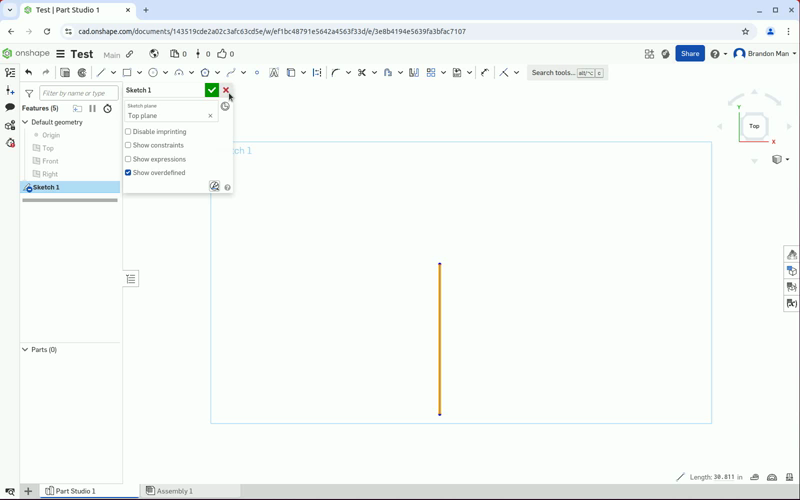
key(shift+h)
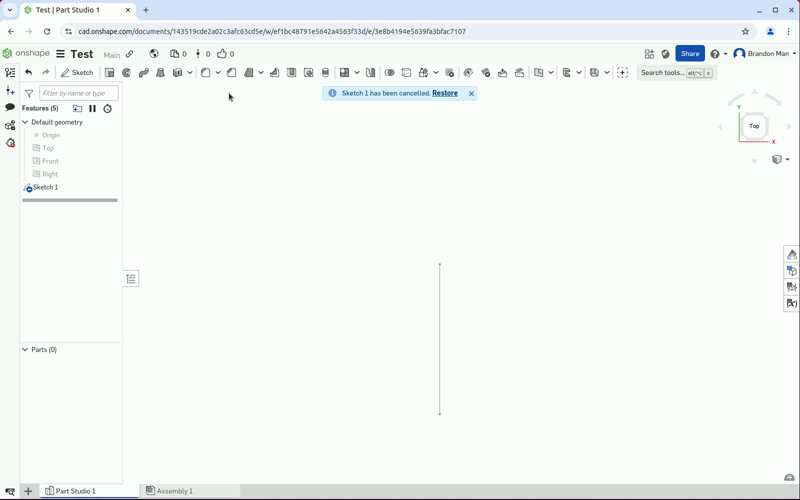
mouse_move(73, 352)
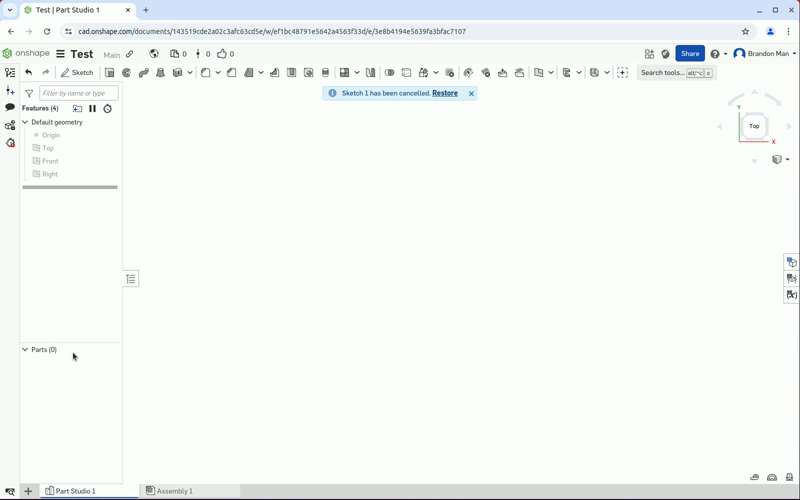
key(y)
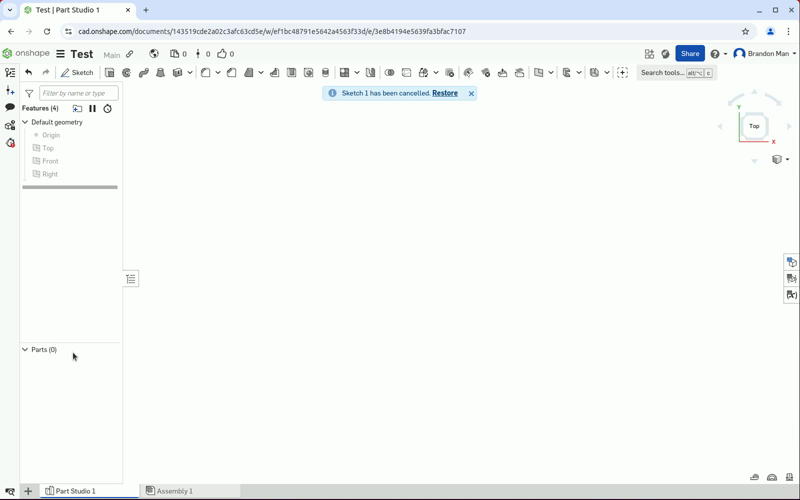
key(shift+p)
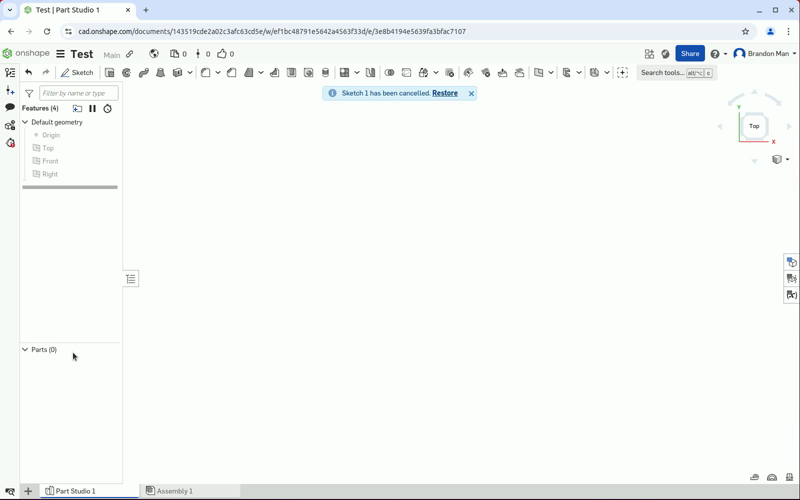
key(space)
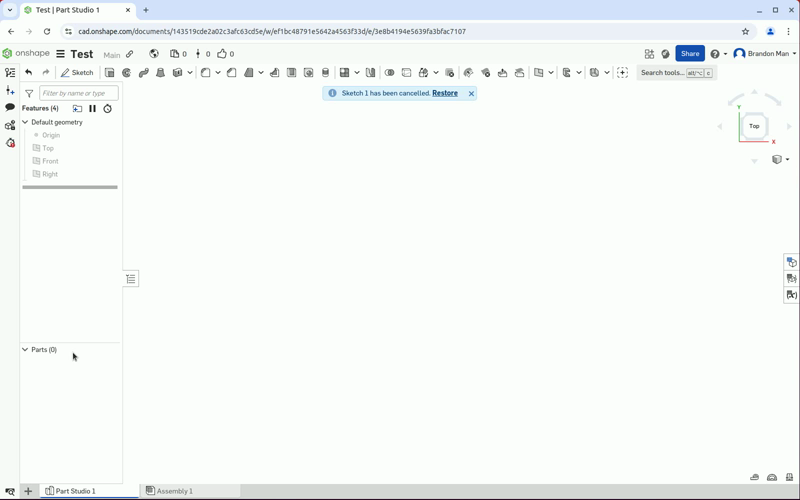
key_down(shift)
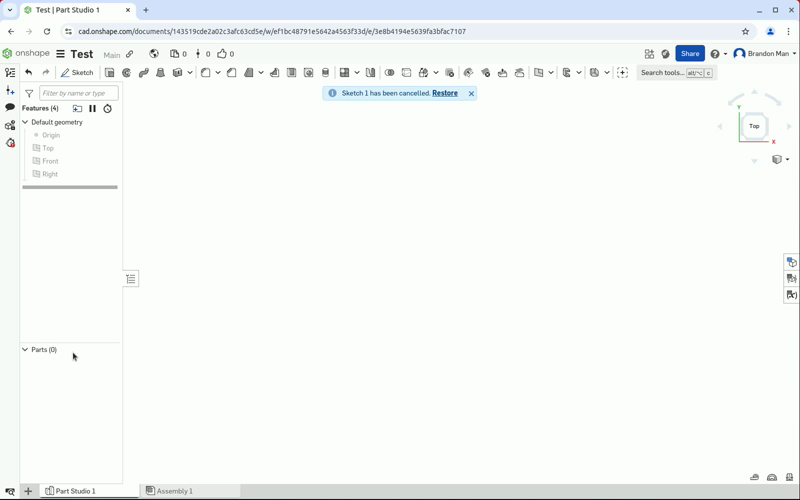
key(up)
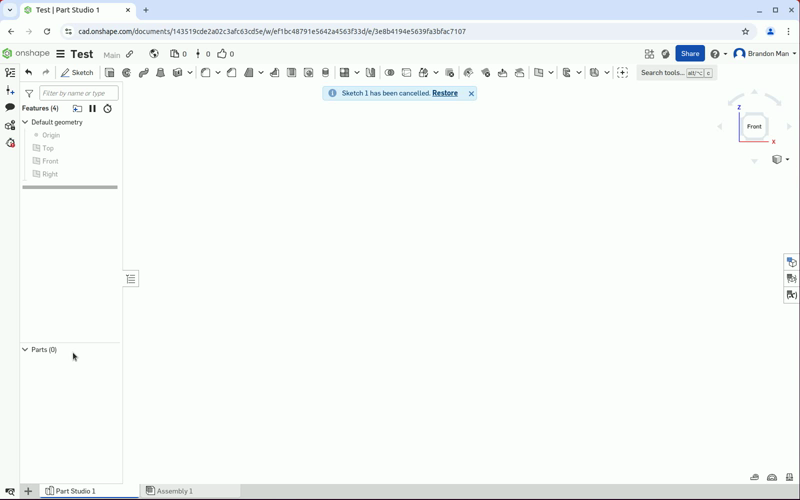
key_up(shift)
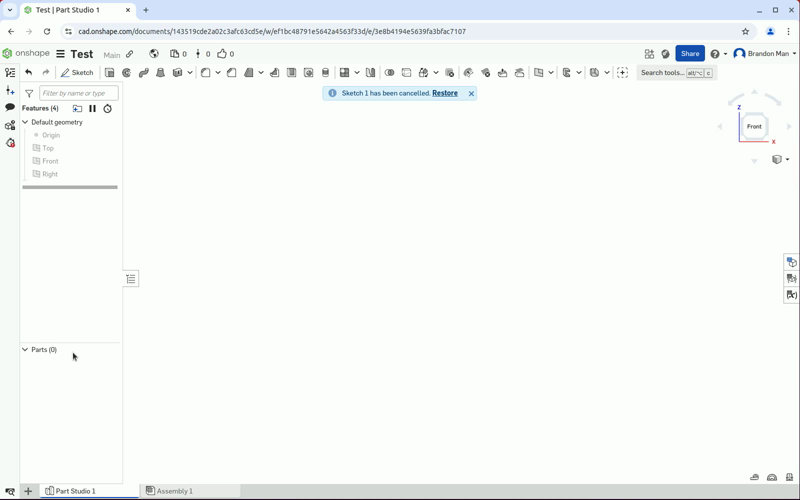
mouse_move(73, 352)
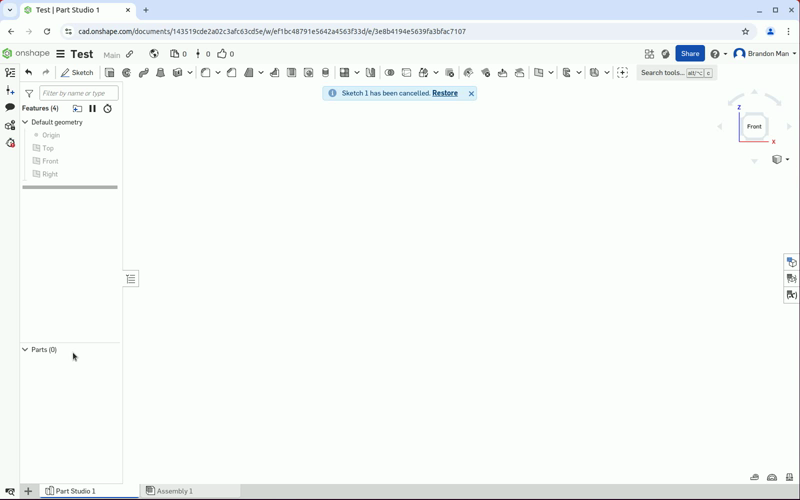
key(shift+y)
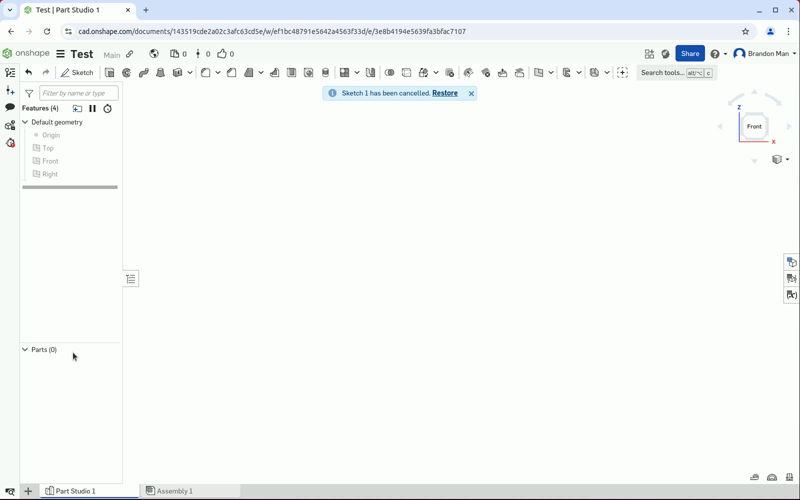
key(shift+s)
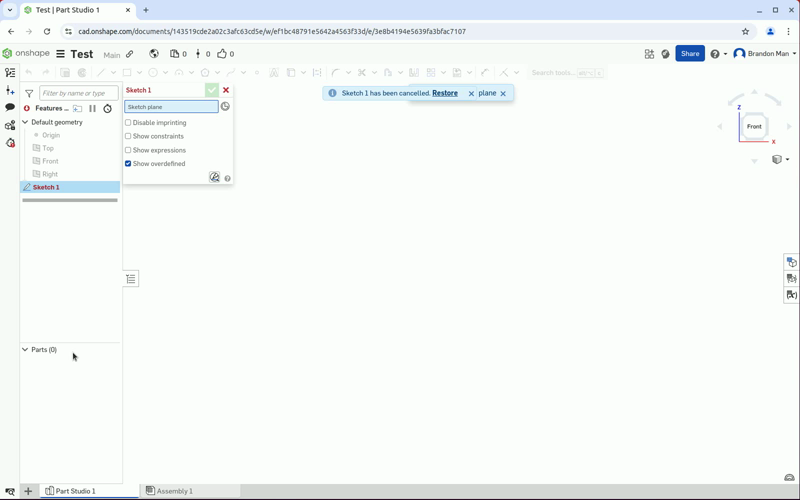
mouse_move(73, 163)
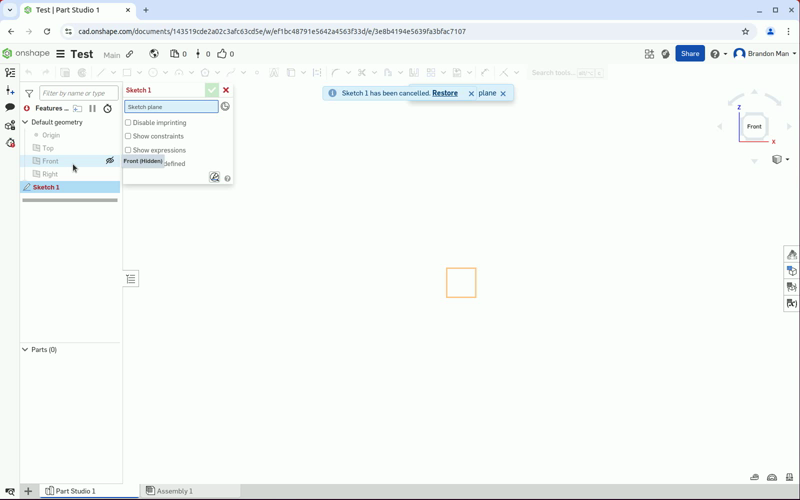
click(73, 163)
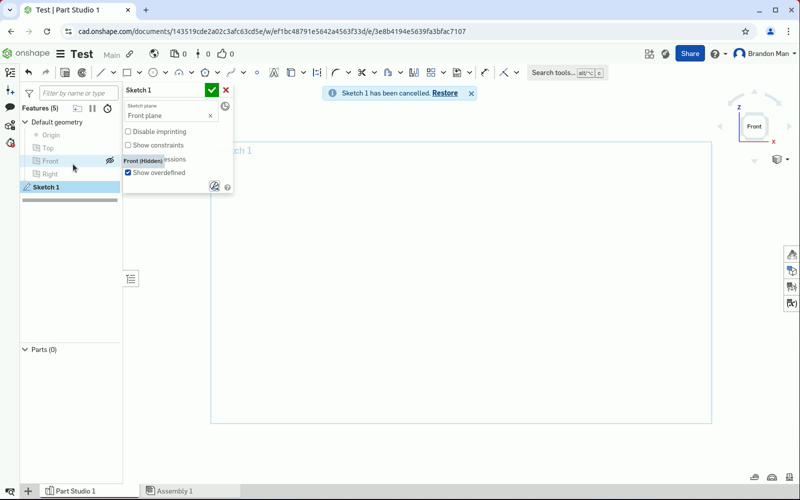
mouse_move(73, 352)
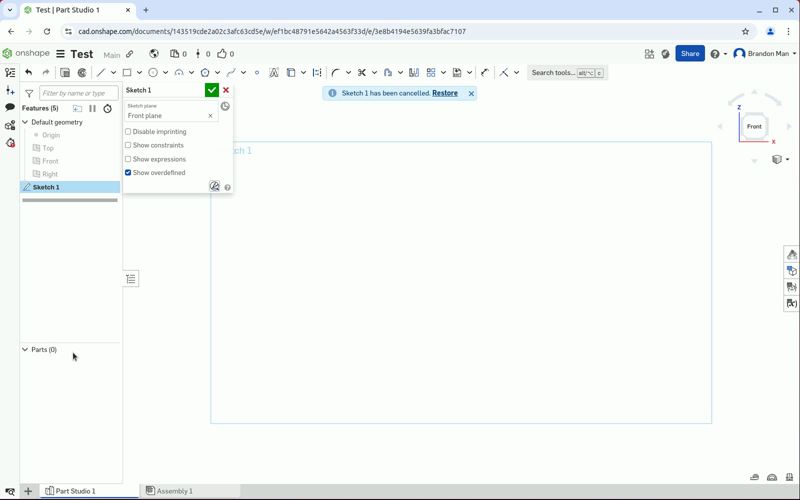
key(y)
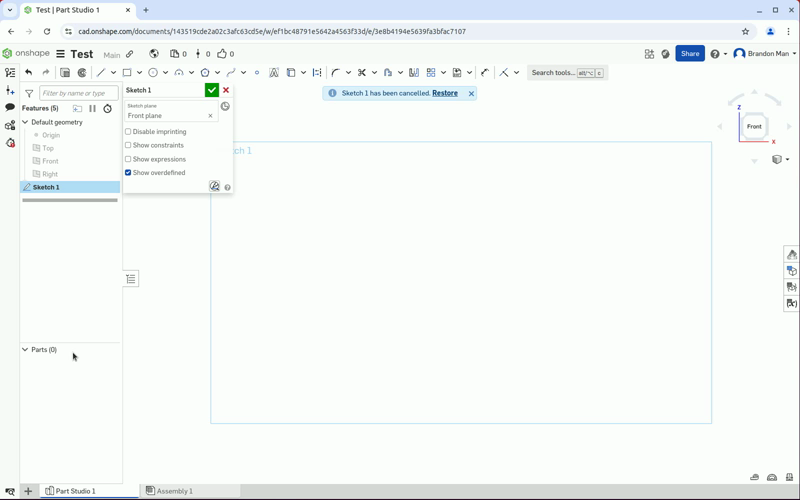
key(l)
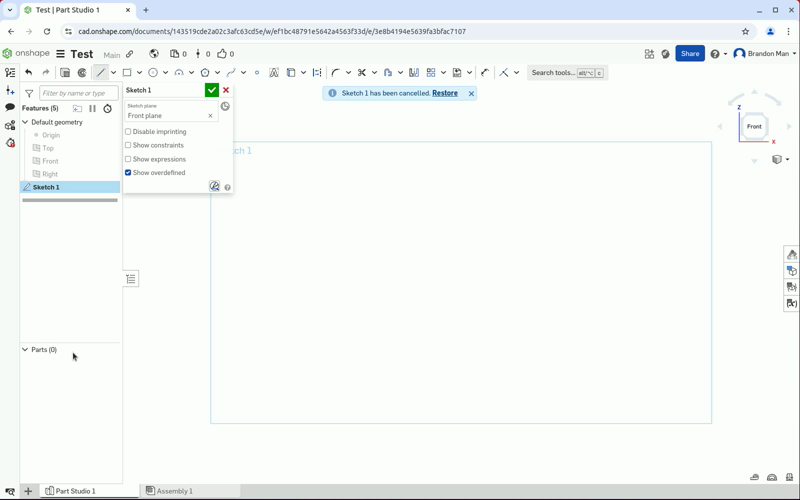
key_down(shift)
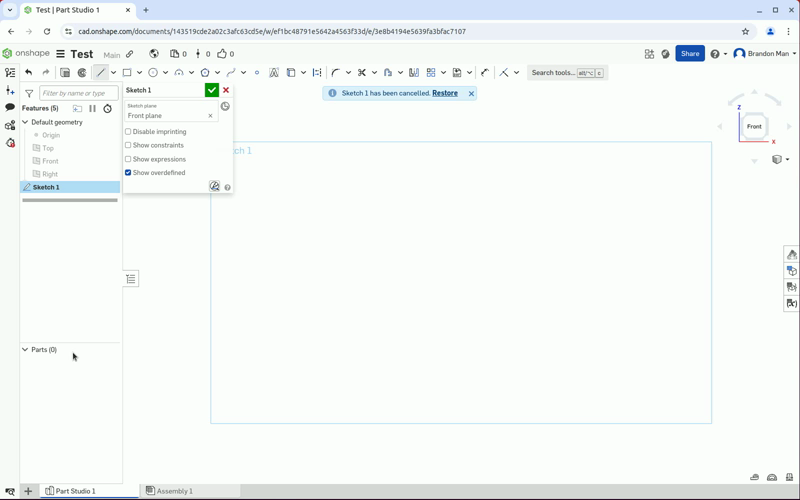
mouse_move(348, 329)
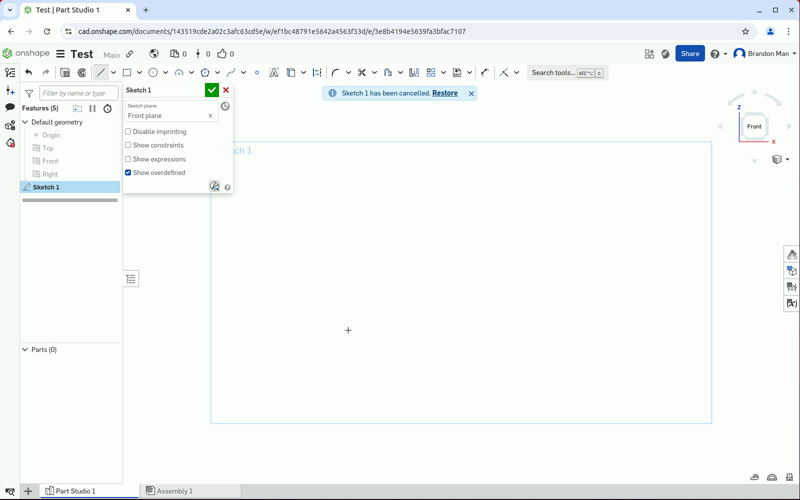
click(348, 329)
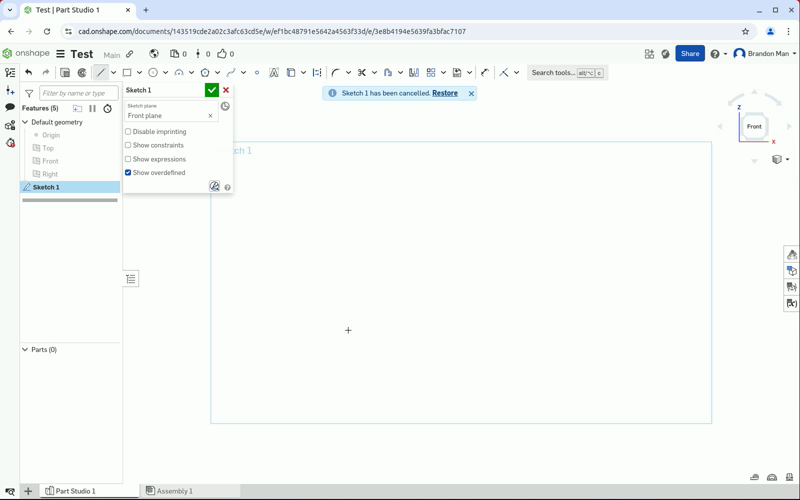
key_up(shift)
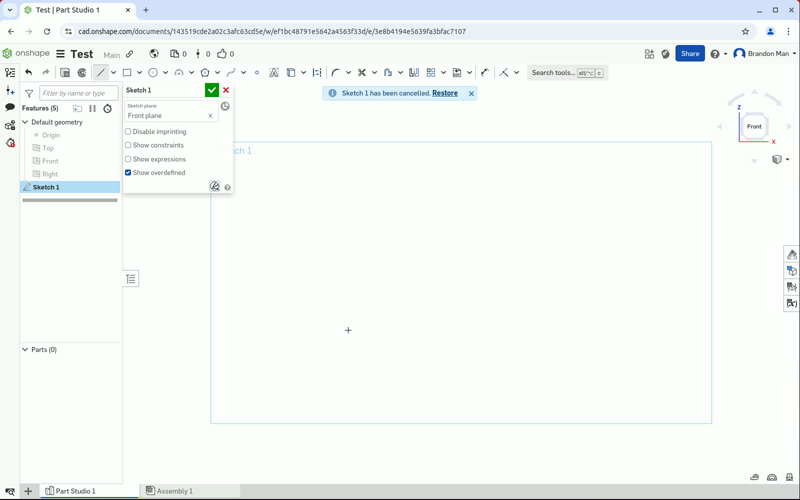
key_down(shift)
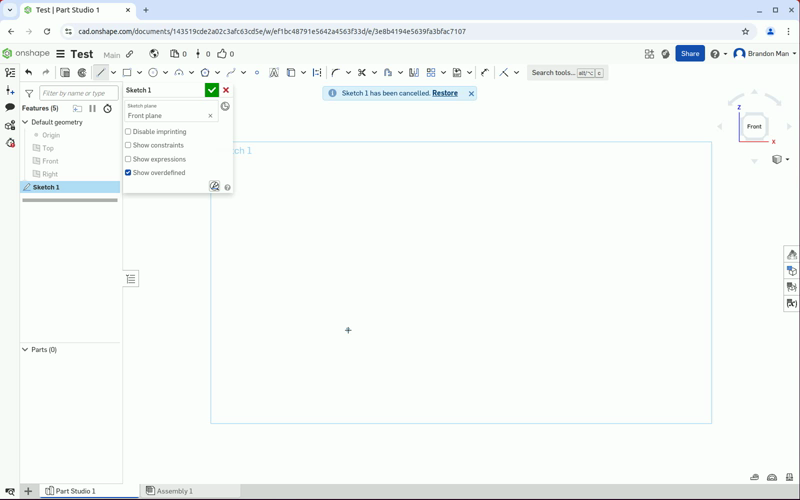
mouse_move(461, 329)
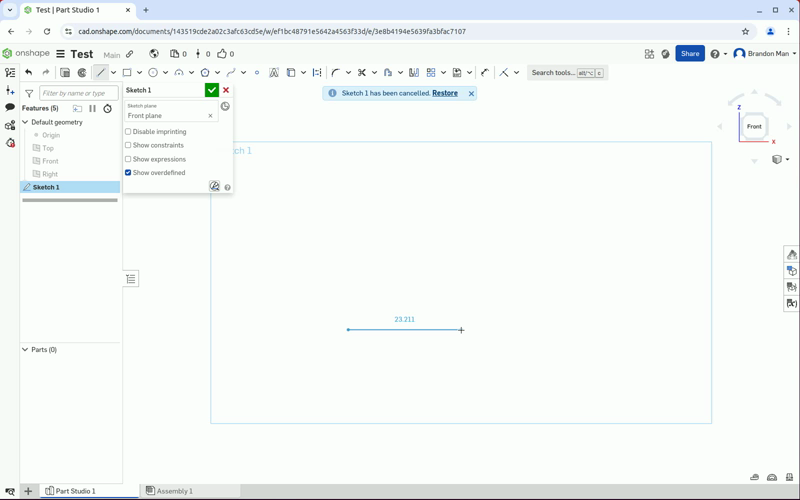
click(461, 329)
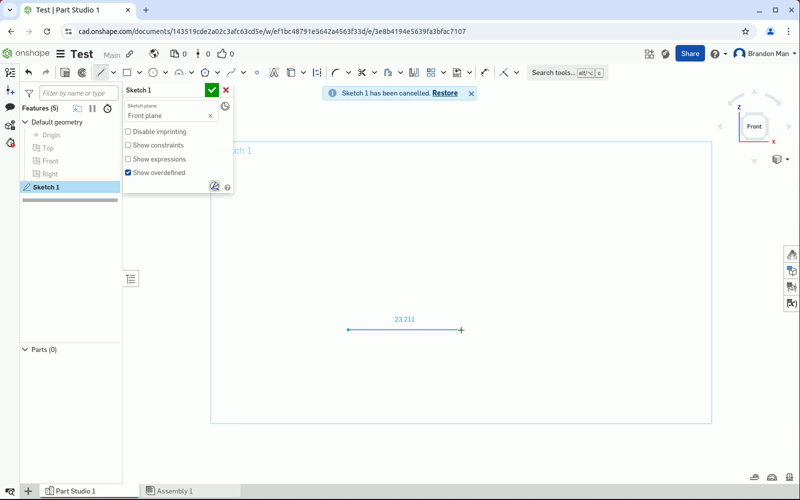
key_up(shift)
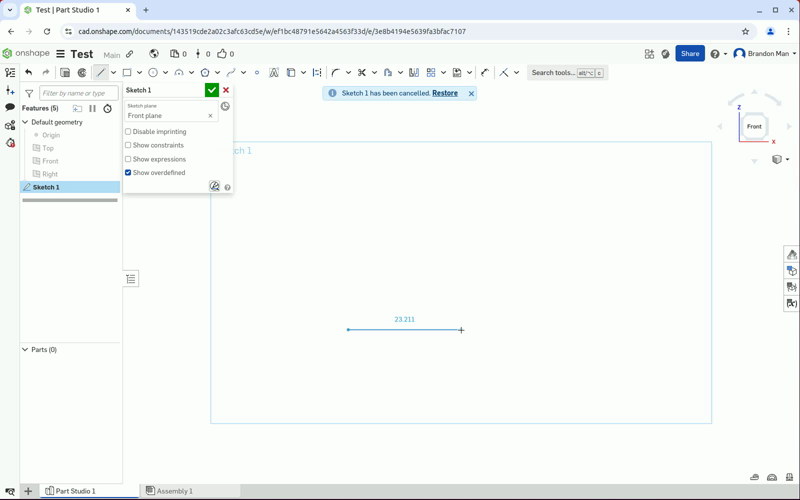
key_down(shift)
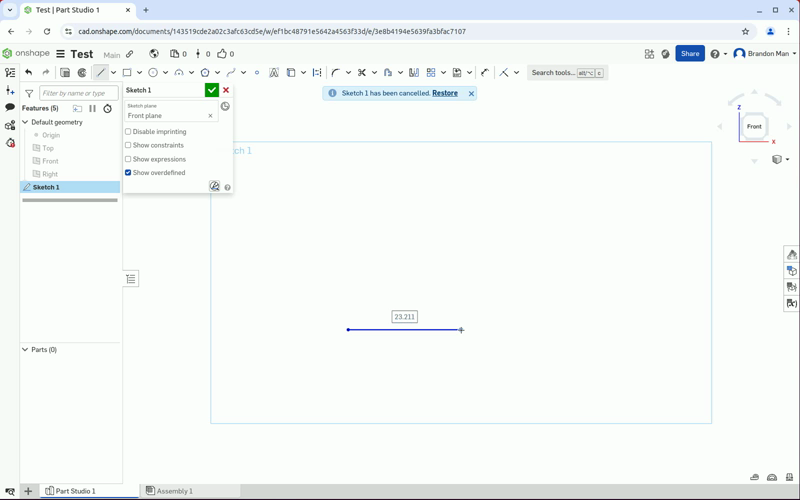
mouse_move(572, 329)
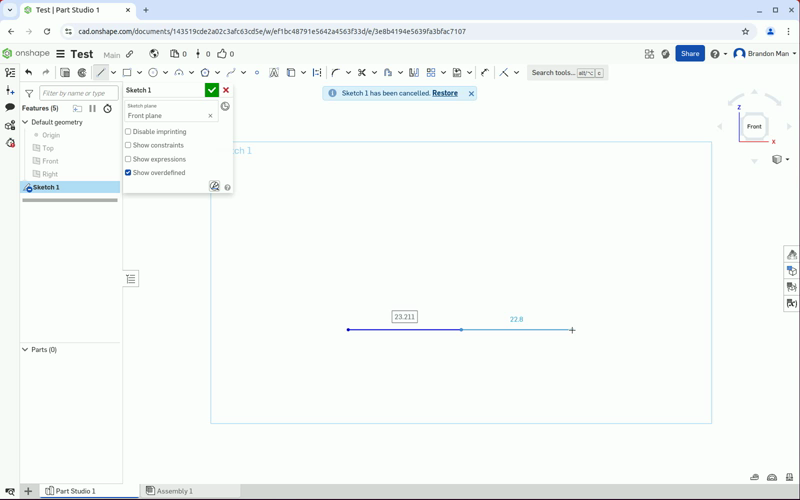
click(572, 329)
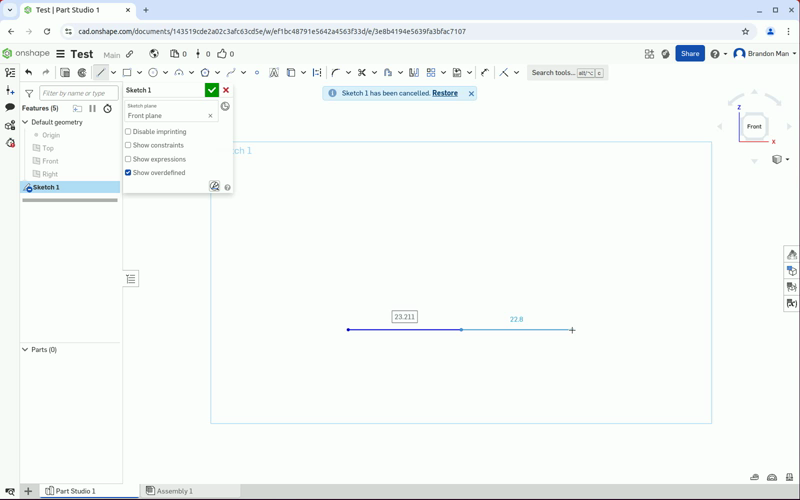
key_up(shift)
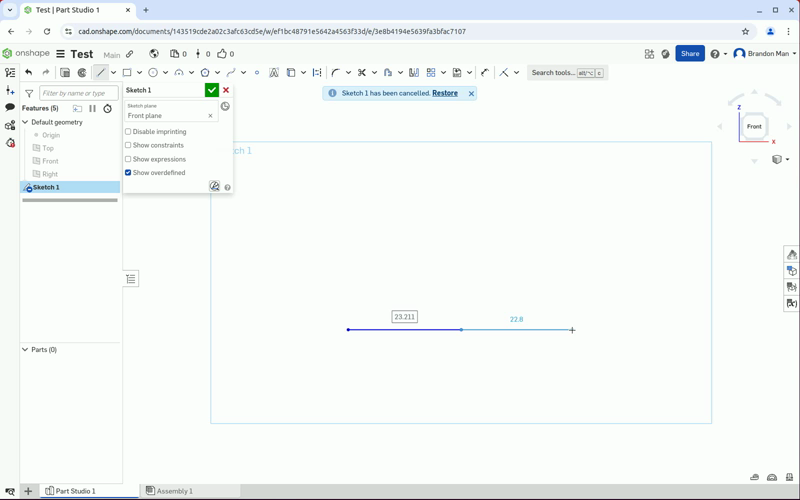
key_down(shift)
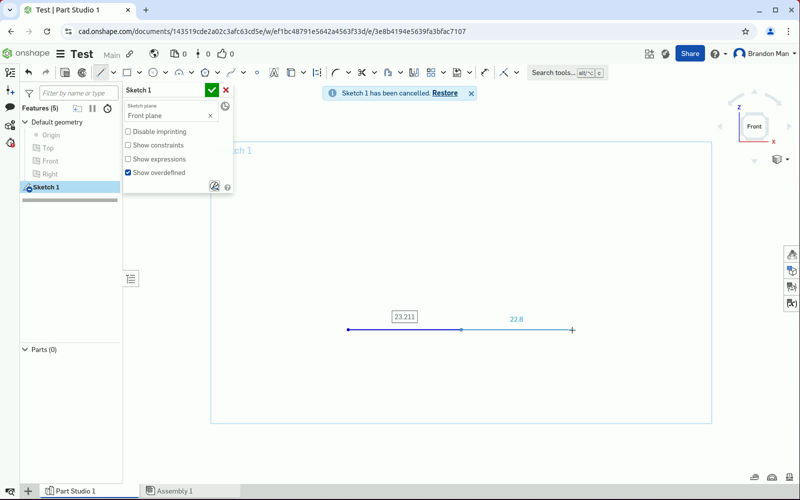
mouse_move(572, 235)
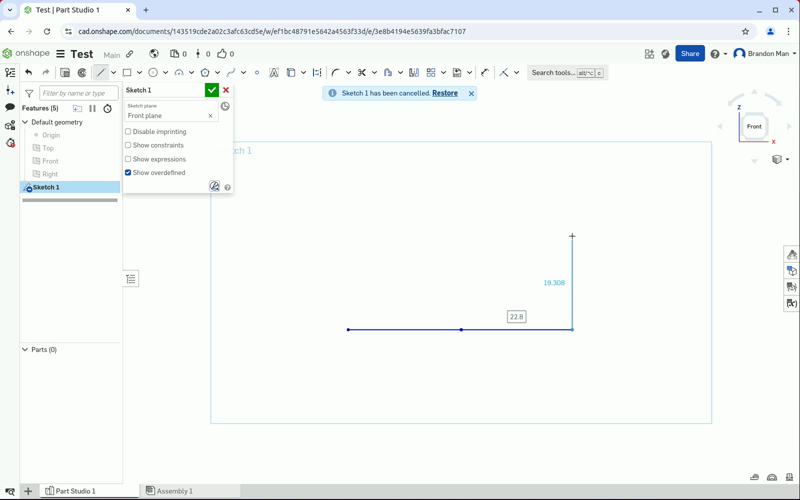
click(572, 235)
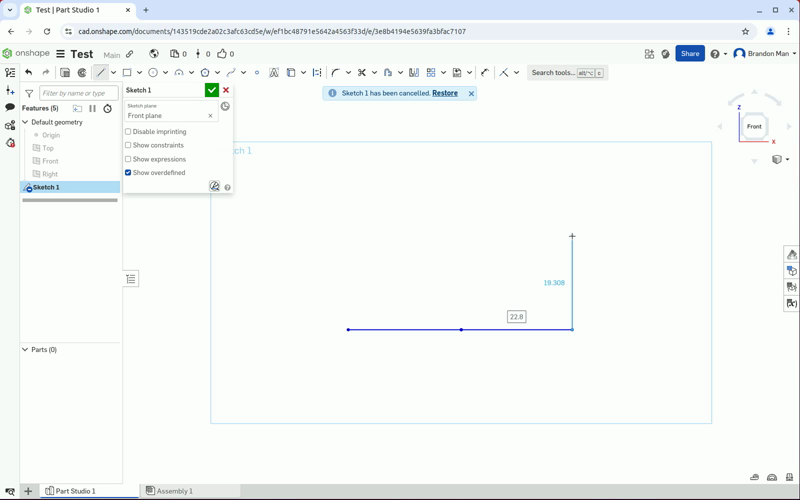
key_up(shift)
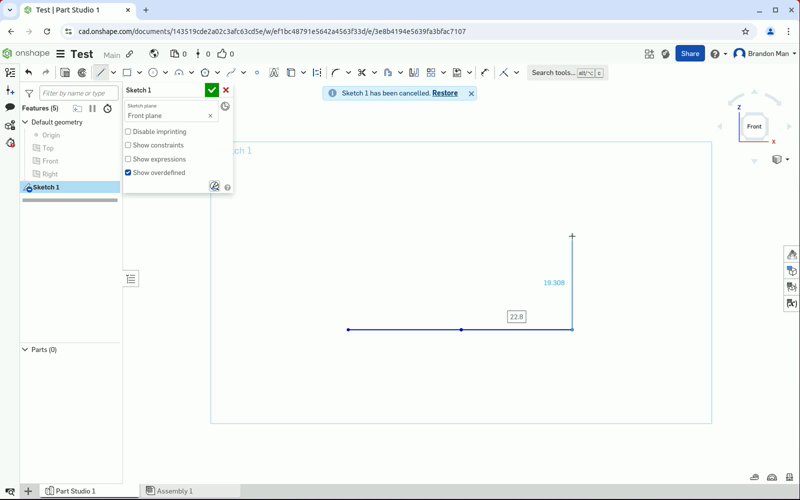
key_down(shift)
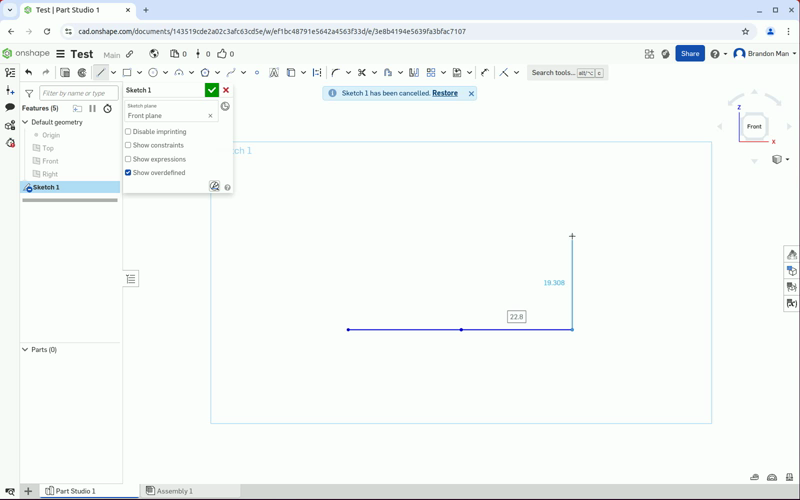
mouse_move(348, 235)
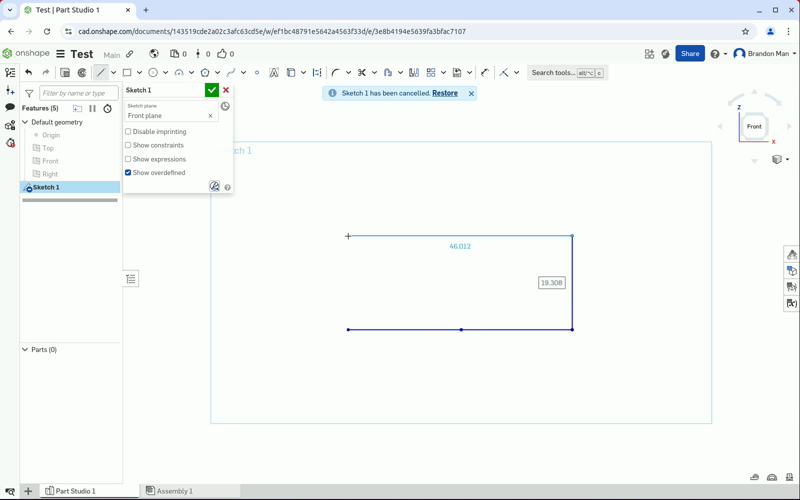
click(348, 235)
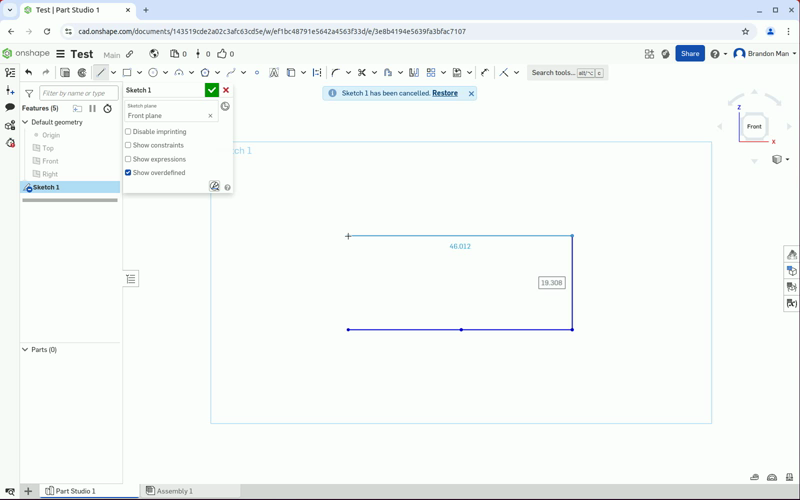
key_up(shift)
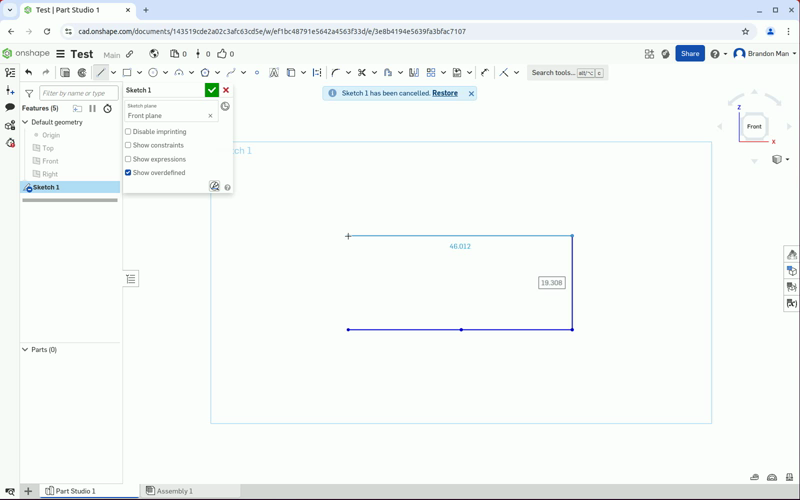
key_down(shift)
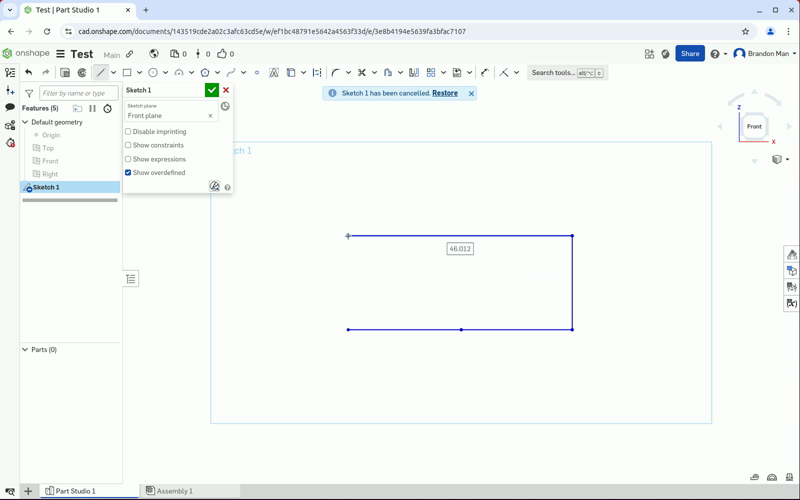
mouse_move(348, 329)
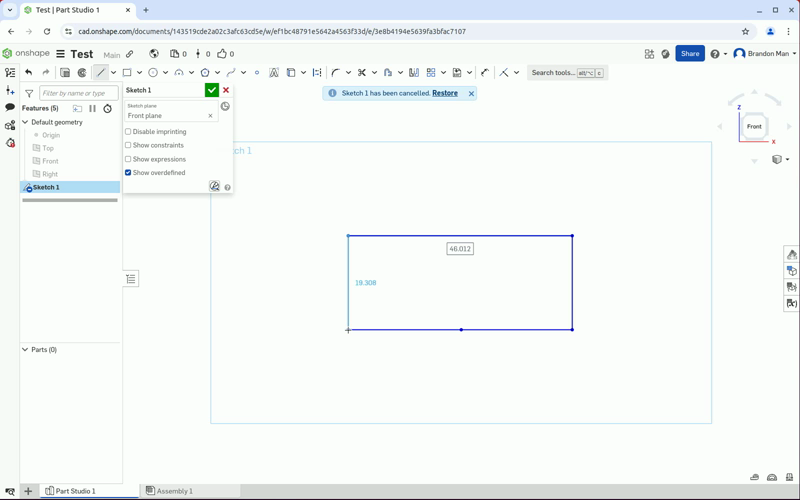
key_up(shift)
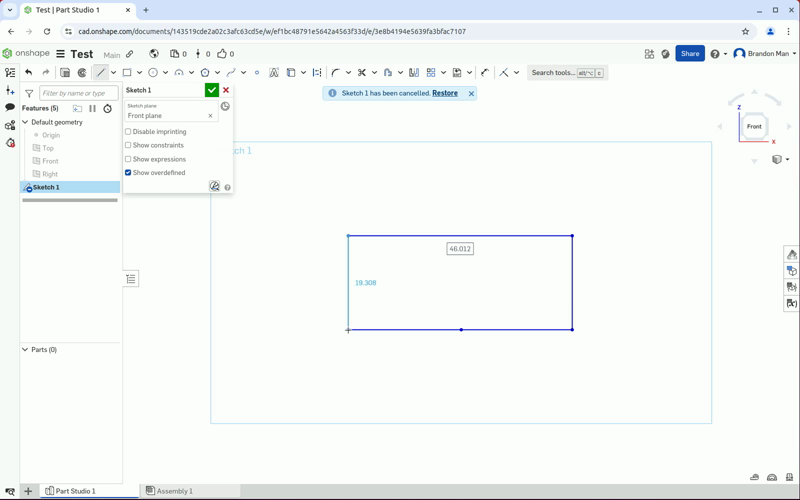
click(348, 329)
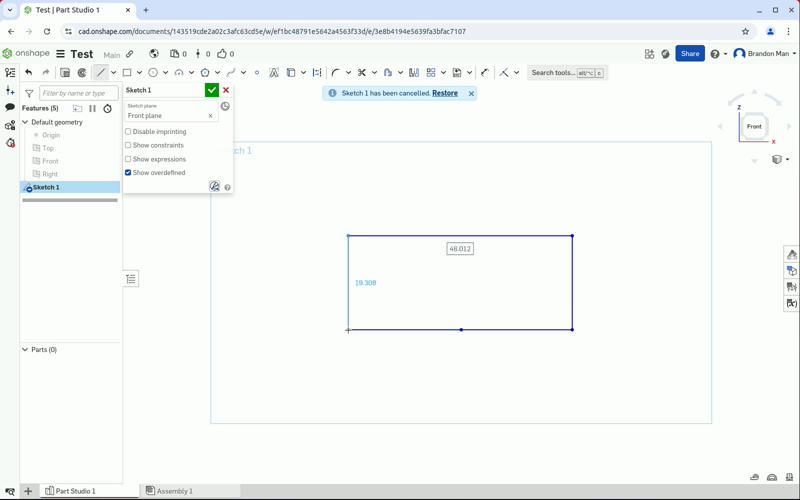
key(esc)
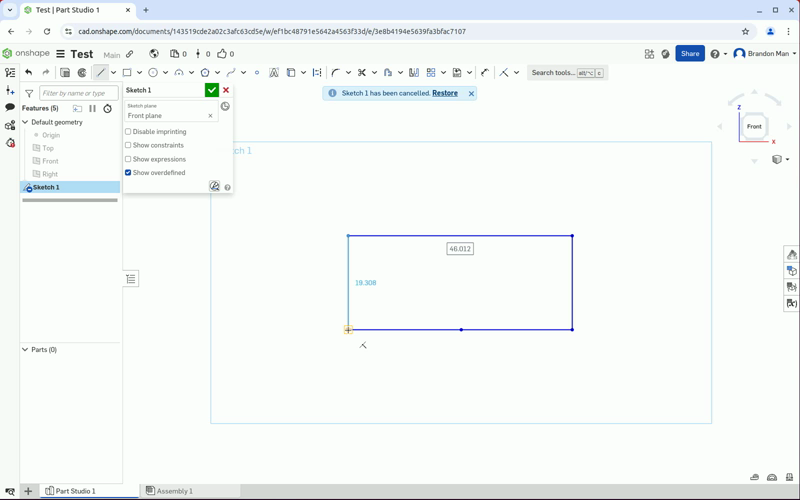
key(c)
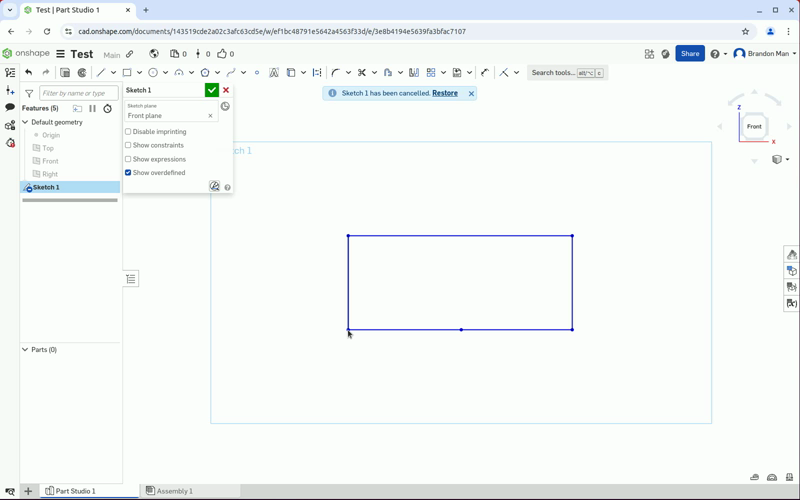
key_down(shift)
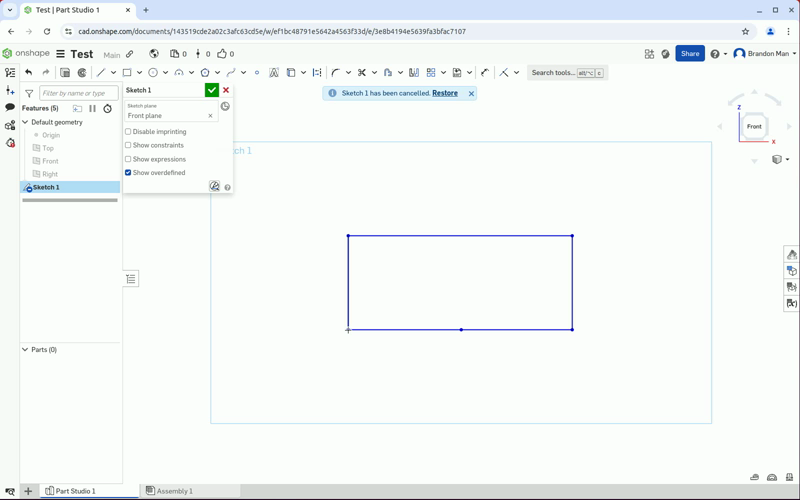
mouse_move(409, 282)
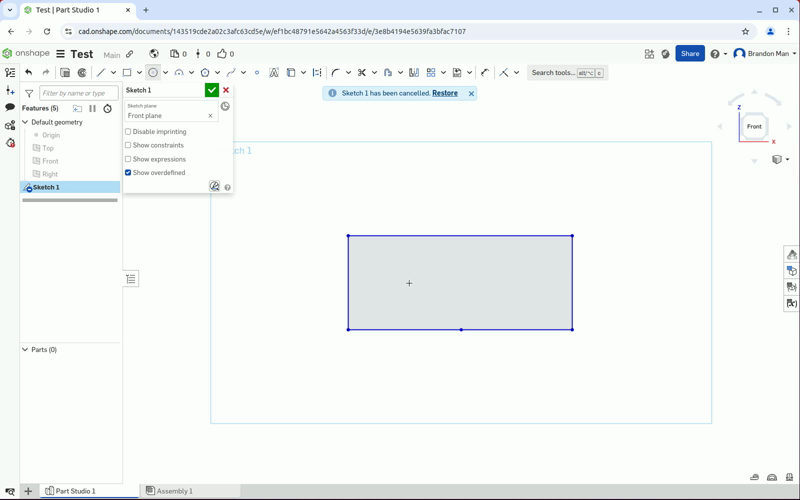
click(409, 282)
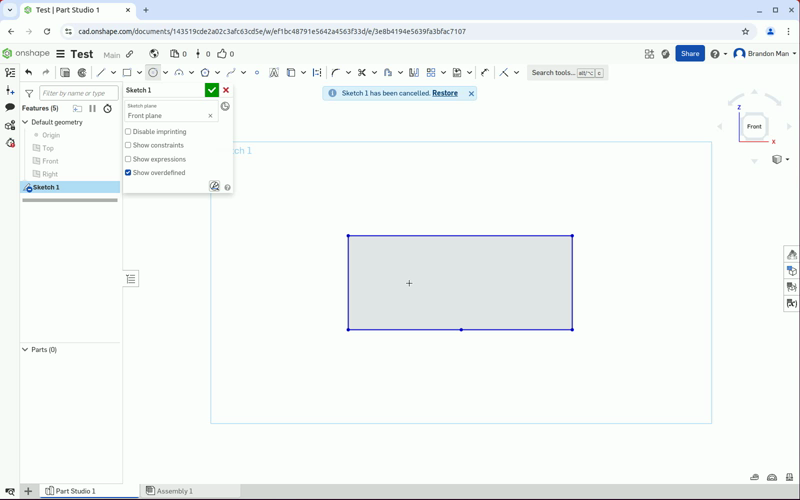
key_up(shift)
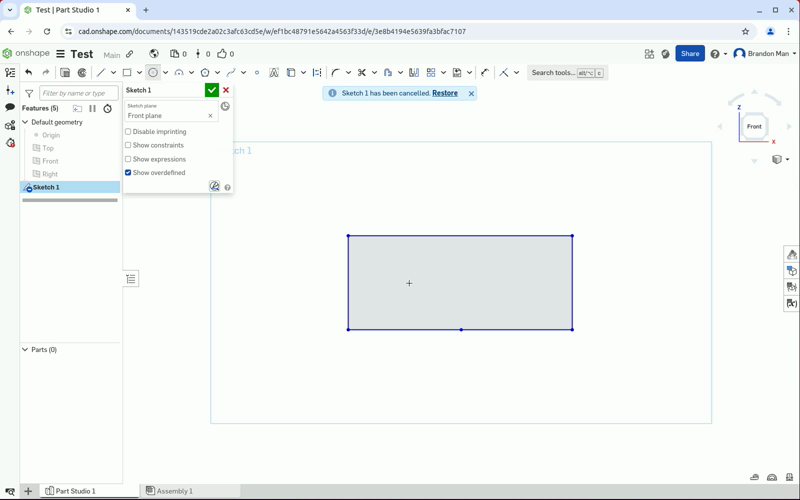
mouse_move(414, 282)
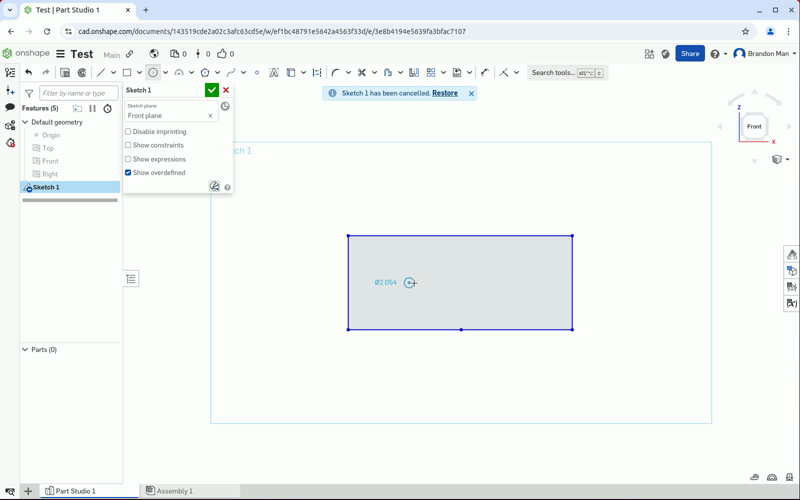
click(414, 282)
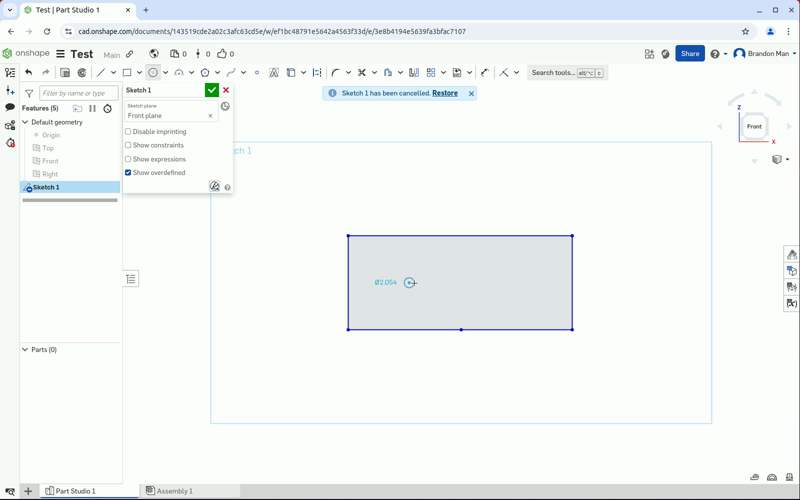
key(esc)
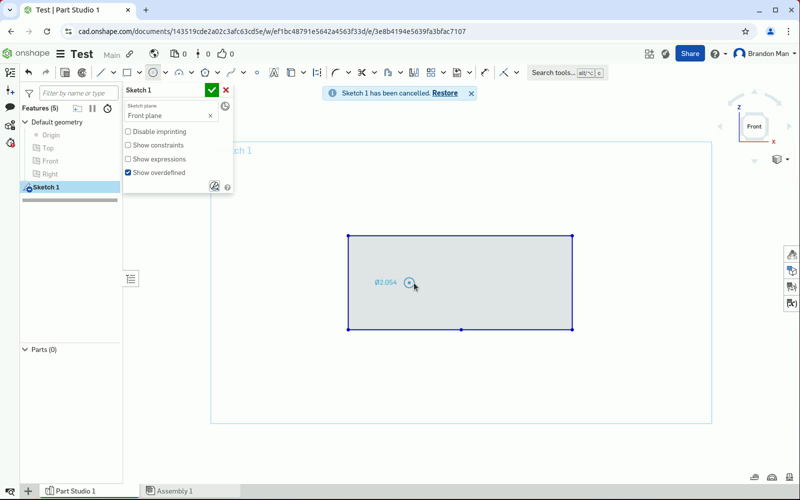
key(c)
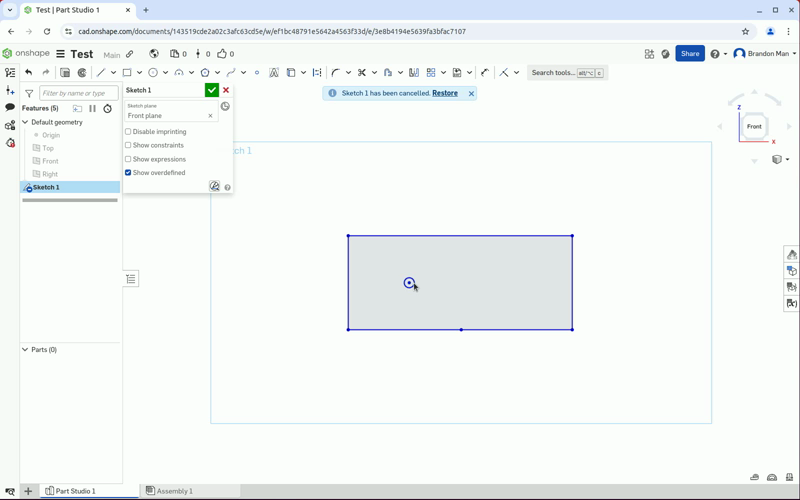
key_down(shift)
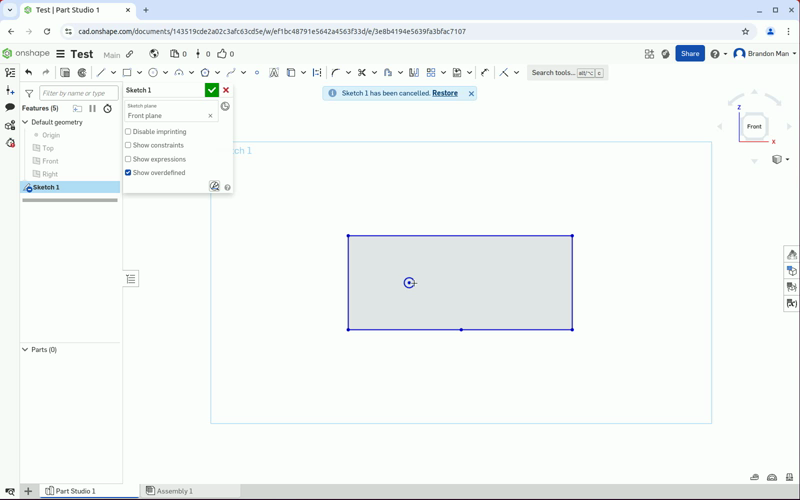
mouse_move(510, 282)
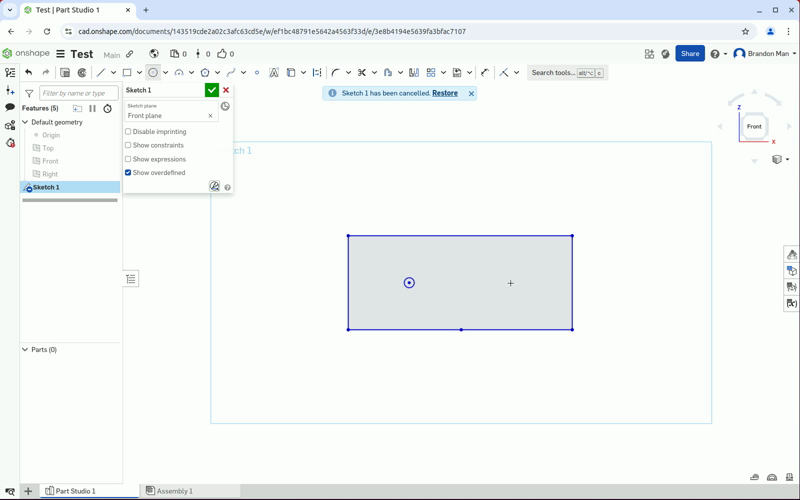
click(510, 282)
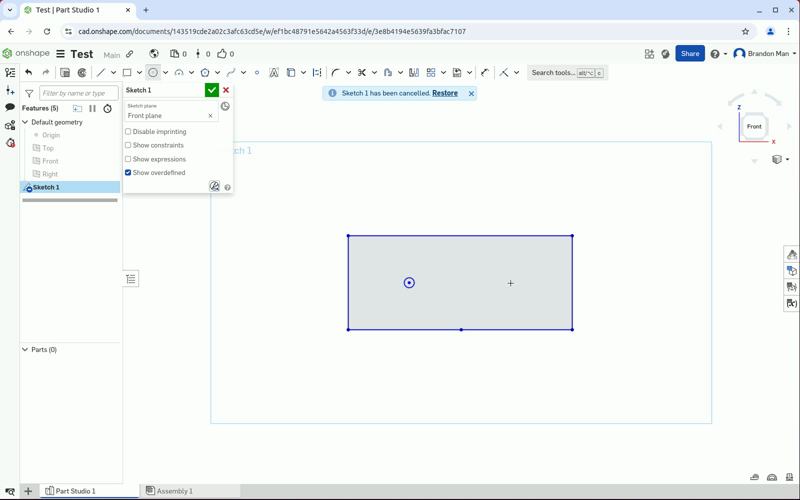
key_up(shift)
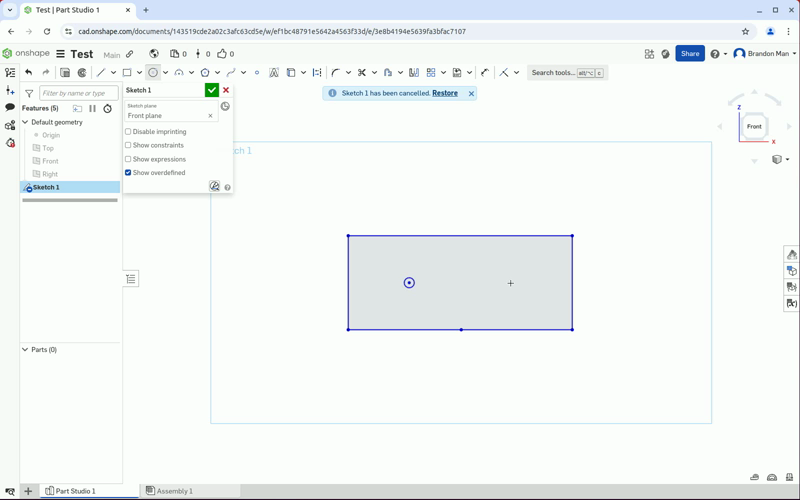
mouse_move(515, 282)
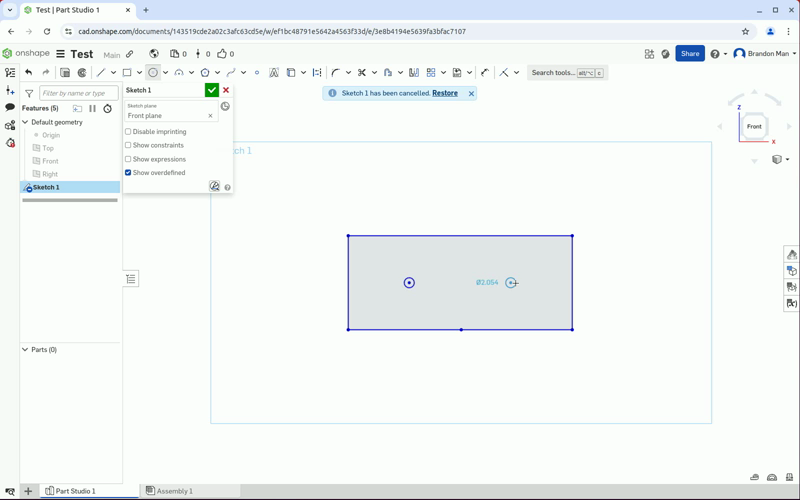
click(515, 282)
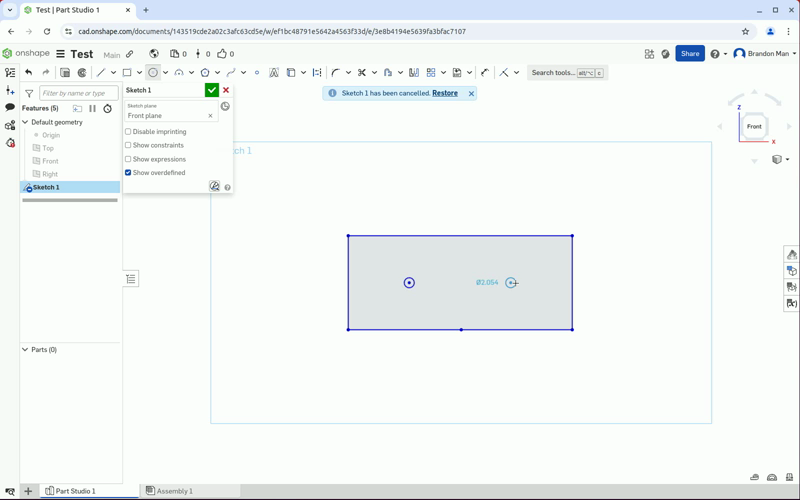
key(esc)
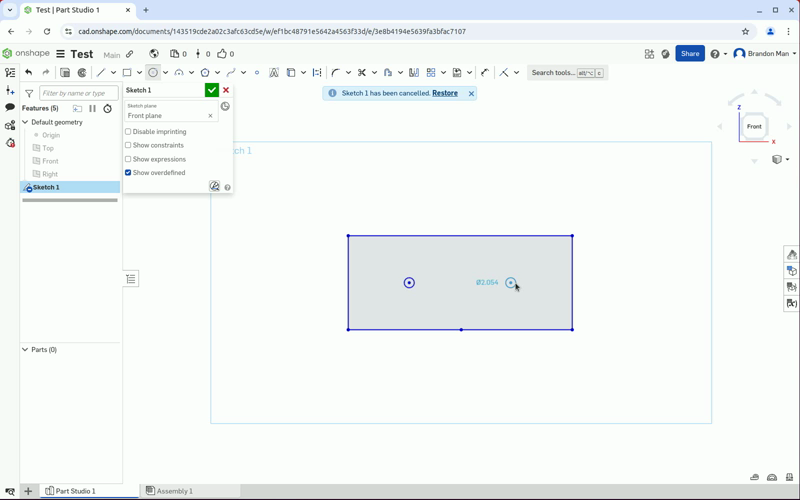
mouse_move(539, 280)
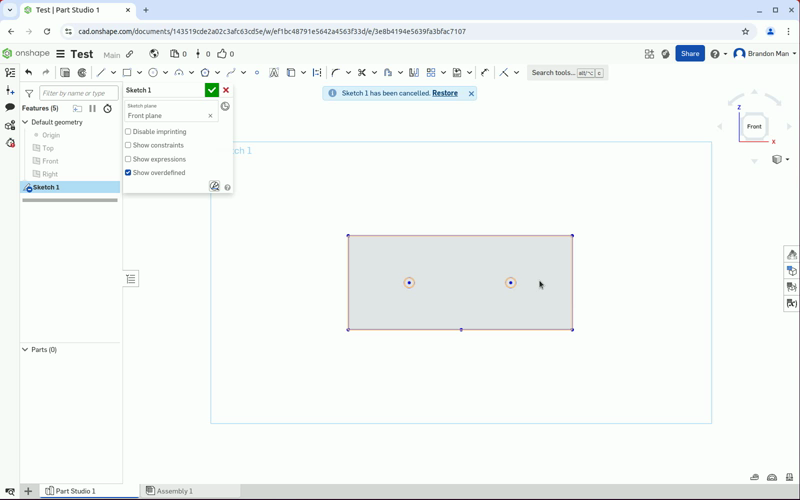
click(539, 280)
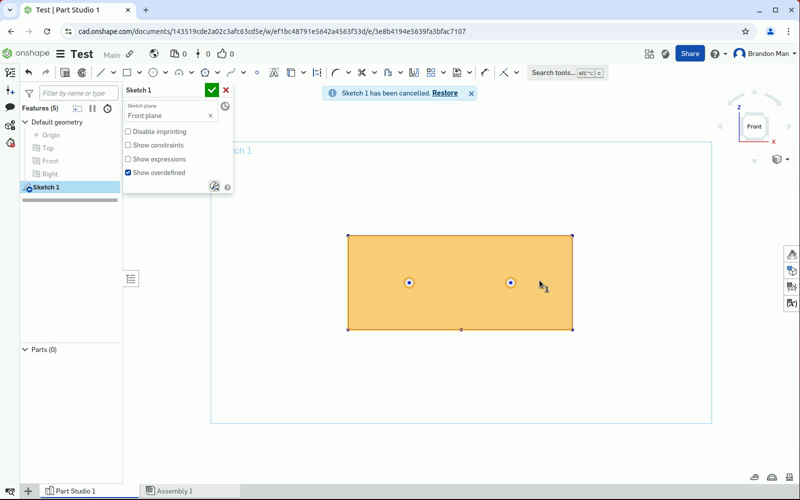
mouse_move(73, 352)
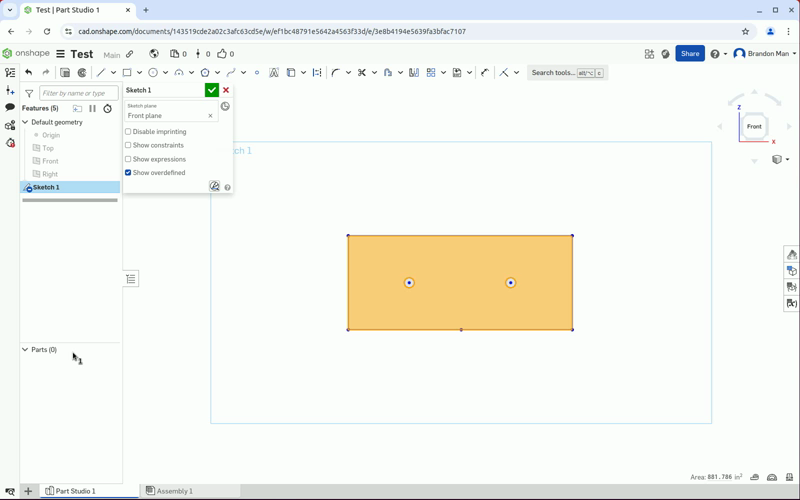
key(shift+y)
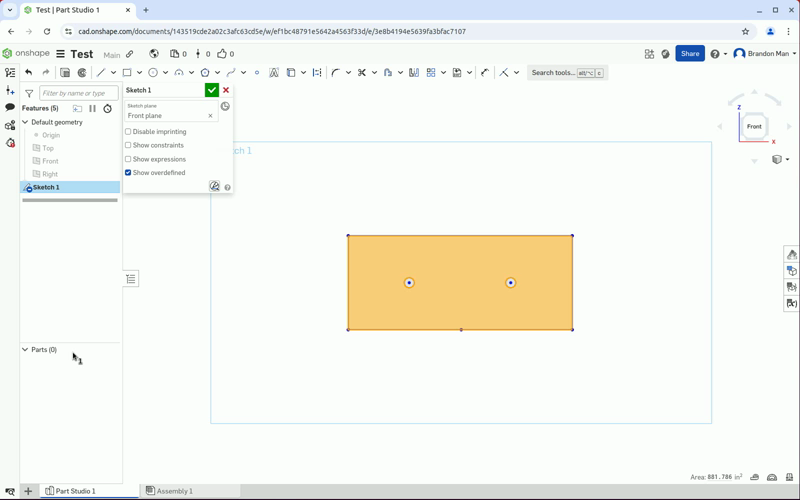
key(shift+e)
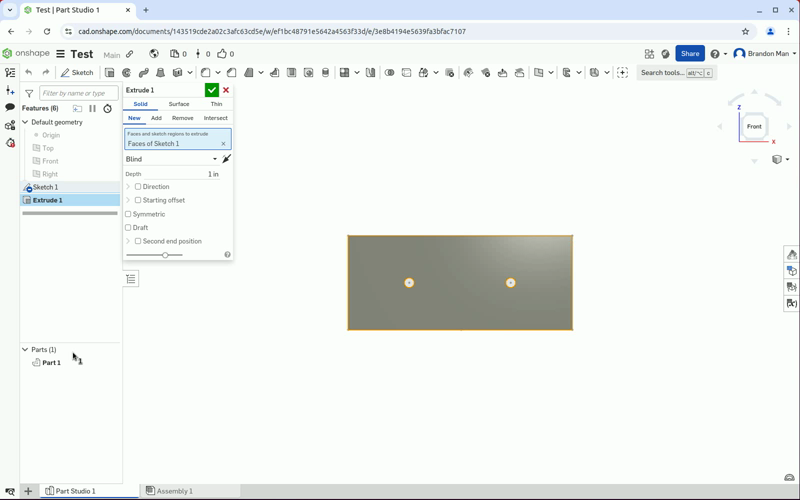
mouse_move(143, 106)
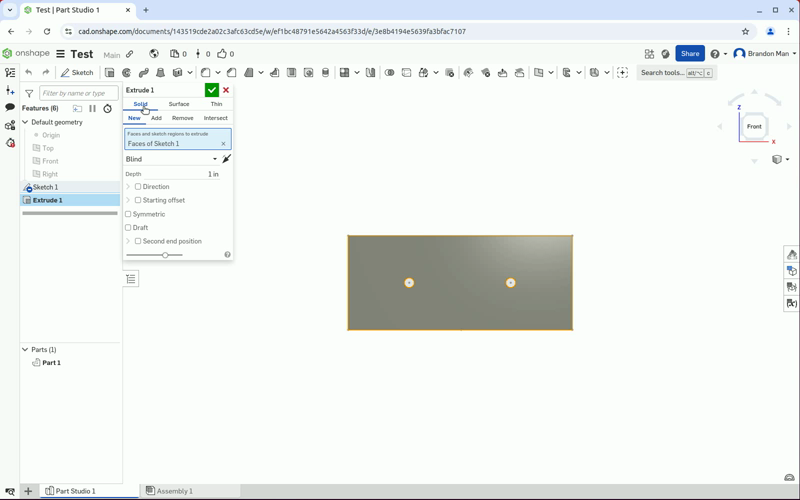
click(143, 106)
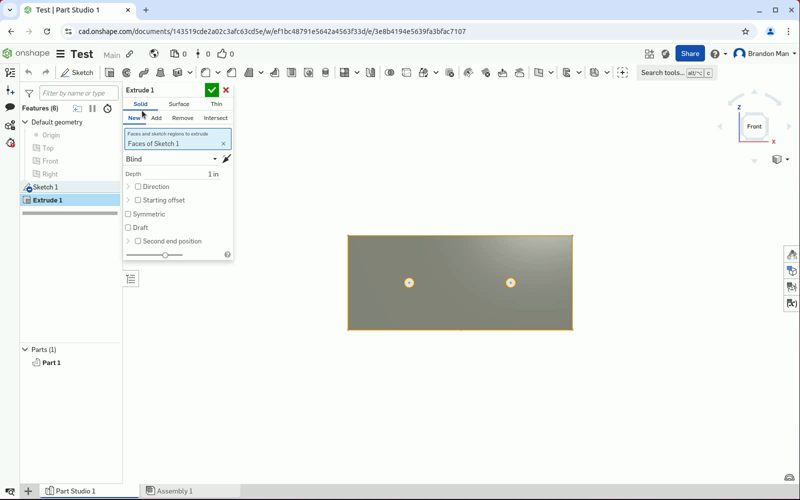
mouse_move(137, 120)
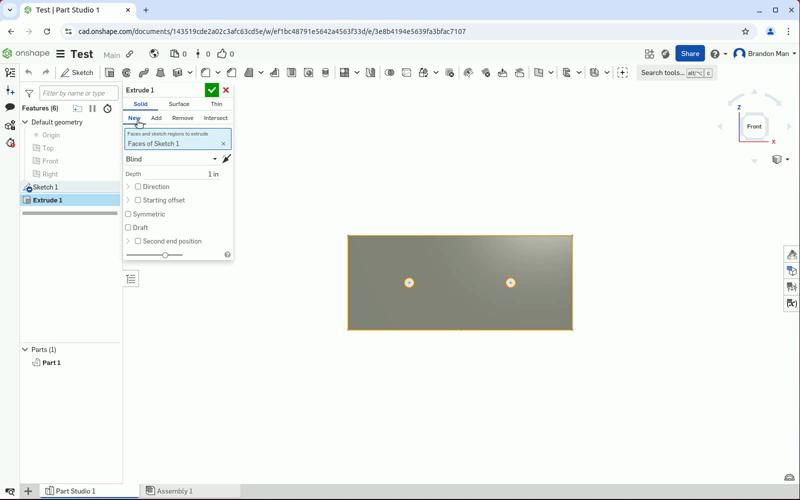
click(137, 120)
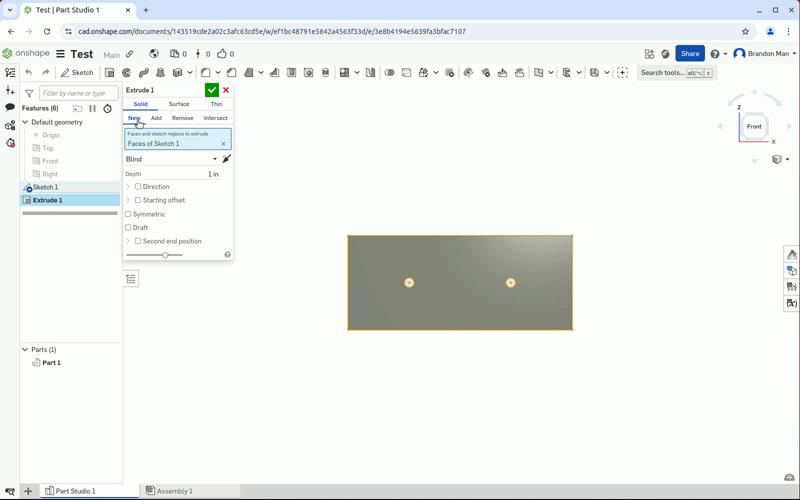
key(tab, 4)
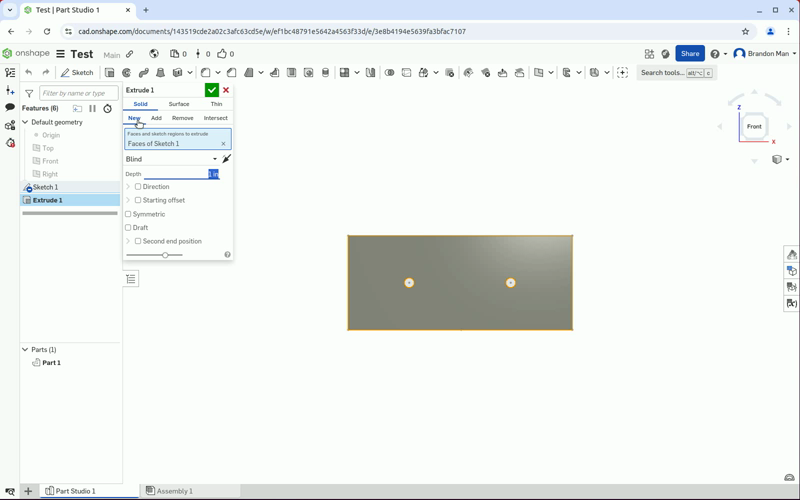
text(1.444)
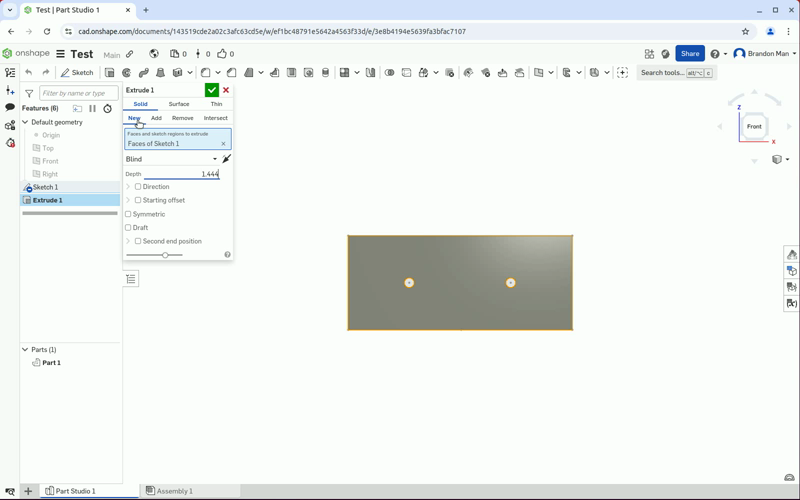
key(enter)
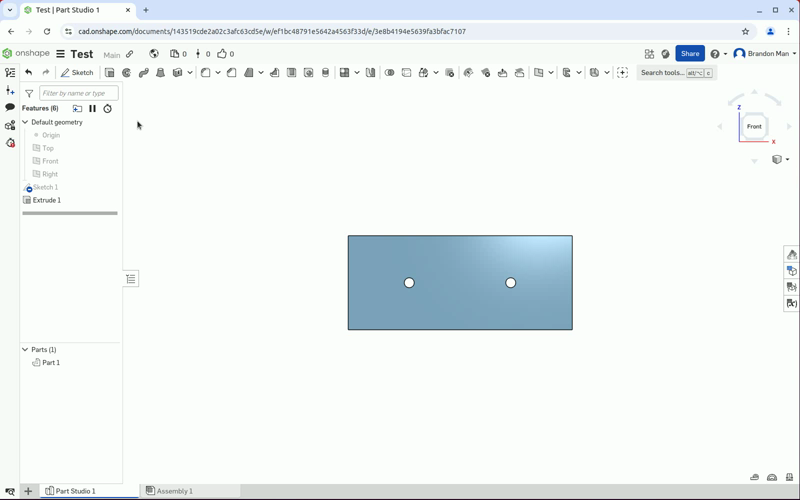
key(shift+h)
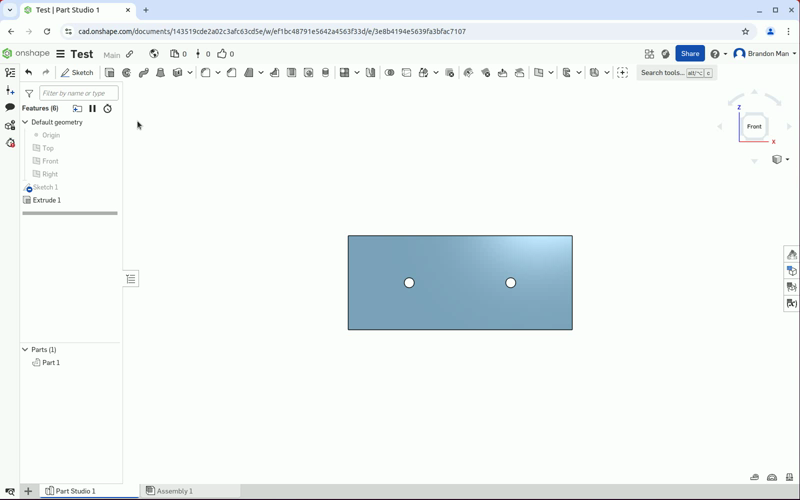
key(shift+h)
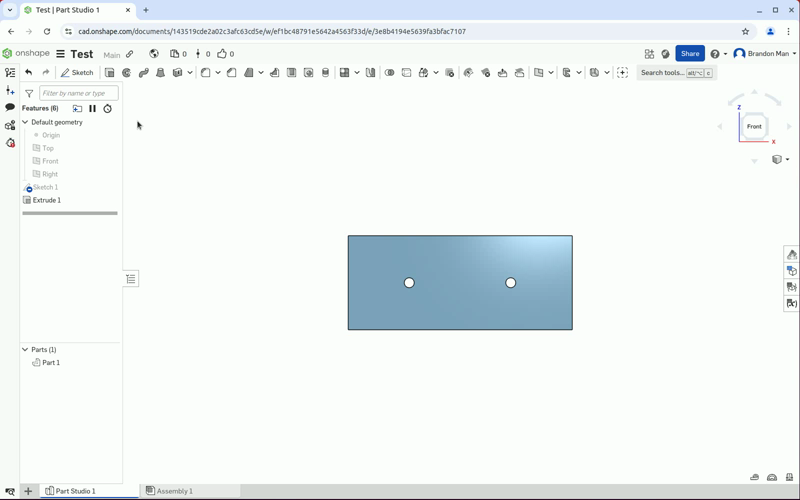
mouse_move(73, 189)
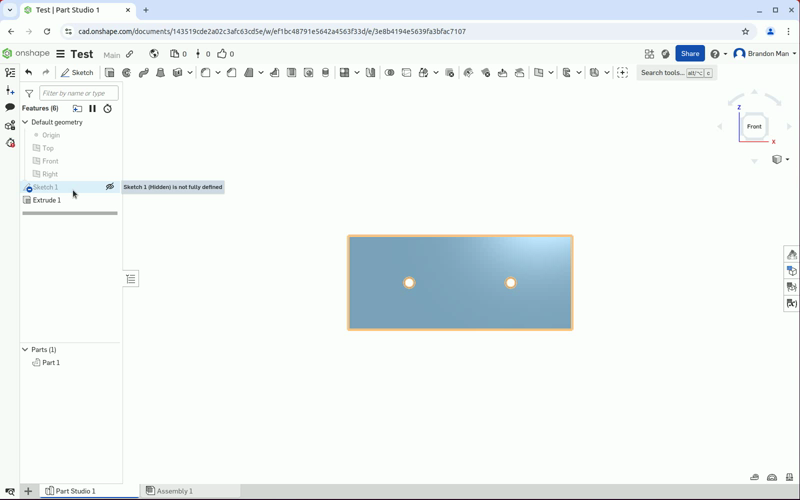
click(73, 189)
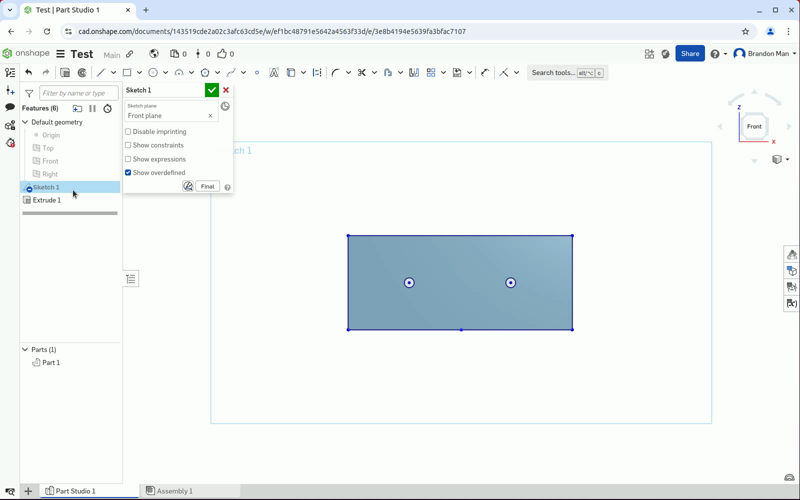
mouse_move(229, 92)
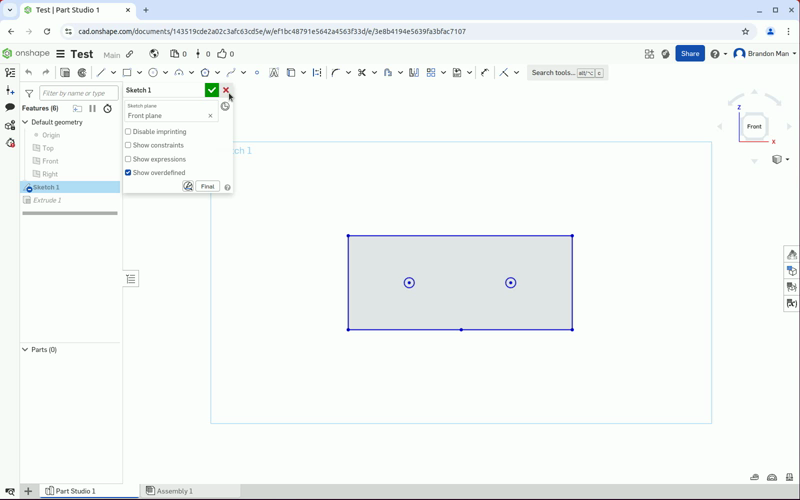
click(229, 92)
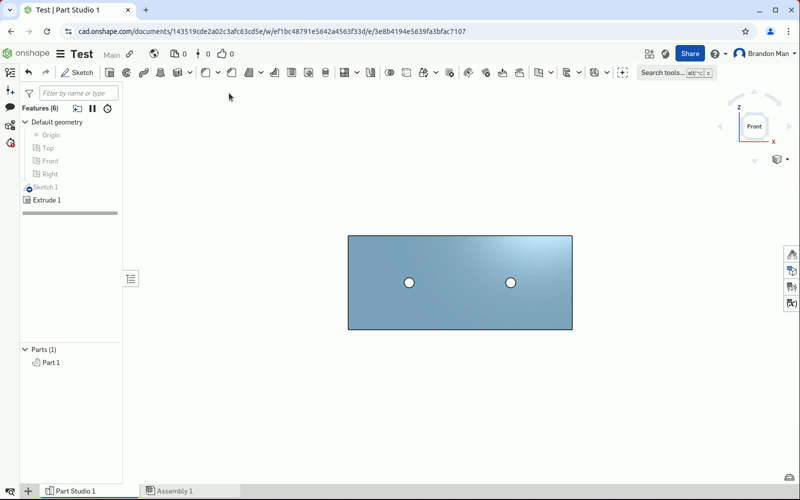
mouse_move(541, 75)
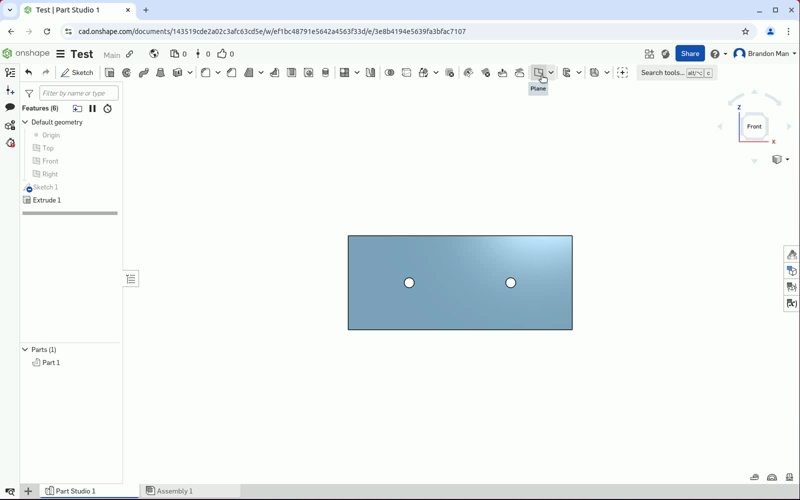
click(541, 75)
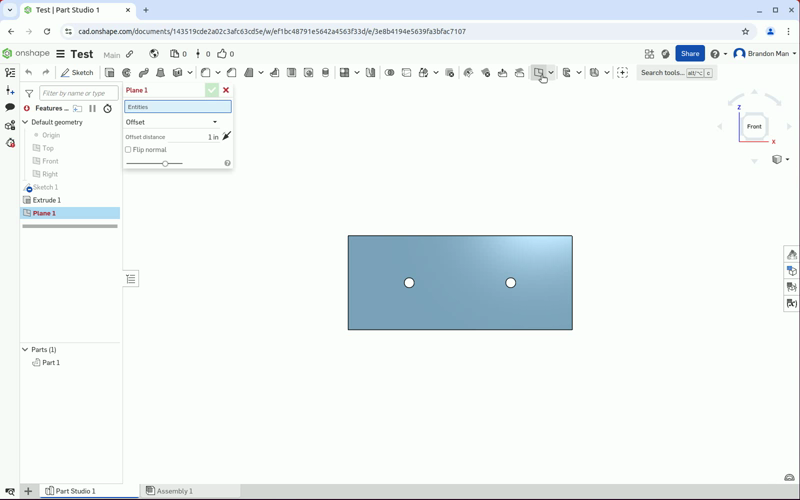
mouse_move(73, 163)
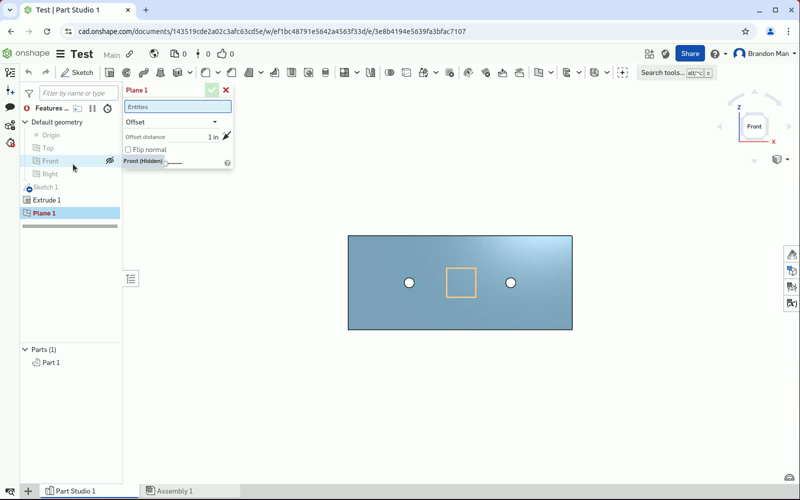
click(73, 163)
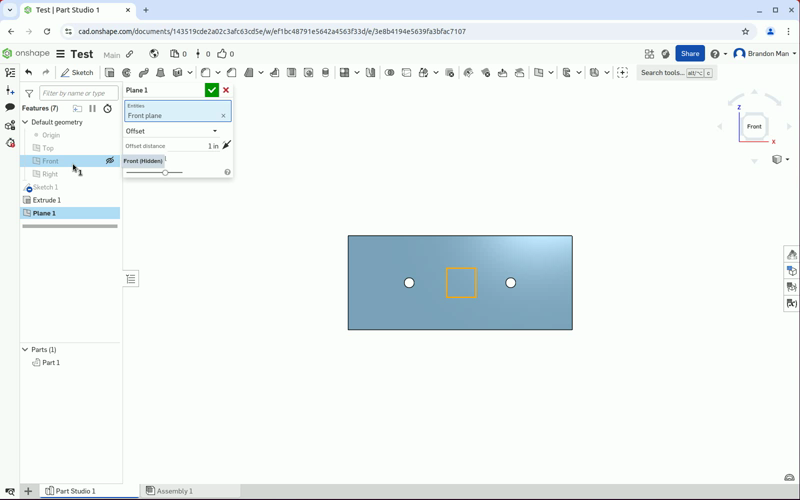
key(tab, 2)
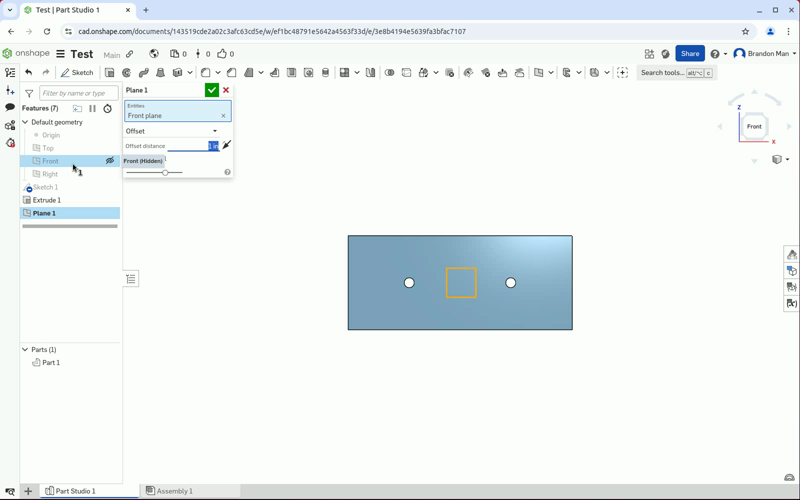
text(1.448)
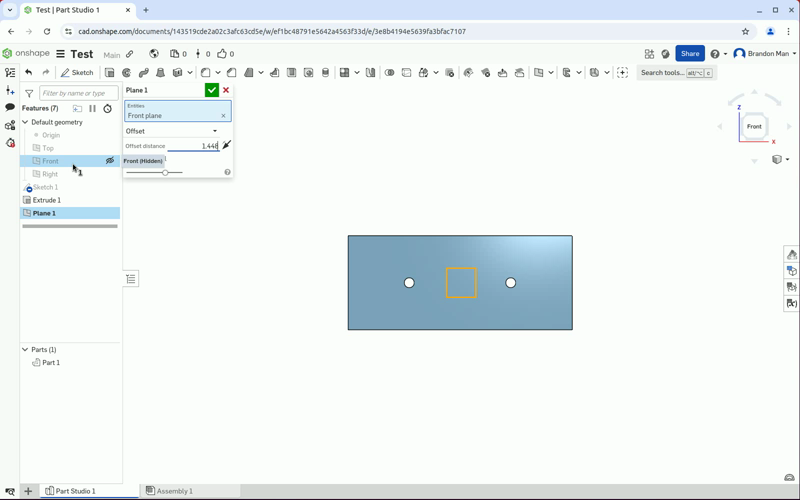
key(enter, 2)
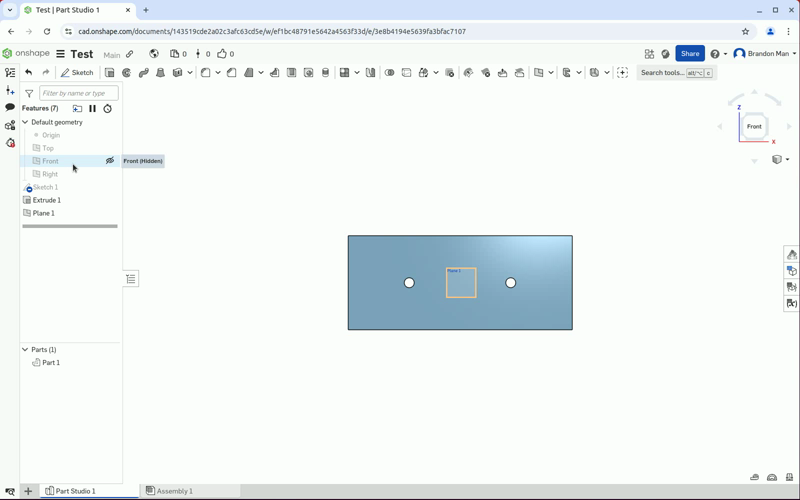
key(shift+s)
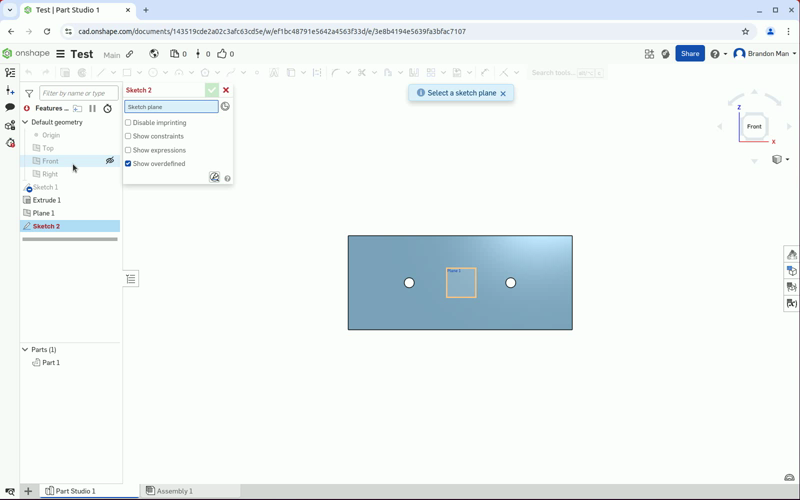
mouse_move(73, 215)
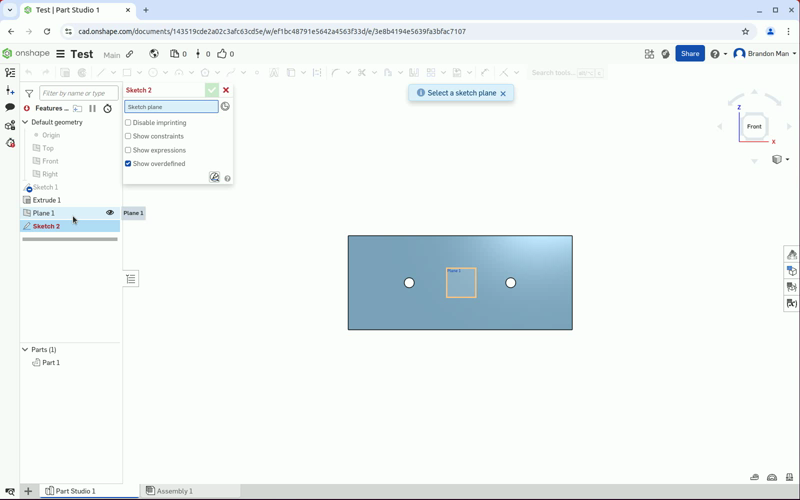
click(73, 215)
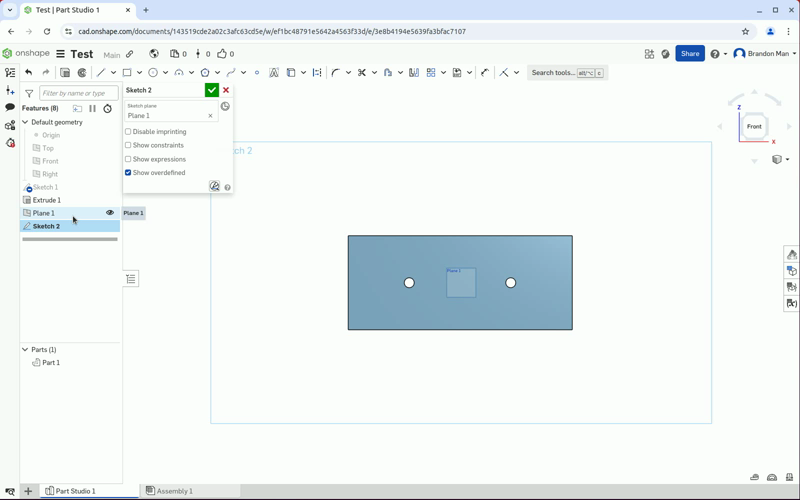
mouse_move(73, 352)
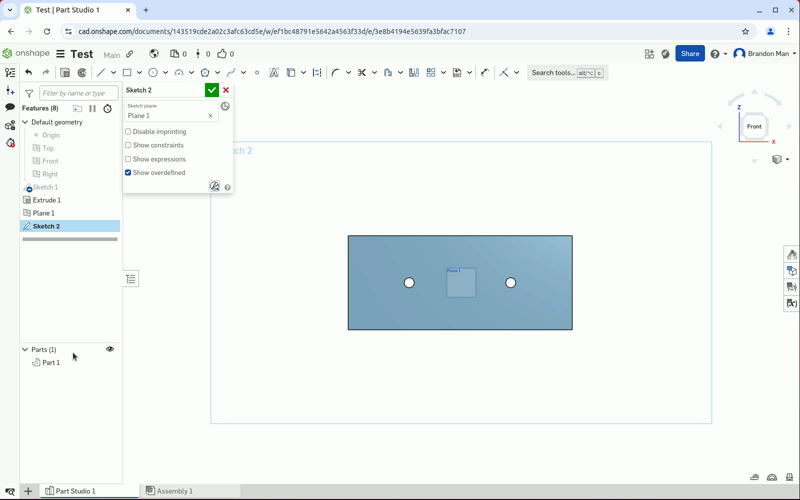
key(y)
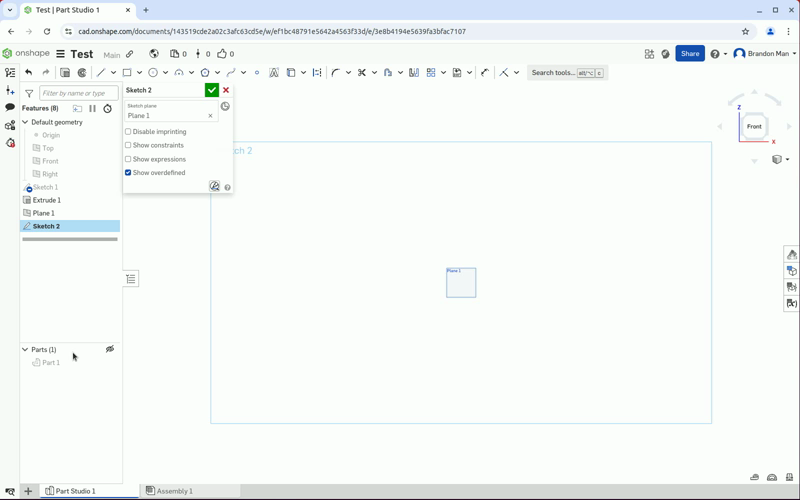
key(c)
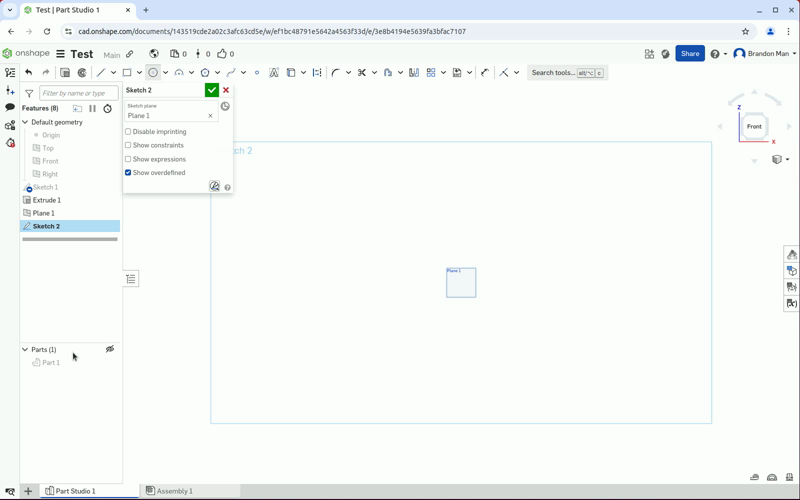
key_down(shift)
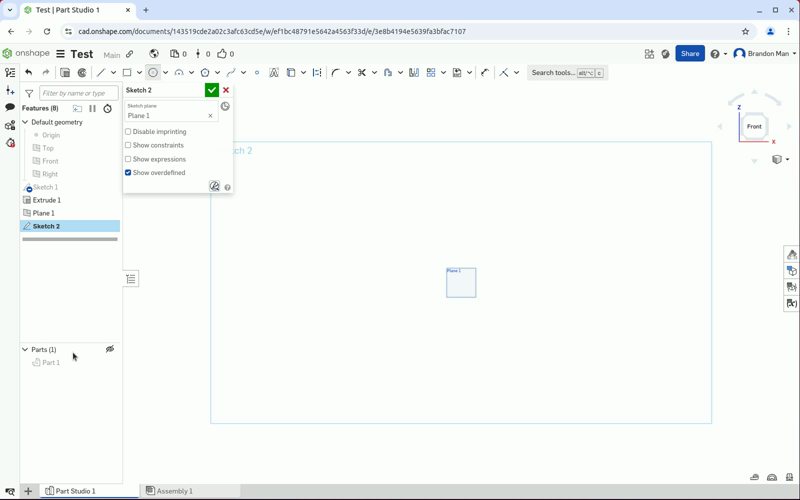
mouse_move(409, 282)
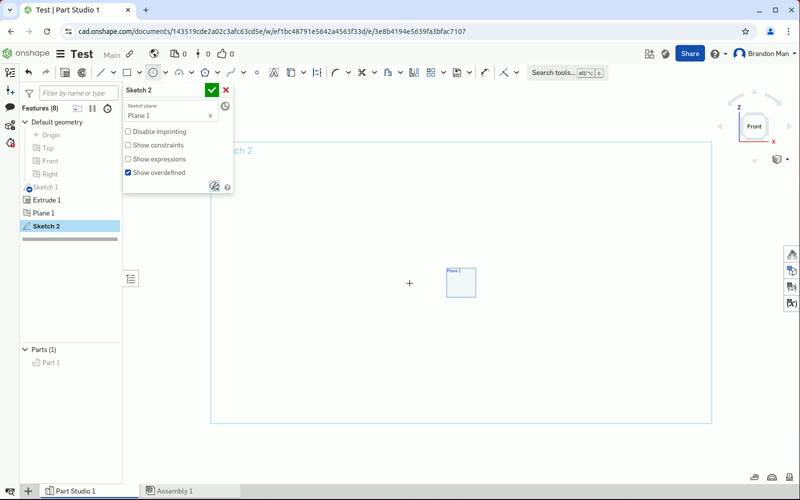
click(409, 282)
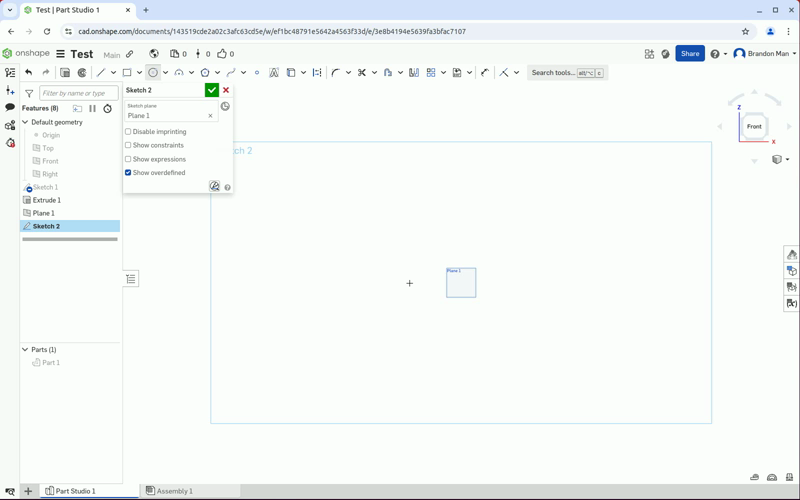
key_up(shift)
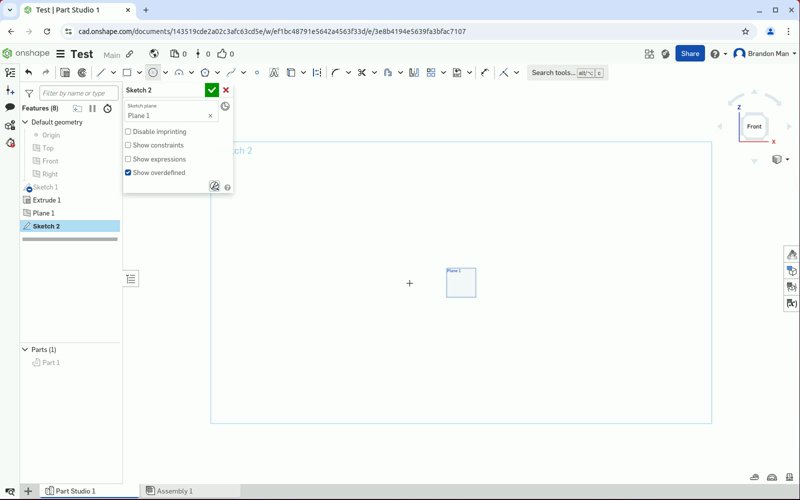
mouse_move(419, 282)
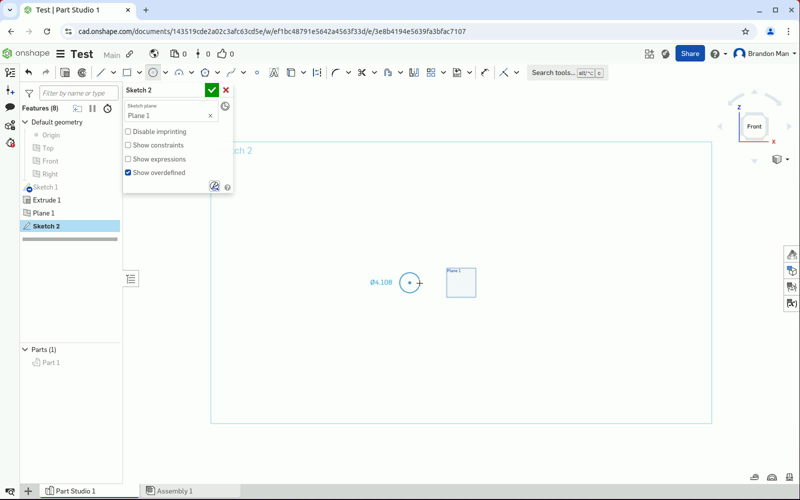
click(419, 282)
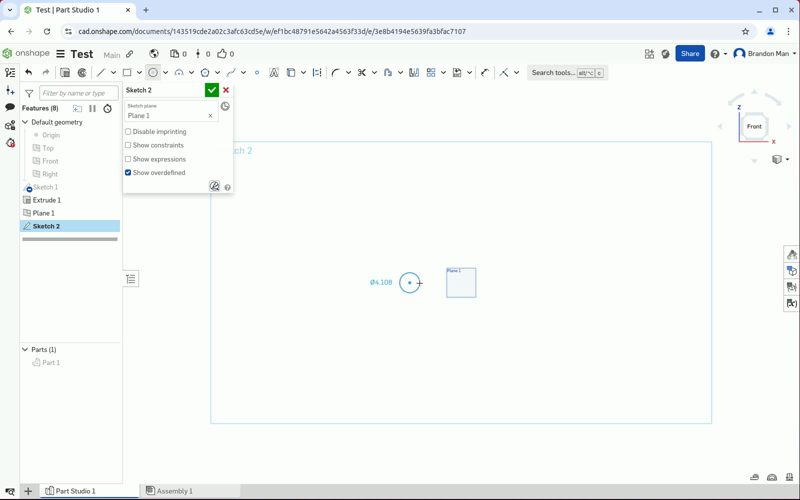
key(esc)
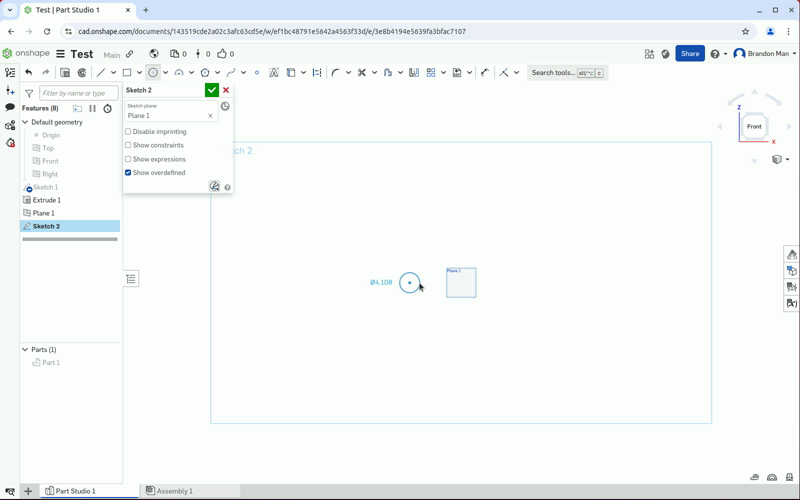
key(c)
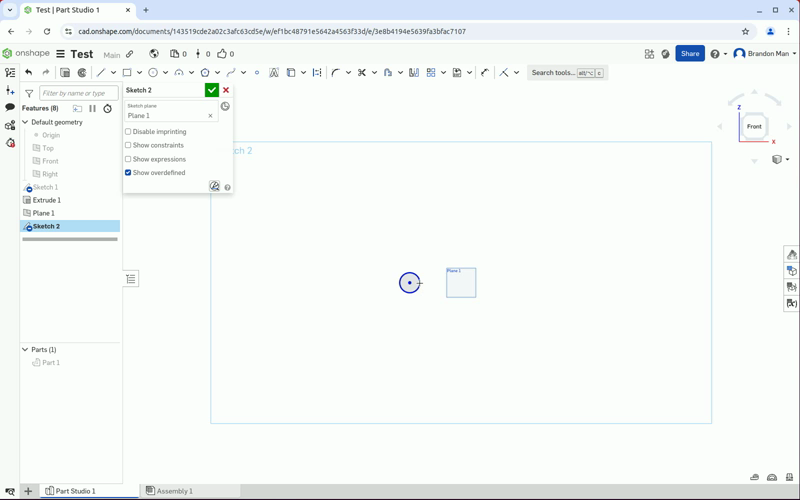
key_down(shift)
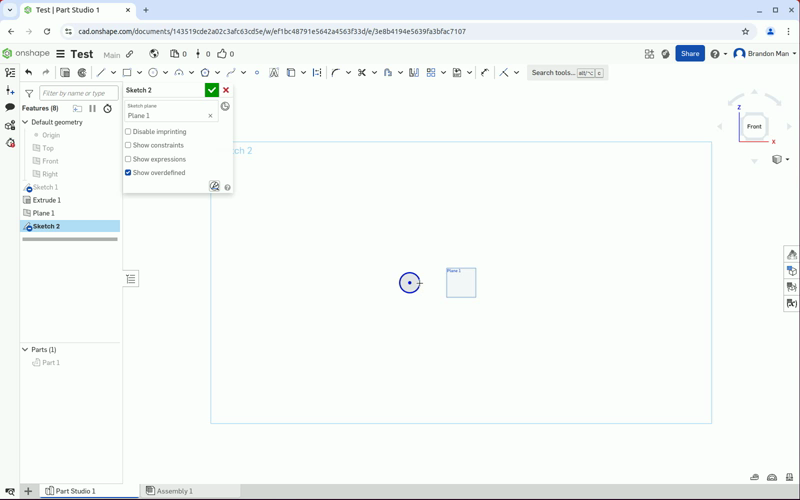
mouse_move(409, 282)
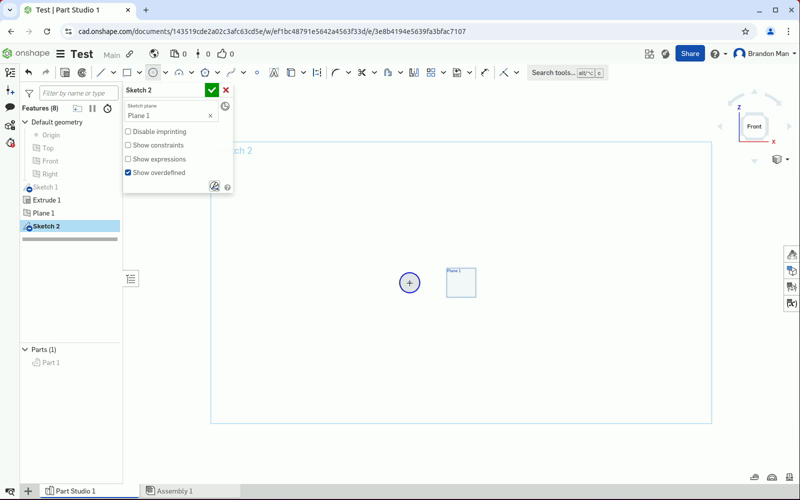
click(409, 282)
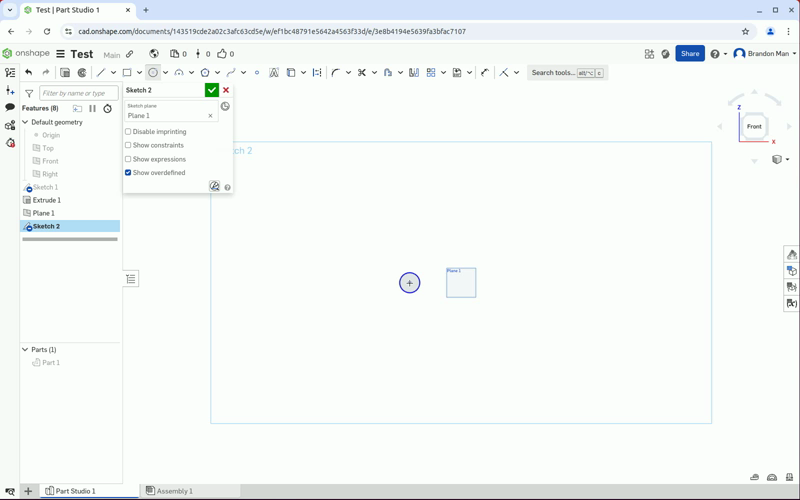
key_up(shift)
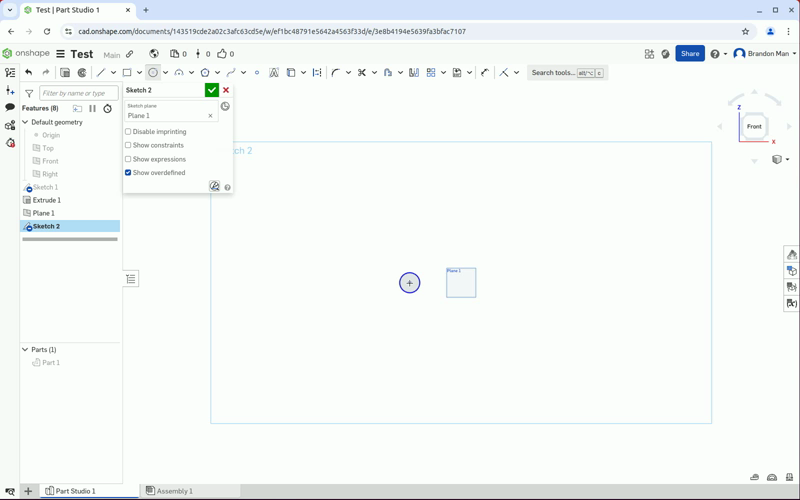
mouse_move(414, 282)
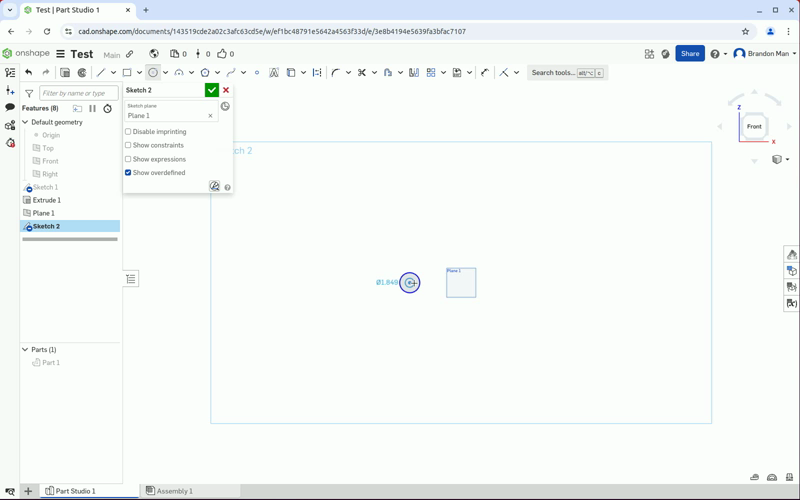
click(414, 282)
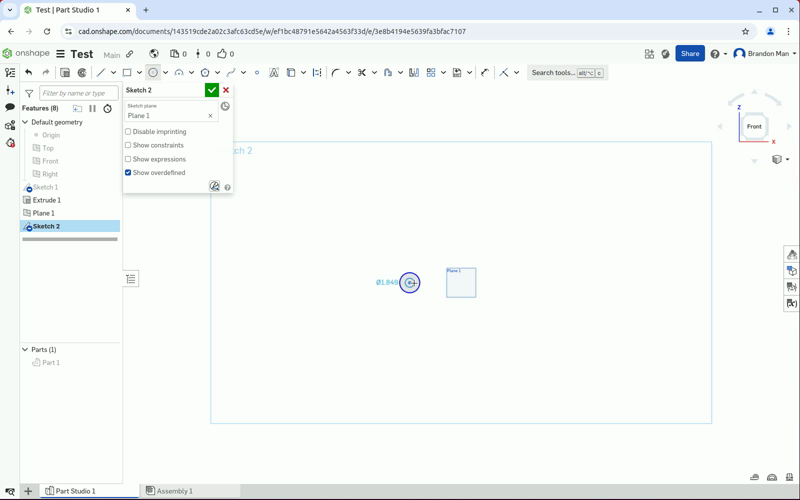
key(esc)
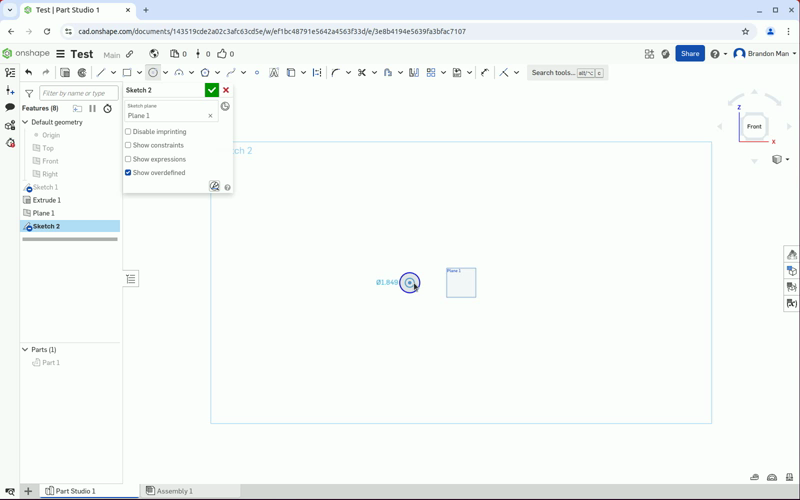
mouse_move(418, 283)
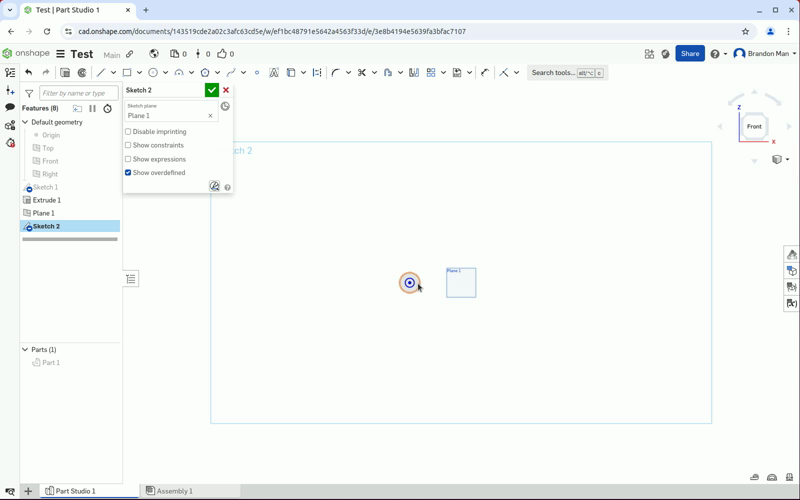
scroll(6)
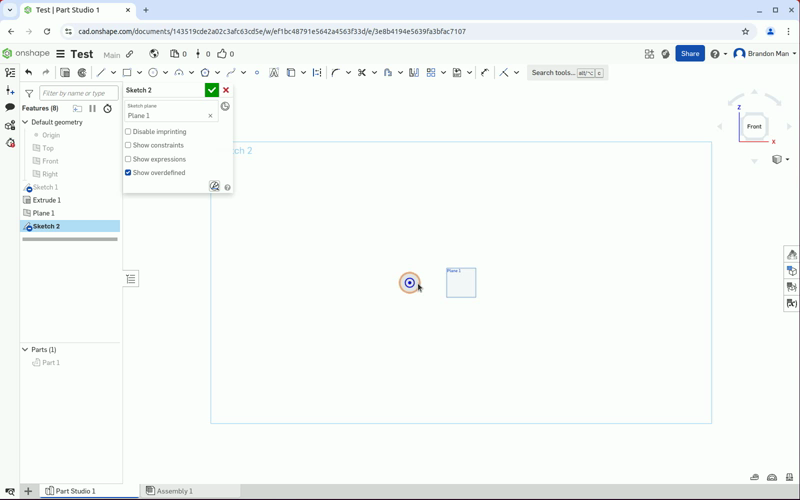
scroll(6)
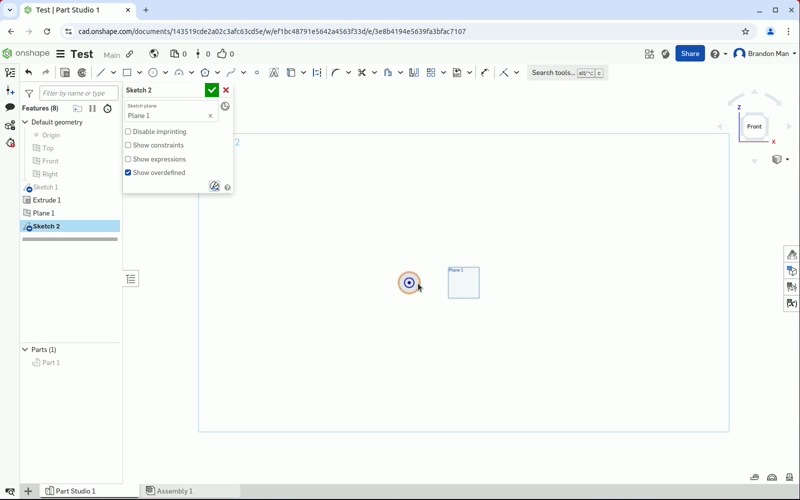
scroll(6)
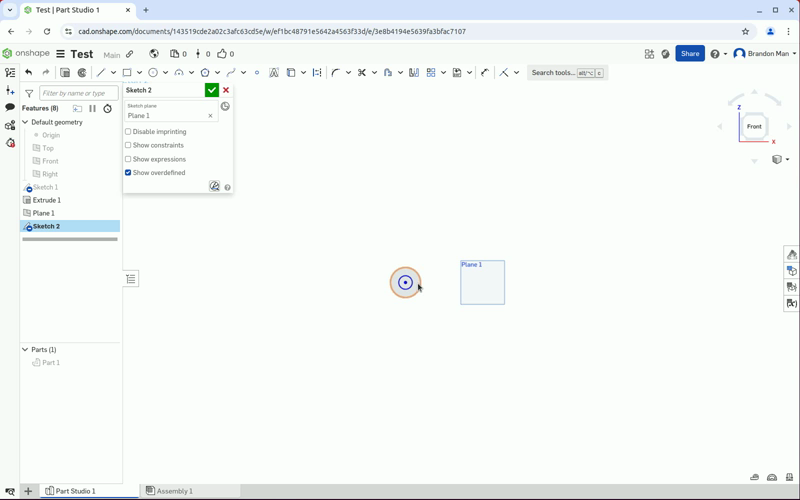
scroll(6)
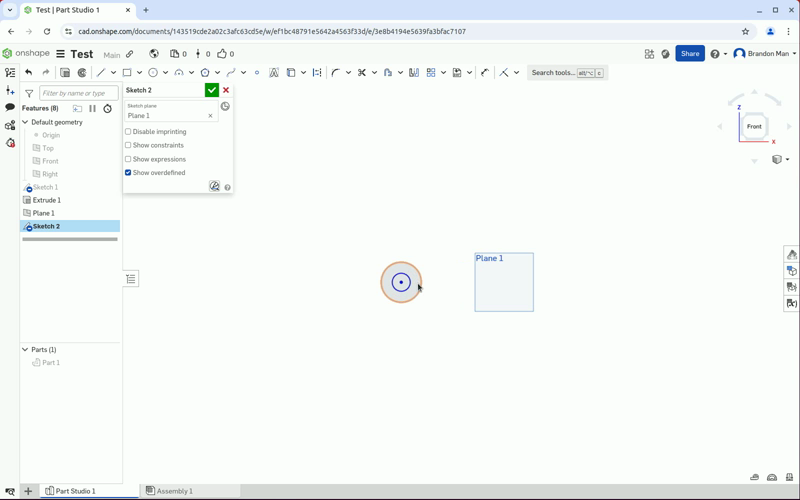
scroll(6)
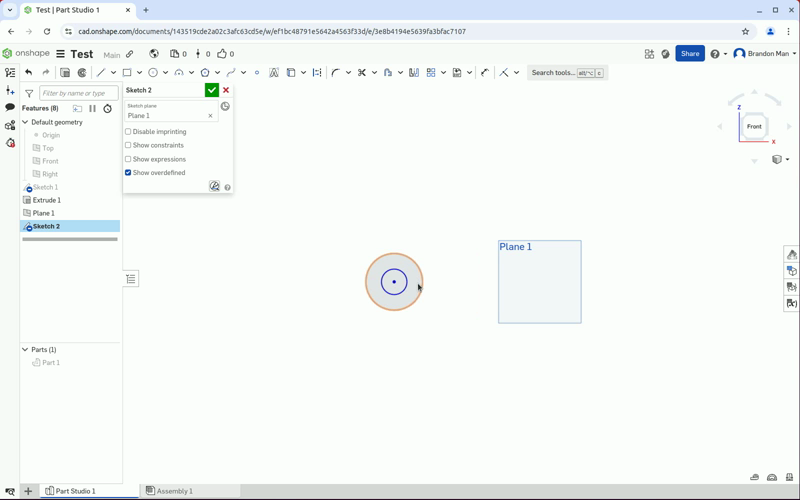
scroll(6)
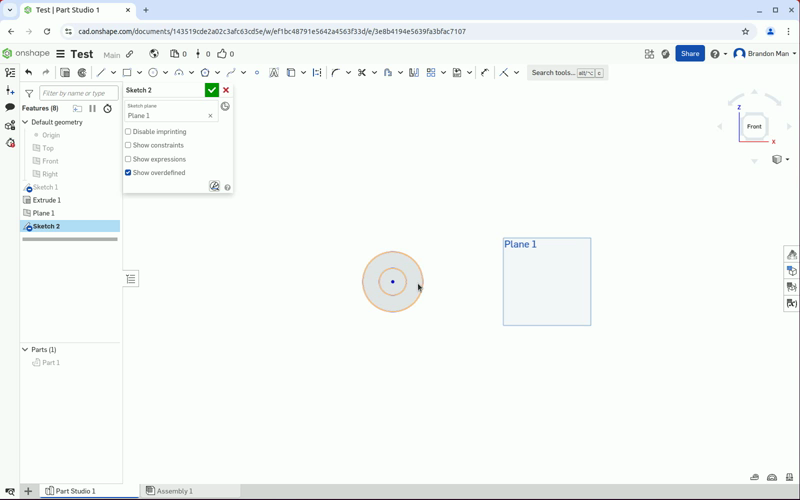
scroll(6)
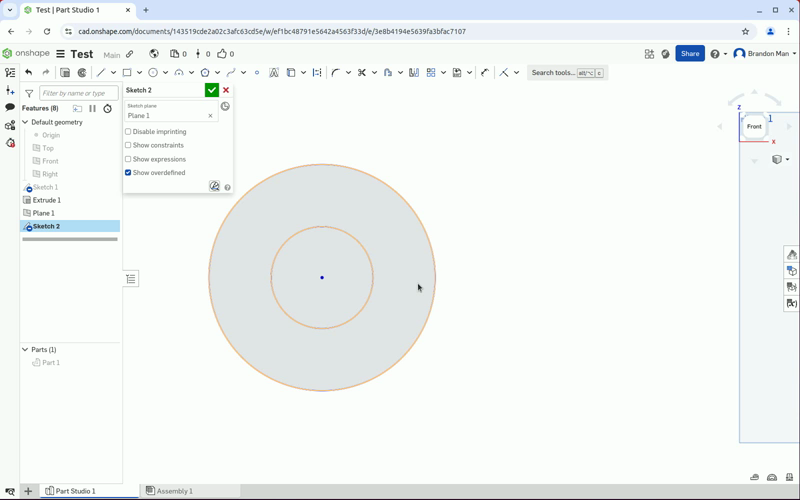
click(418, 283)
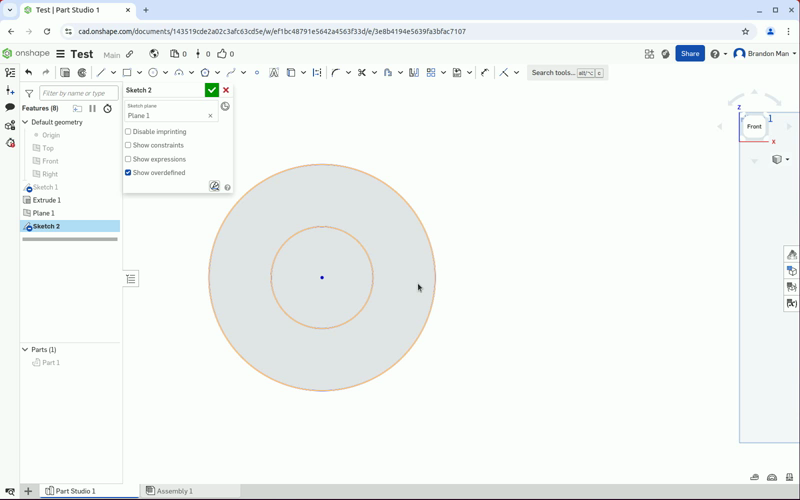
scroll(-6)
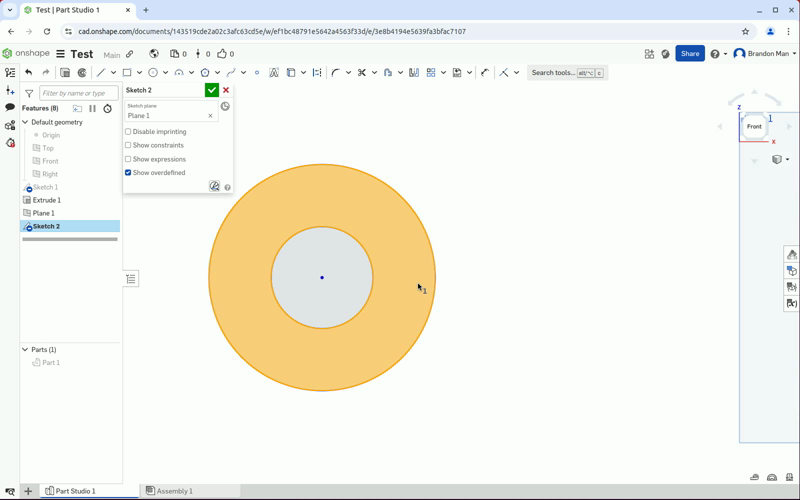
scroll(-6)
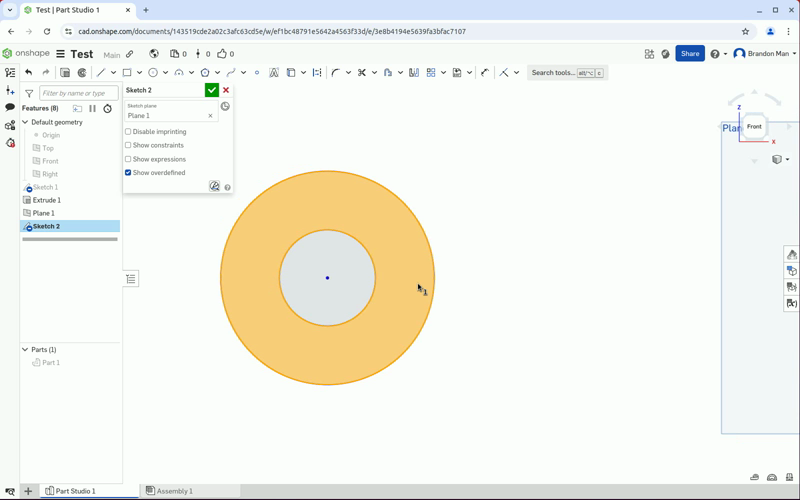
scroll(-6)
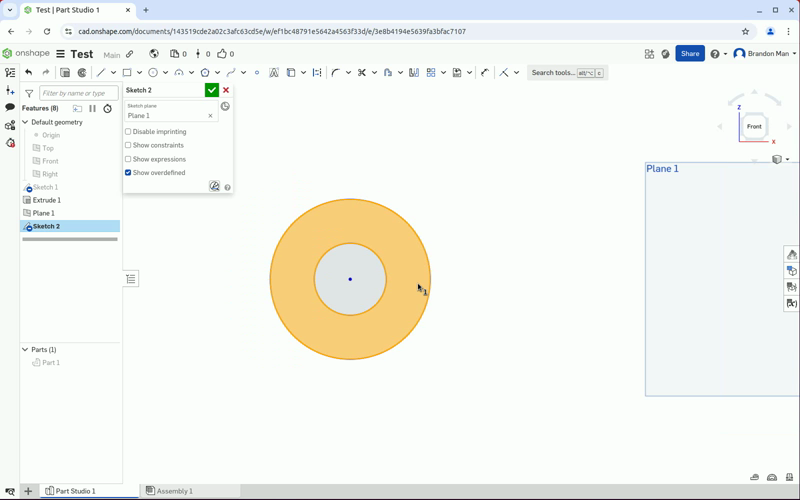
scroll(-6)
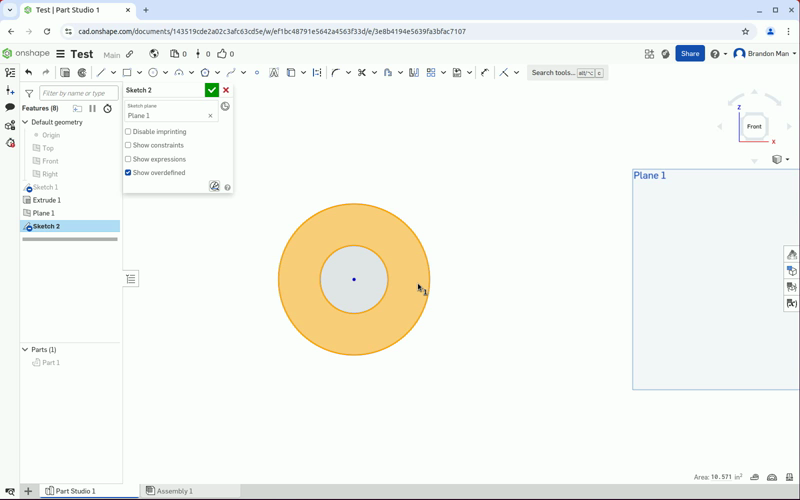
scroll(-6)
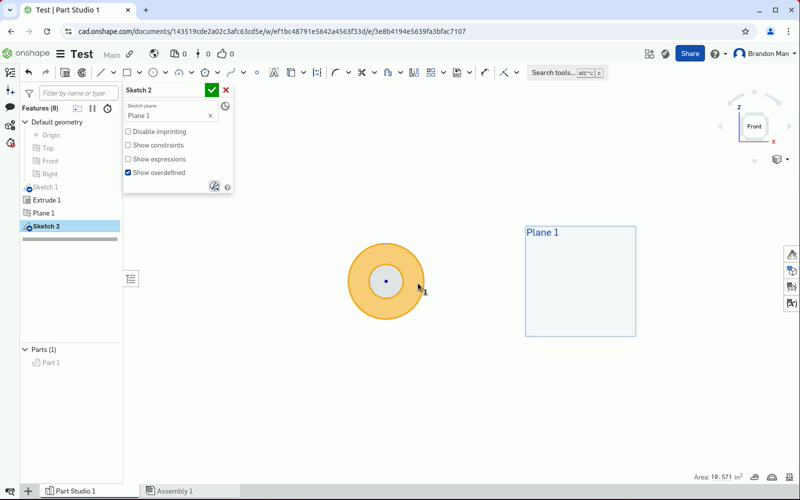
scroll(-6)
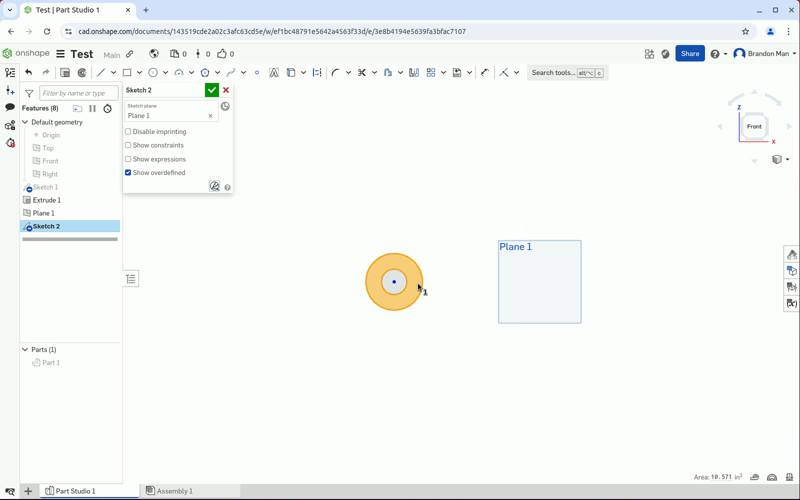
scroll(-6)
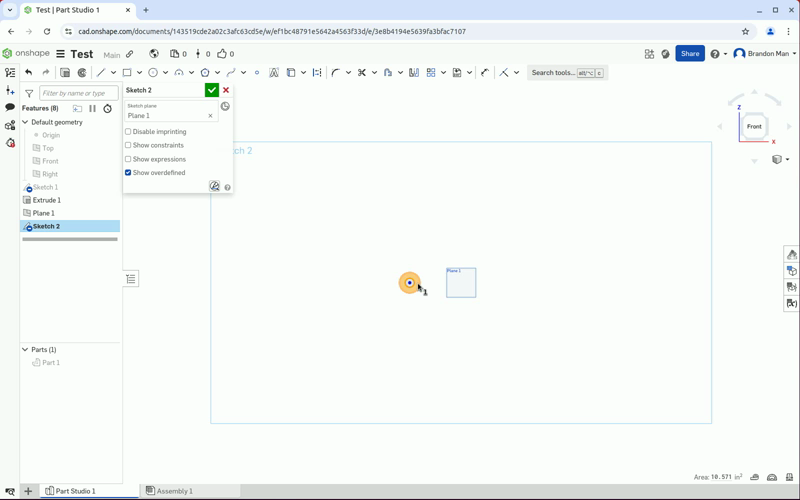
mouse_move(73, 352)
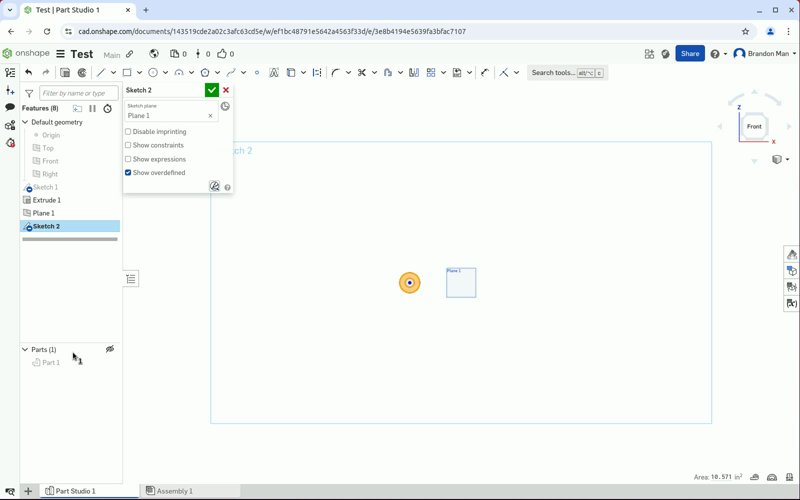
key(shift+y)
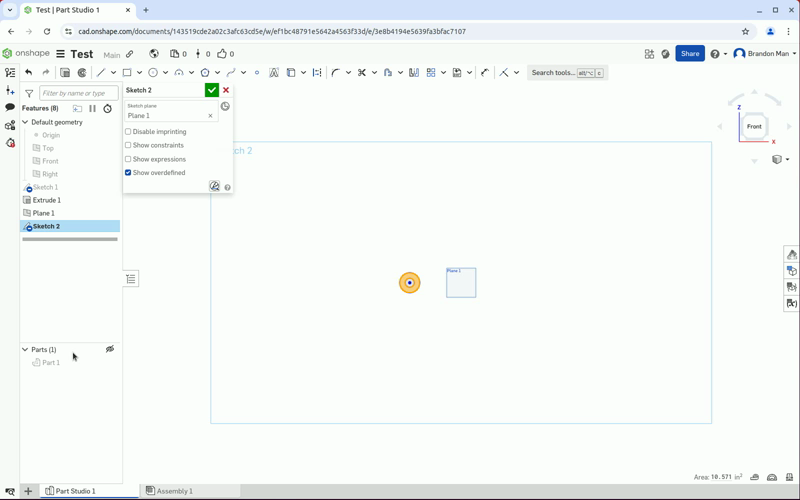
key(shift+e)
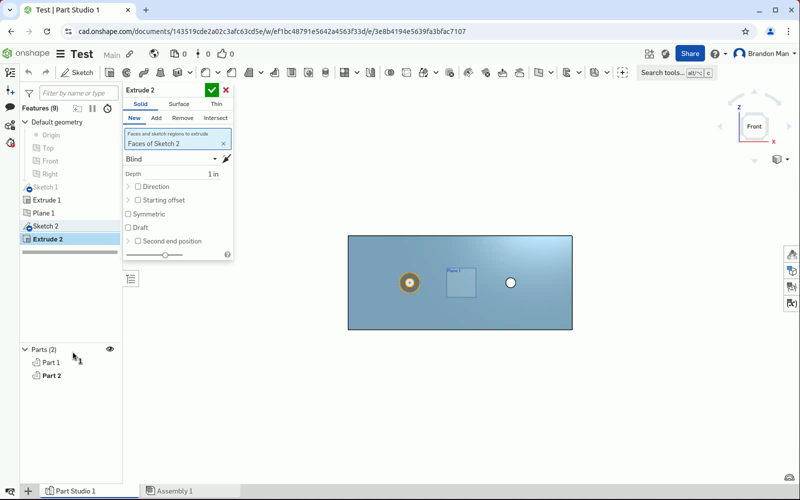
mouse_move(143, 106)
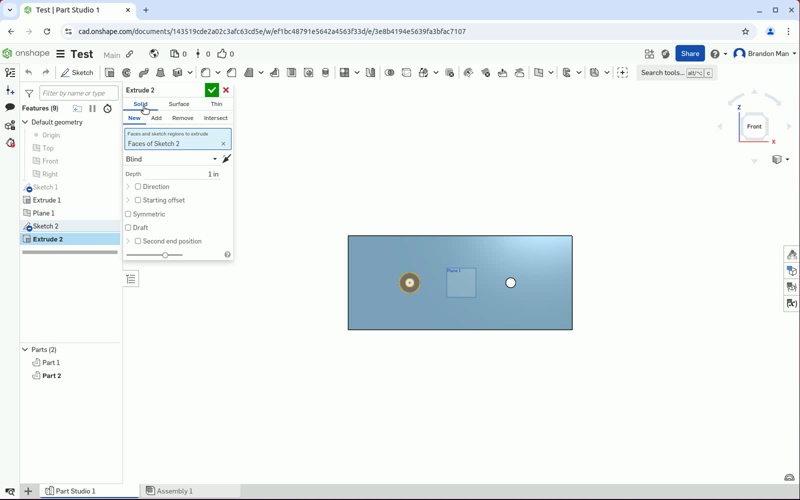
click(143, 106)
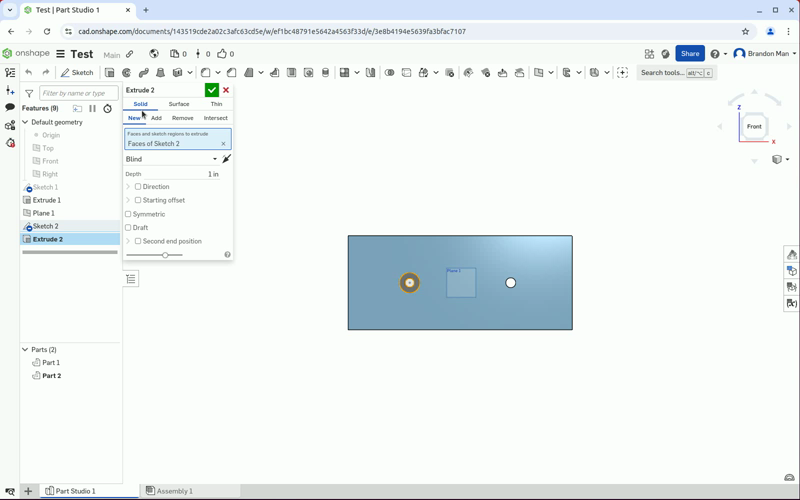
mouse_move(137, 120)
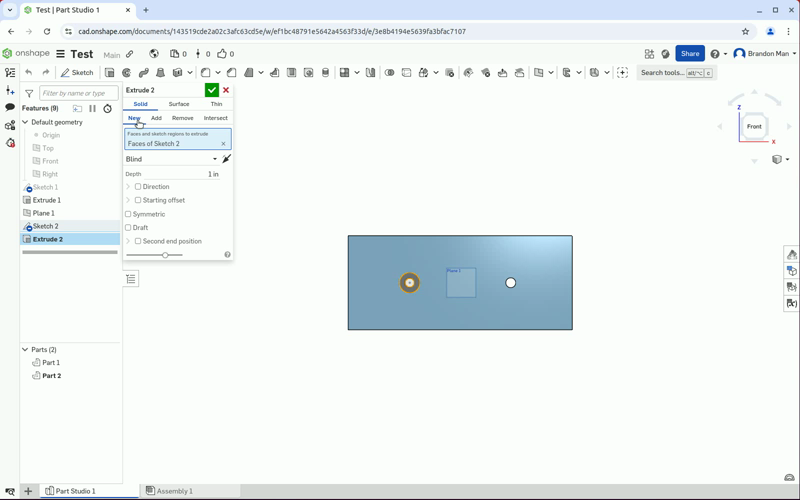
click(137, 120)
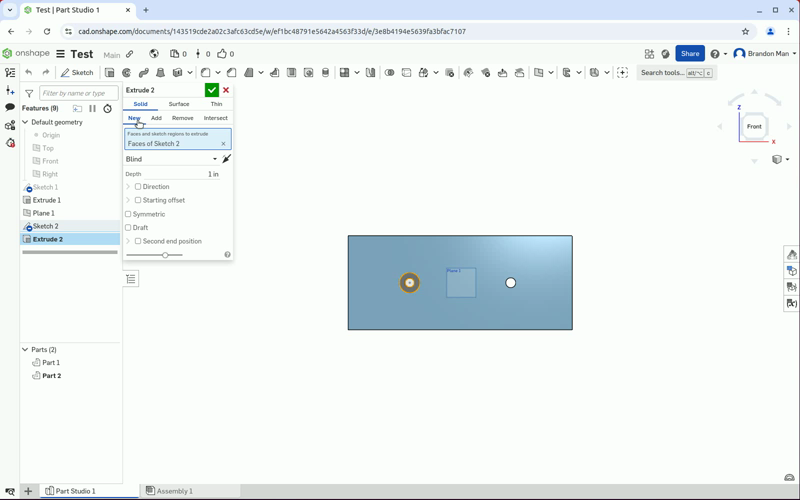
key(tab, 4)
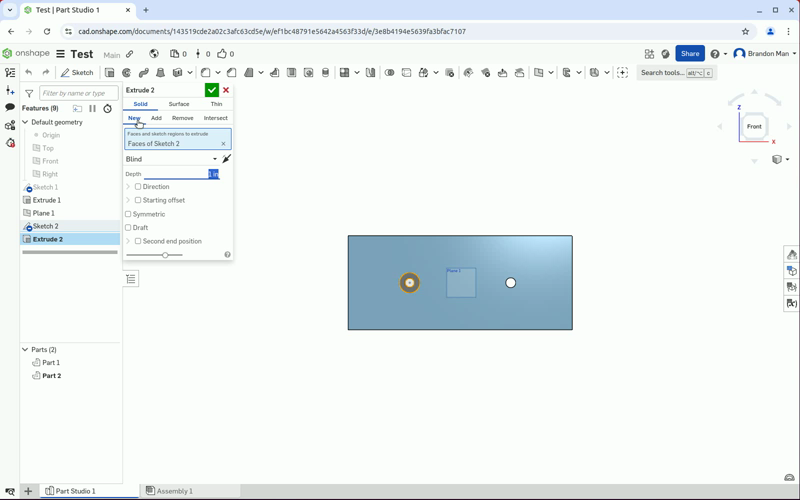
text(5.777)
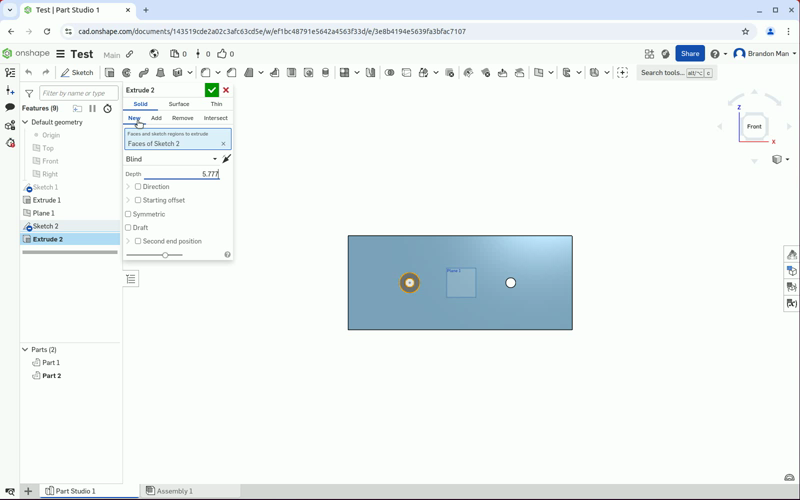
key(enter)
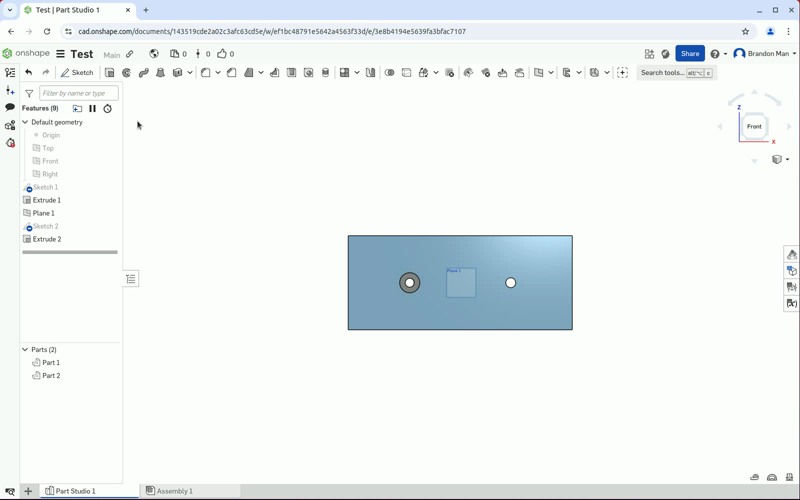
key(shift+h)
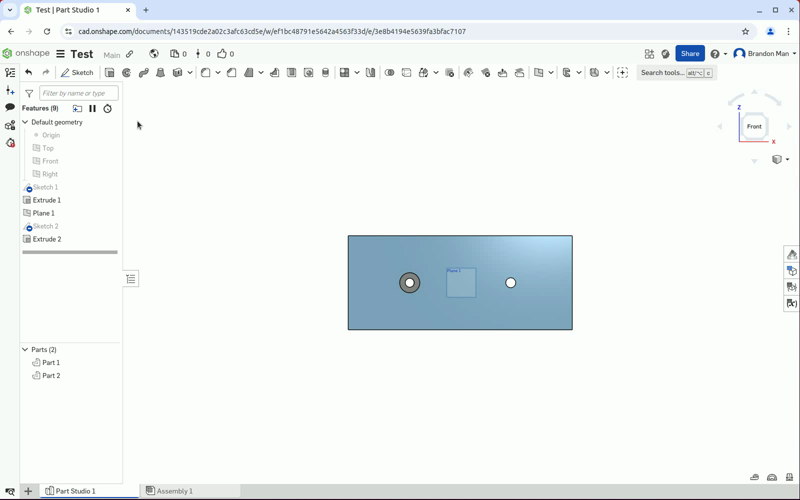
key(shift+h)
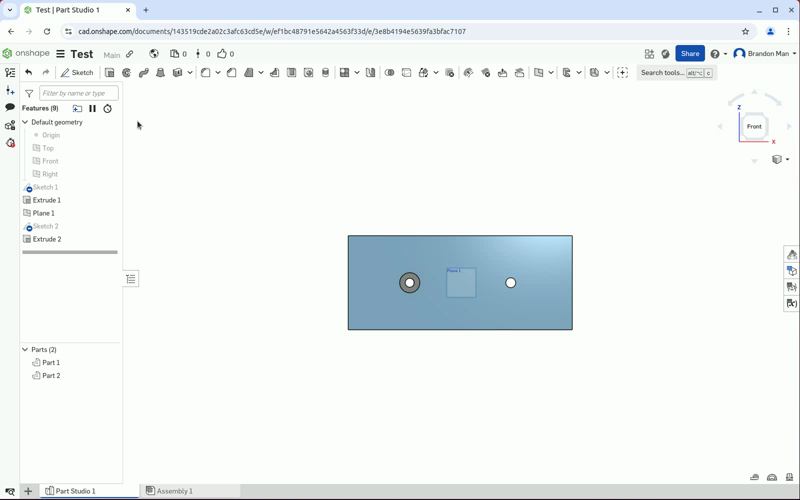
mouse_move(73, 189)
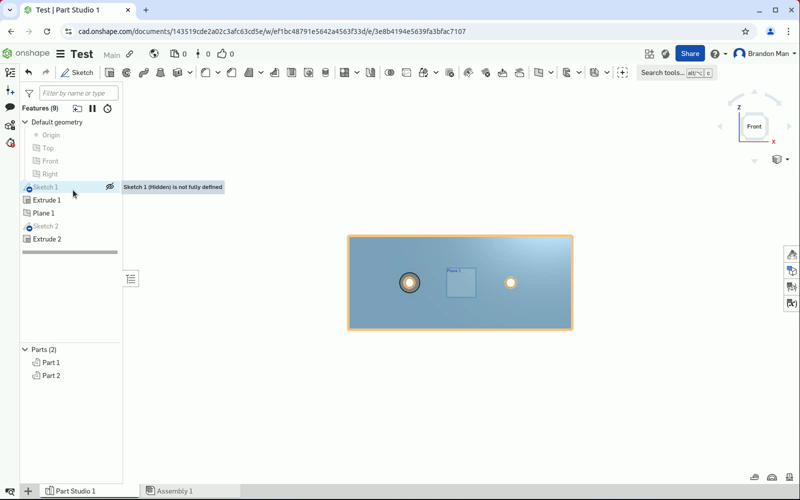
click(73, 189)
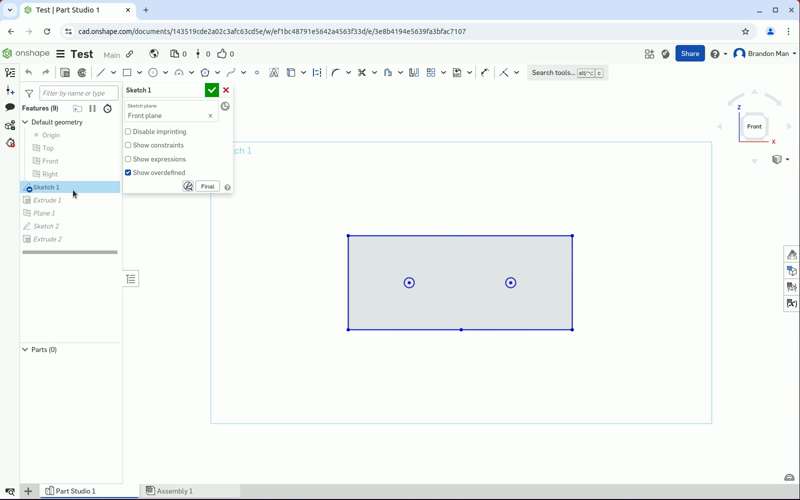
mouse_move(229, 92)
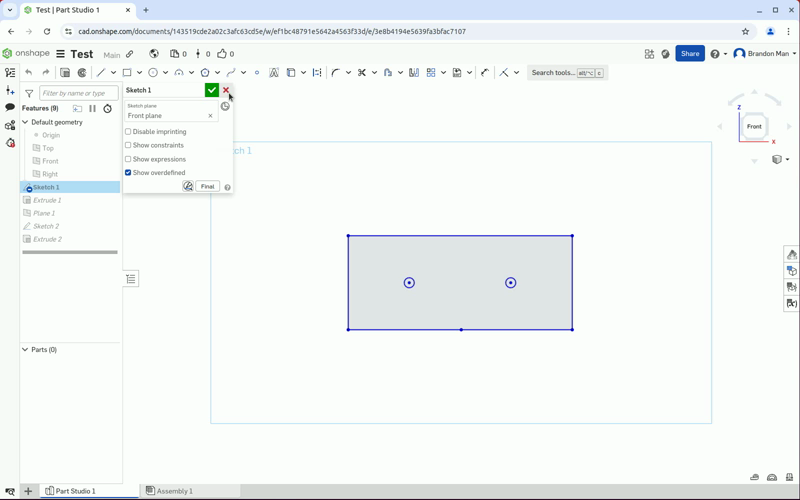
click(229, 92)
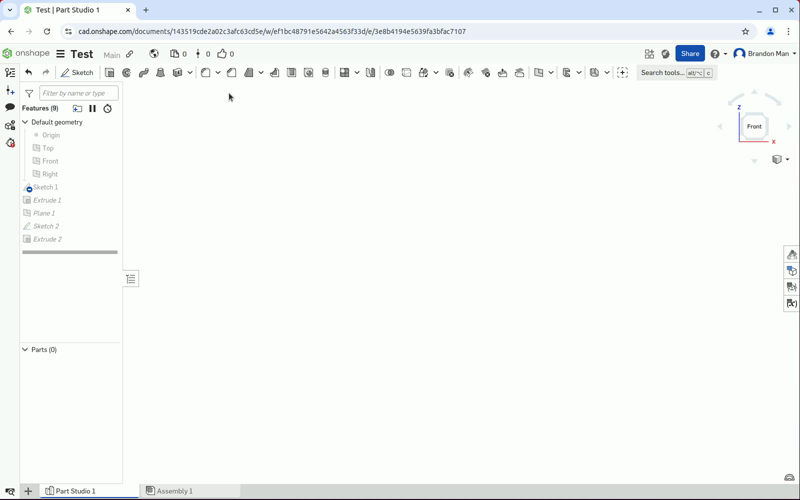
key(shift+s)
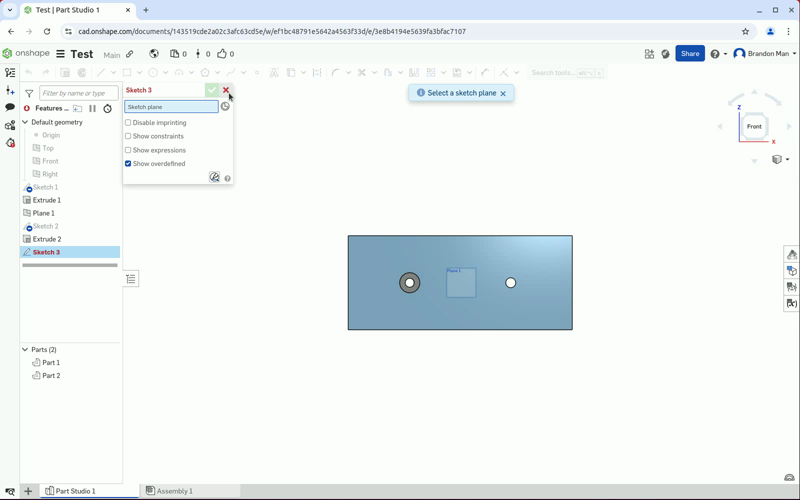
mouse_move(73, 215)
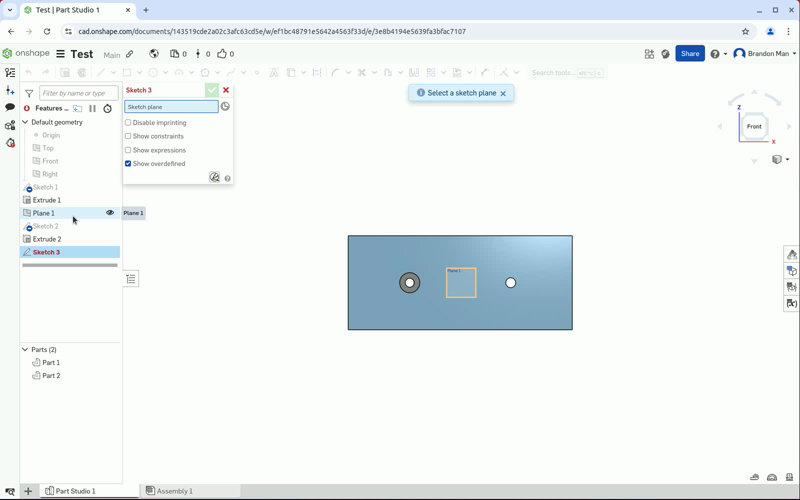
click(73, 215)
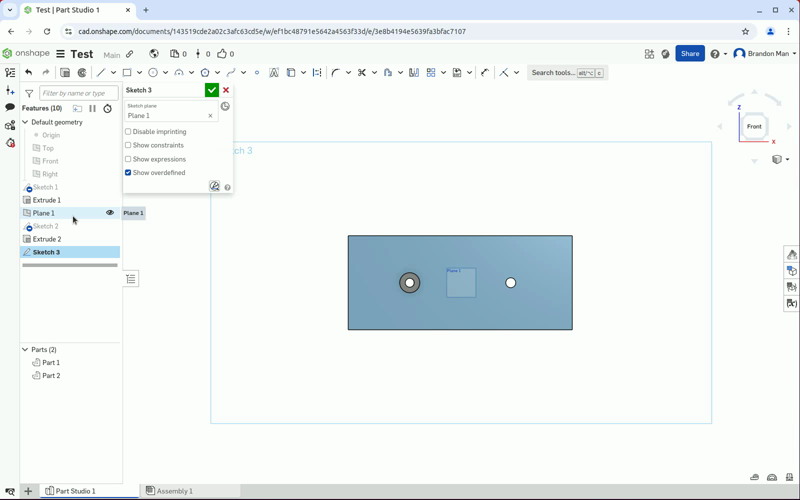
mouse_move(73, 352)
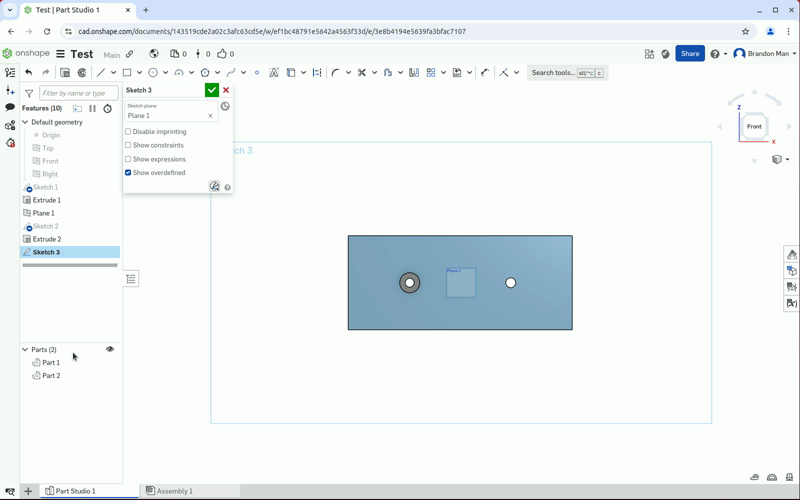
key(y)
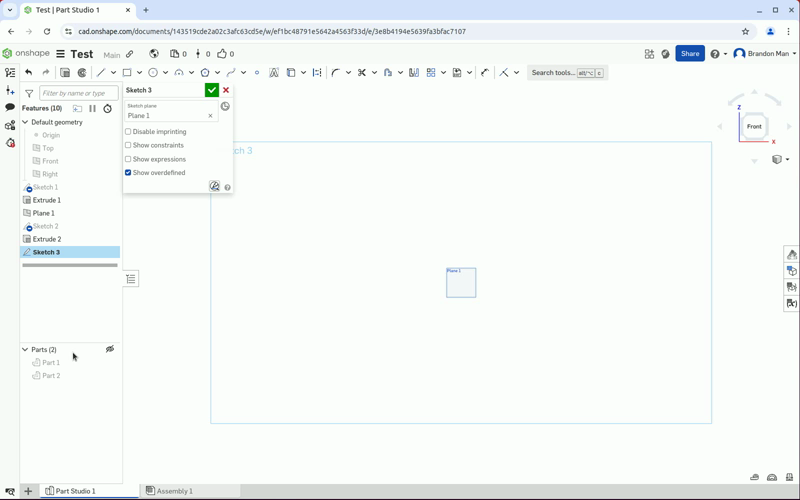
key(c)
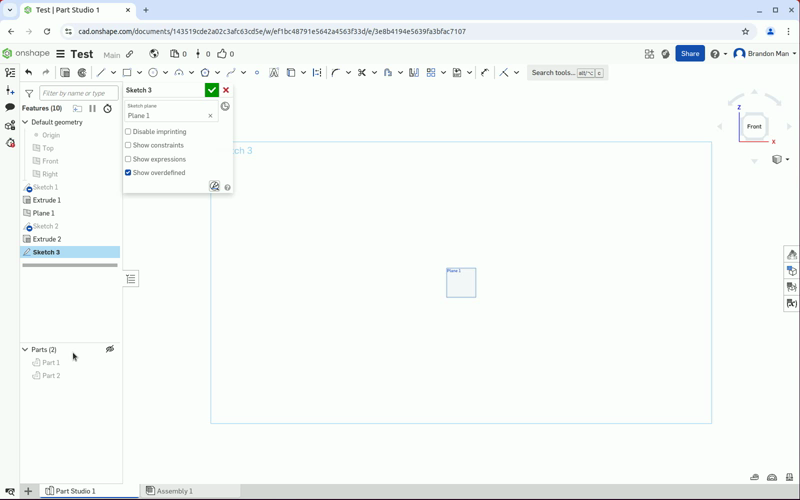
key_down(shift)
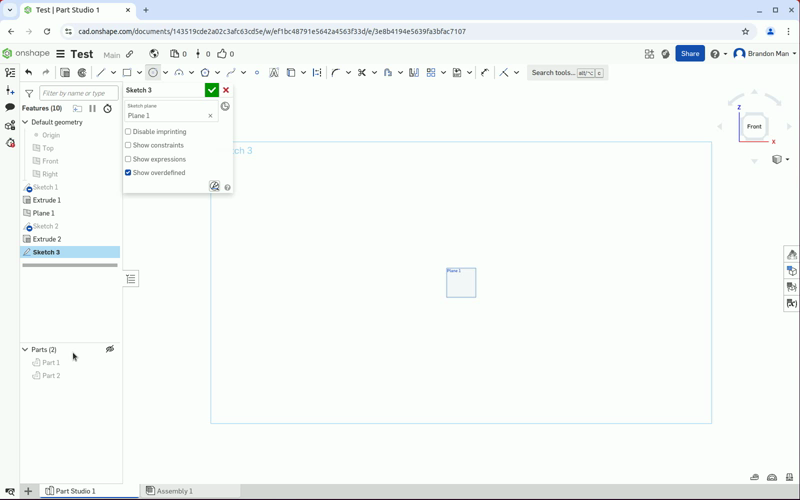
mouse_move(513, 282)
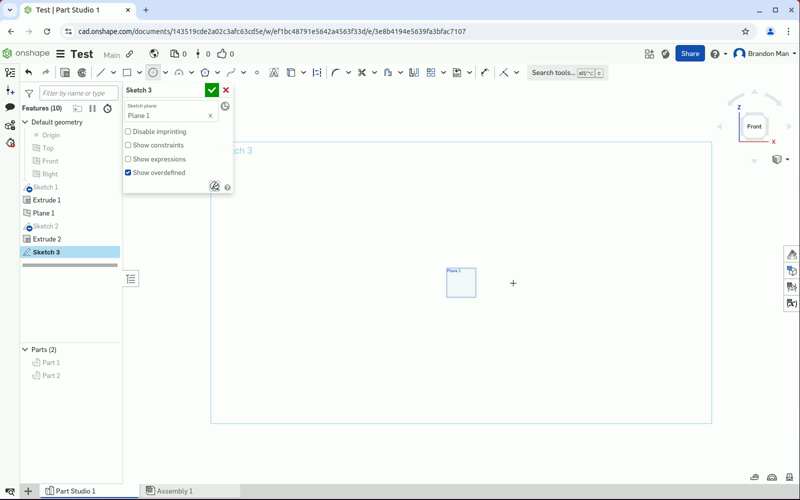
click(513, 282)
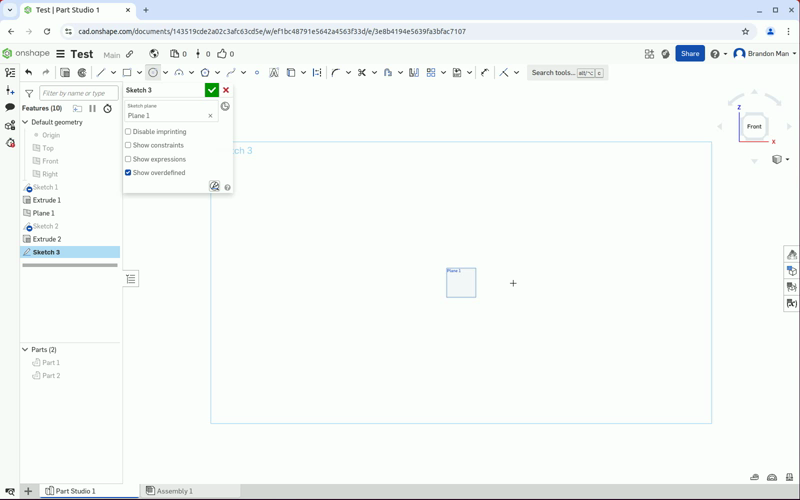
key_up(shift)
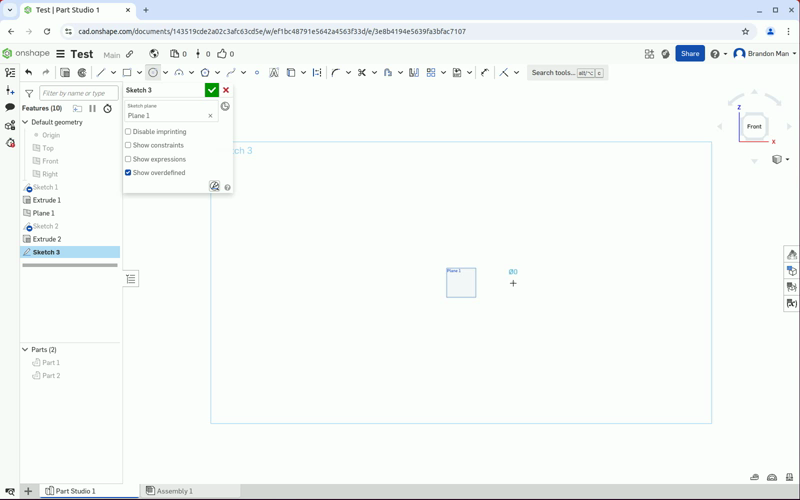
mouse_move(522, 282)
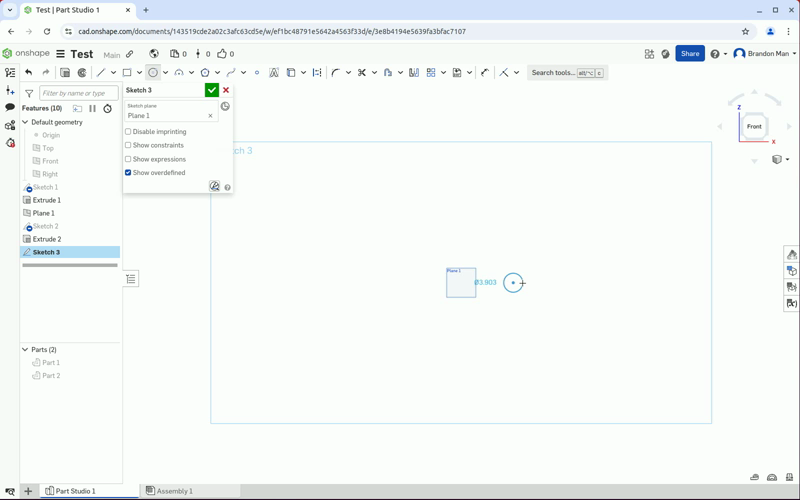
click(522, 282)
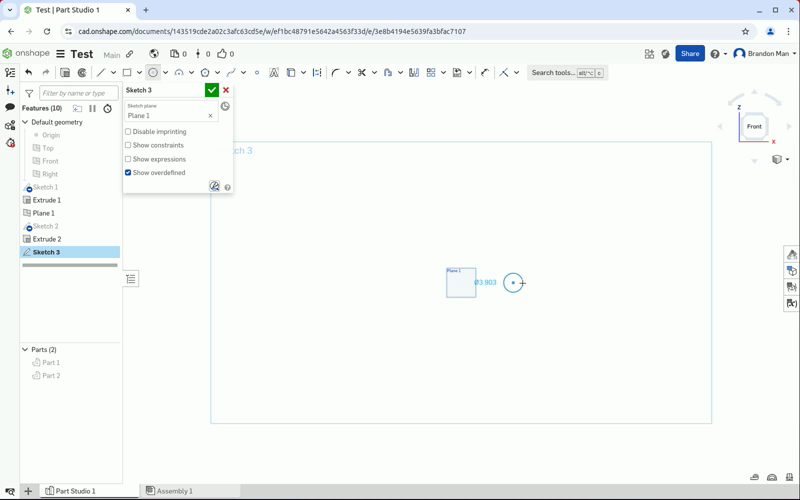
key(esc)
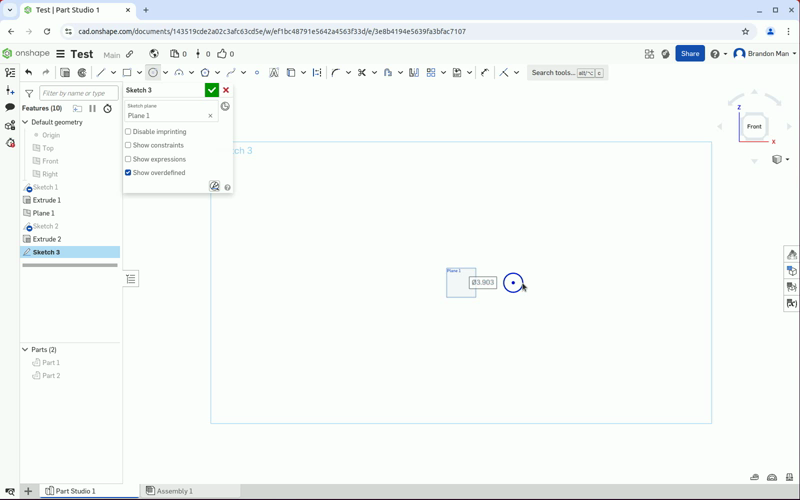
key(c)
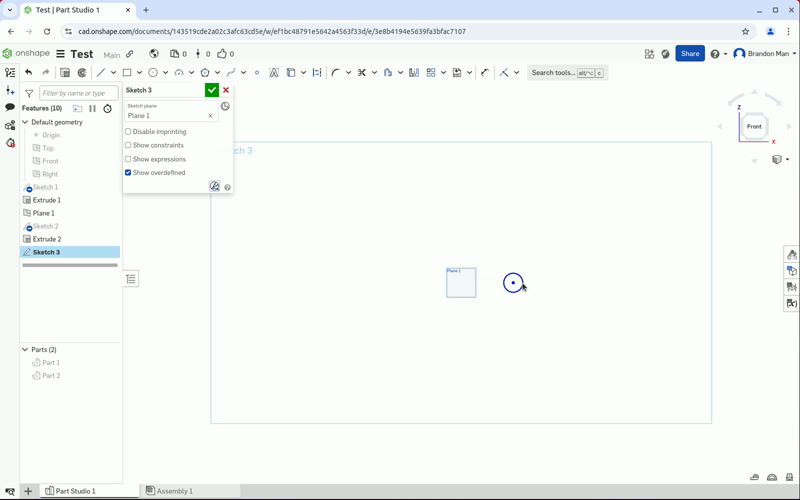
key_down(shift)
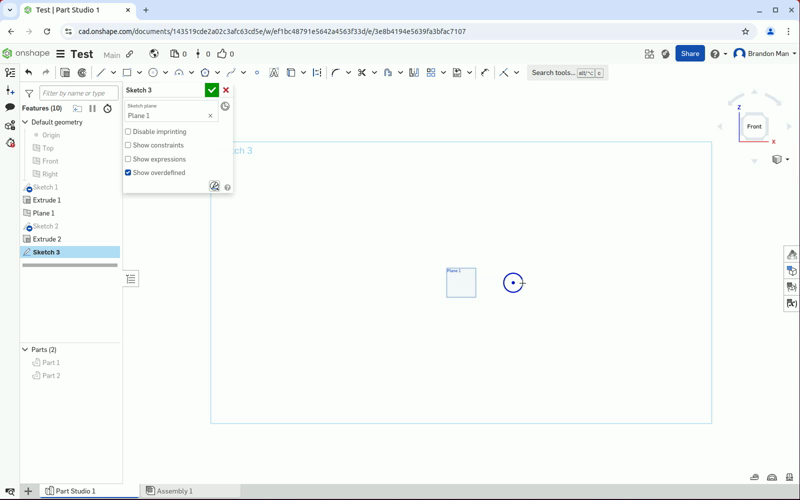
mouse_move(513, 282)
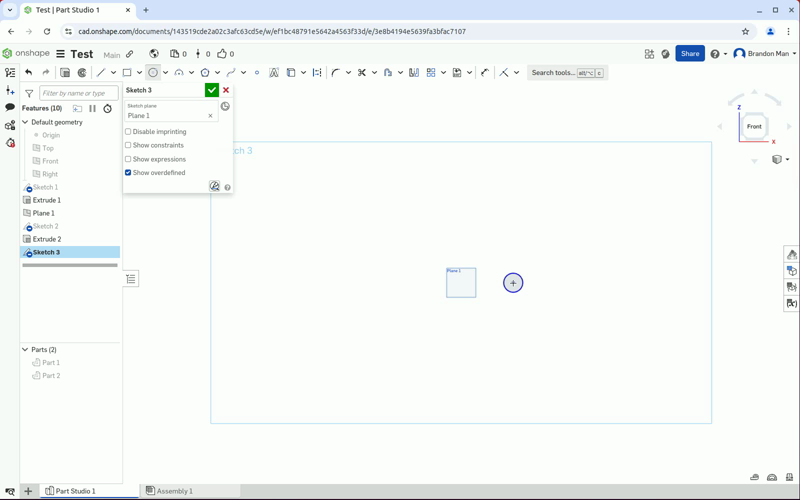
click(513, 282)
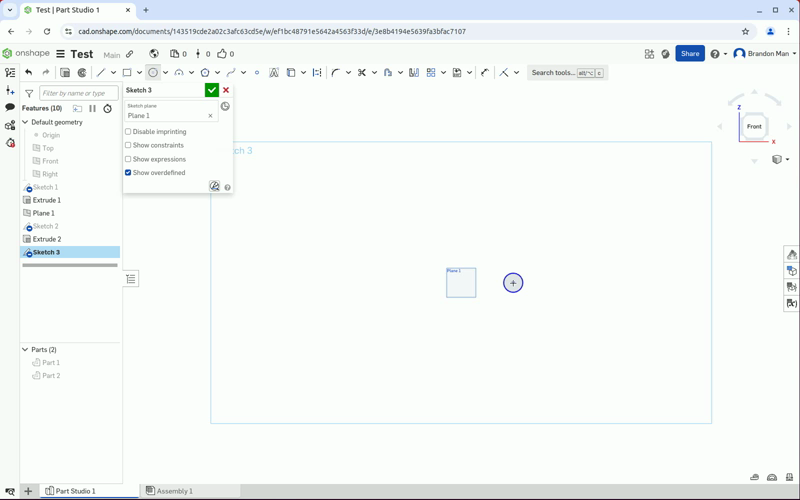
key_up(shift)
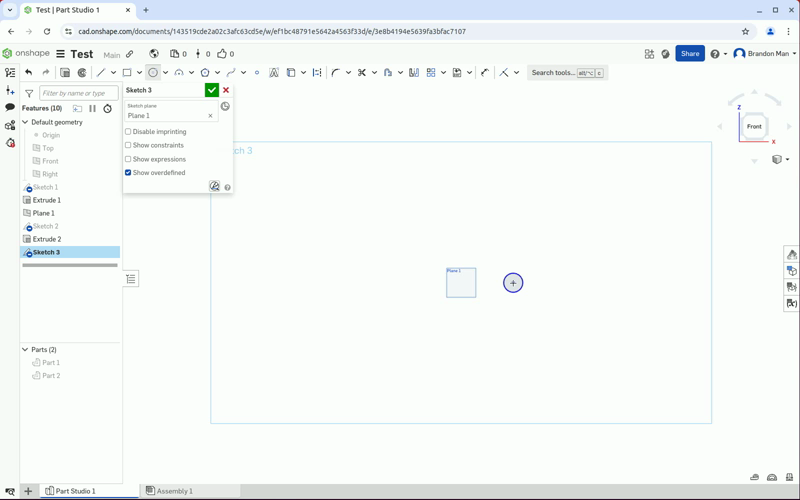
mouse_move(517, 282)
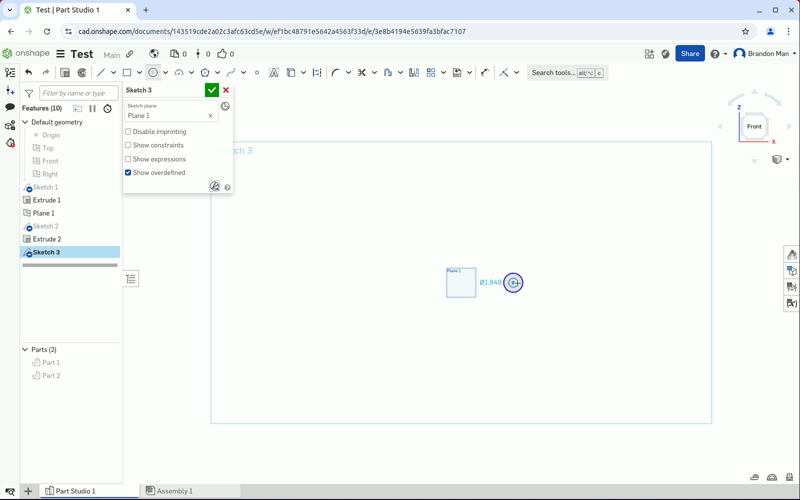
click(517, 282)
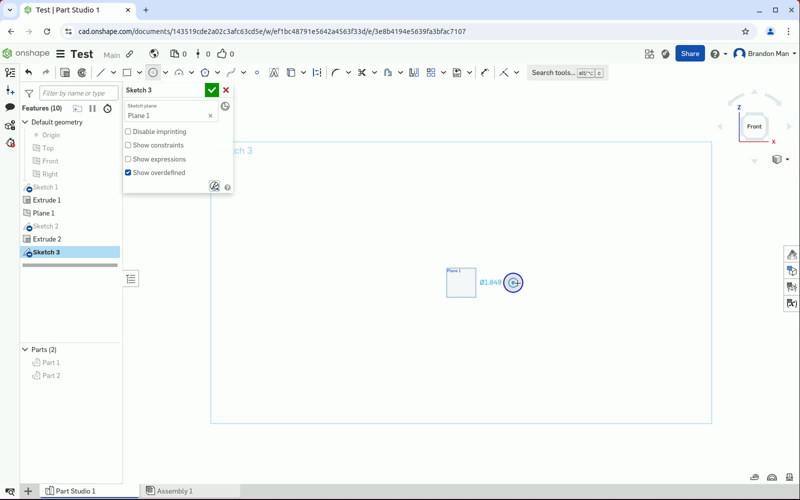
key(esc)
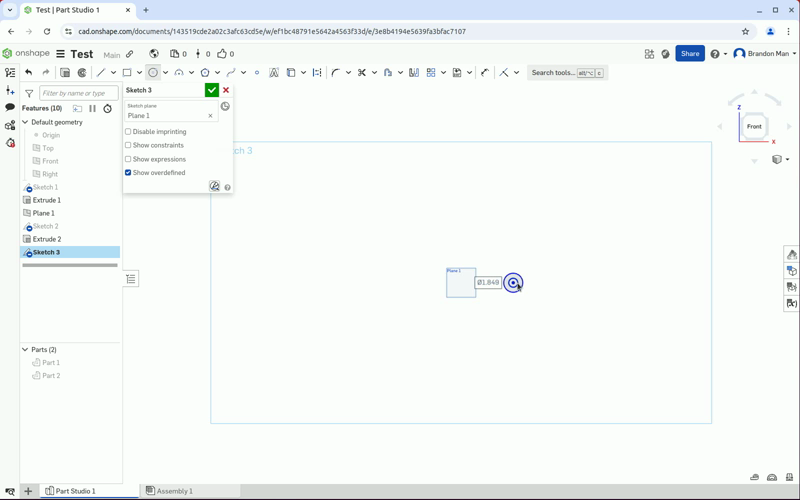
mouse_move(513, 273)
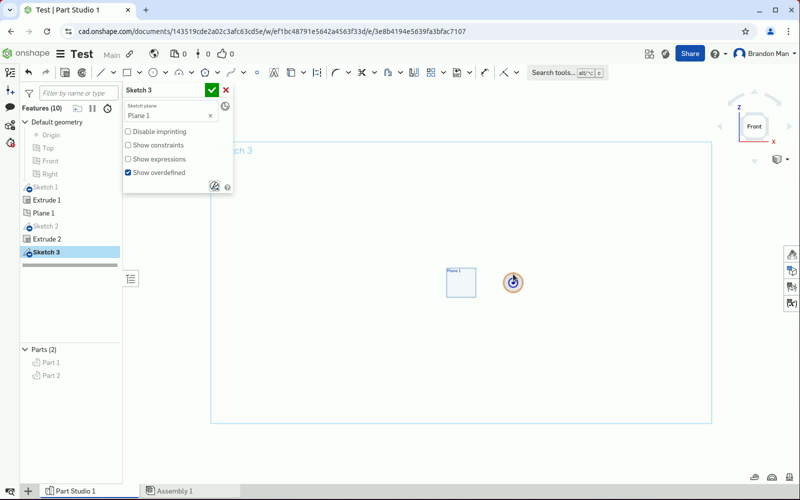
scroll(6)
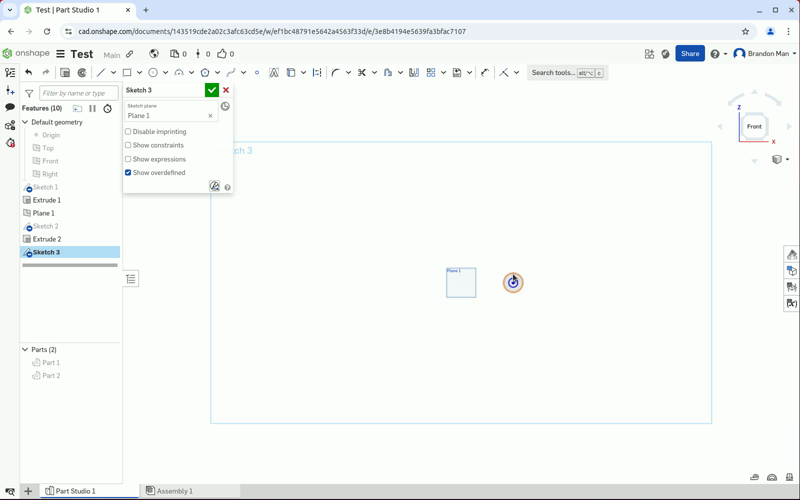
scroll(6)
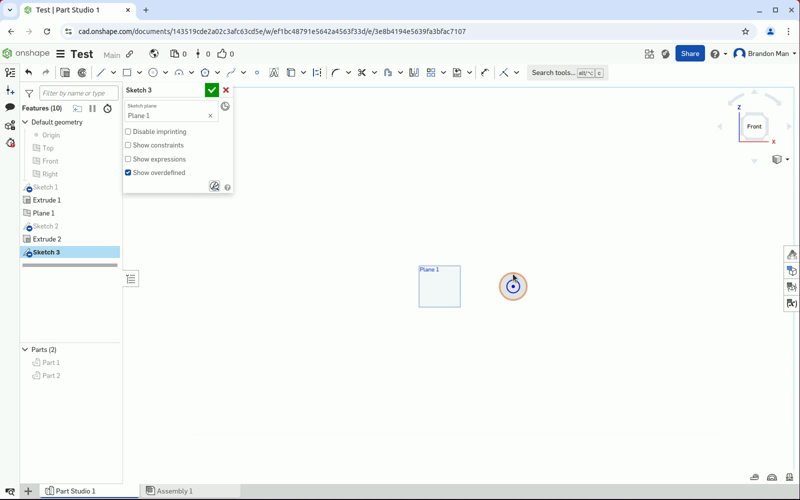
scroll(6)
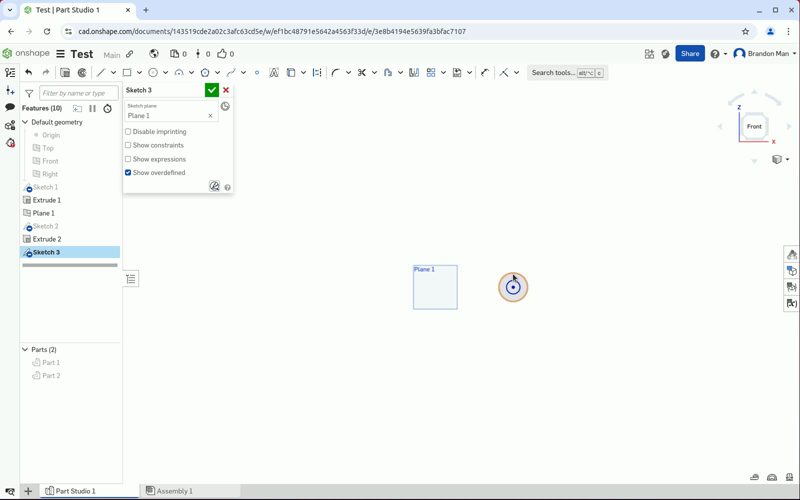
scroll(6)
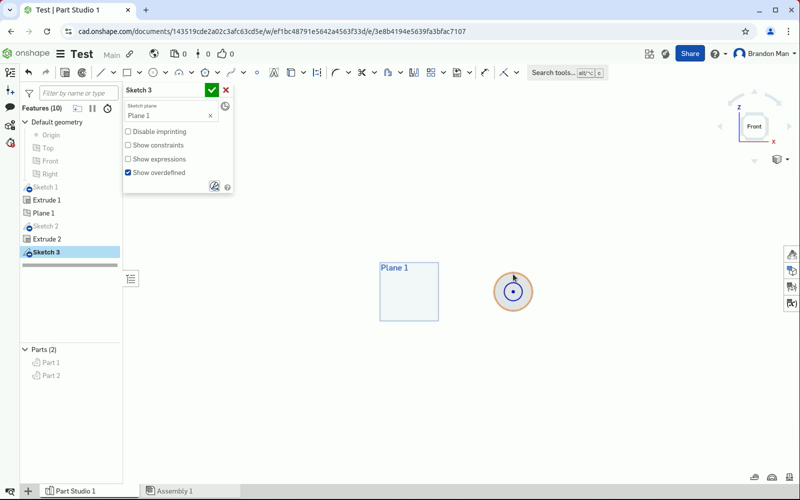
scroll(6)
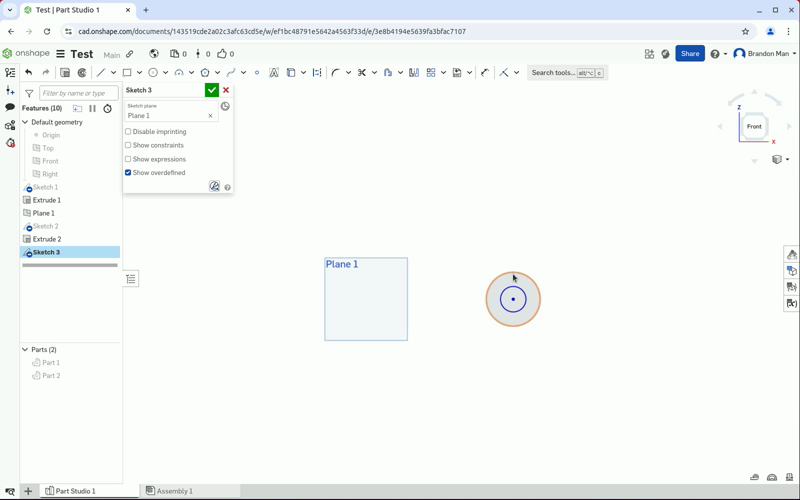
scroll(6)
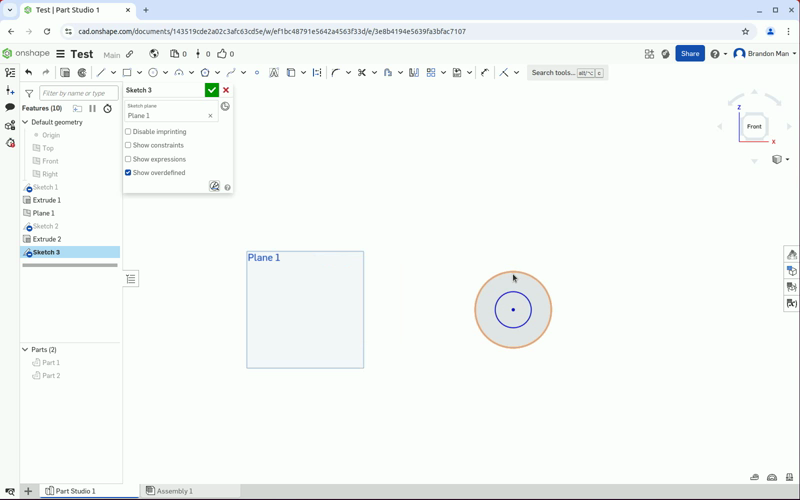
scroll(6)
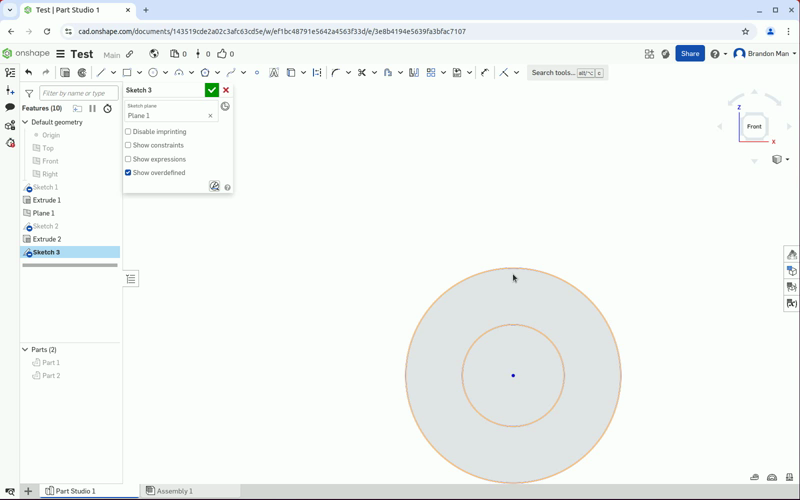
click(513, 273)
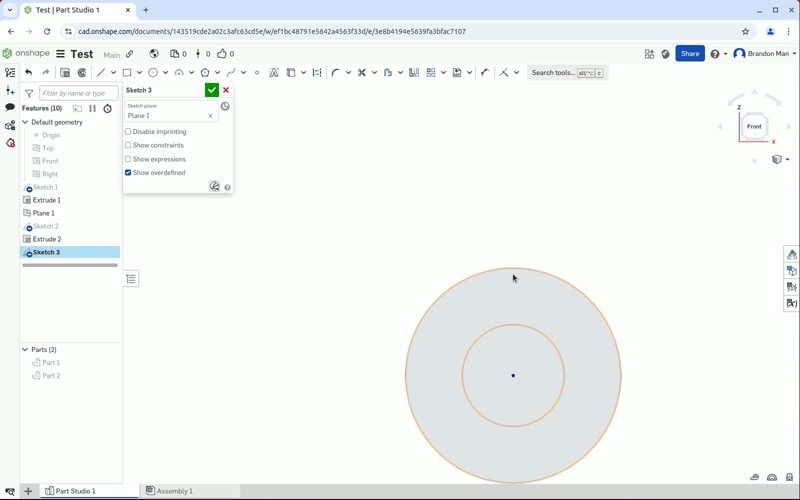
scroll(-6)
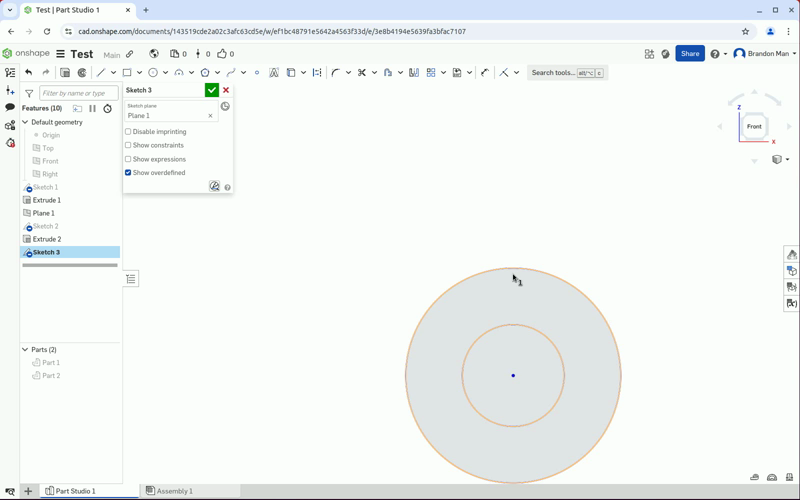
scroll(-6)
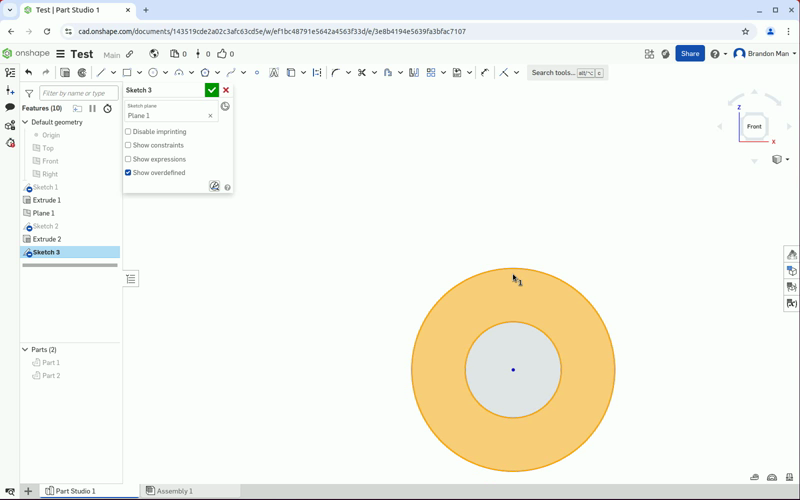
scroll(-6)
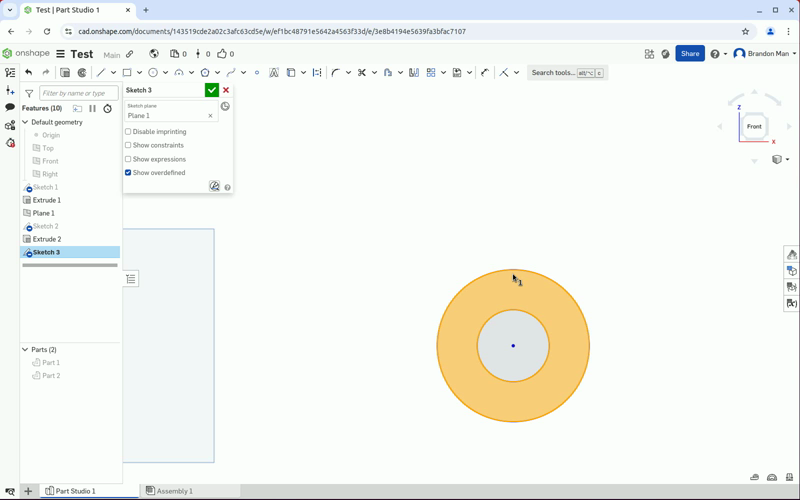
scroll(-6)
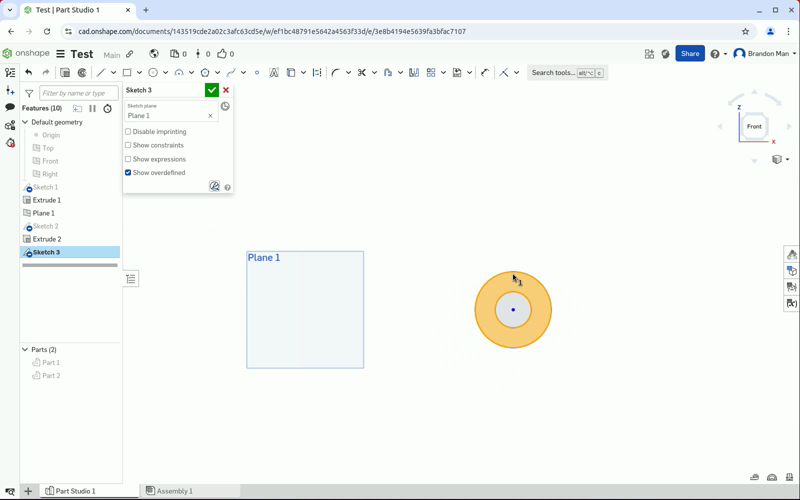
scroll(-6)
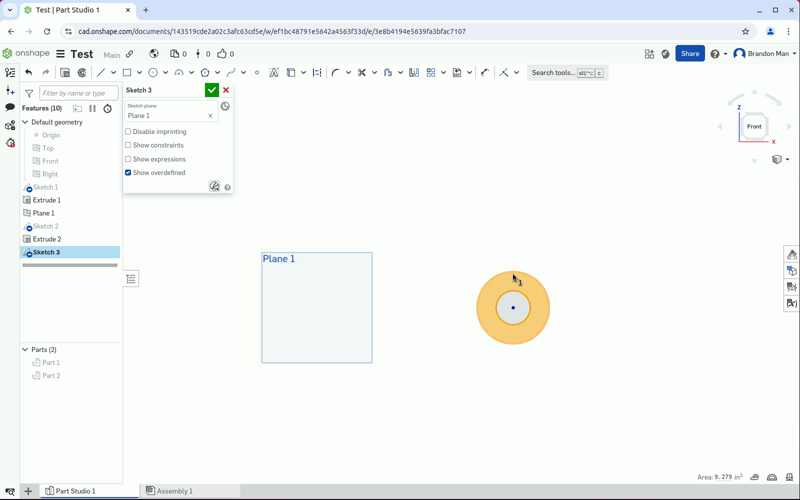
scroll(-6)
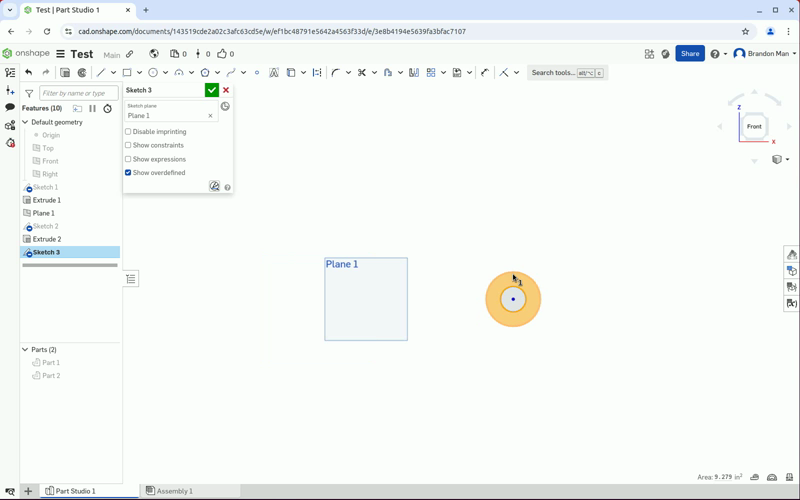
scroll(-6)
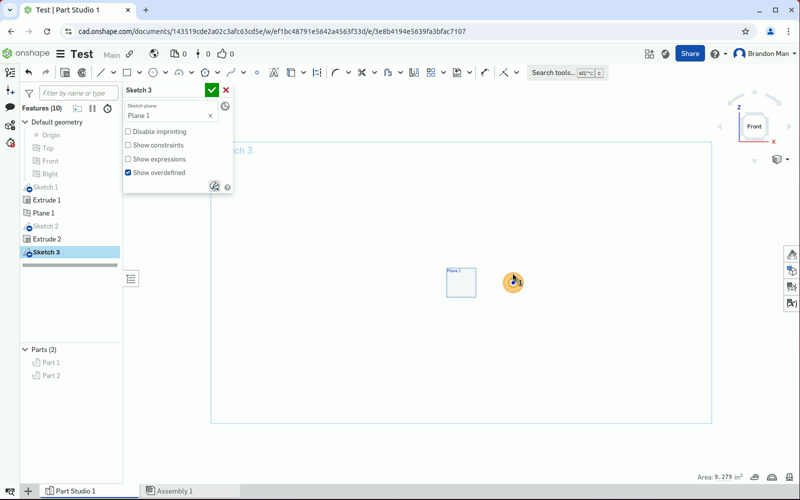
mouse_move(73, 352)
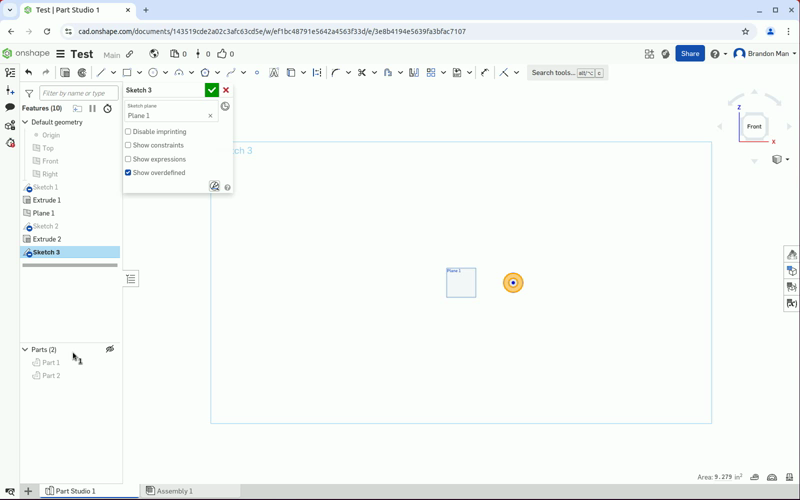
key(shift+y)
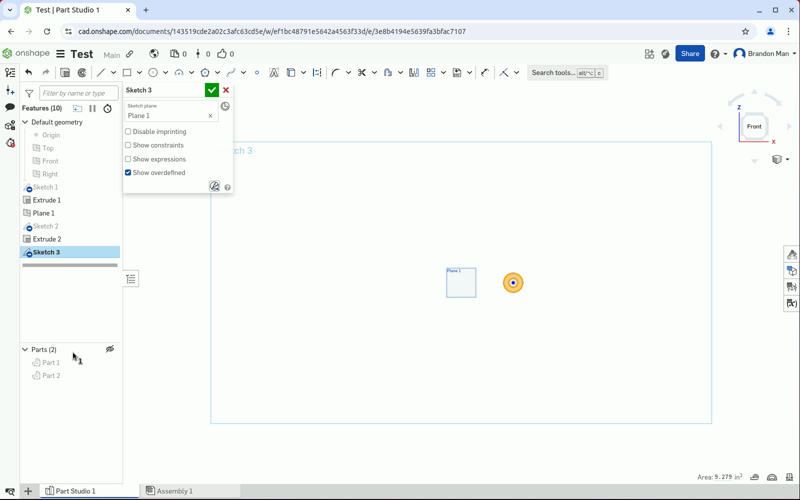
key(shift+e)
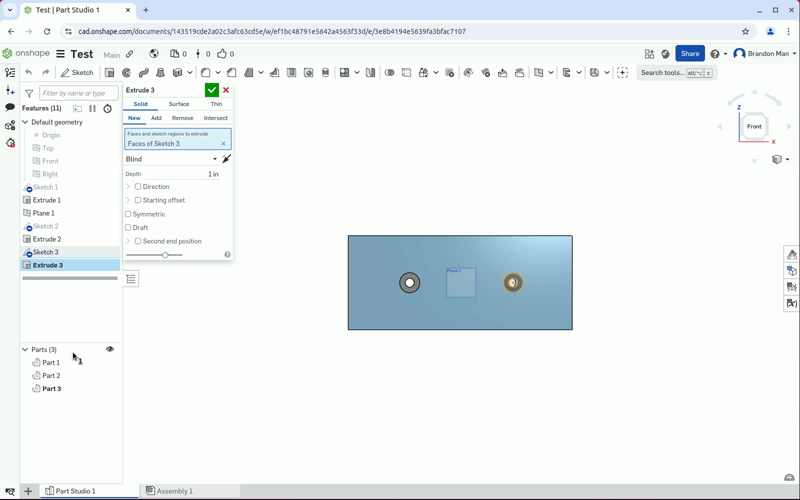
mouse_move(143, 106)
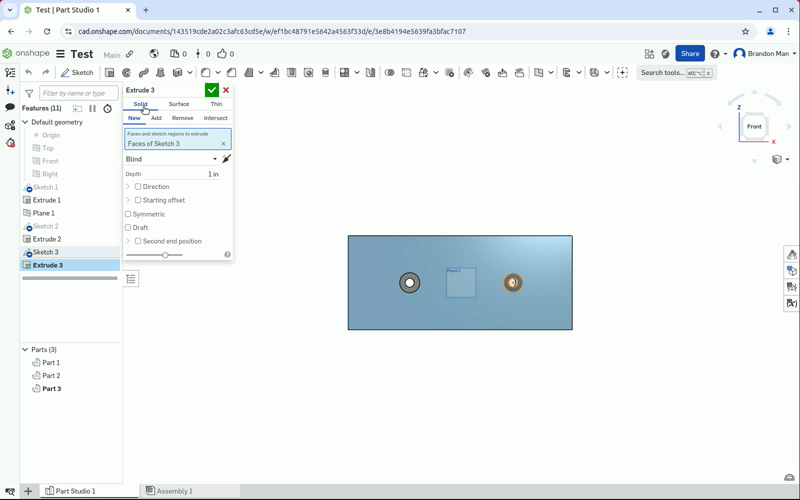
click(143, 106)
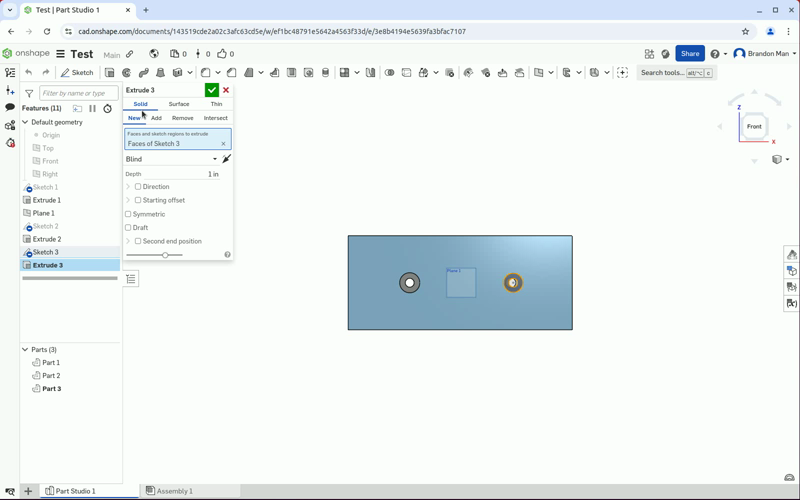
mouse_move(137, 120)
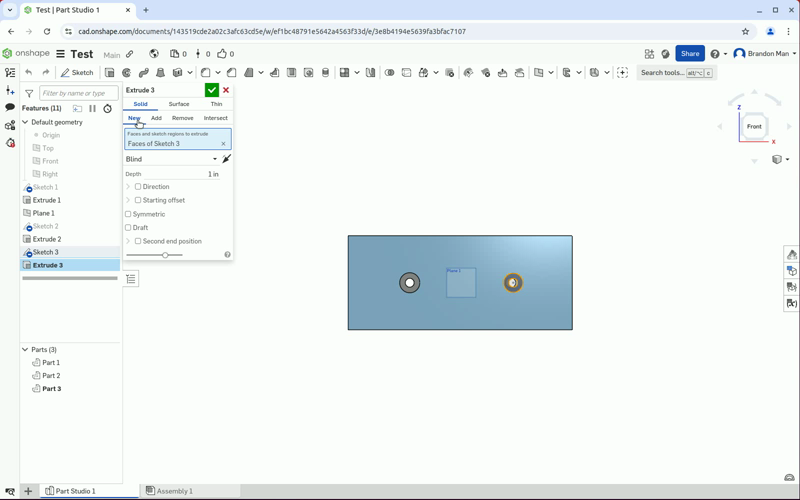
click(137, 120)
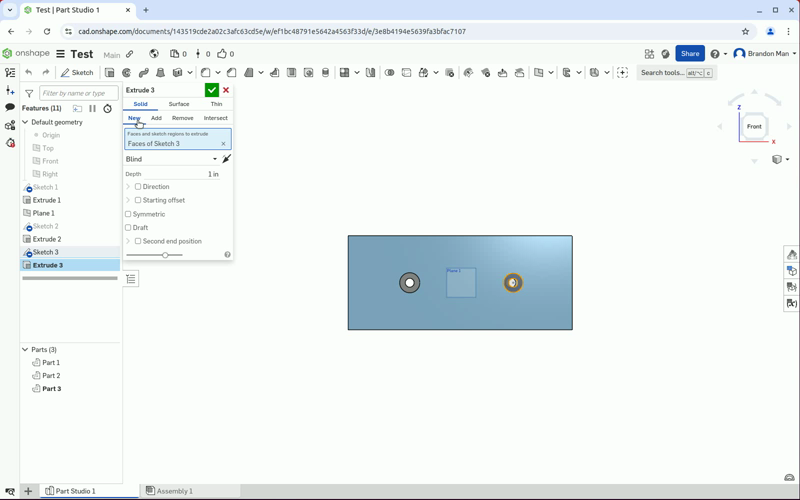
key(tab, 4)
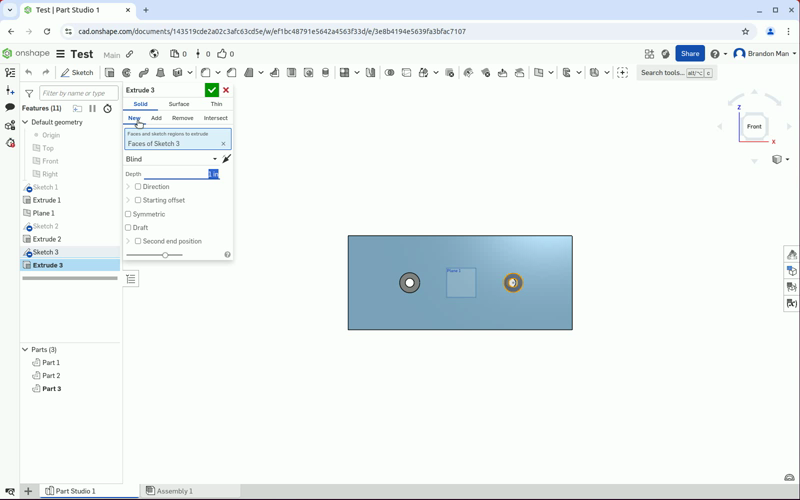
text(5.777)
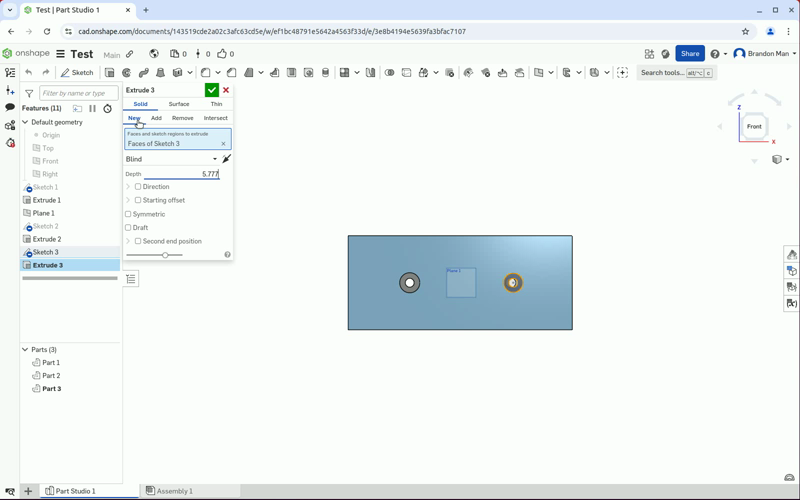
key(enter)
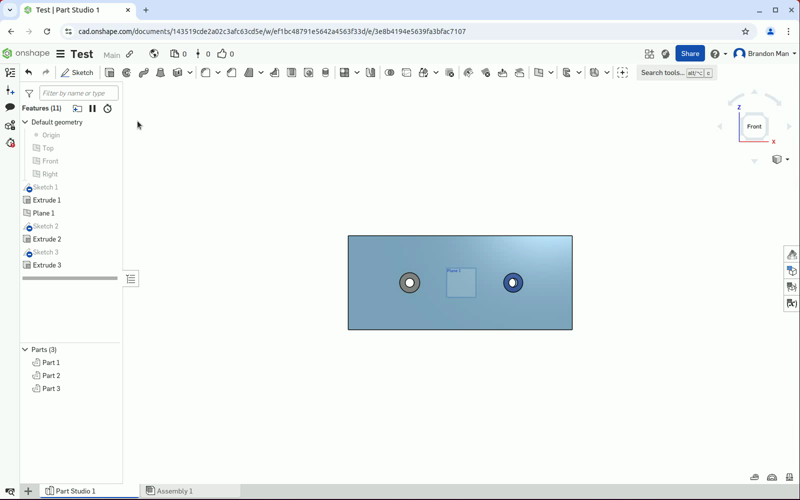
key(shift+h)
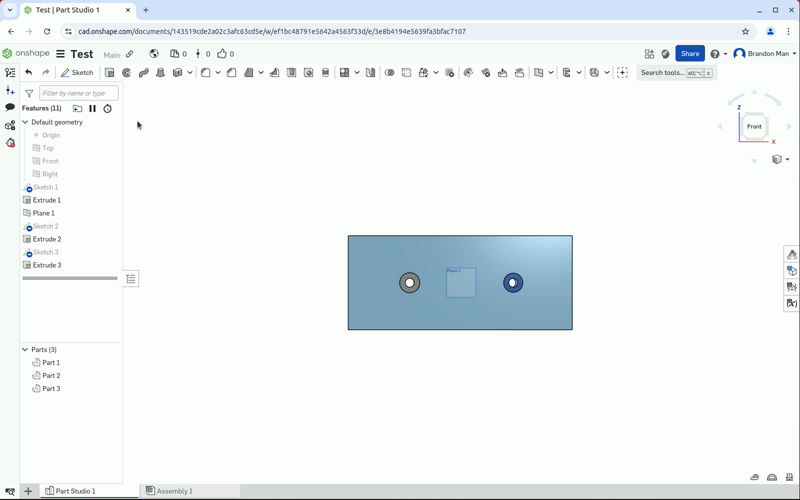
key(shift+h)
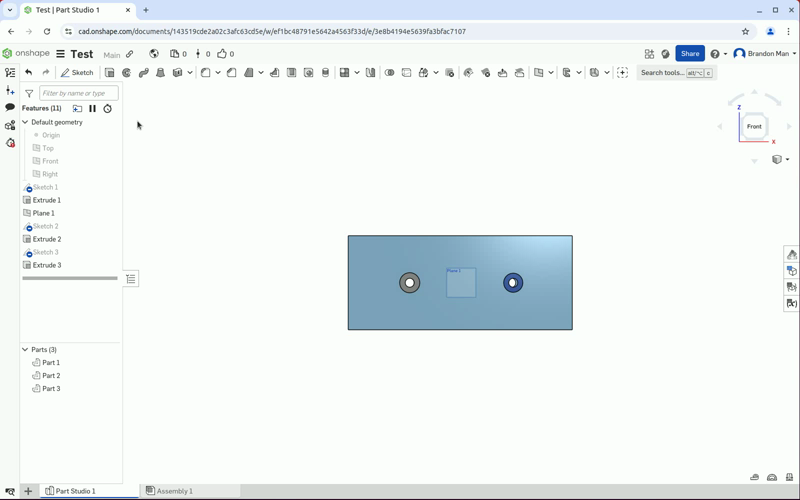
mouse_move(73, 189)
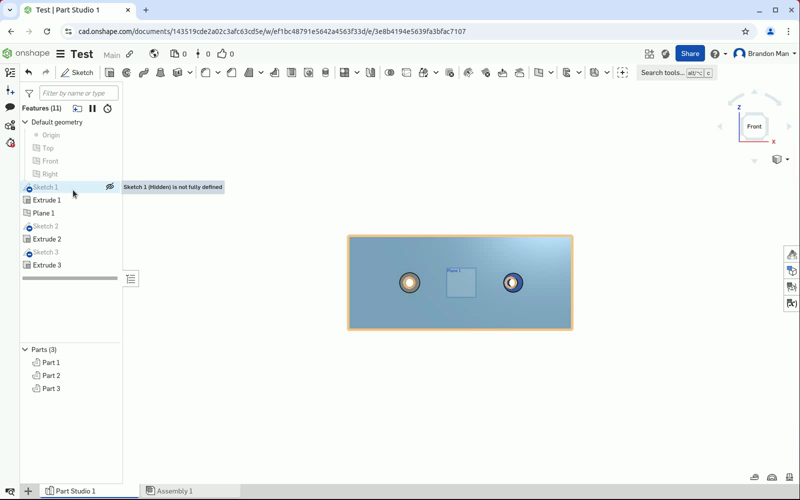
click(73, 189)
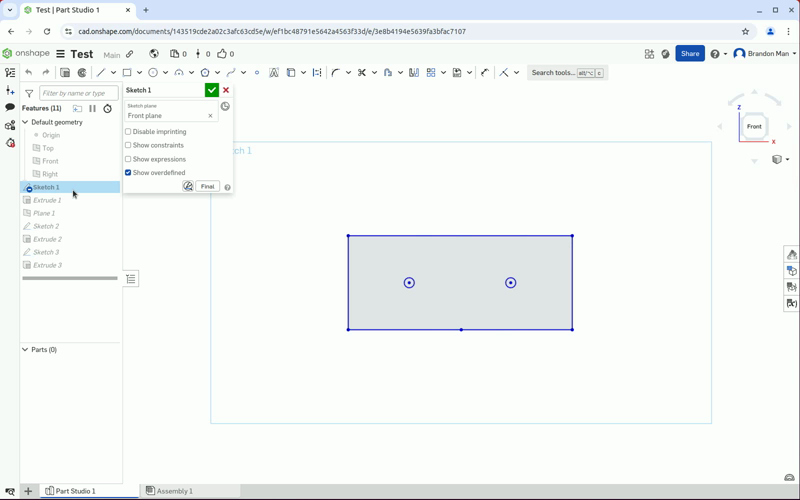
mouse_move(229, 92)
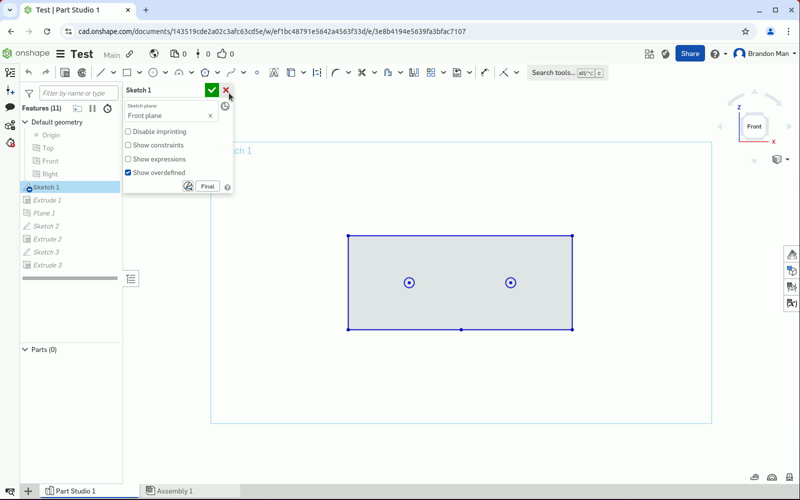
click(229, 92)
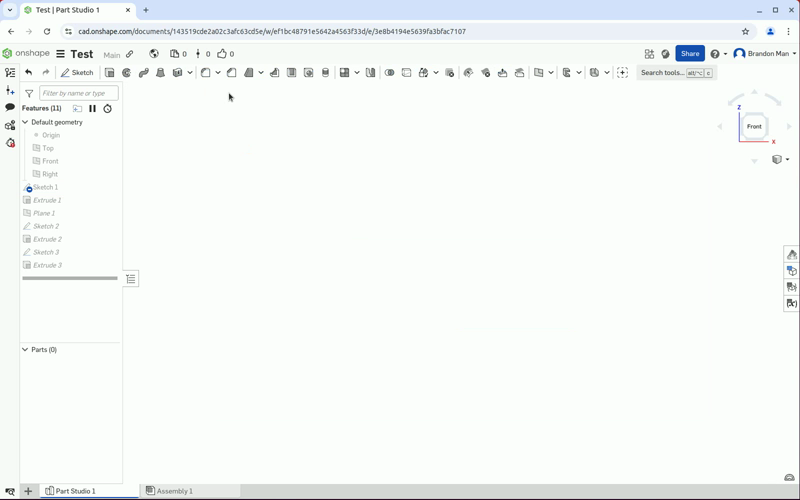
key(shift+s)
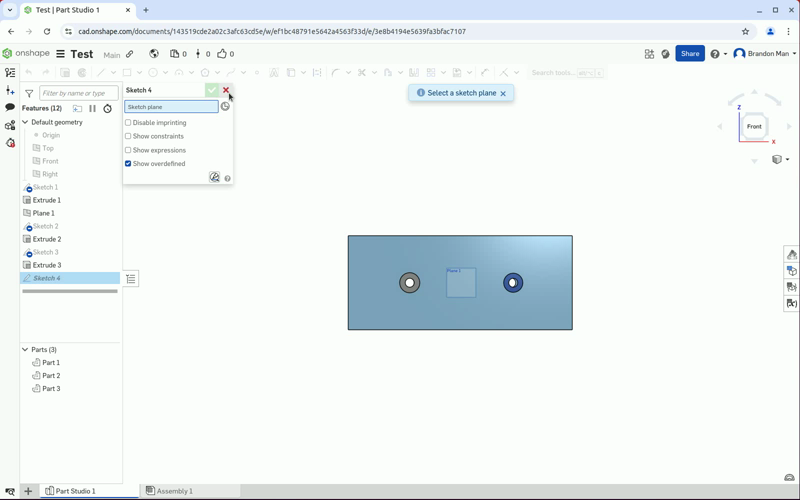
mouse_move(73, 215)
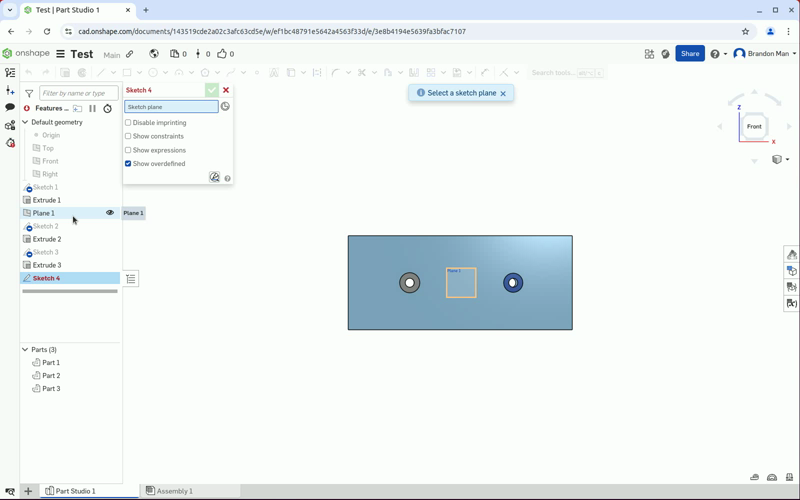
click(73, 215)
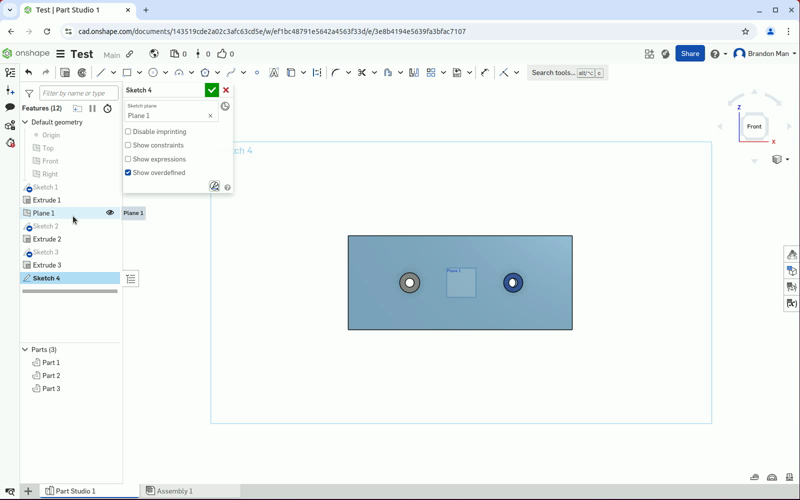
mouse_move(73, 352)
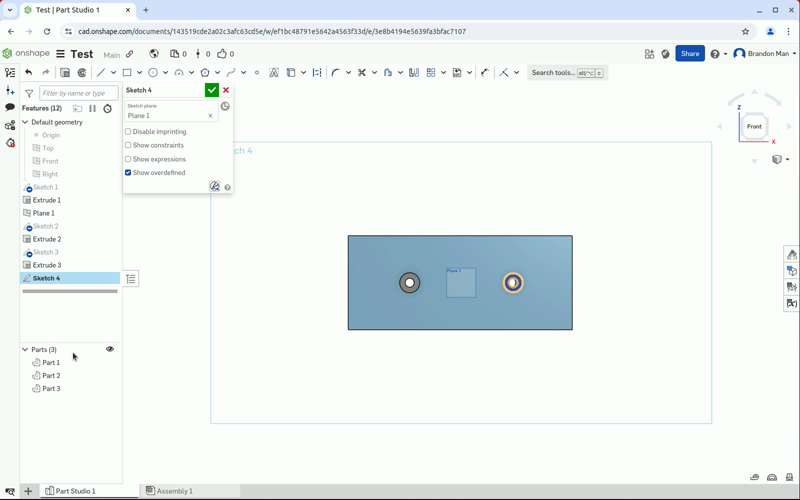
key(y)
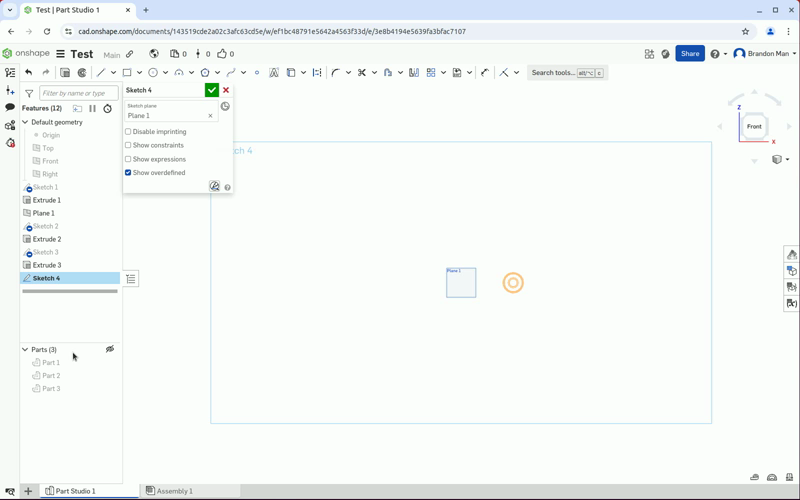
key(c)
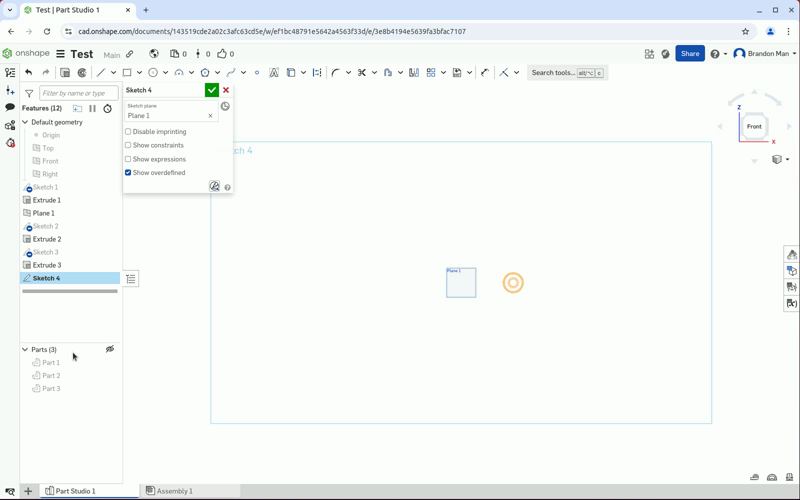
key_down(shift)
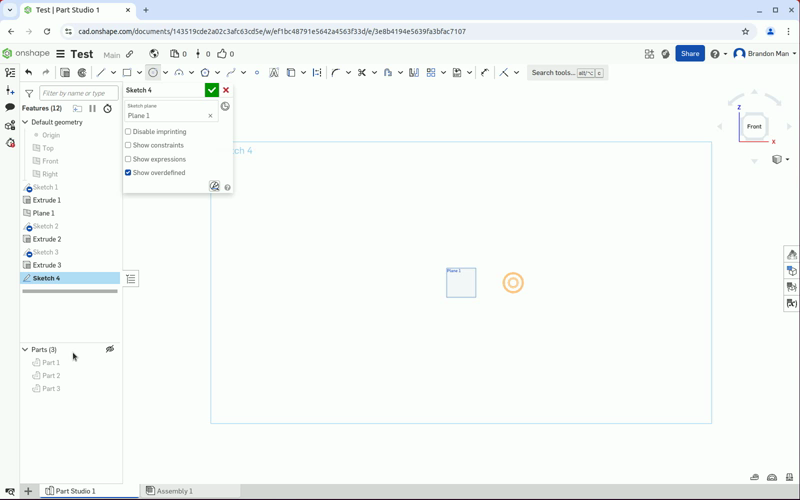
mouse_move(359, 246)
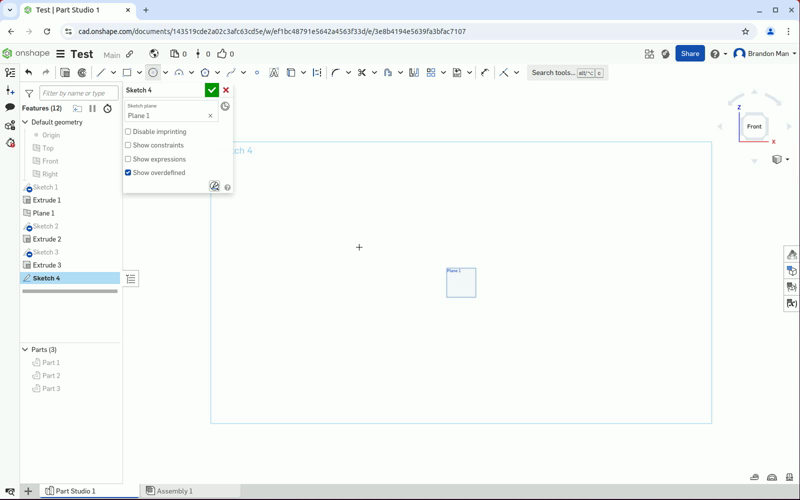
click(359, 246)
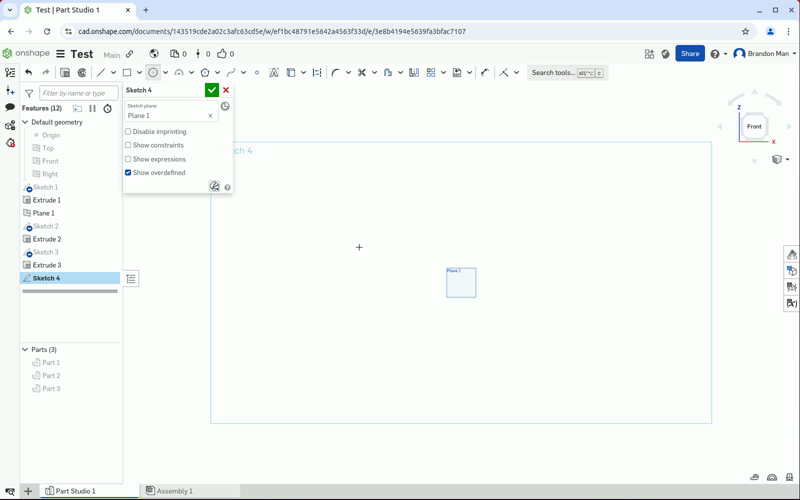
key_up(shift)
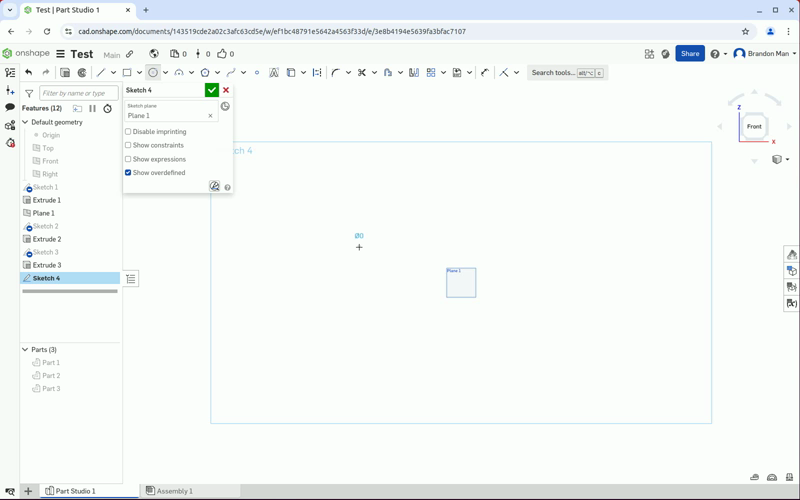
mouse_move(364, 246)
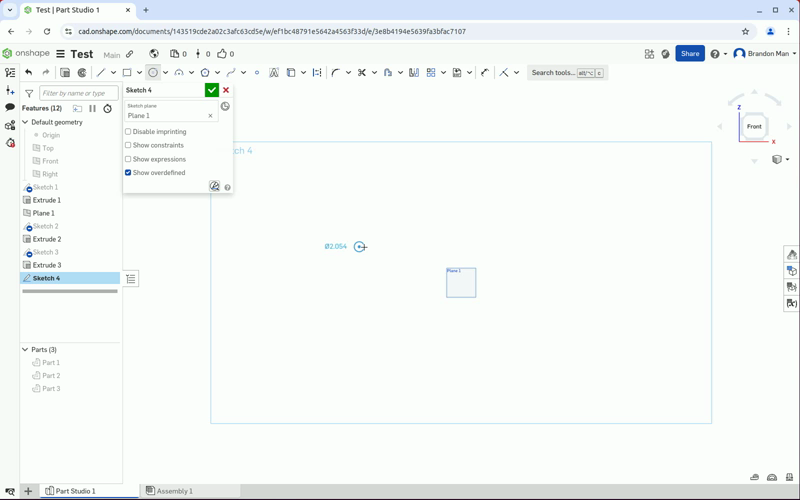
click(364, 246)
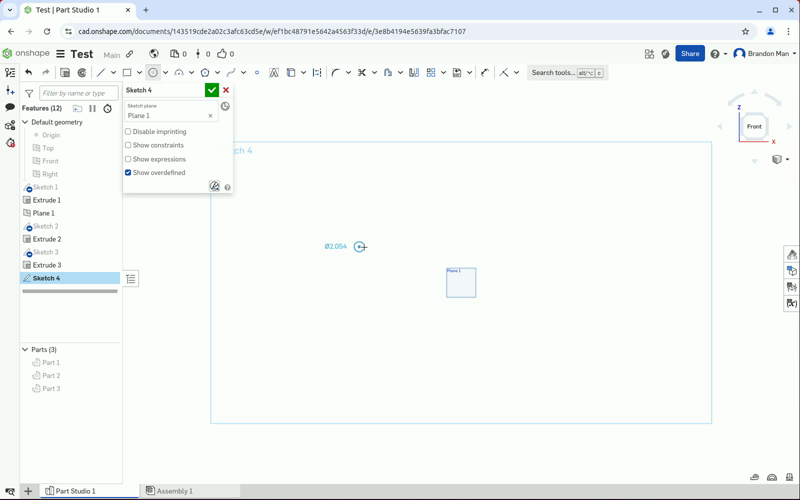
key(esc)
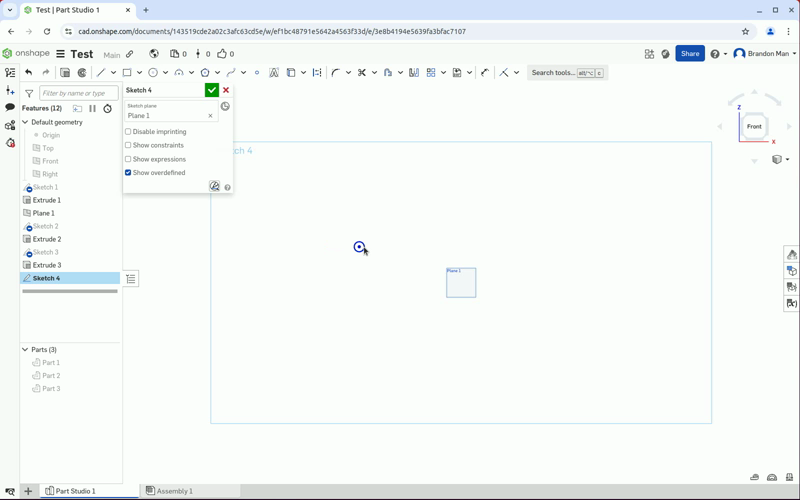
mouse_move(359, 247)
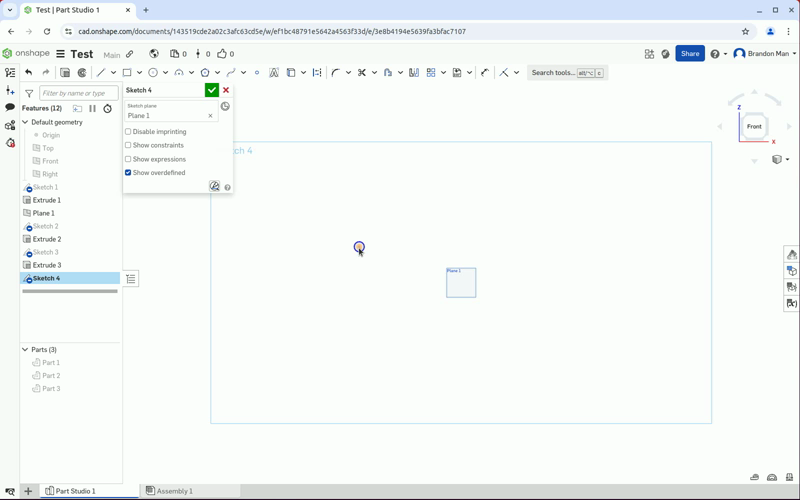
scroll(6)
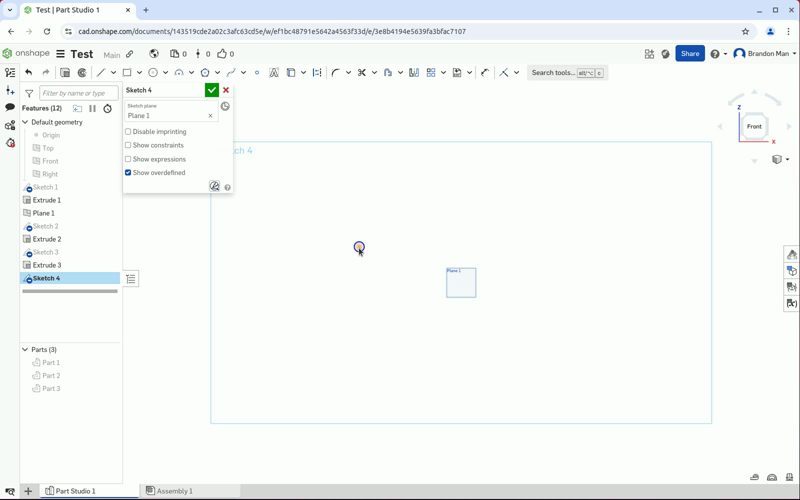
scroll(6)
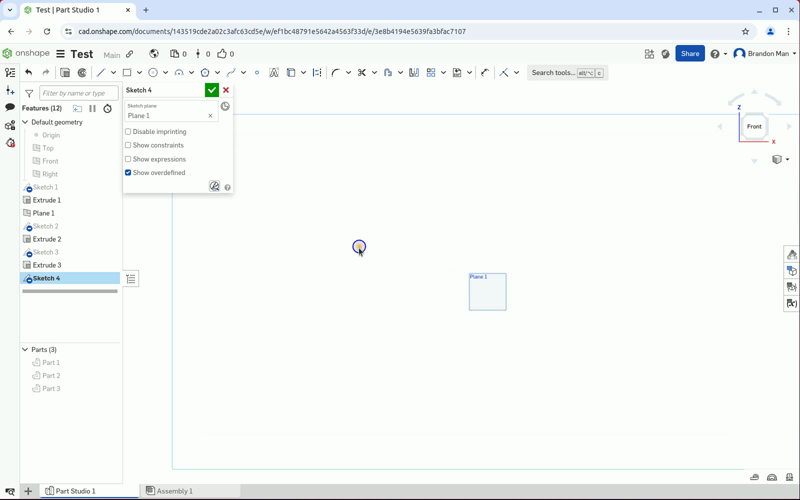
scroll(6)
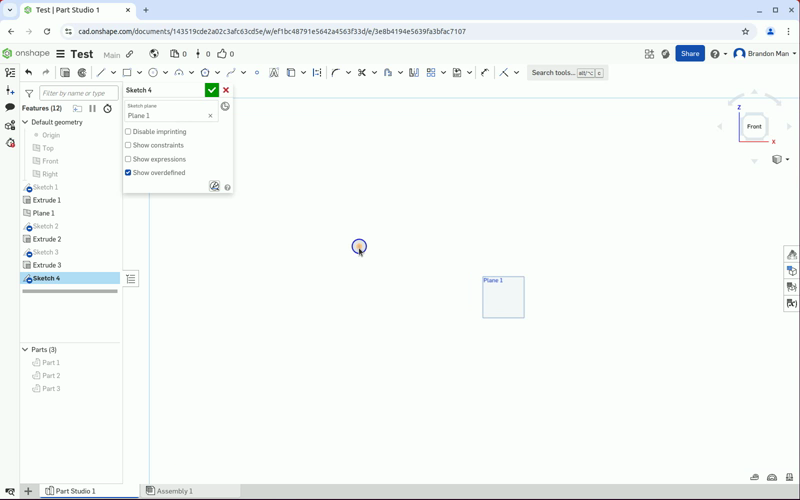
scroll(6)
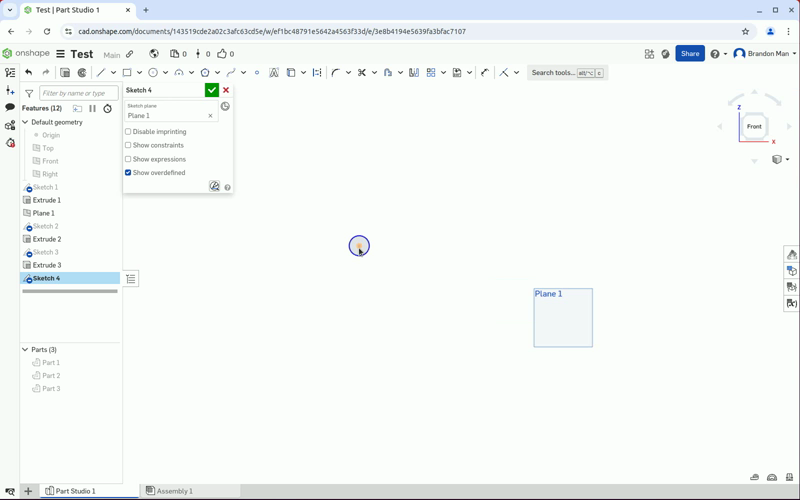
scroll(6)
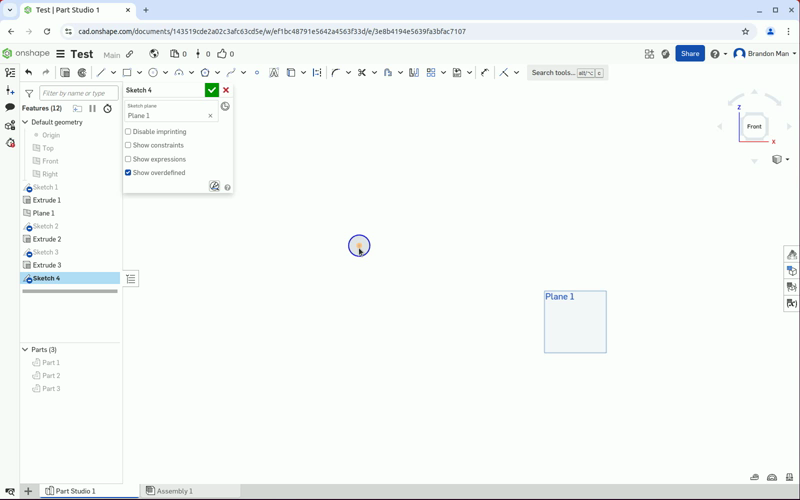
scroll(6)
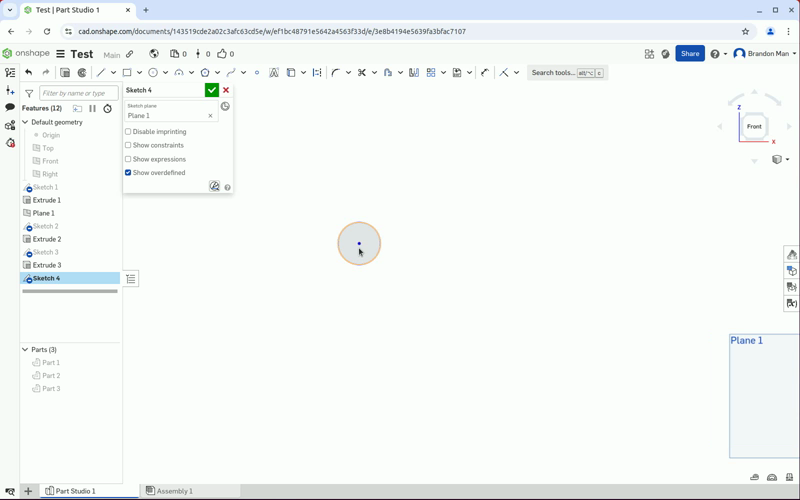
scroll(6)
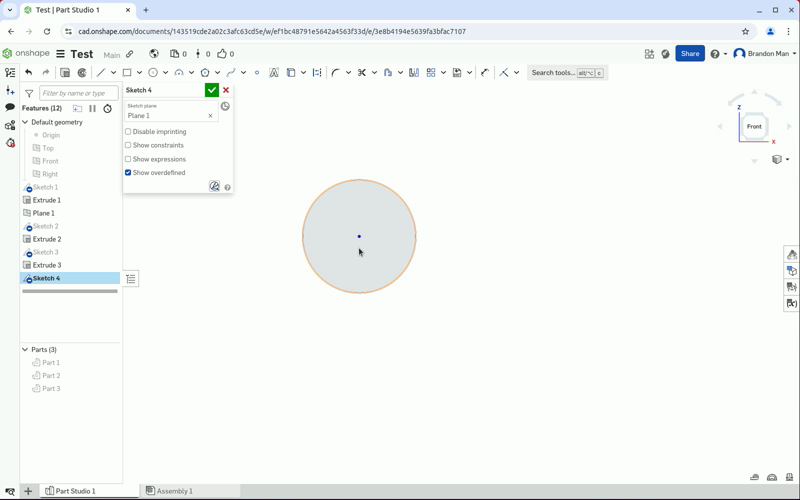
click(359, 247)
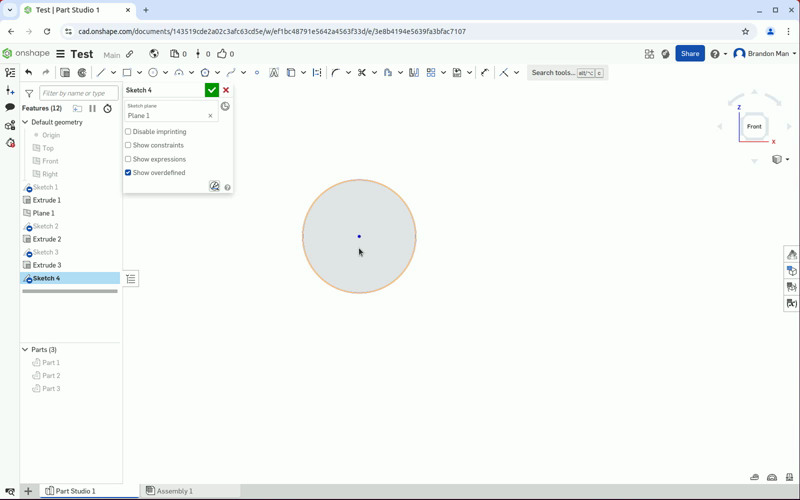
scroll(-6)
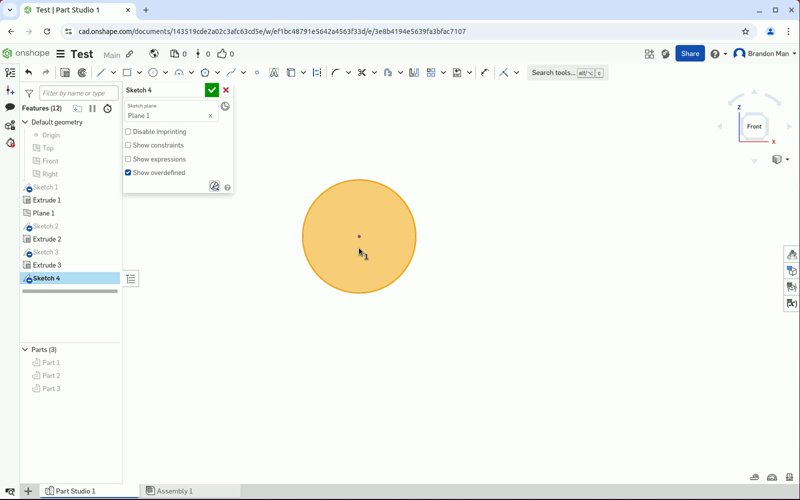
scroll(-6)
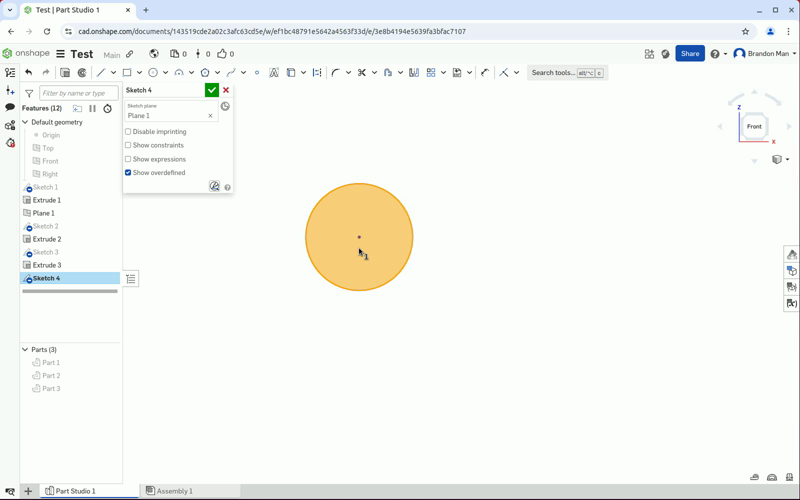
scroll(-6)
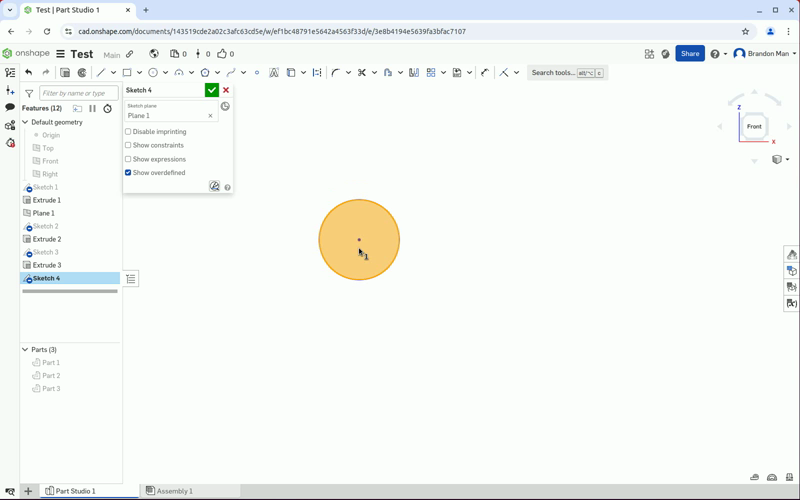
scroll(-6)
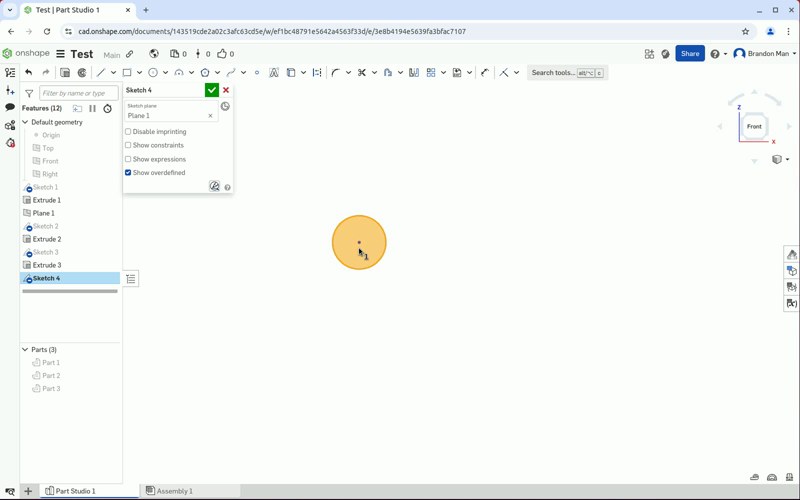
scroll(-6)
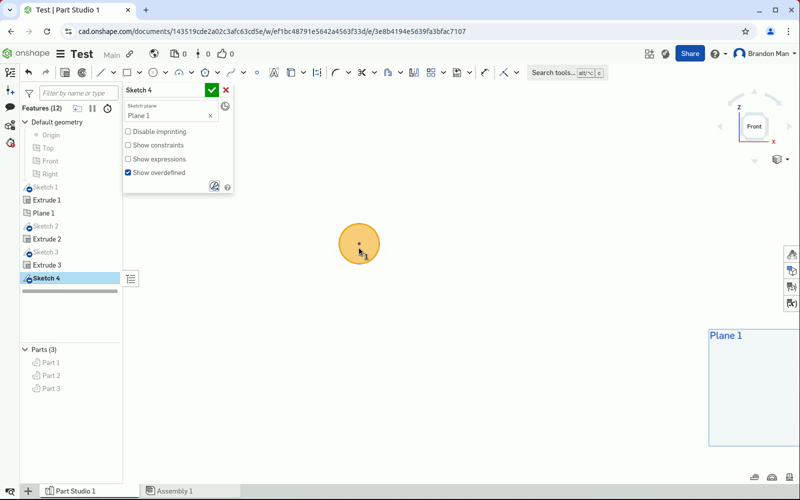
scroll(-6)
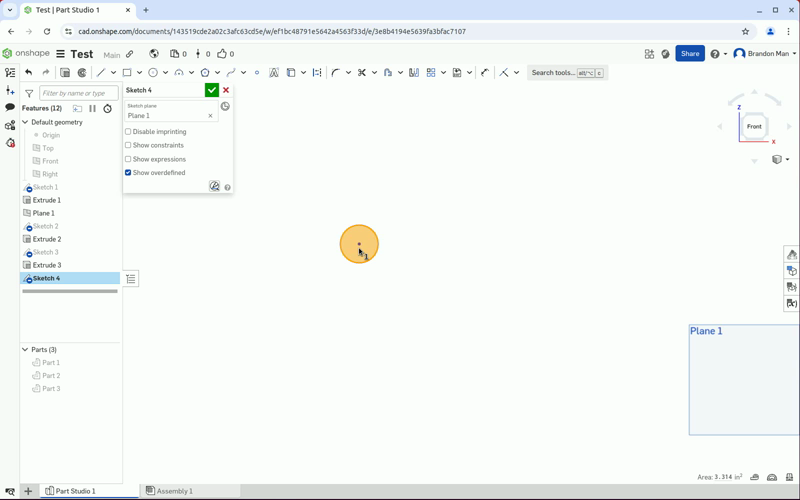
scroll(-6)
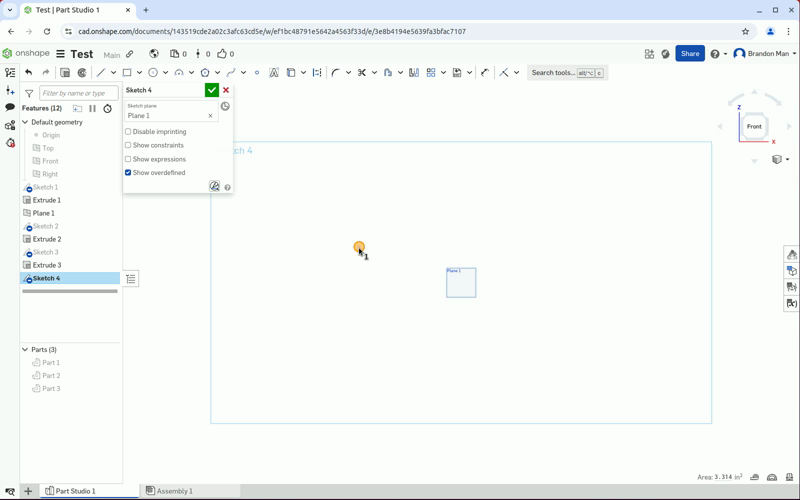
mouse_move(73, 352)
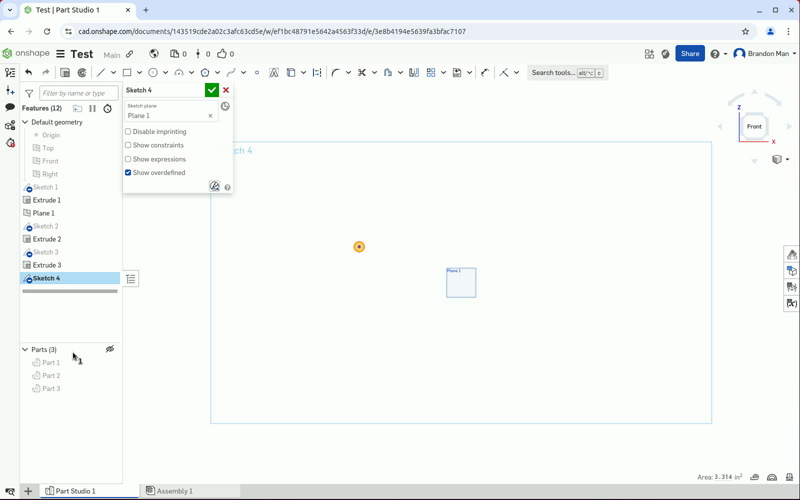
key(shift+y)
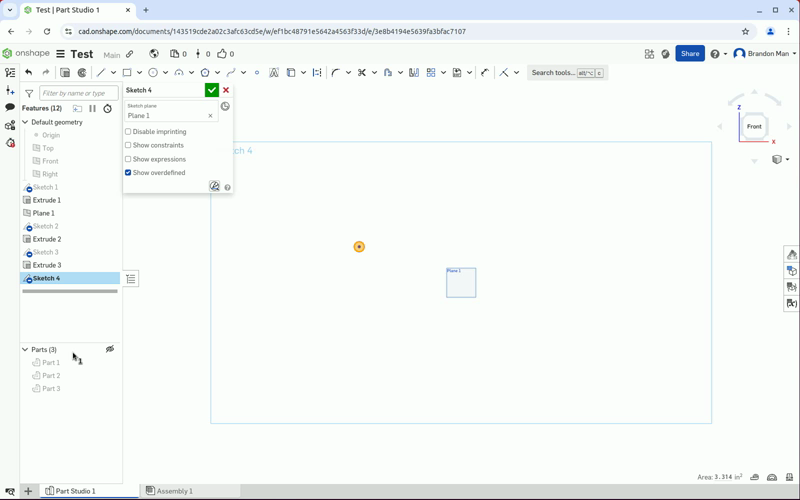
key(shift+e)
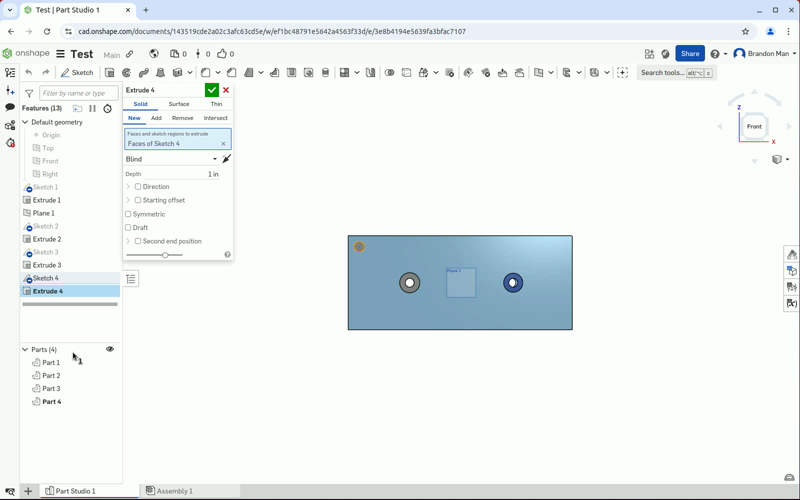
mouse_move(143, 106)
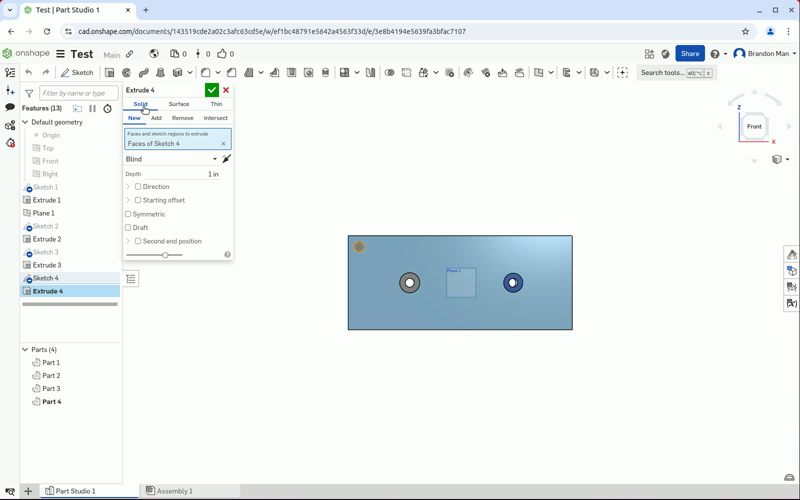
click(143, 106)
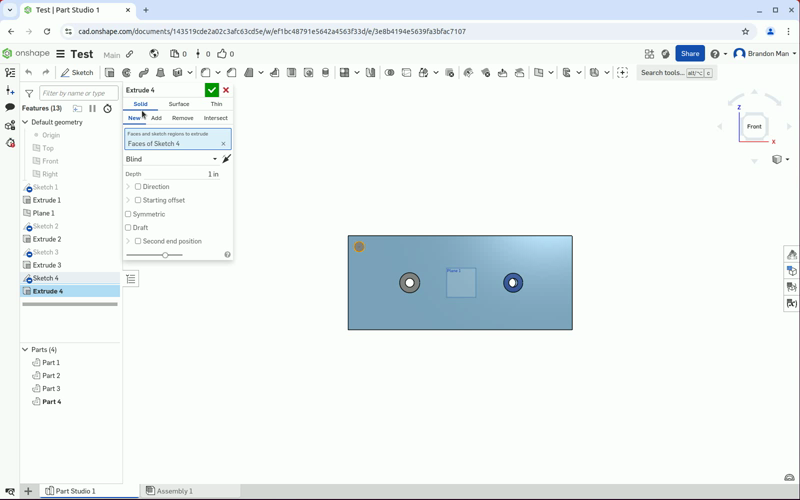
mouse_move(137, 120)
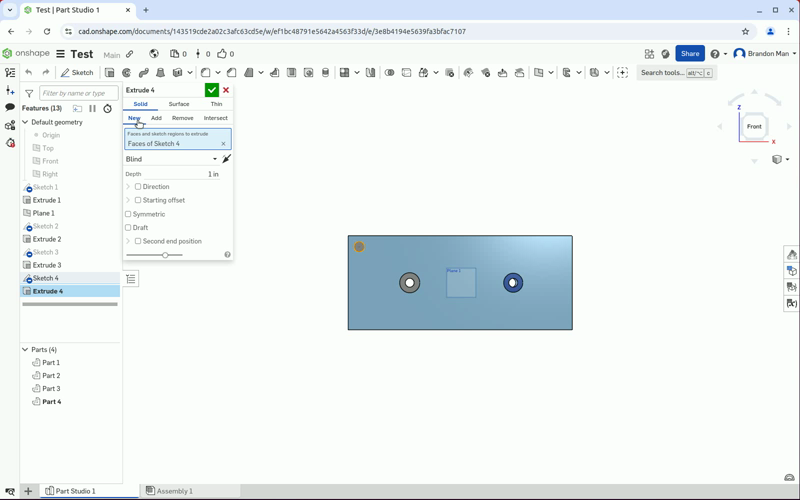
click(137, 120)
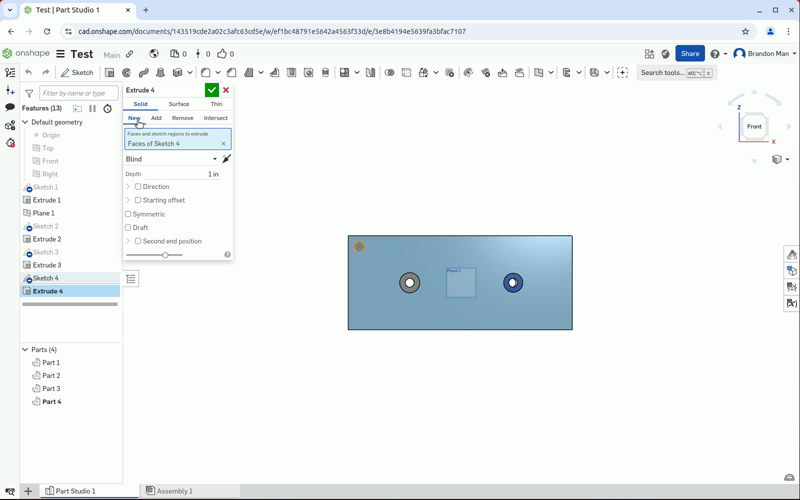
key(tab, 4)
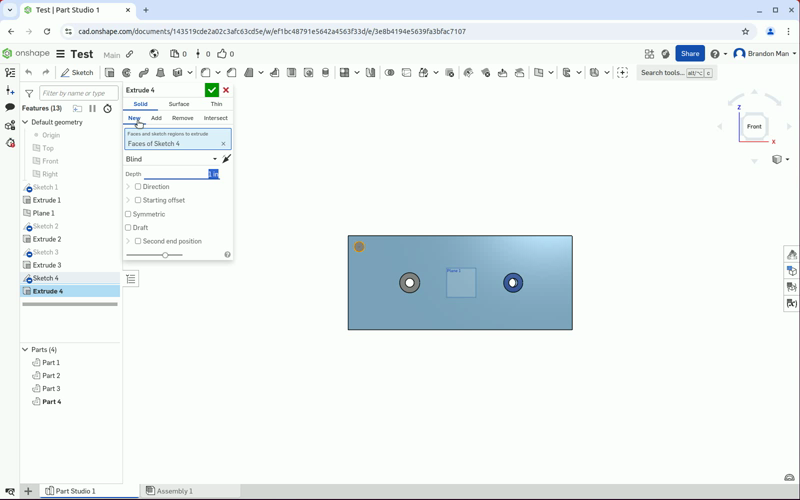
text(5.777)
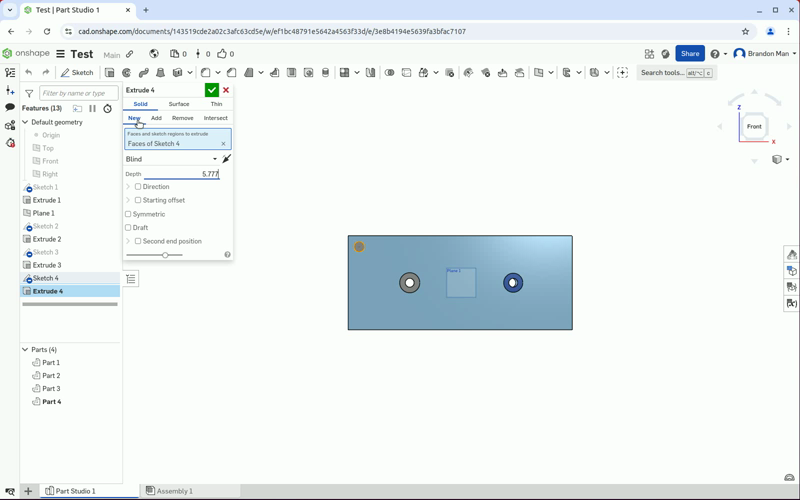
key(enter)
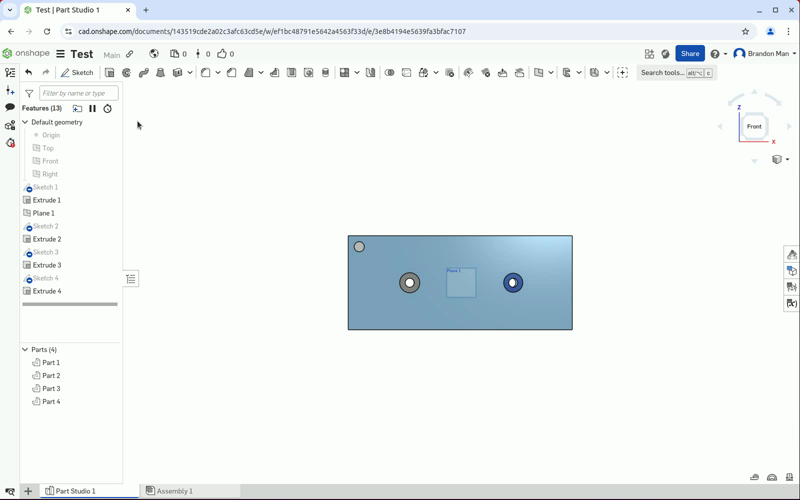
key(shift+h)
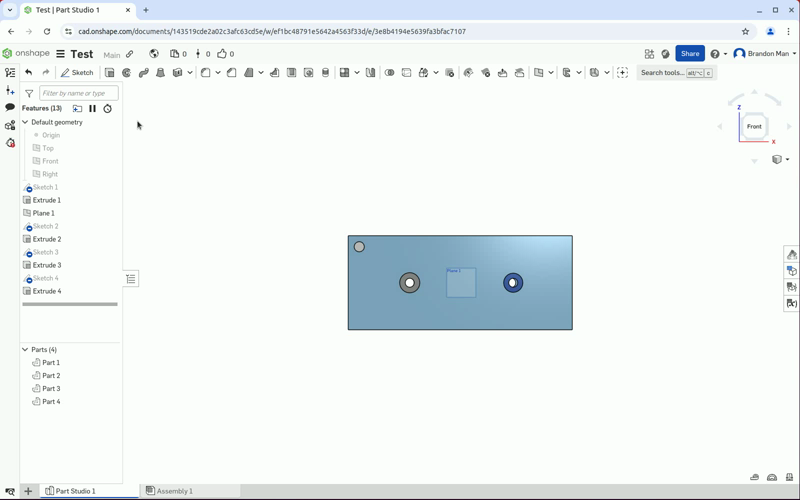
key(shift+h)
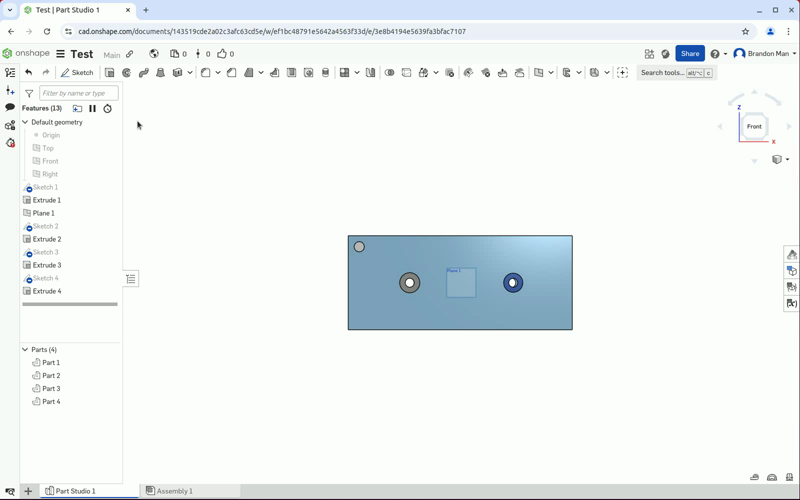
mouse_move(73, 189)
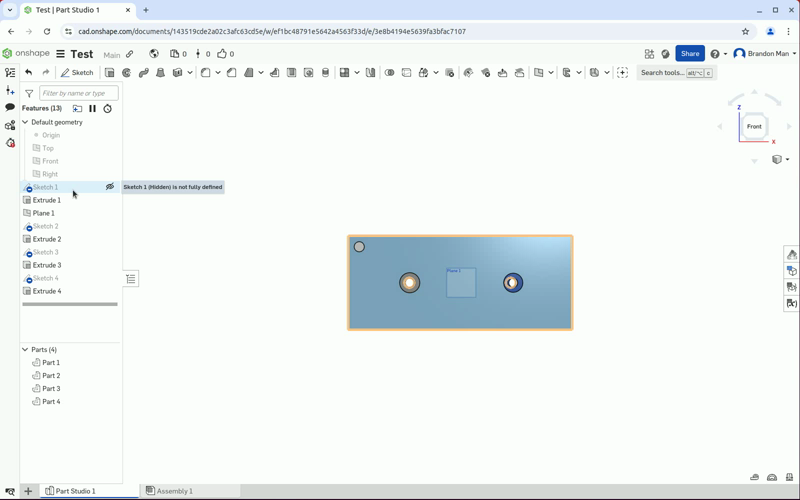
click(73, 189)
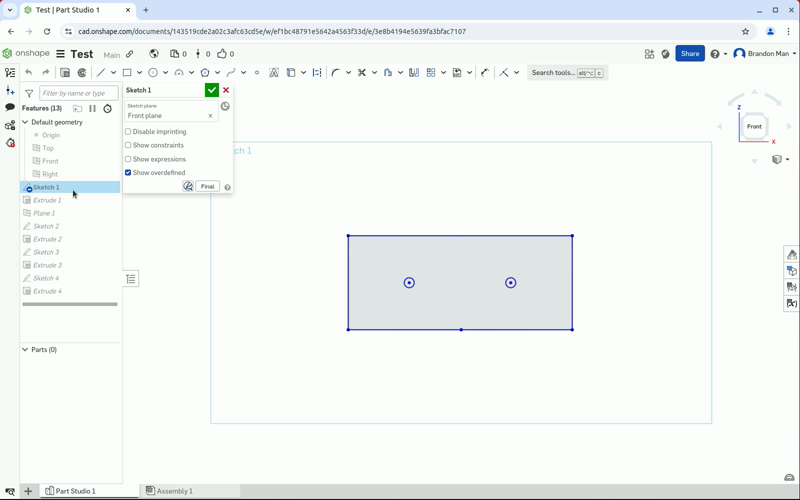
mouse_move(229, 92)
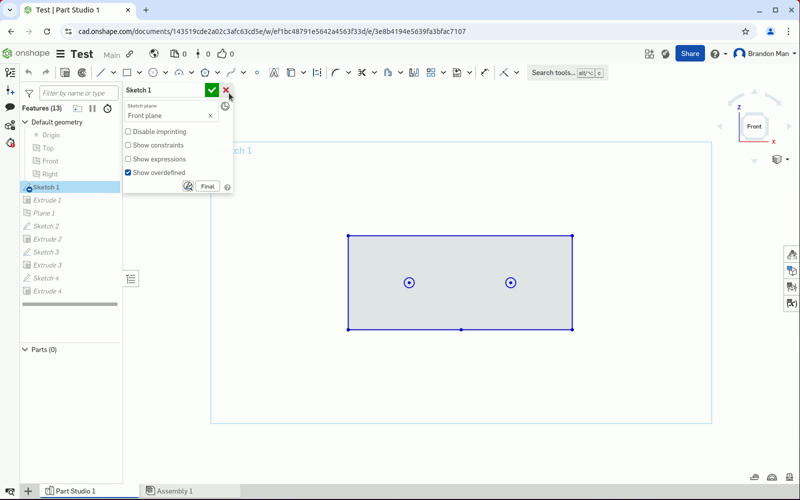
click(229, 92)
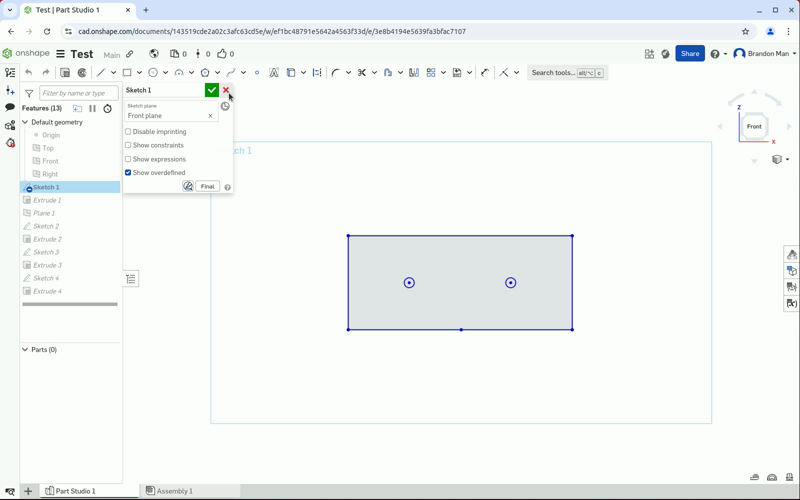
key(shift+s)
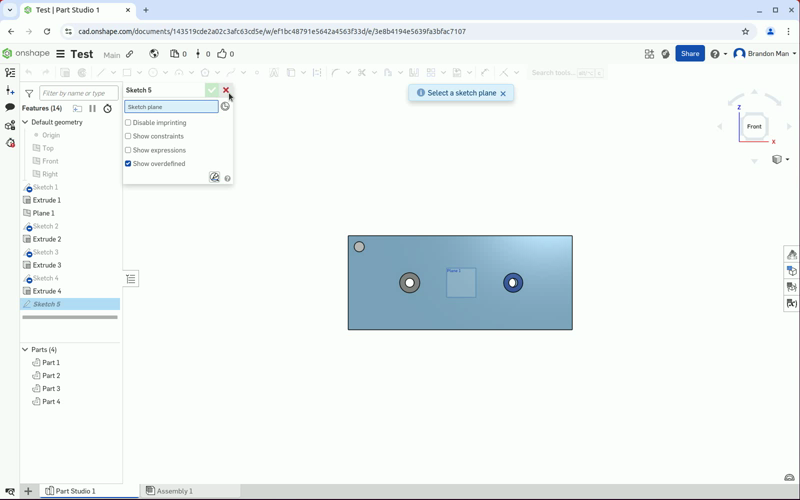
mouse_move(73, 215)
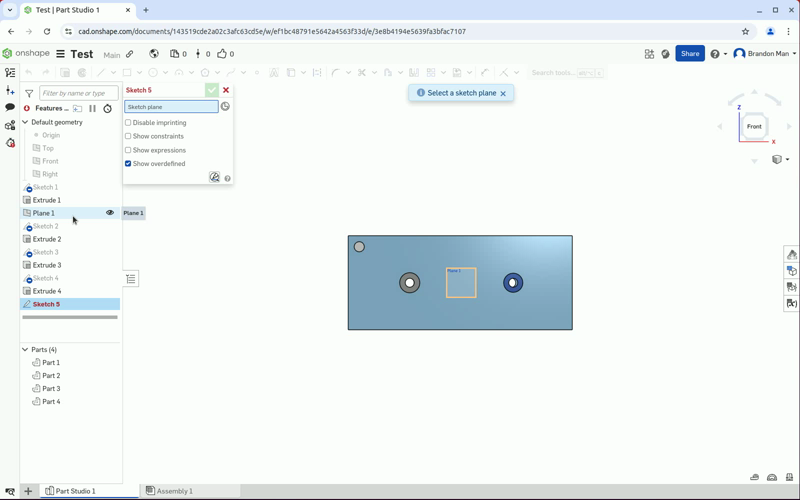
click(73, 215)
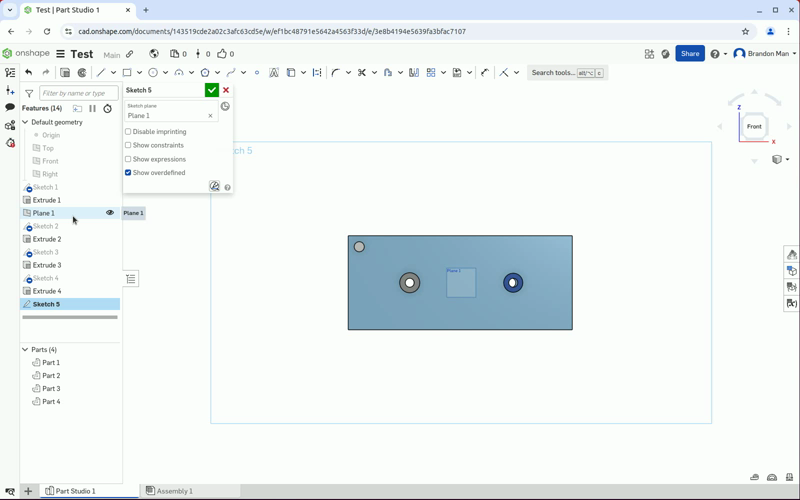
mouse_move(73, 352)
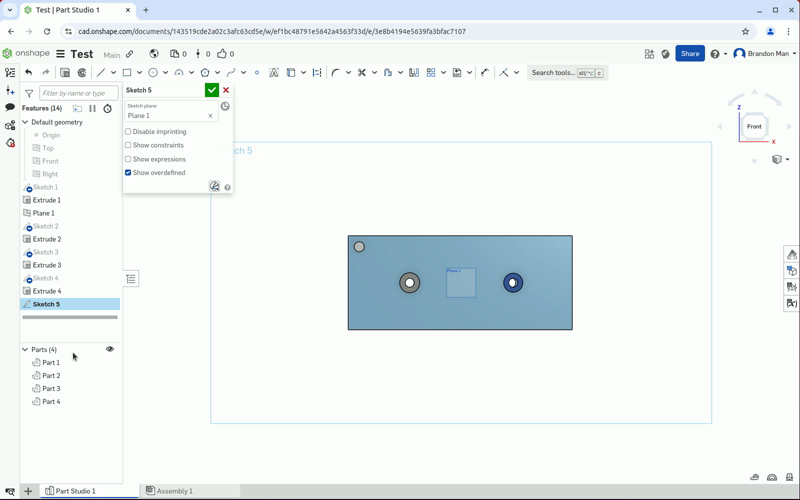
key(y)
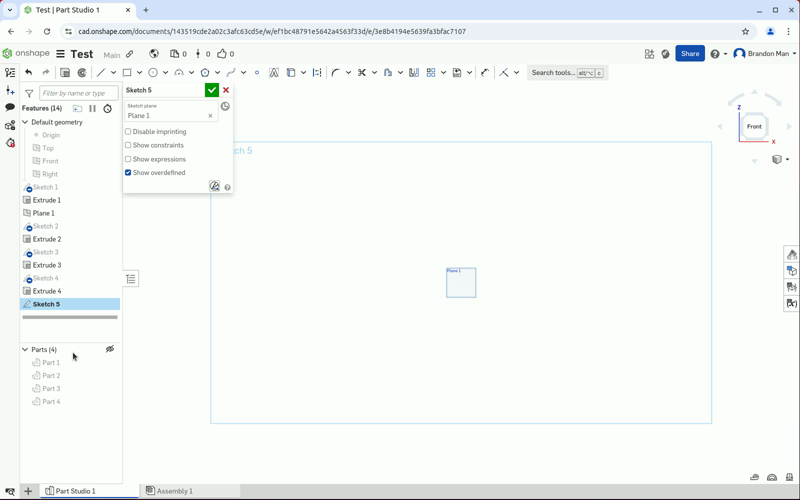
key(c)
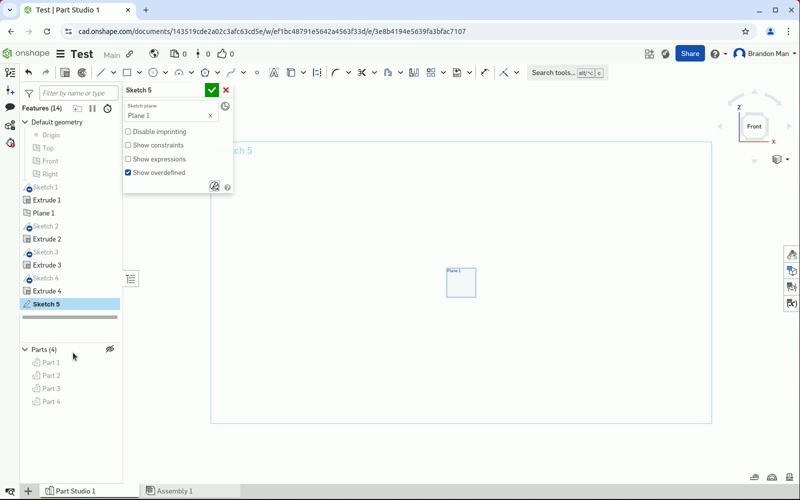
key_down(shift)
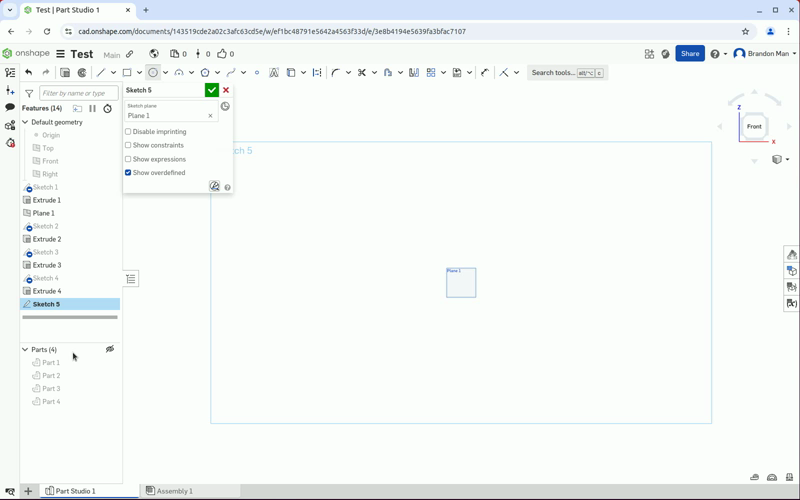
mouse_move(359, 319)
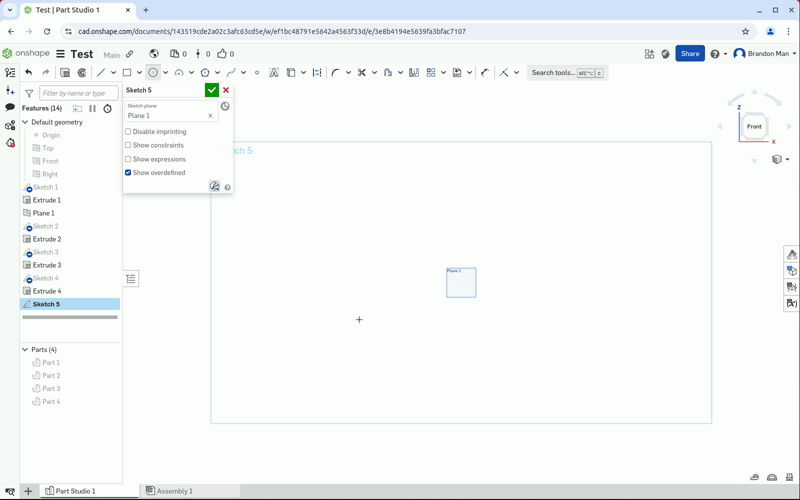
click(359, 319)
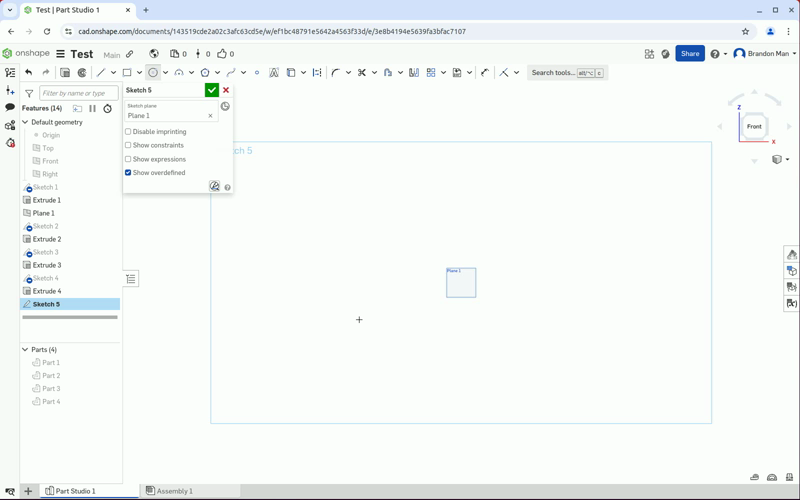
key_up(shift)
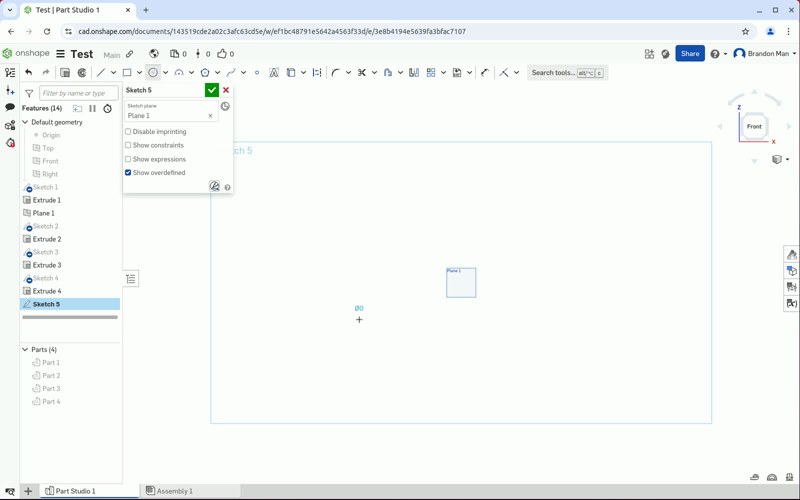
mouse_move(364, 319)
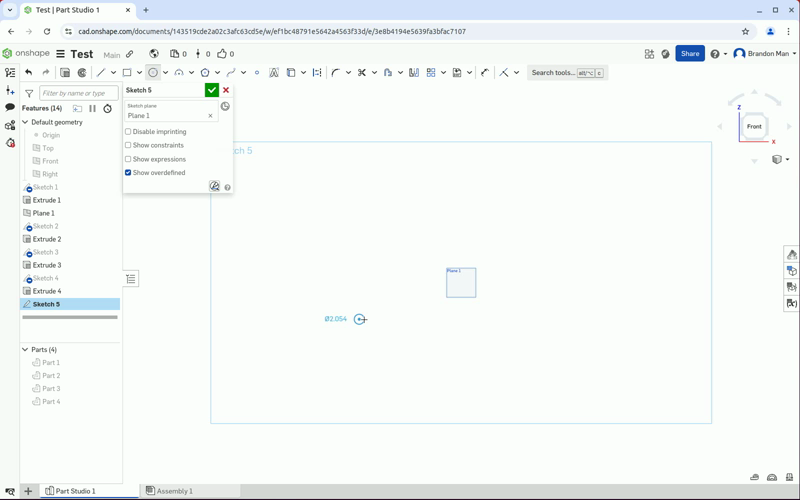
click(364, 319)
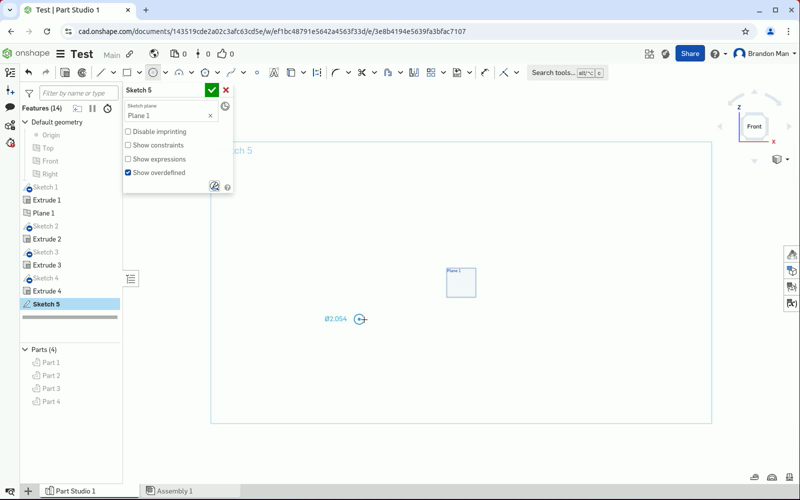
key(esc)
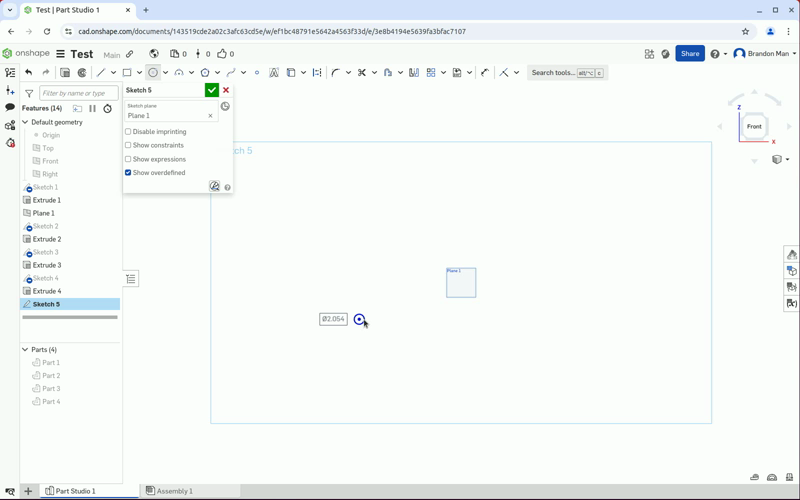
mouse_move(360, 319)
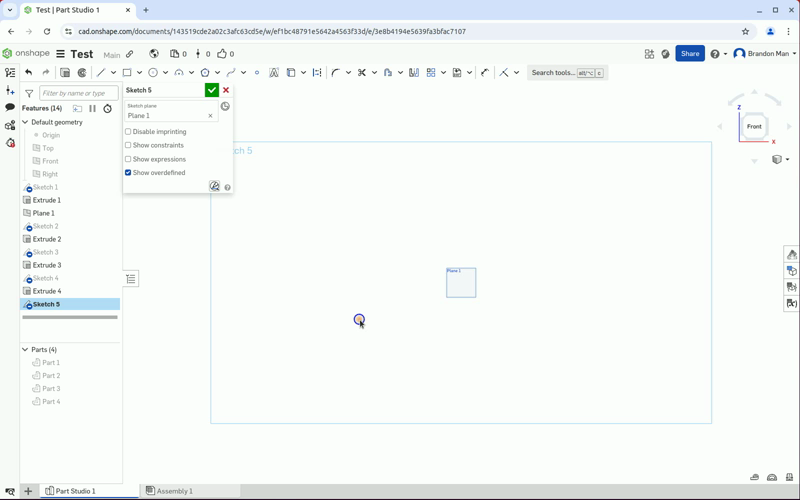
scroll(6)
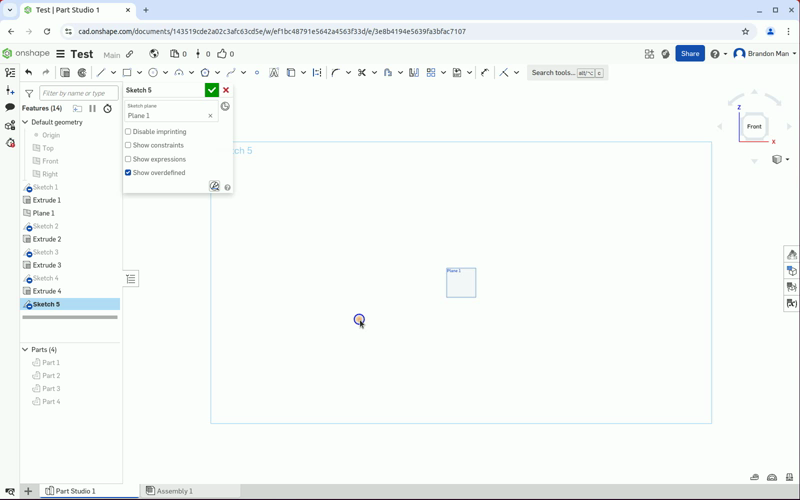
scroll(6)
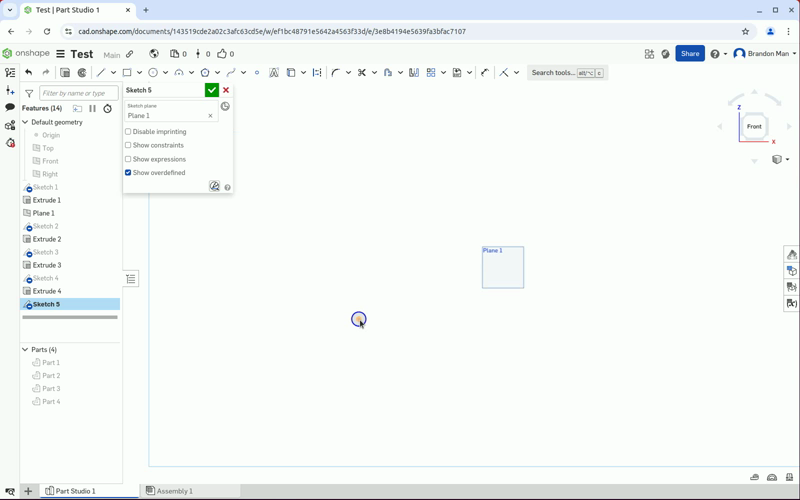
scroll(6)
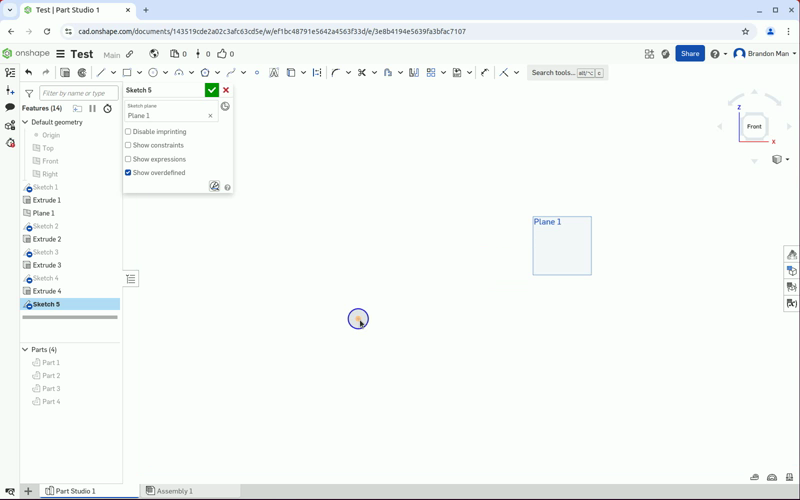
scroll(6)
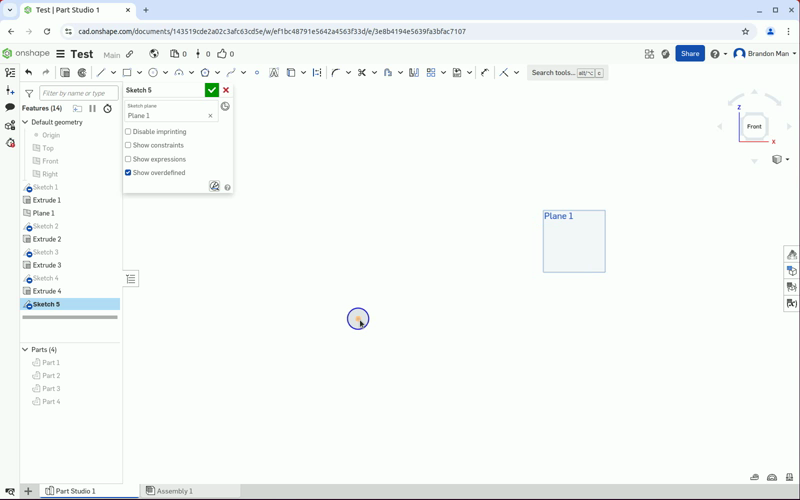
scroll(6)
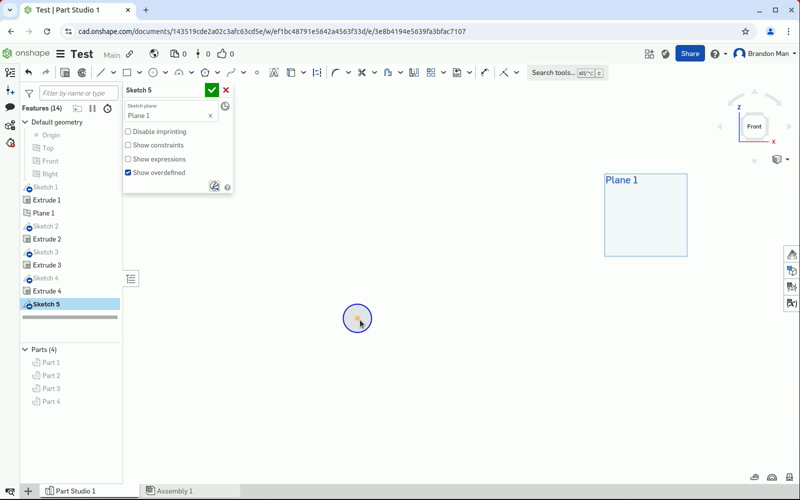
scroll(6)
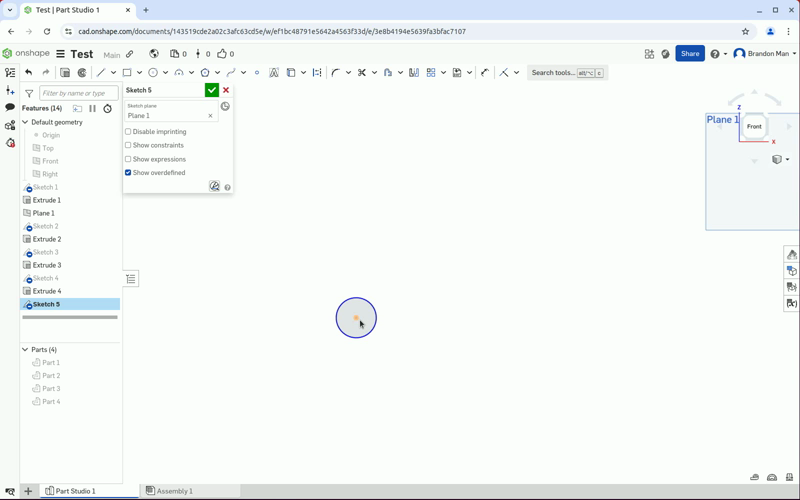
scroll(6)
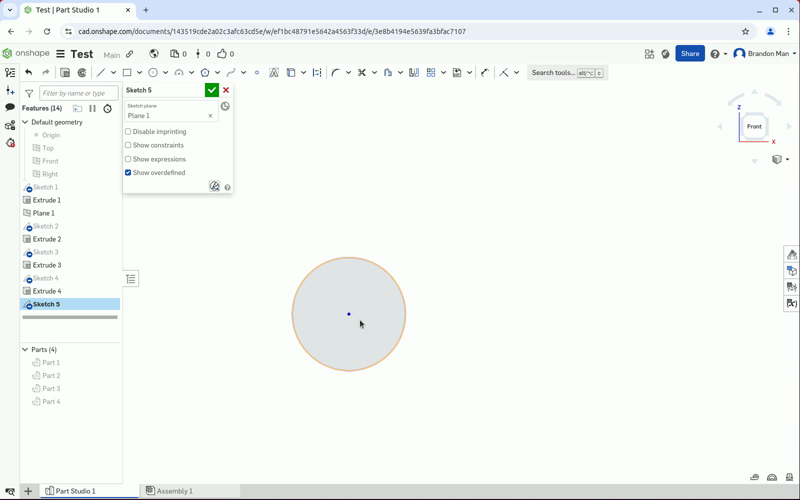
click(360, 319)
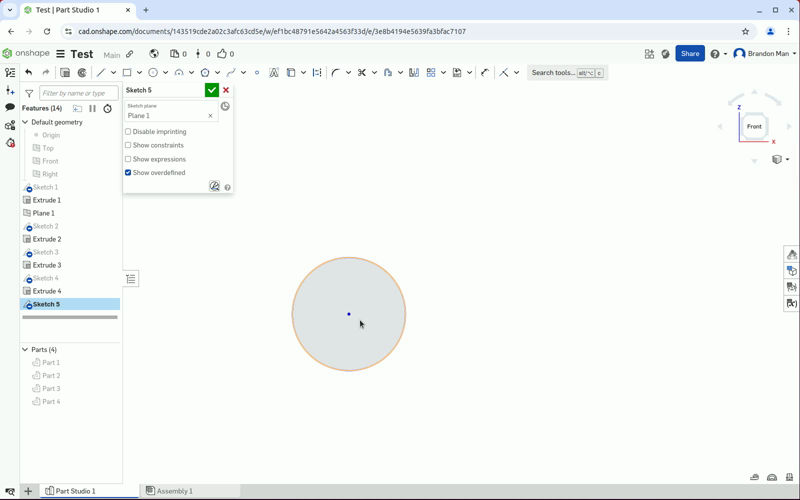
scroll(-6)
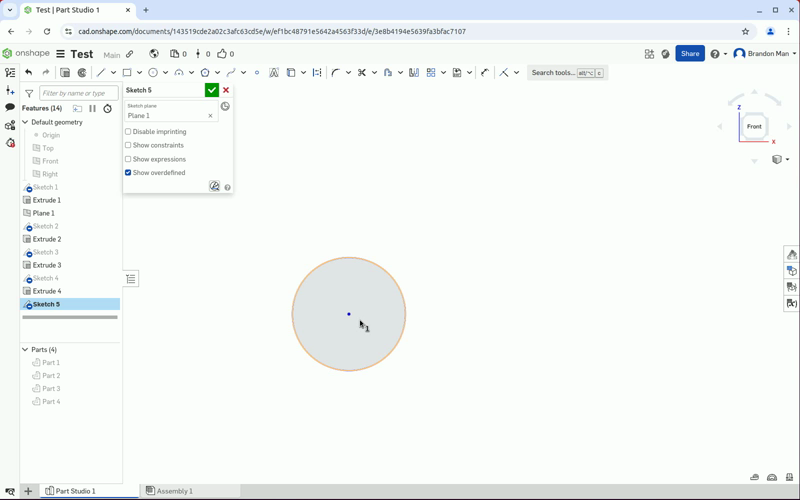
scroll(-6)
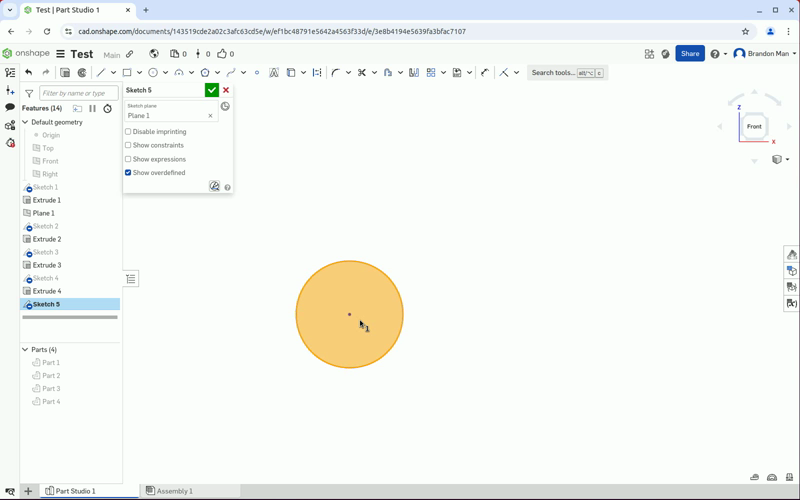
scroll(-6)
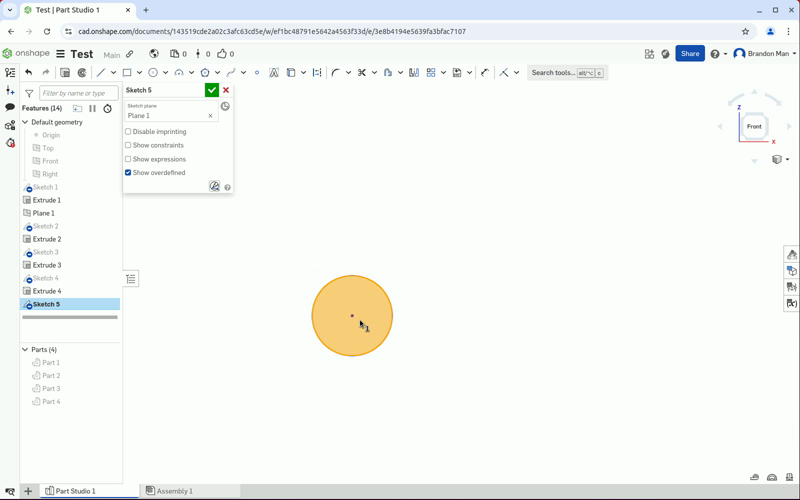
scroll(-6)
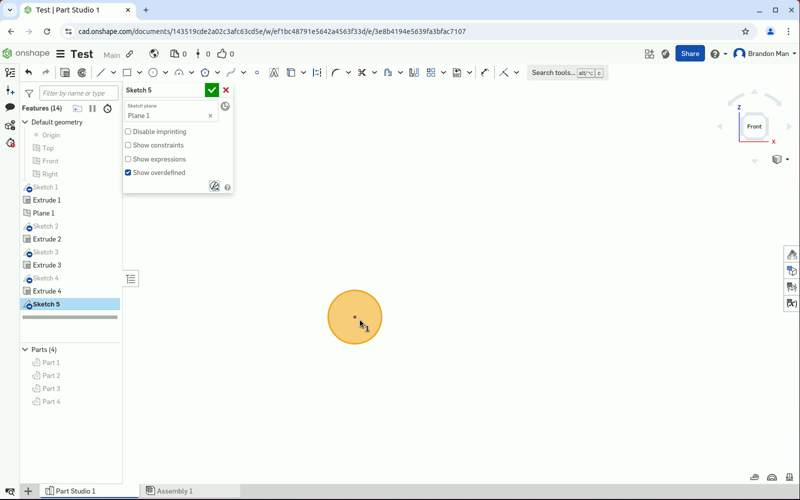
scroll(-6)
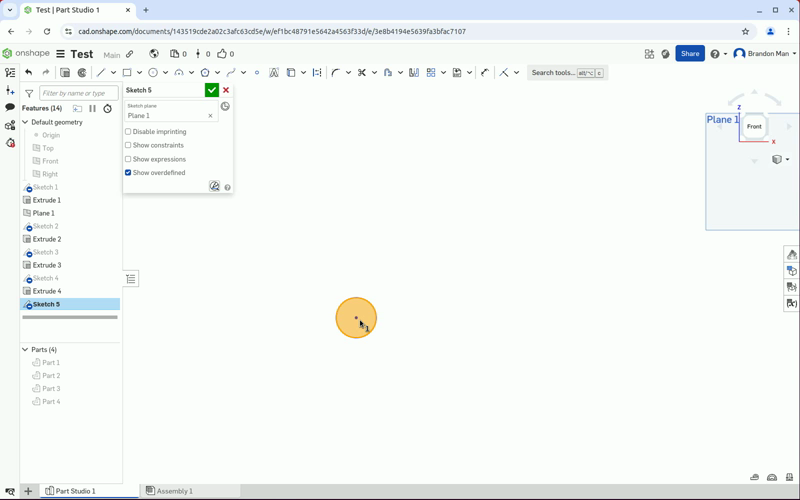
scroll(-6)
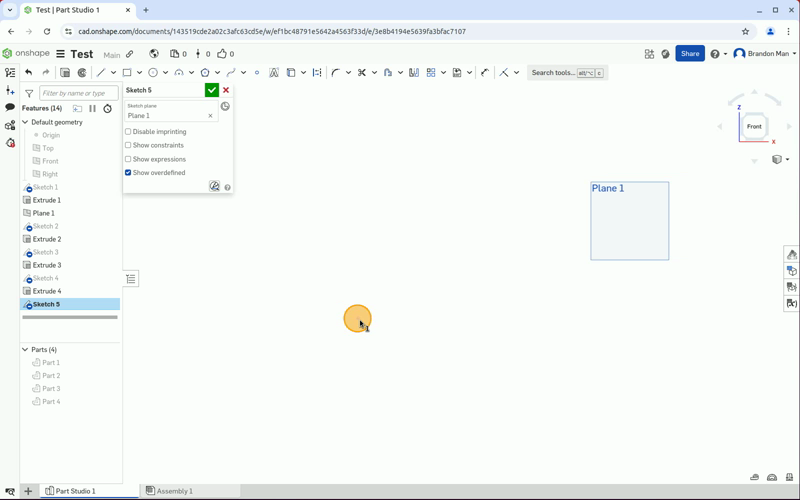
scroll(-6)
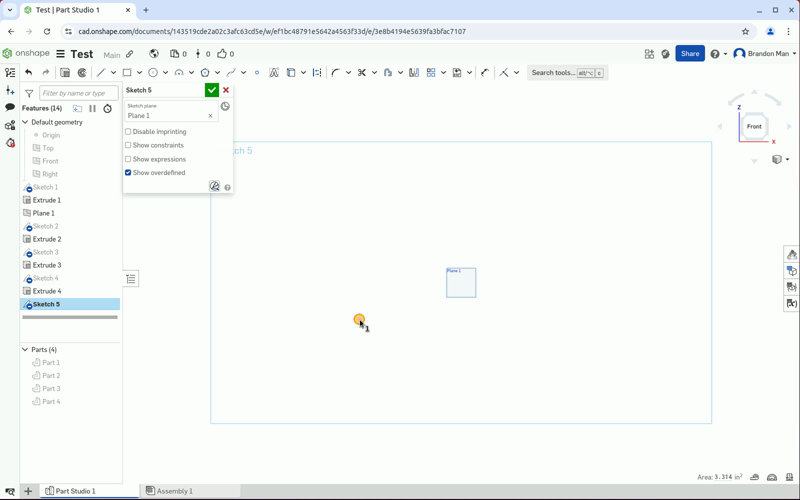
mouse_move(73, 352)
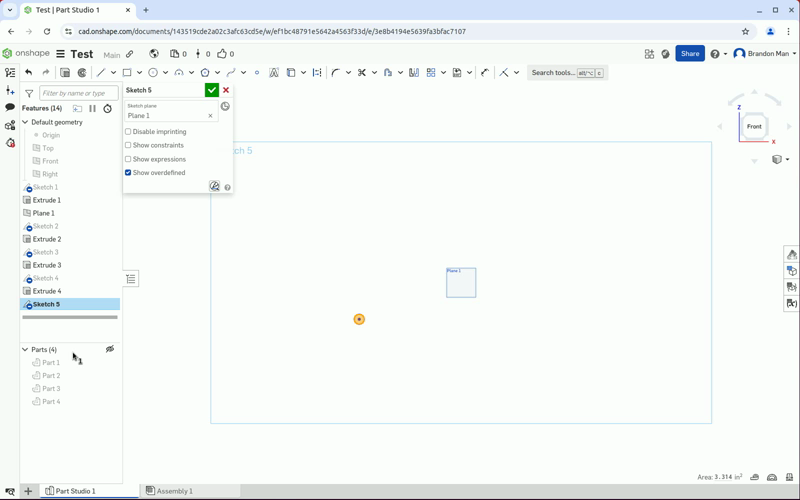
key(shift+y)
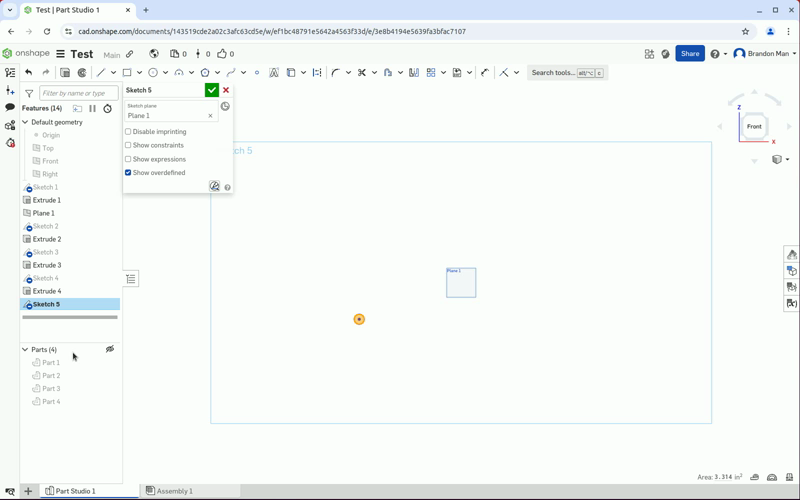
key(shift+e)
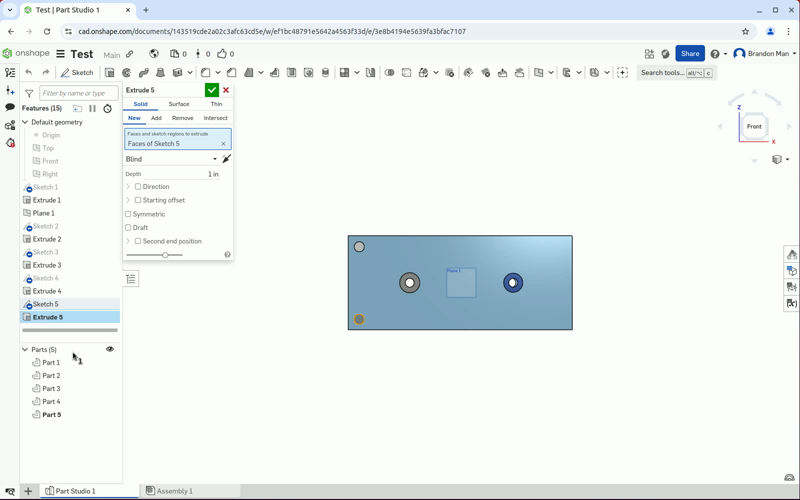
mouse_move(143, 106)
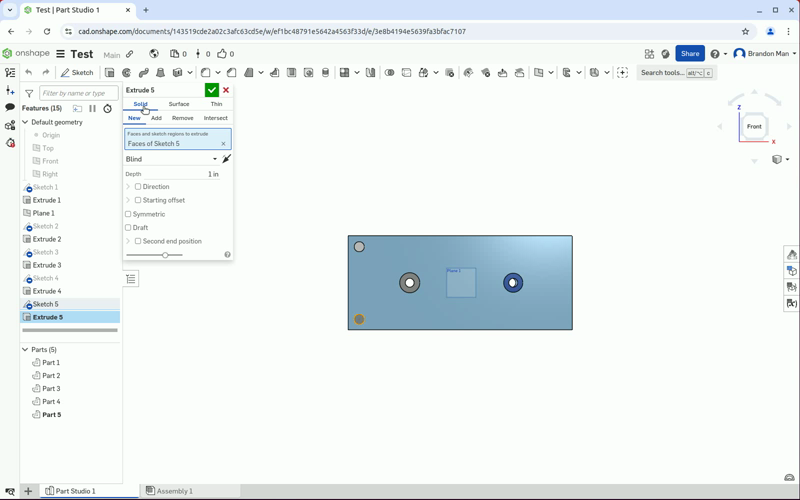
click(143, 106)
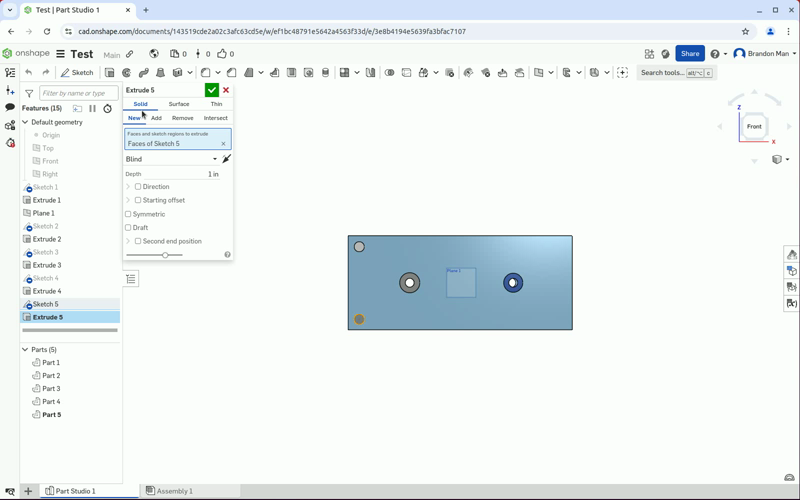
mouse_move(137, 120)
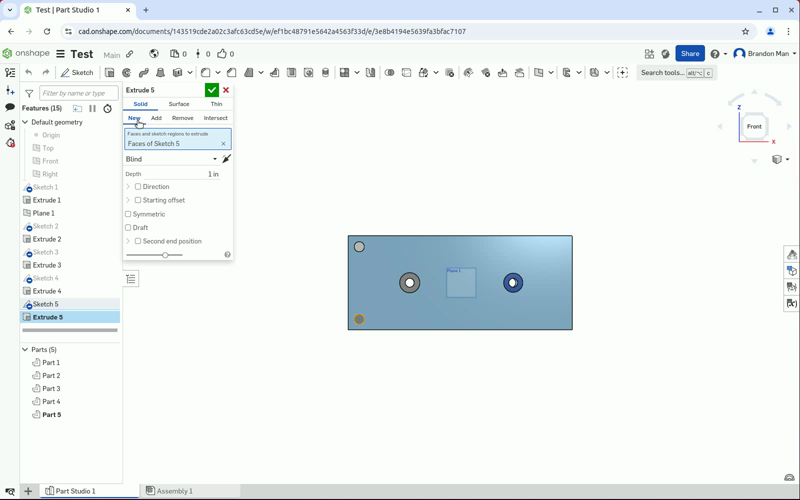
click(137, 120)
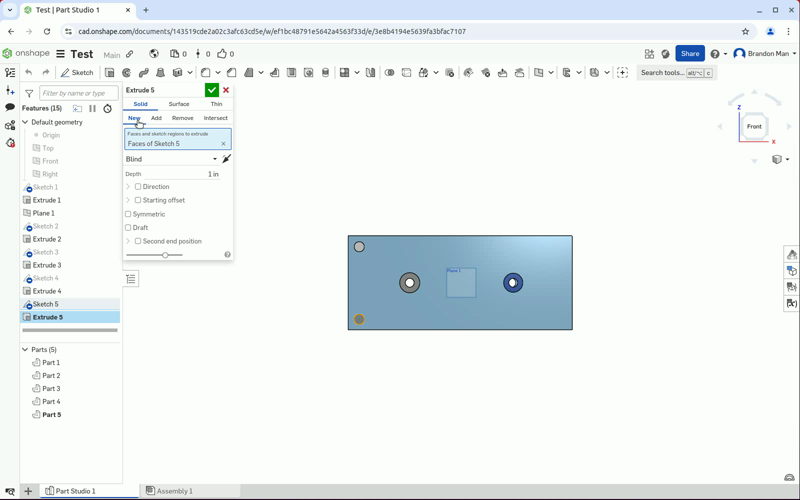
key(tab, 4)
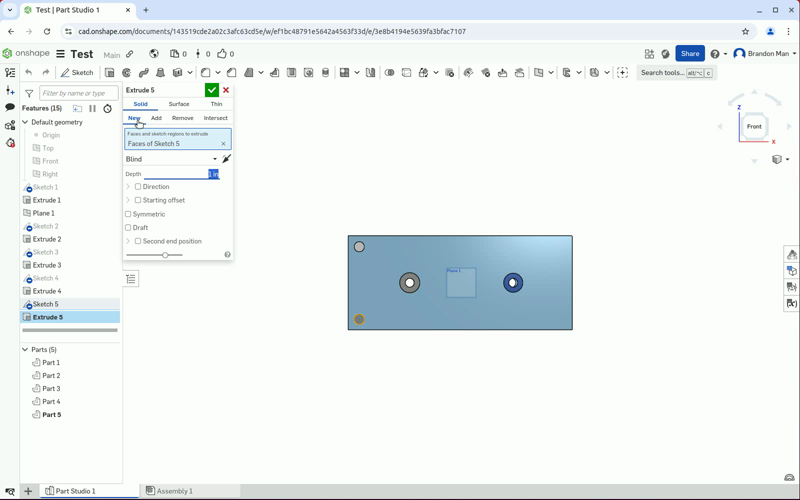
text(5.777)
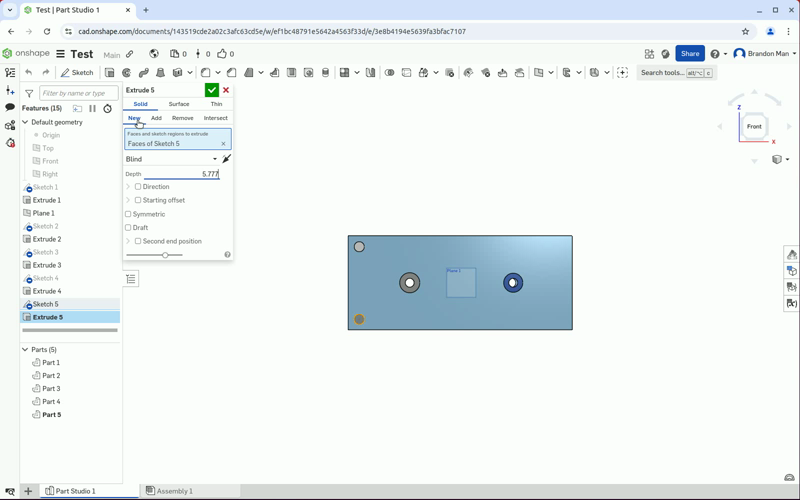
key(enter)
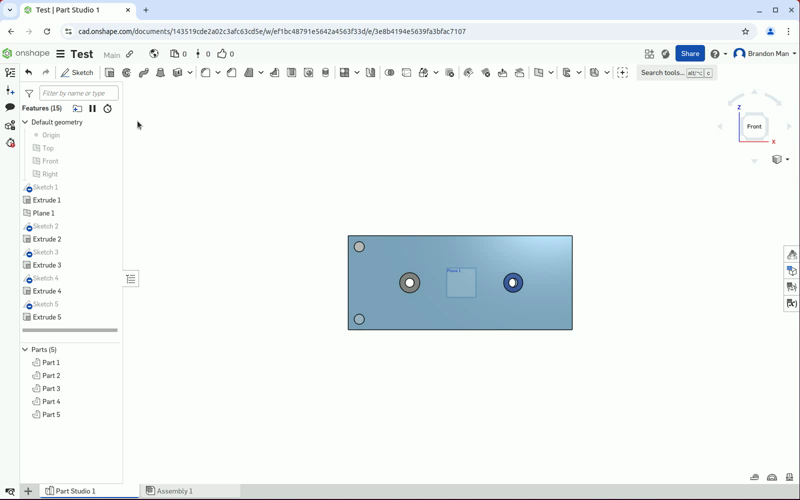
key(shift+h)
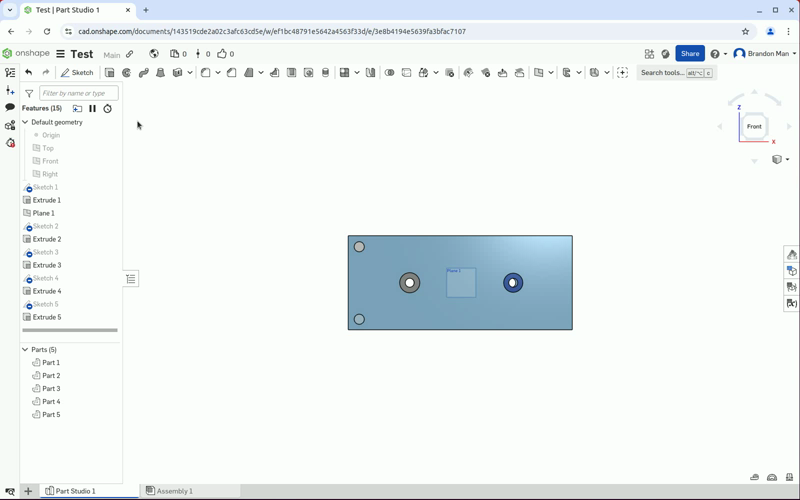
key(shift+h)
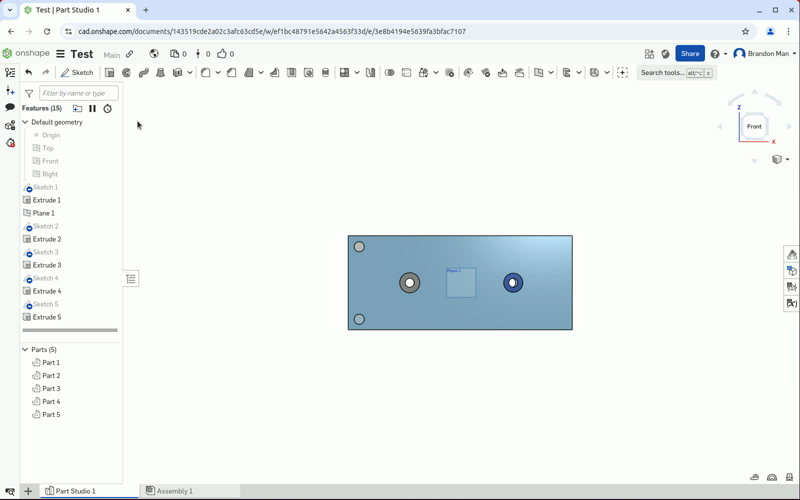
mouse_move(73, 189)
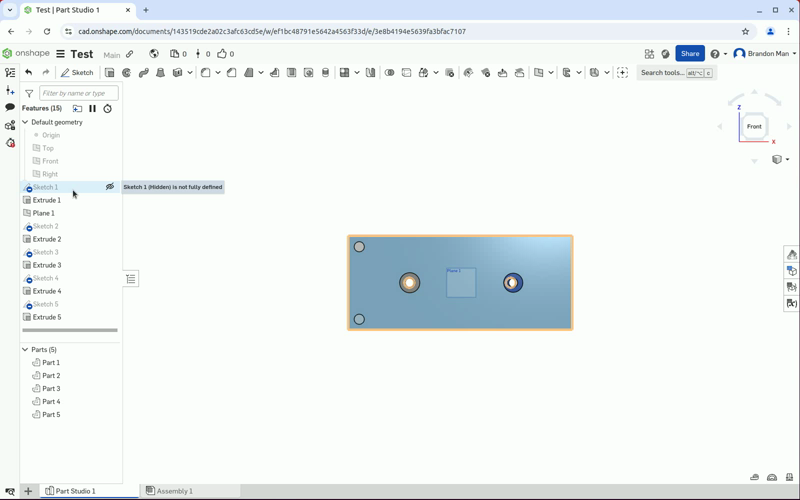
click(73, 189)
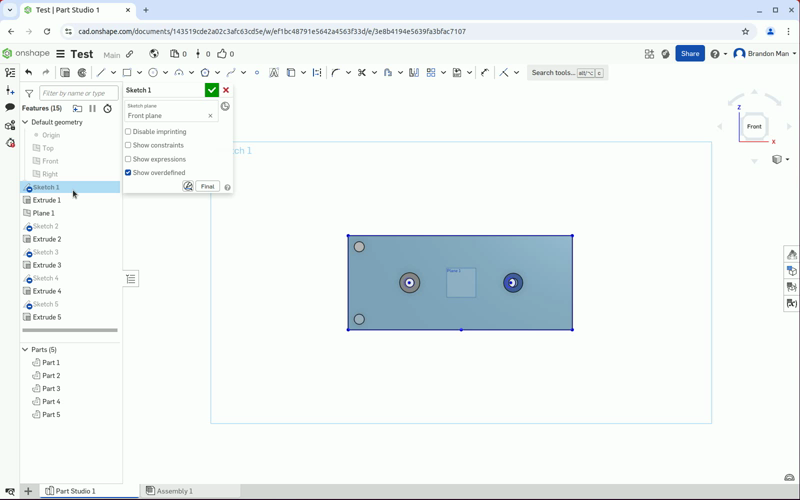
mouse_move(229, 92)
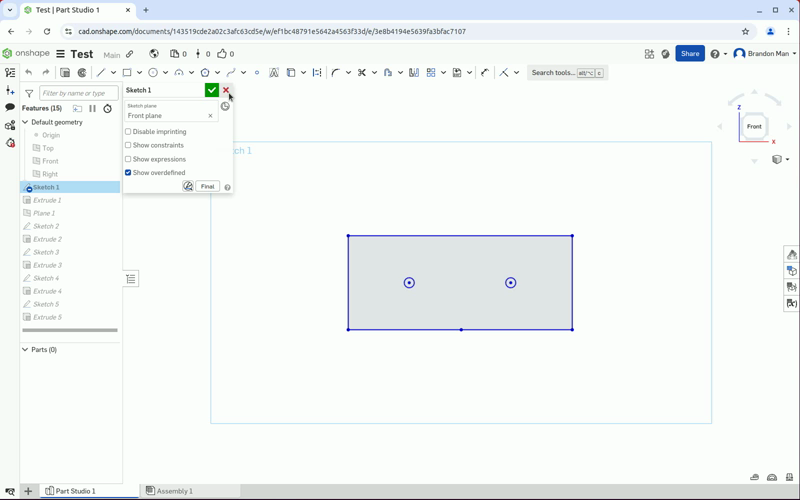
click(229, 92)
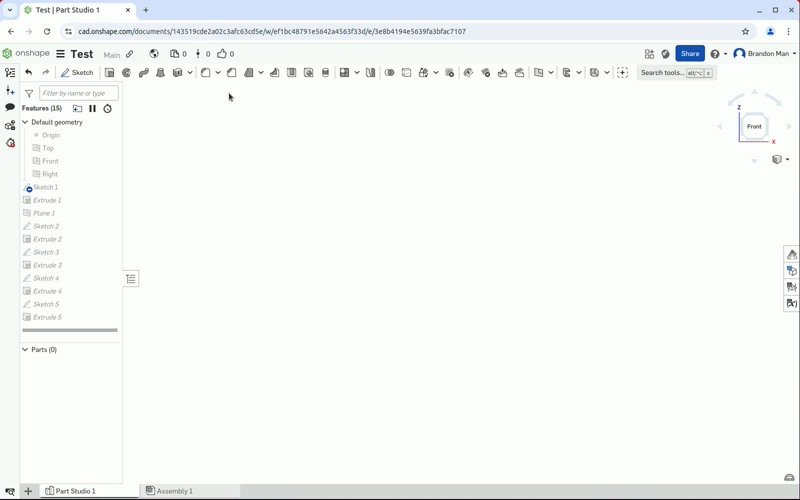
key(shift+s)
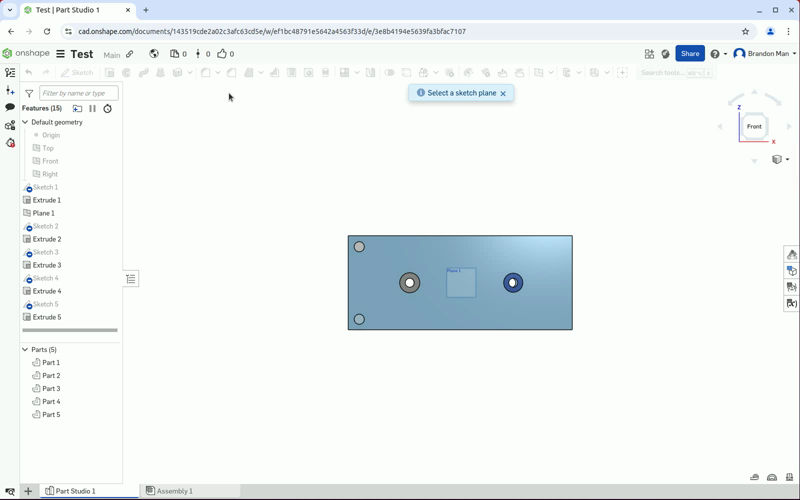
mouse_move(69, 215)
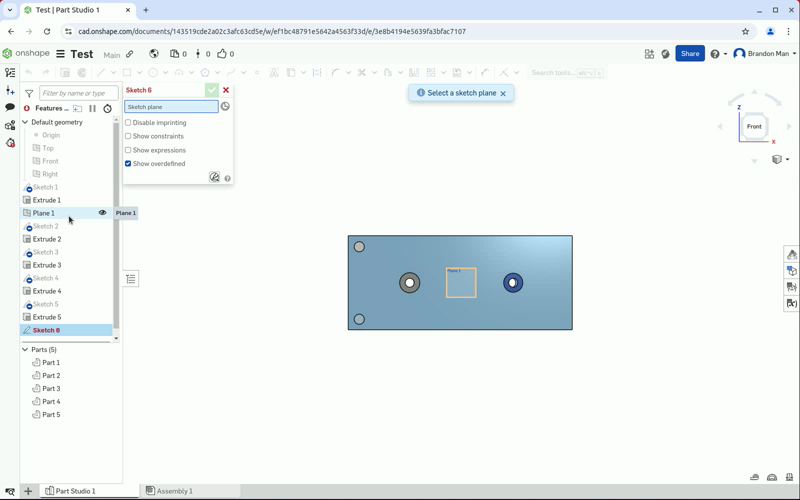
click(69, 215)
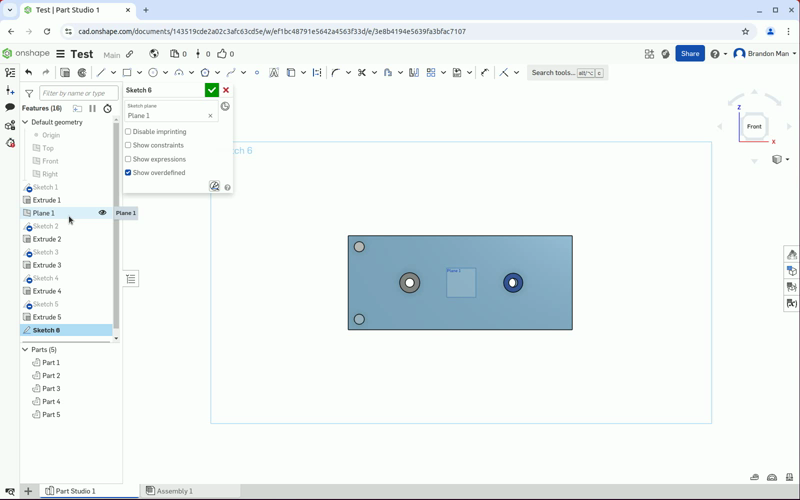
mouse_move(73, 352)
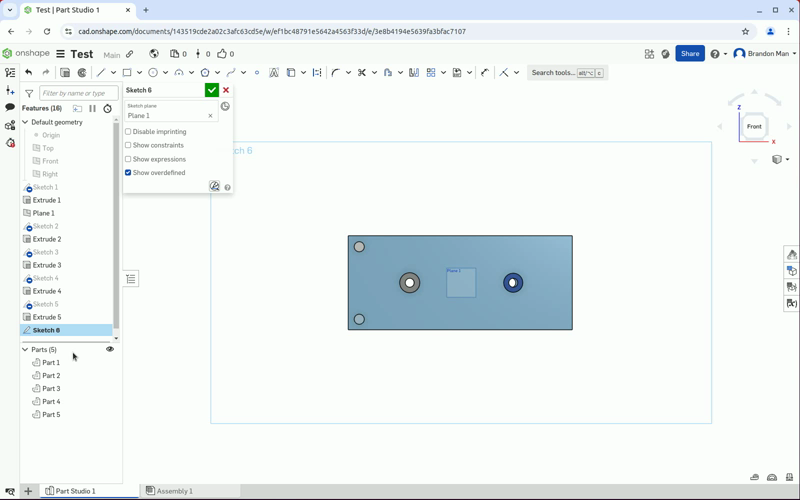
key(y)
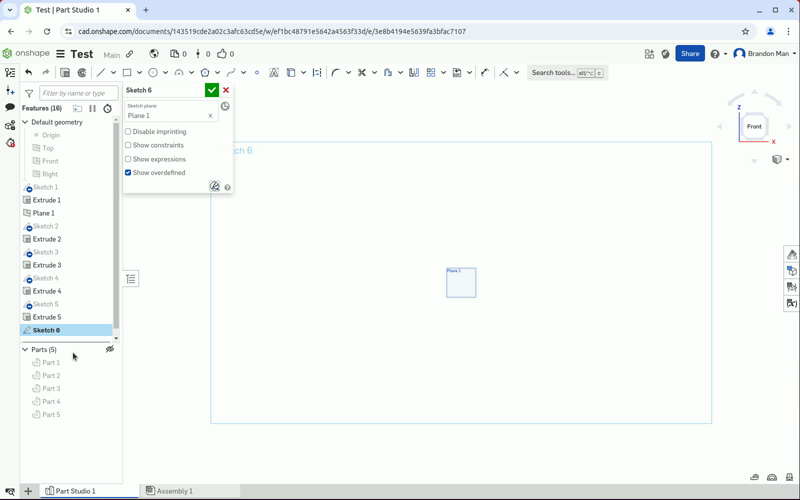
key(c)
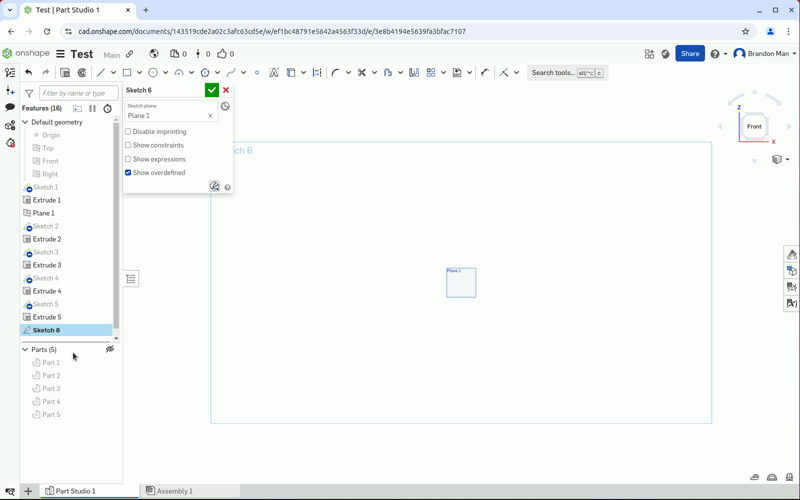
key_down(shift)
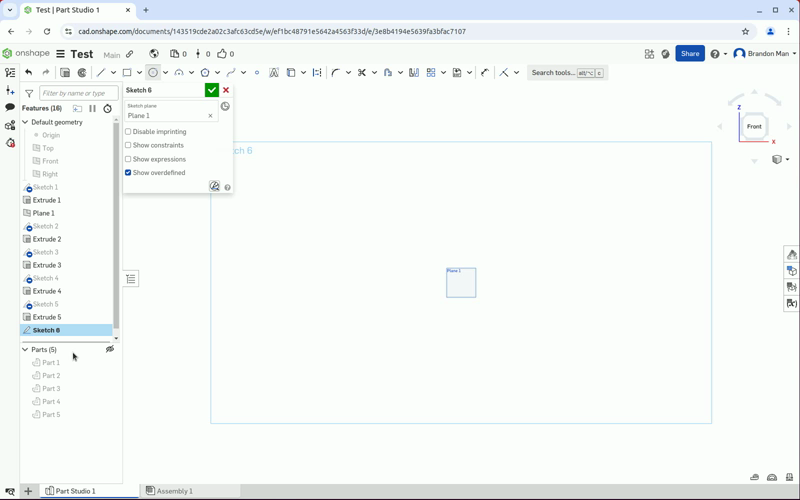
mouse_move(563, 319)
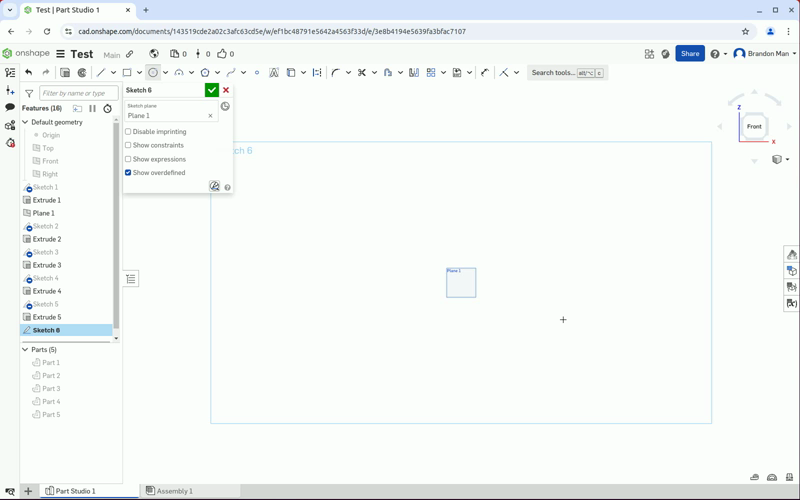
click(563, 319)
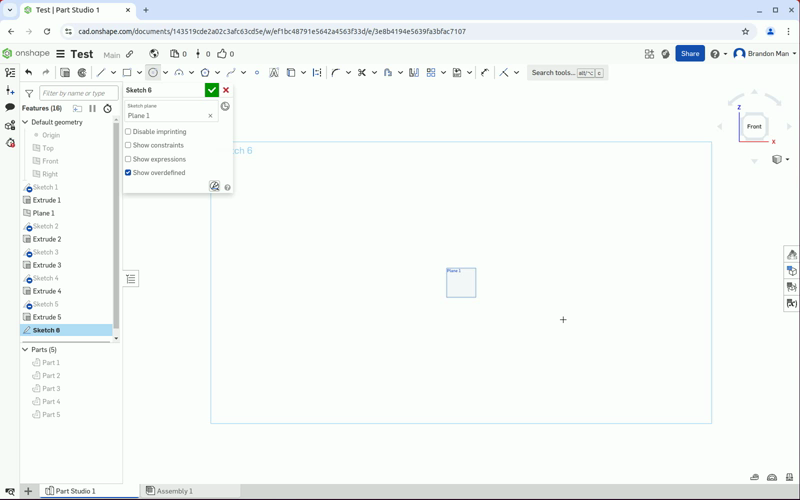
key_up(shift)
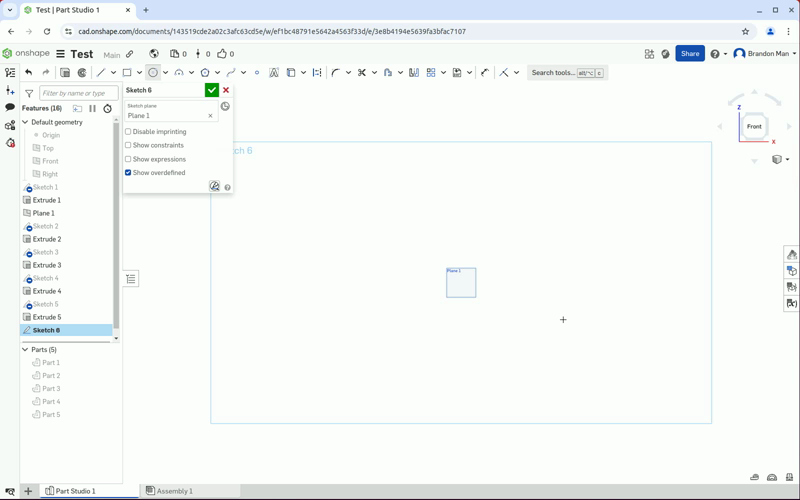
mouse_move(568, 319)
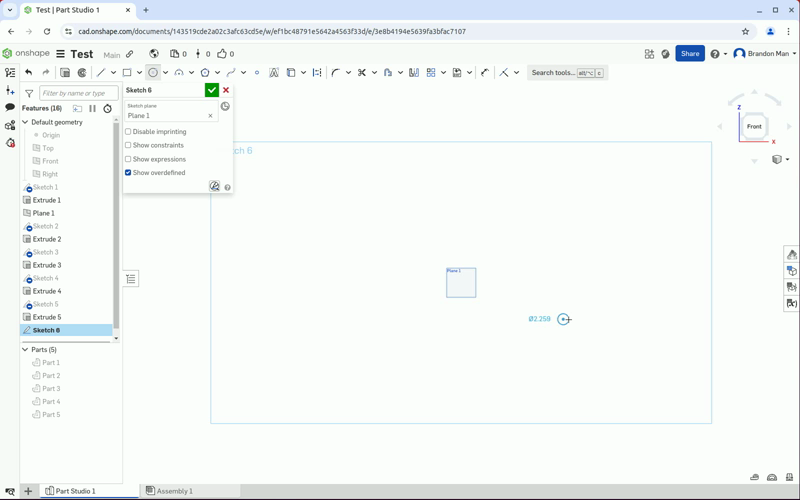
click(568, 319)
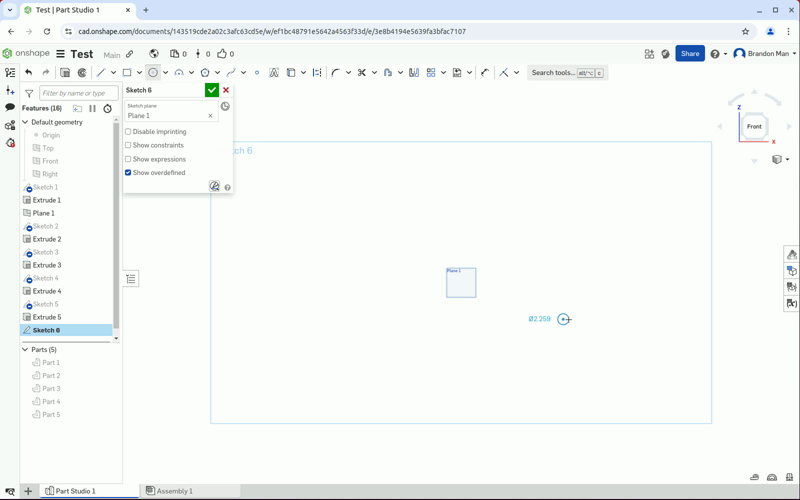
key(esc)
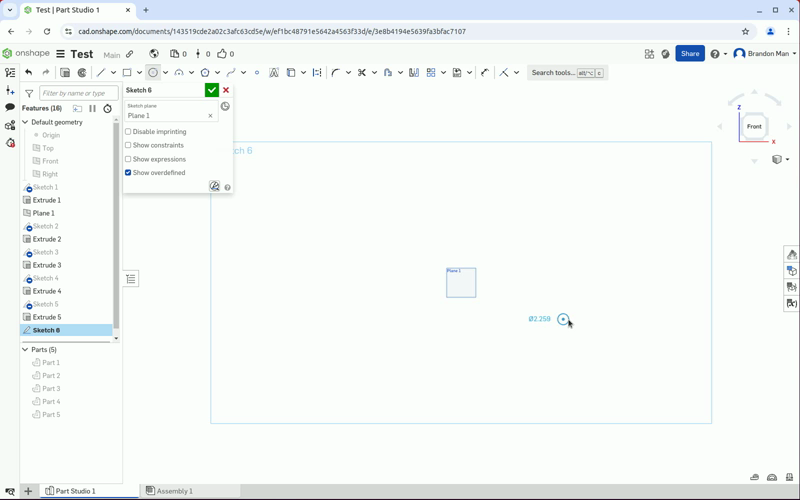
mouse_move(564, 315)
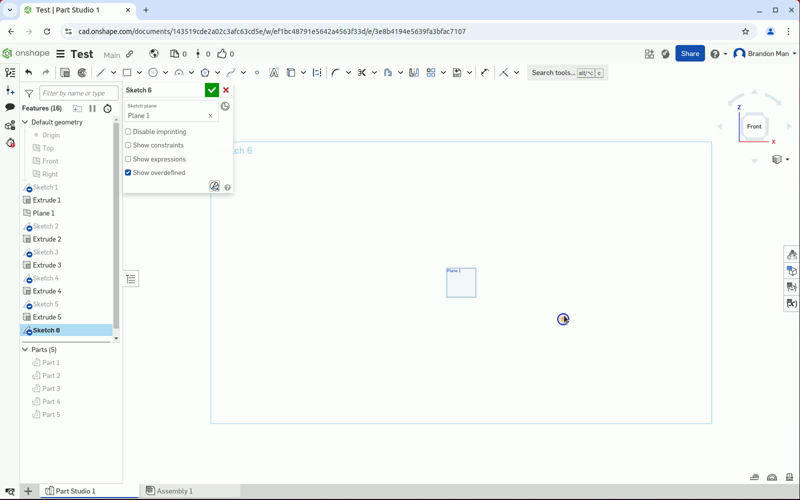
scroll(6)
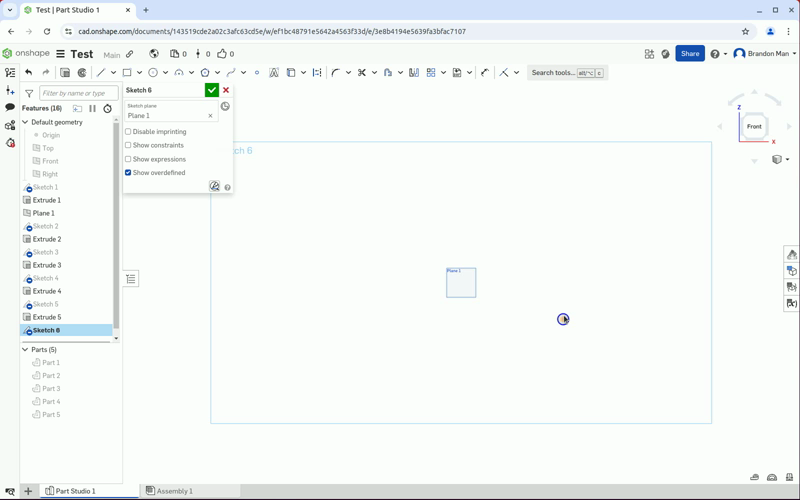
scroll(6)
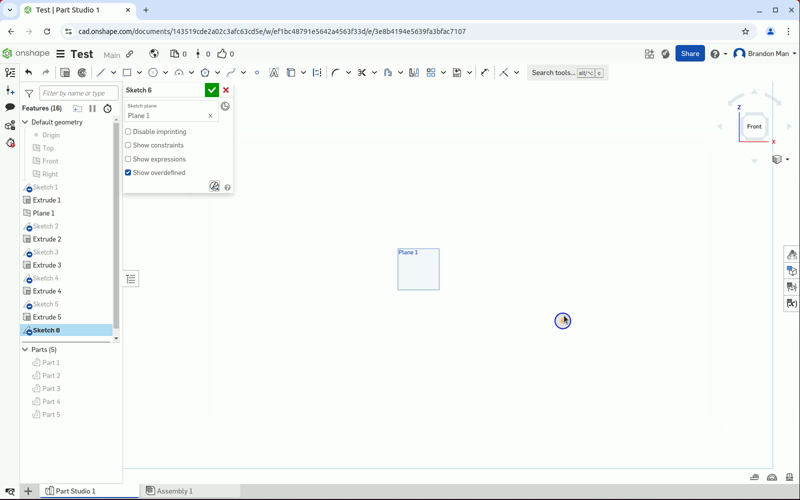
scroll(6)
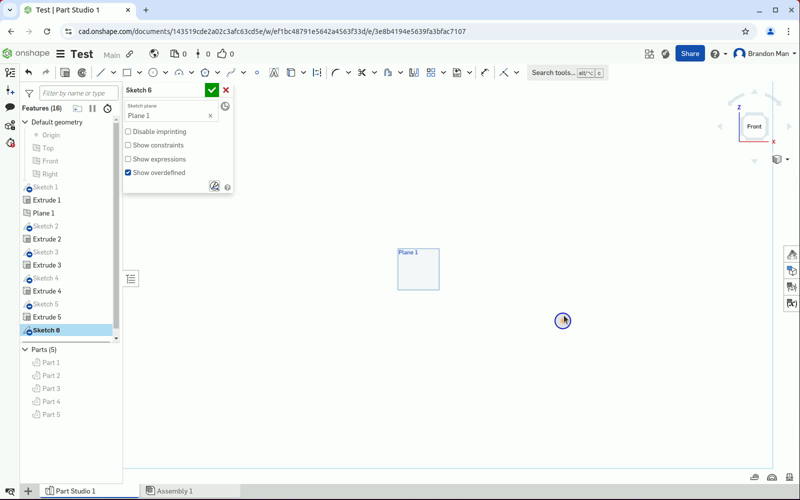
scroll(6)
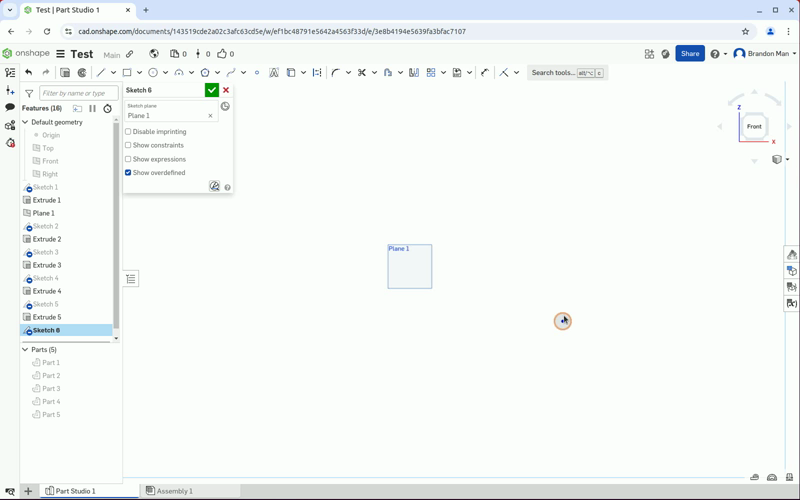
scroll(6)
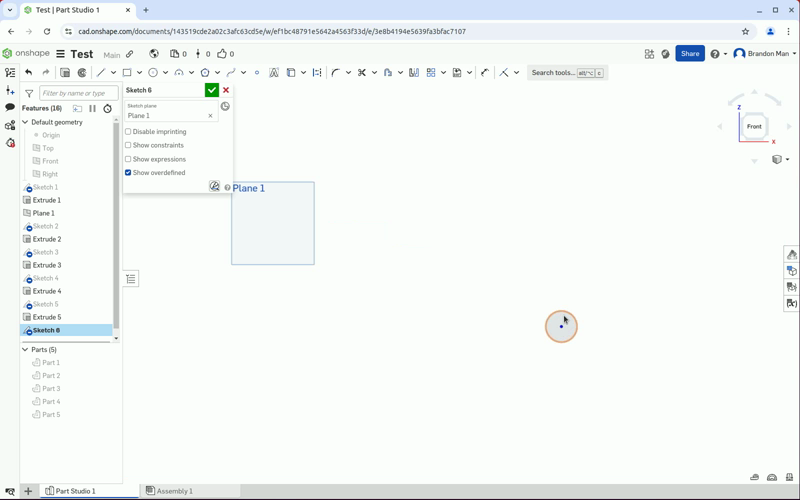
scroll(6)
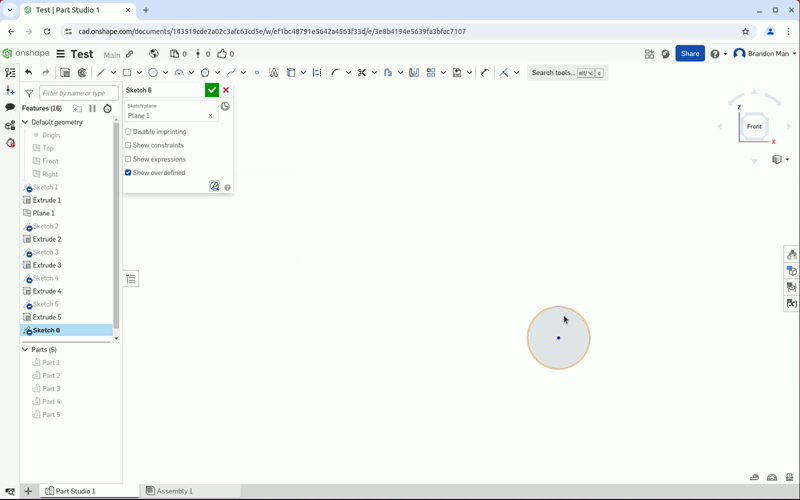
scroll(6)
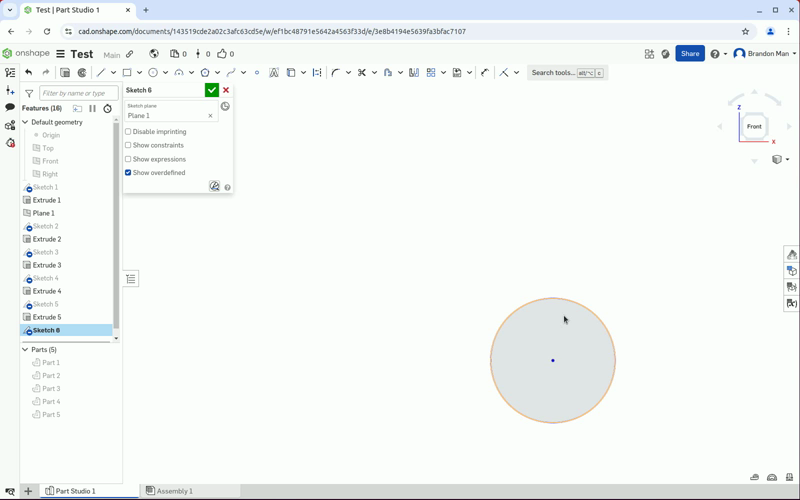
click(564, 315)
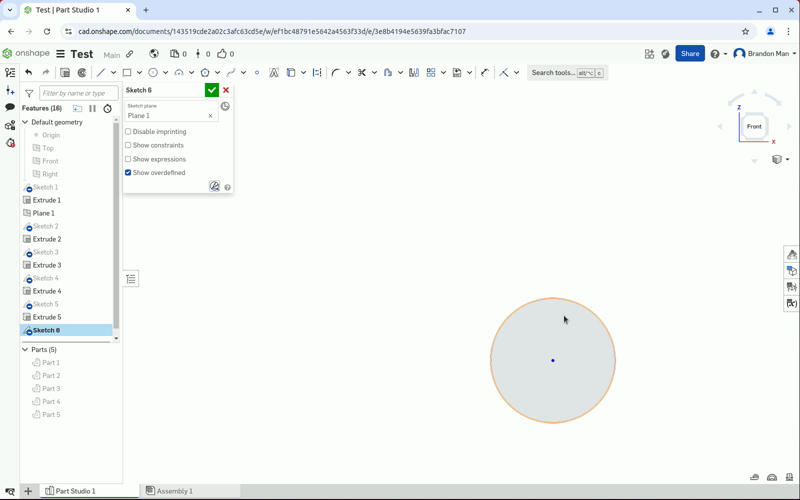
scroll(-6)
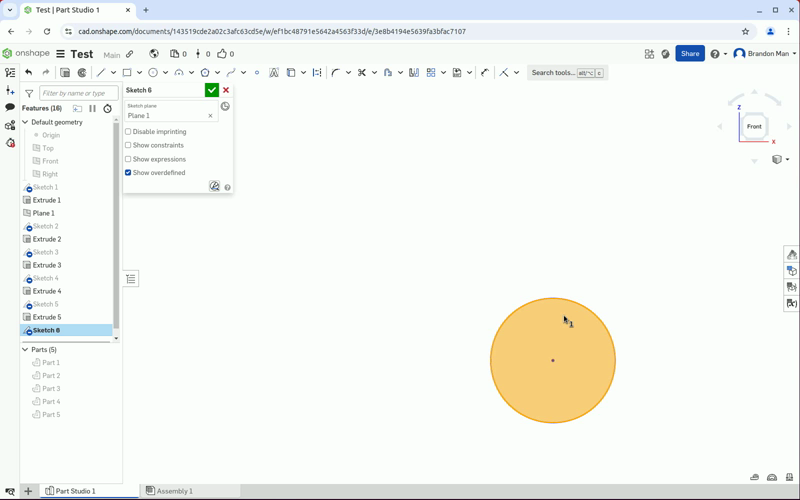
scroll(-6)
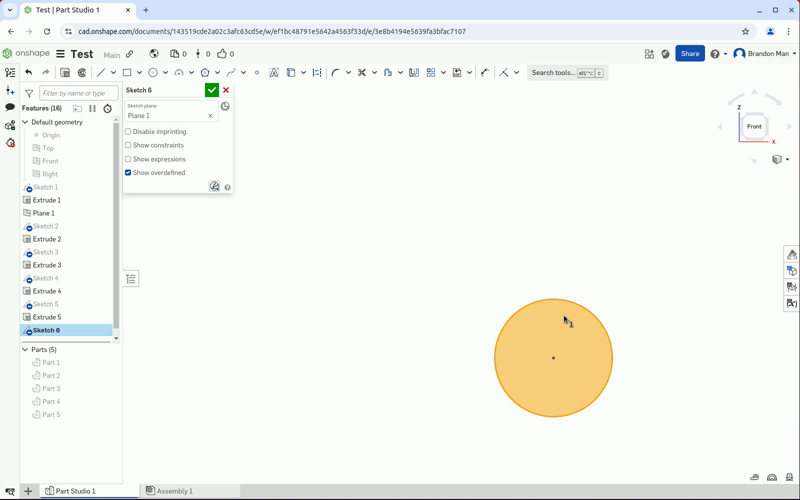
scroll(-6)
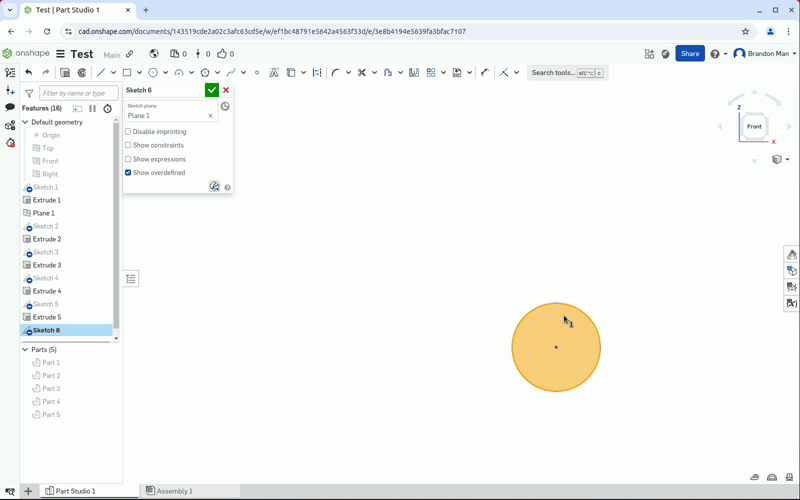
scroll(-6)
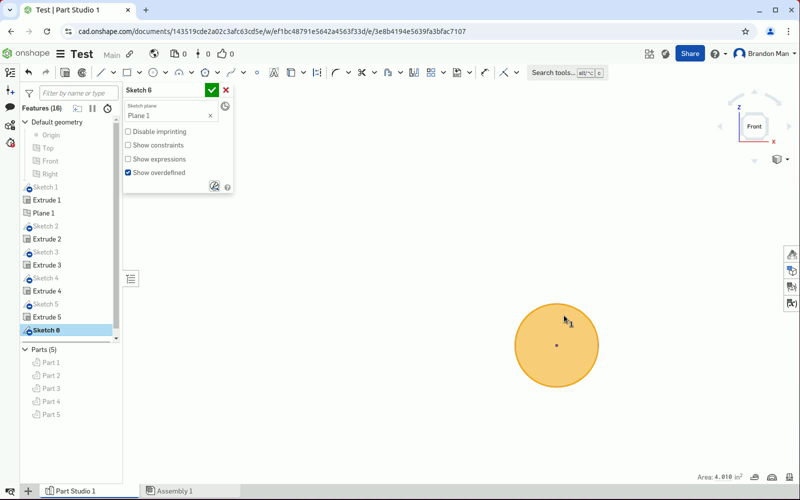
scroll(-6)
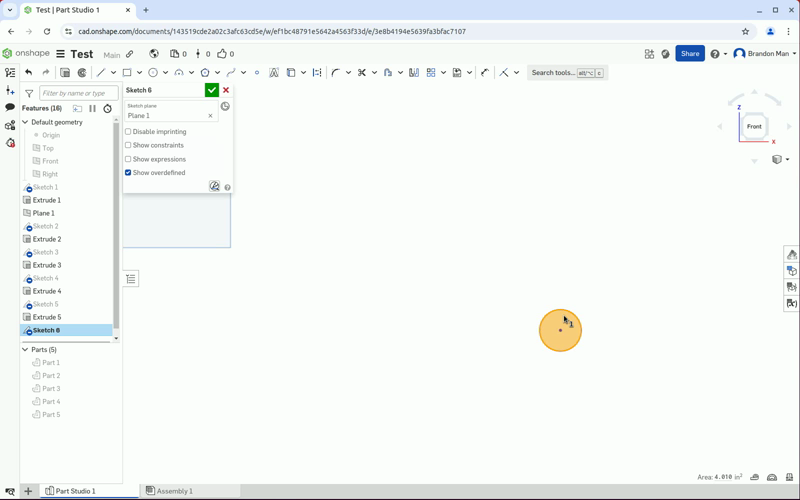
scroll(-6)
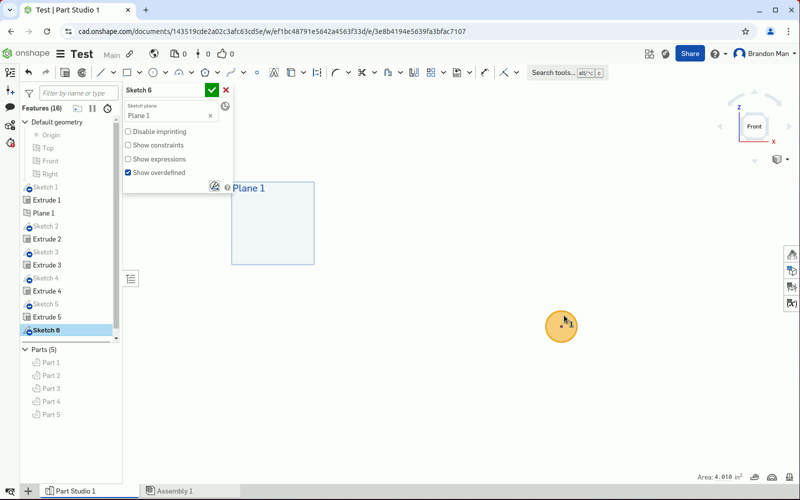
scroll(-6)
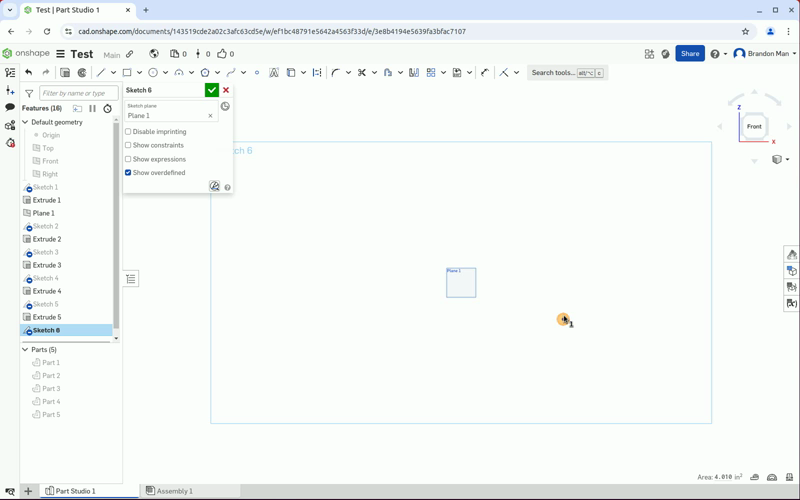
mouse_move(73, 352)
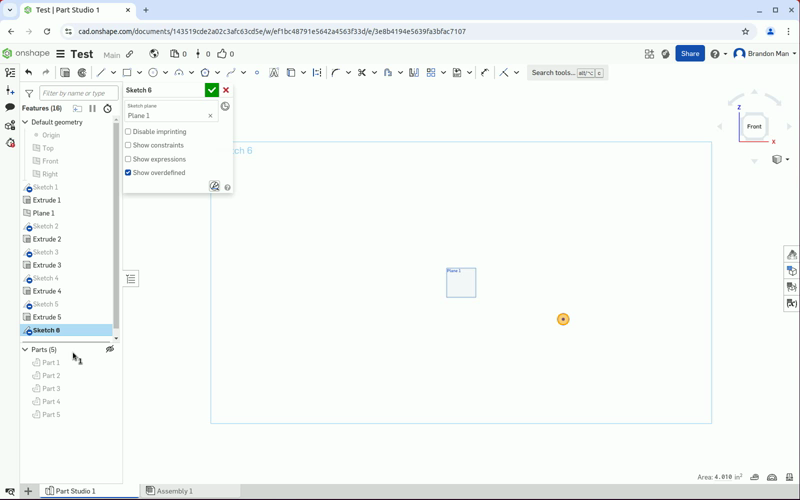
key(shift+y)
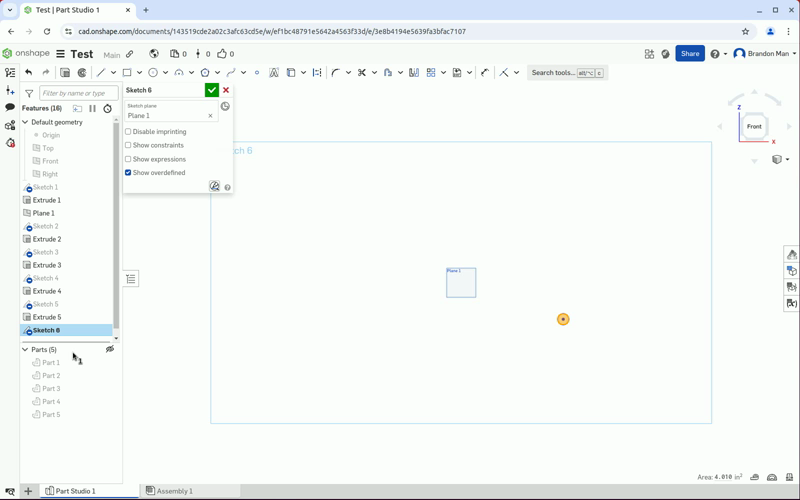
key(shift+e)
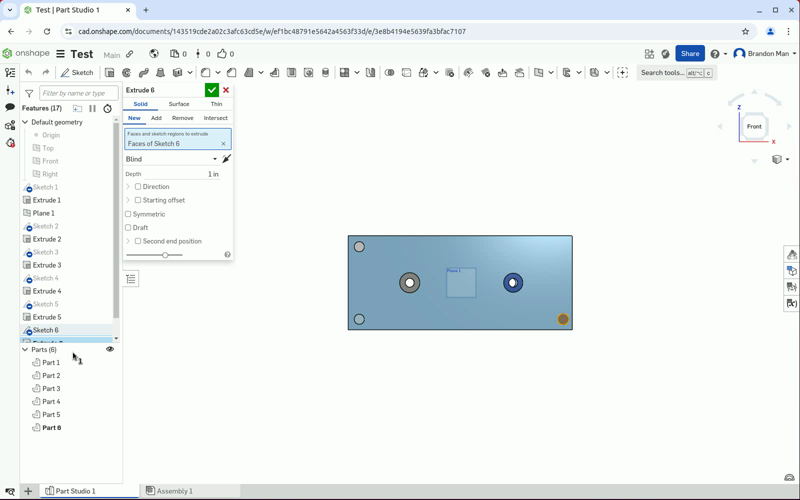
mouse_move(143, 106)
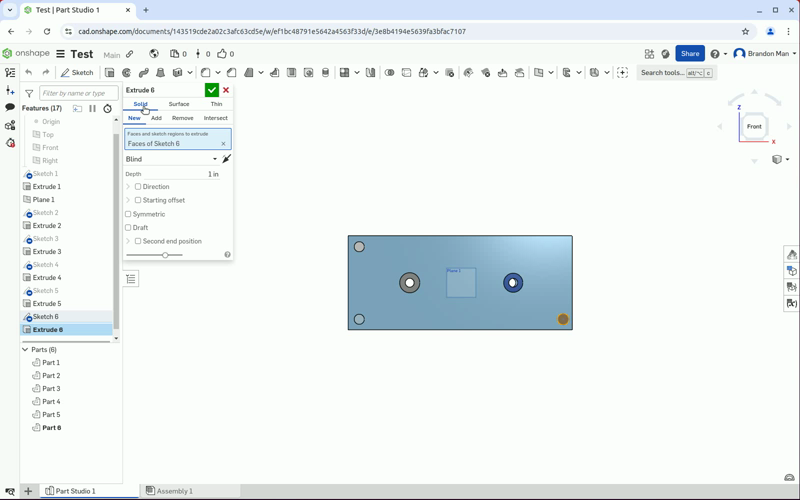
click(143, 106)
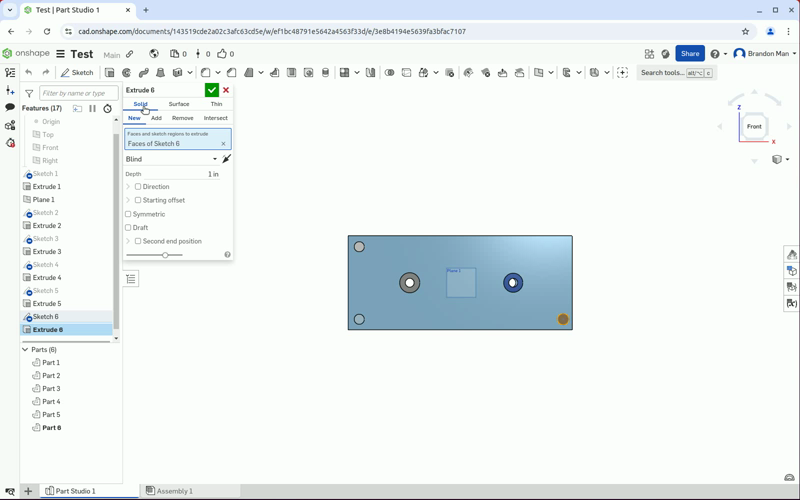
mouse_move(137, 120)
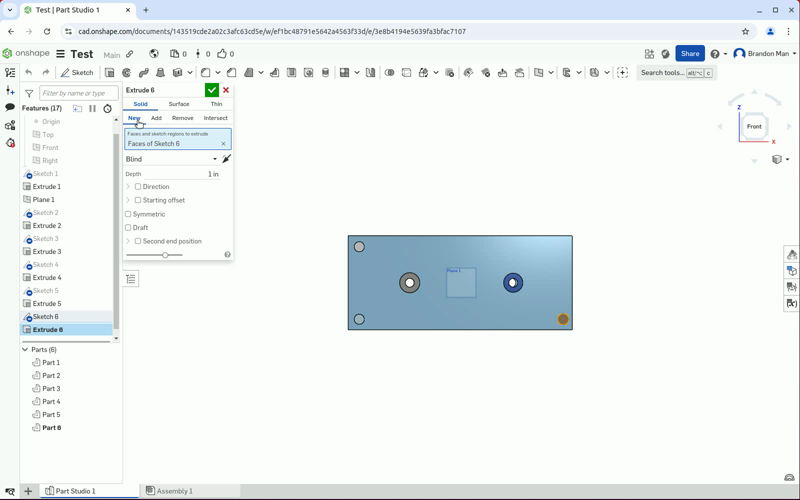
click(137, 120)
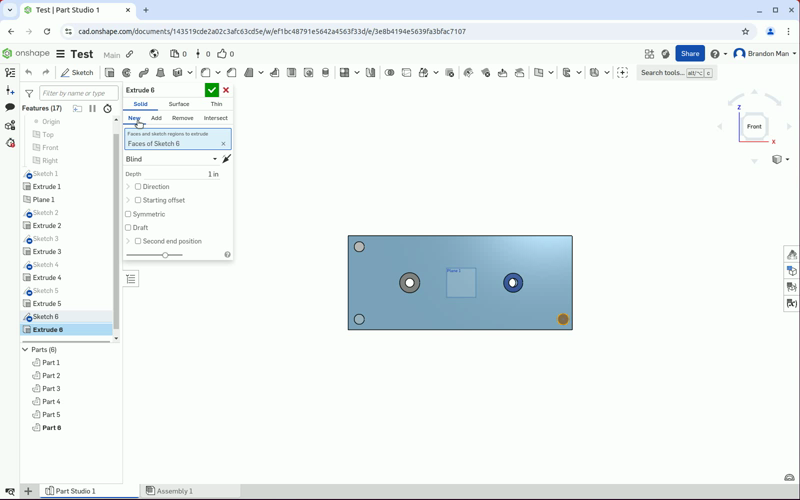
key(tab, 4)
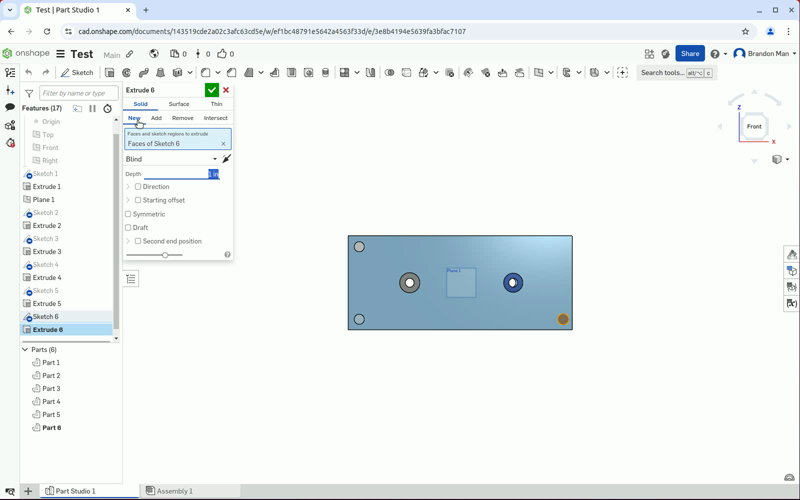
text(5.777)
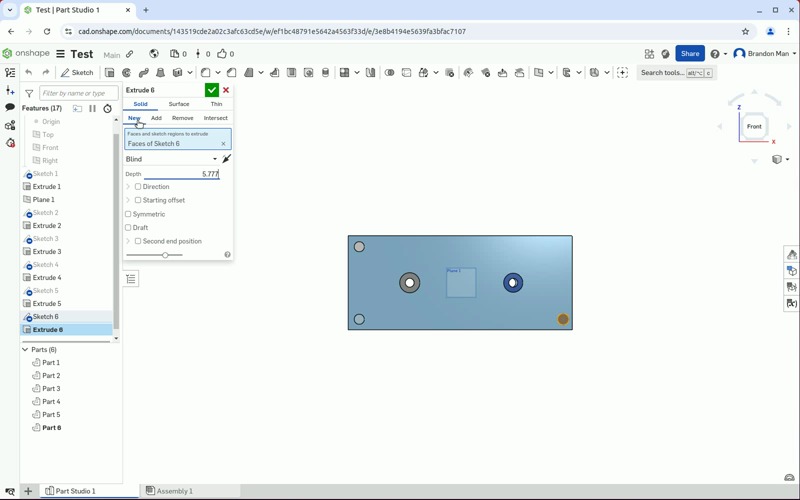
key(enter)
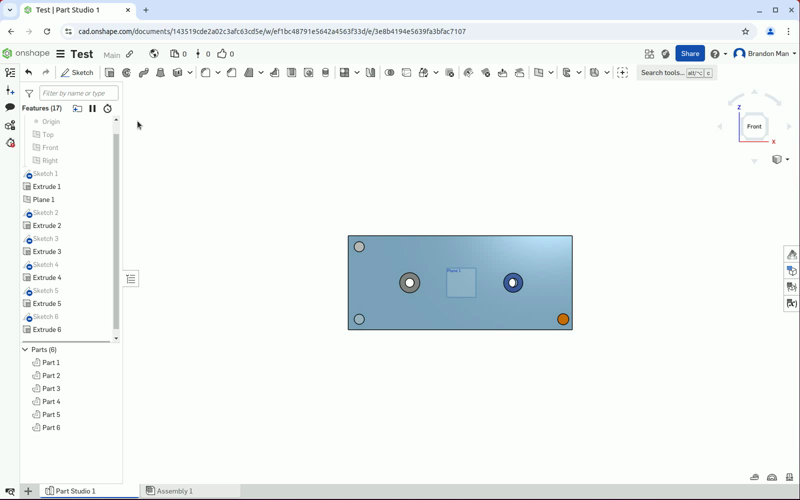
key(shift+h)
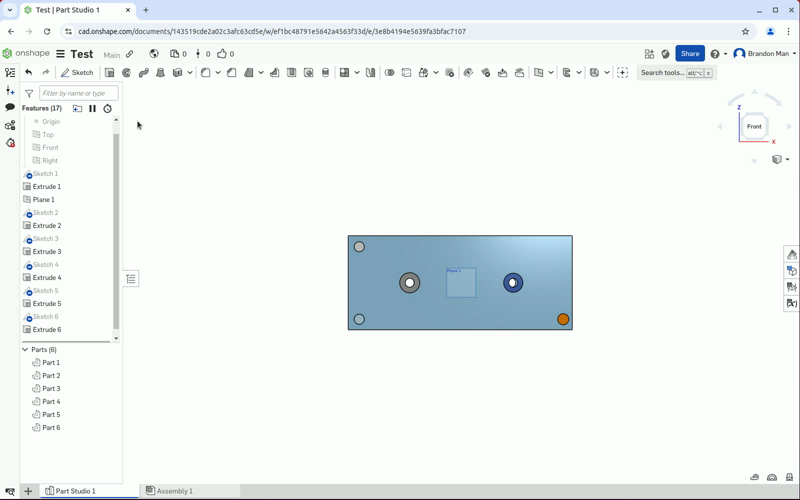
key(shift+h)
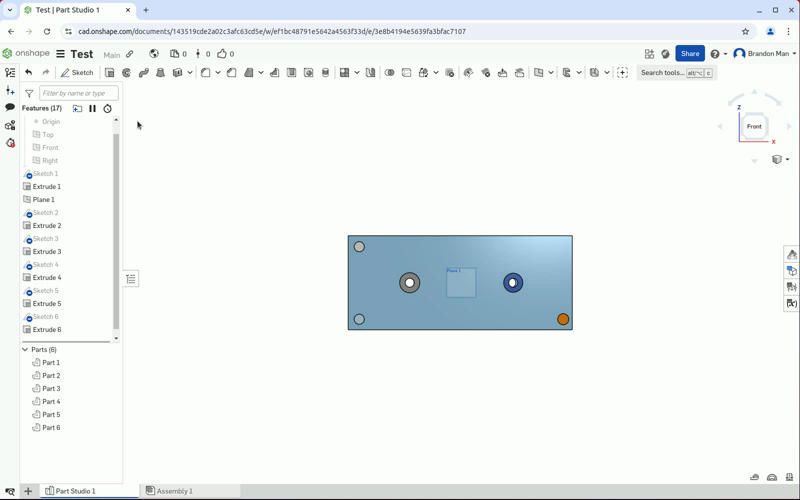
mouse_move(69, 176)
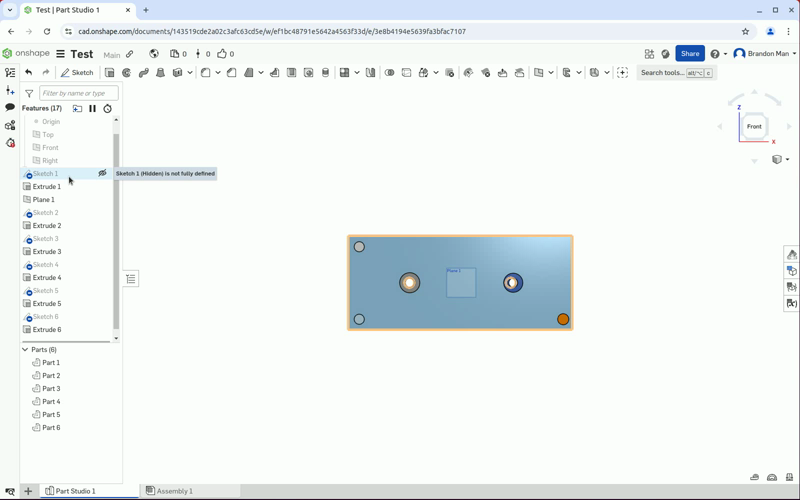
click(69, 176)
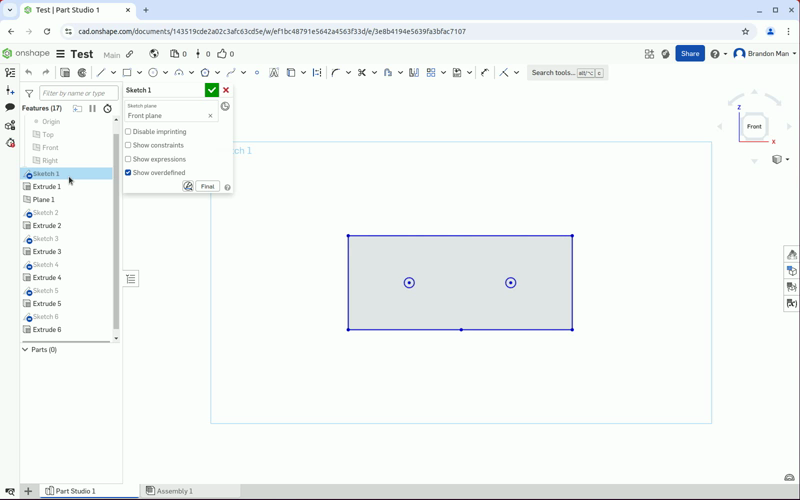
mouse_move(229, 92)
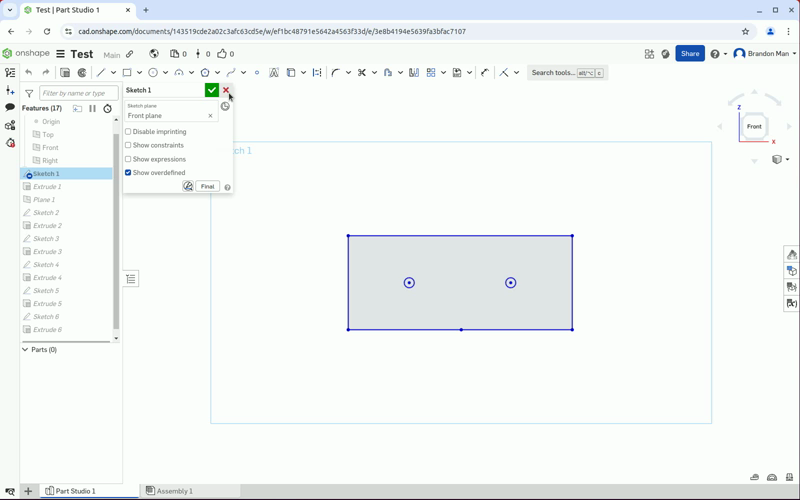
click(229, 92)
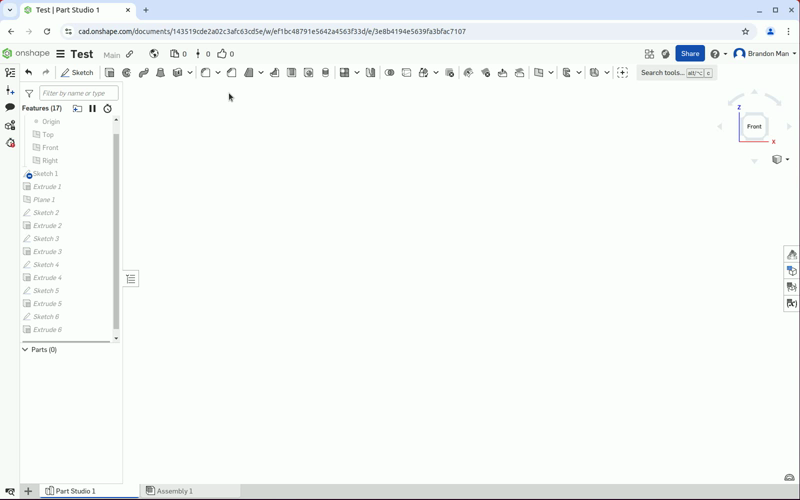
key(shift+s)
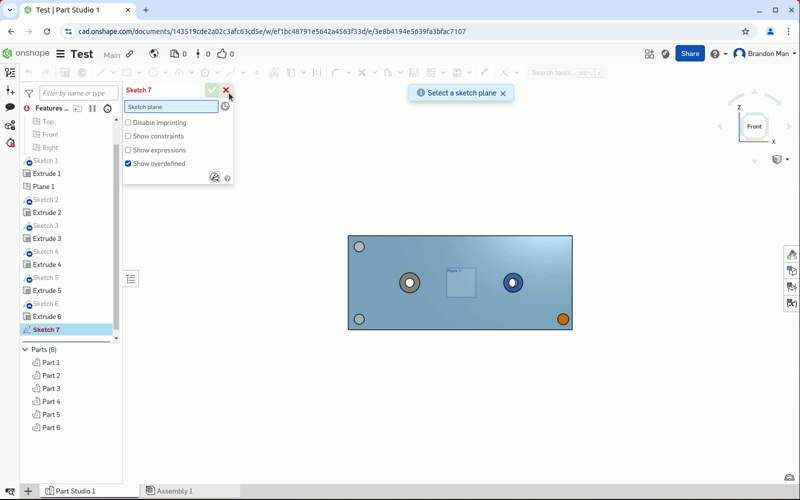
mouse_move(69, 189)
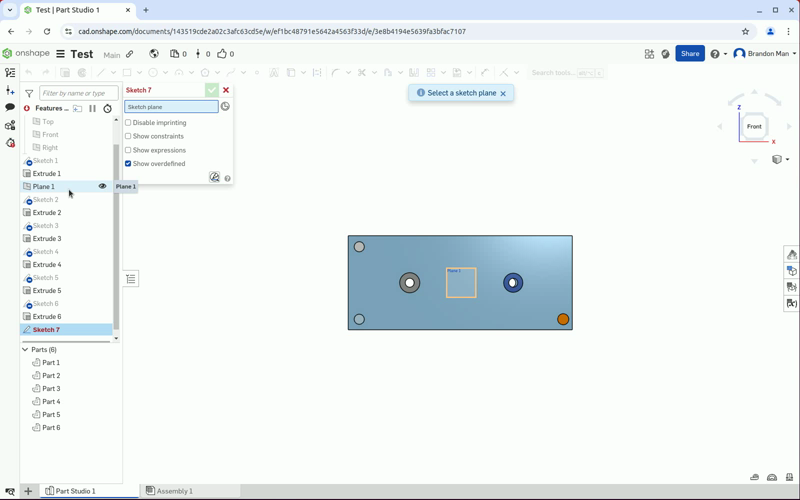
click(69, 189)
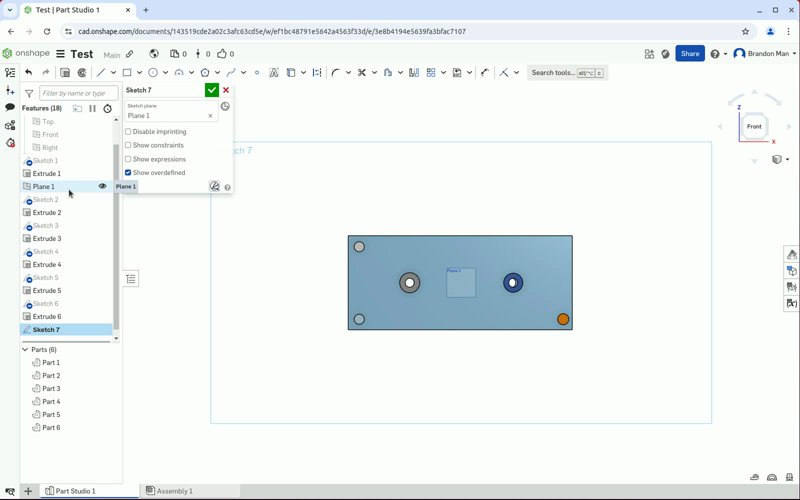
mouse_move(73, 352)
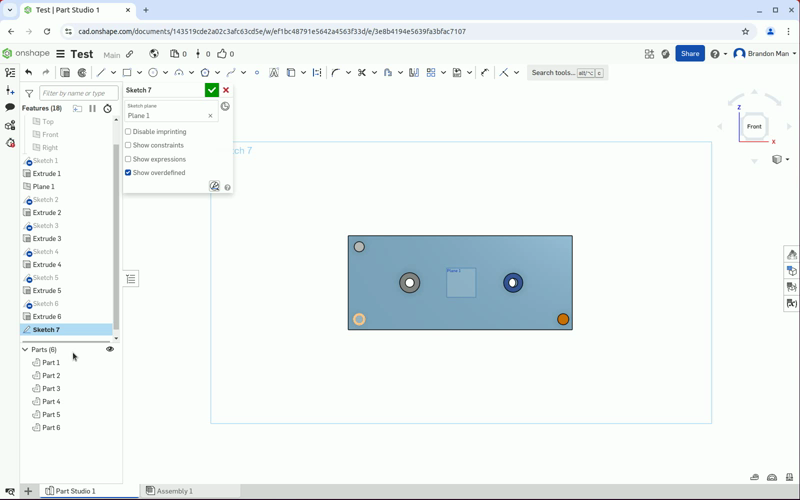
key(y)
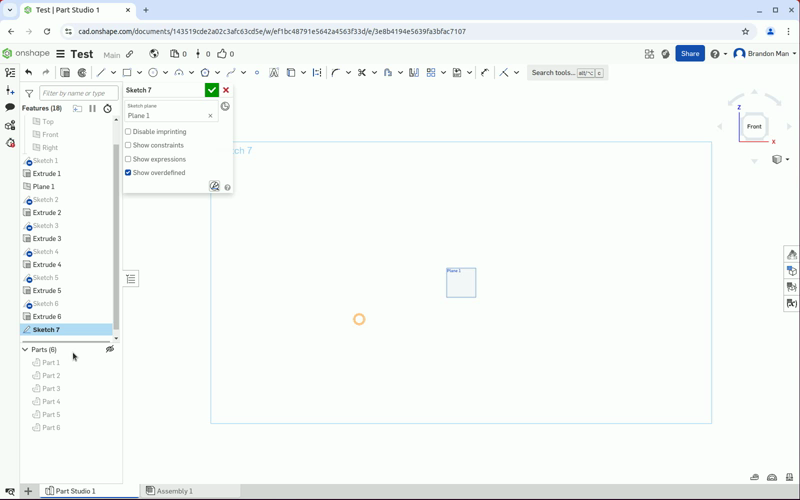
key(c)
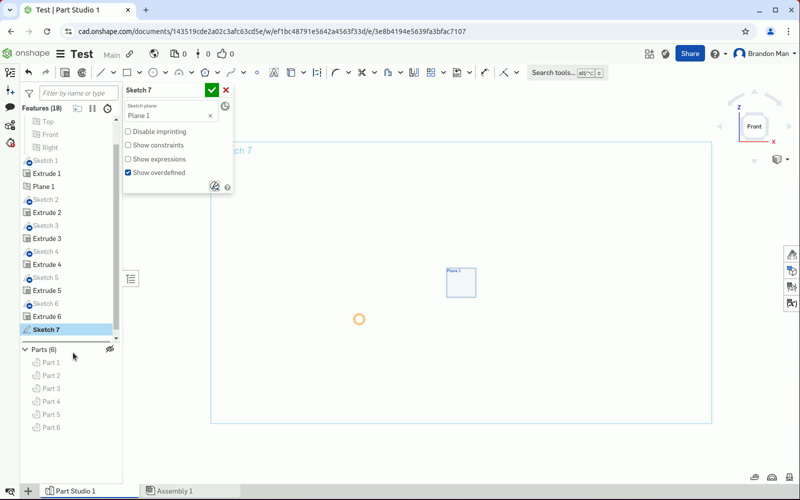
key_down(shift)
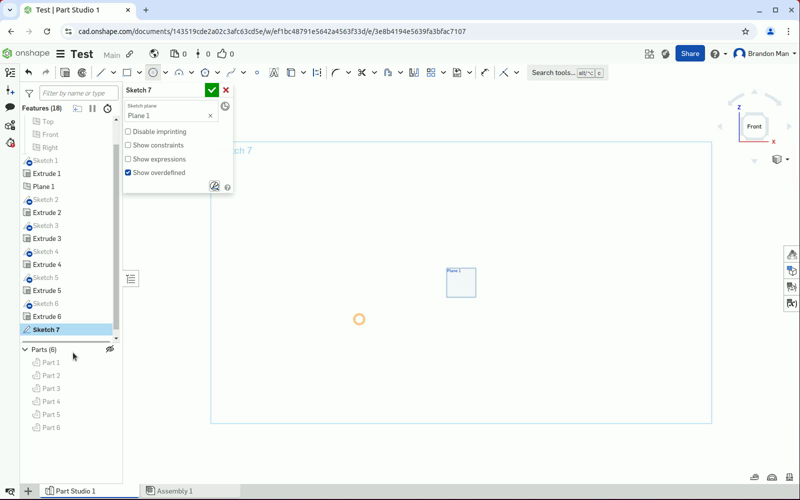
mouse_move(563, 246)
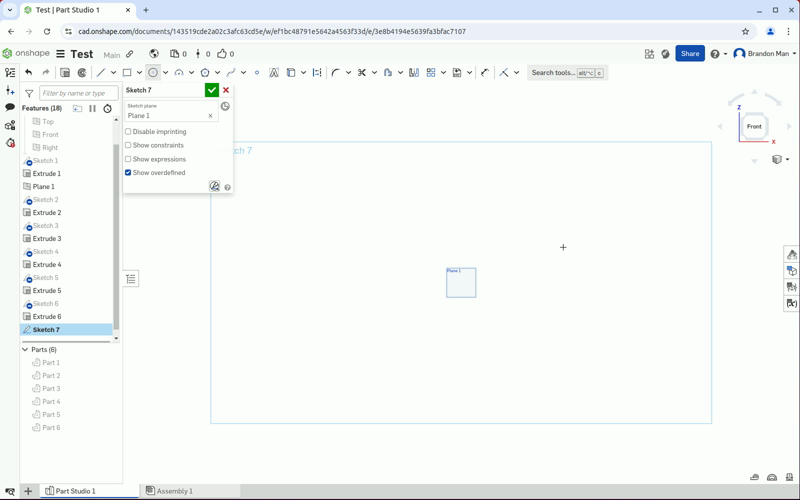
click(563, 246)
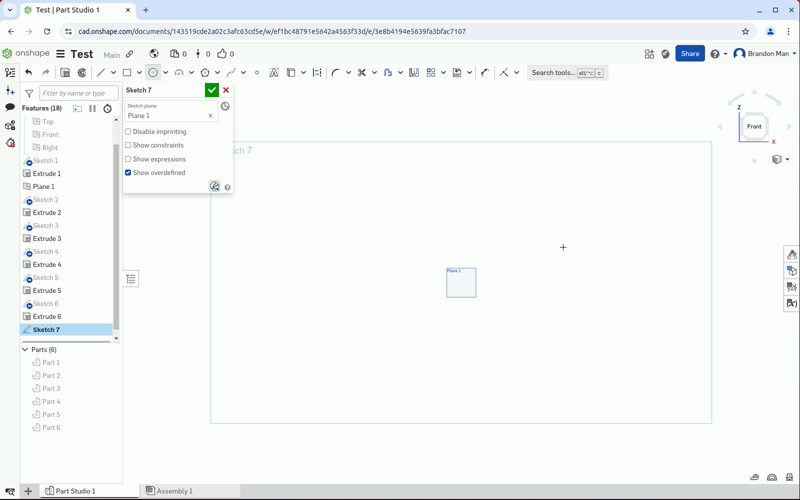
key_up(shift)
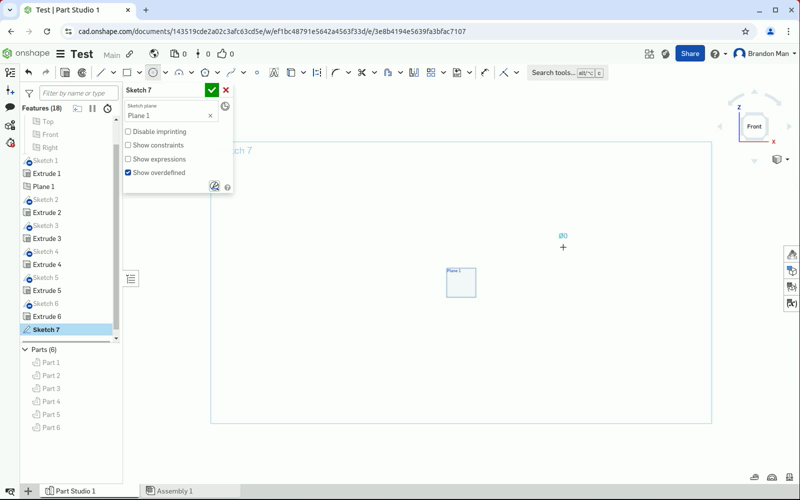
mouse_move(568, 246)
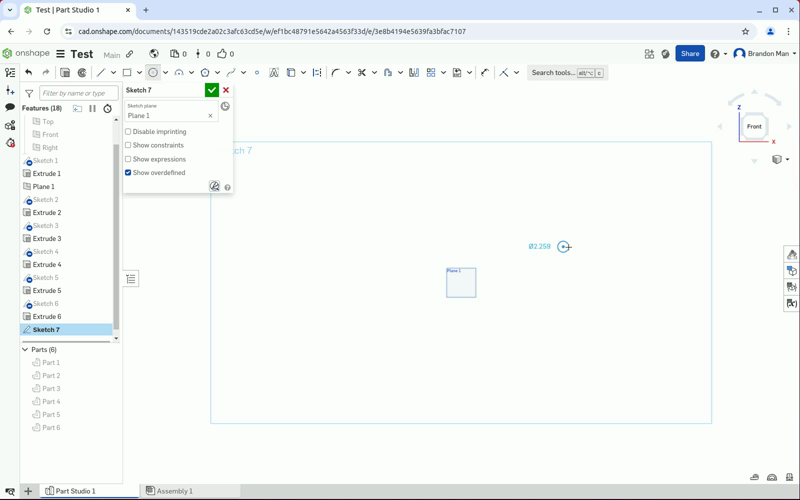
click(568, 246)
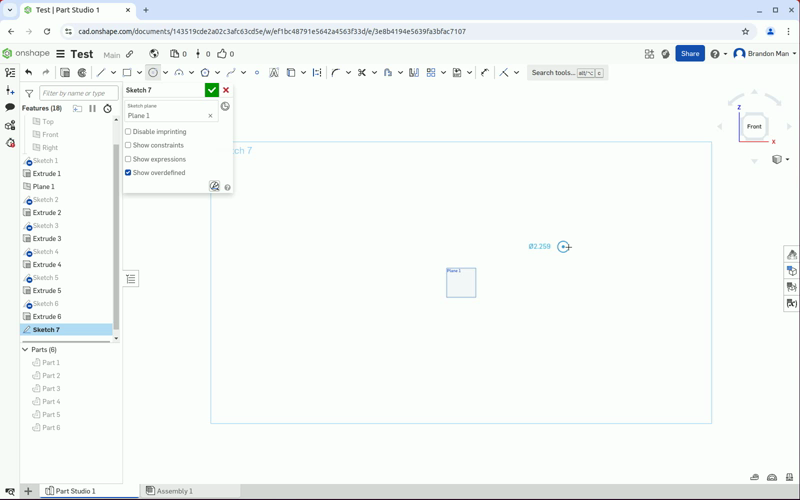
key(esc)
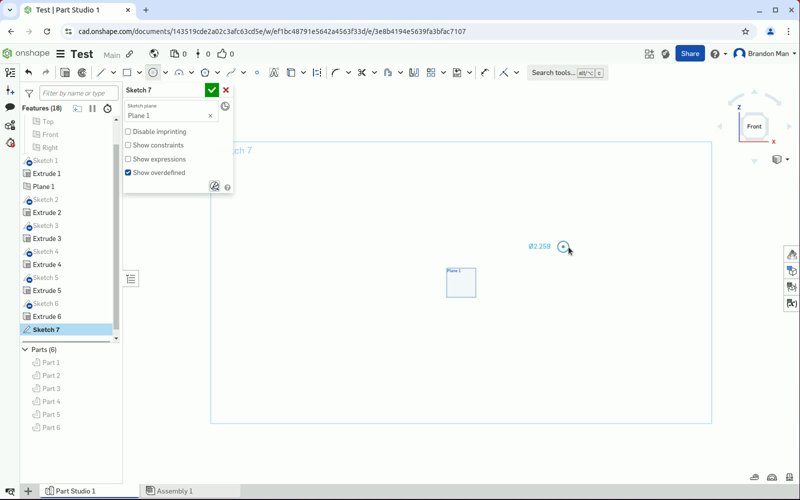
mouse_move(565, 245)
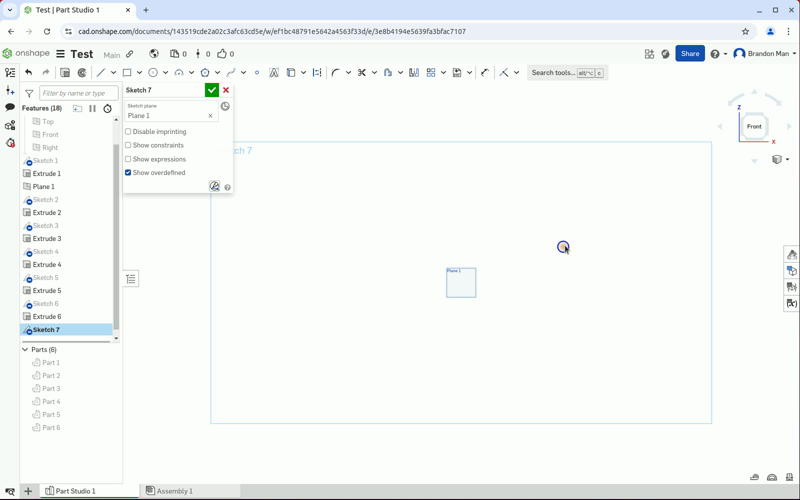
scroll(6)
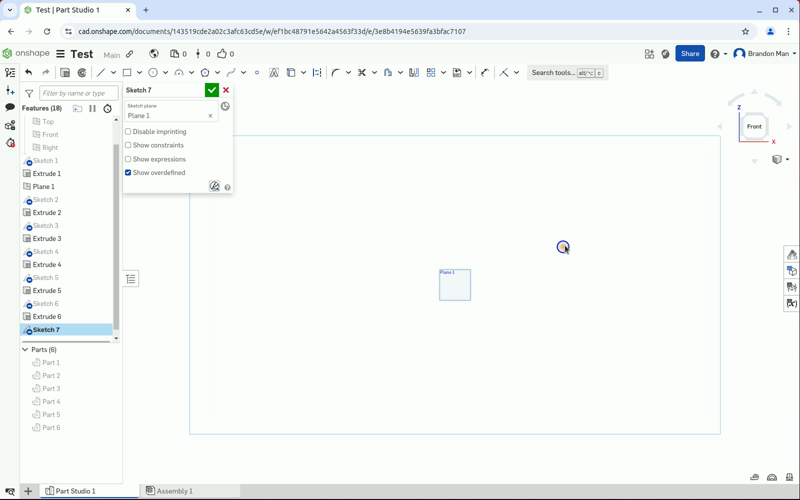
scroll(6)
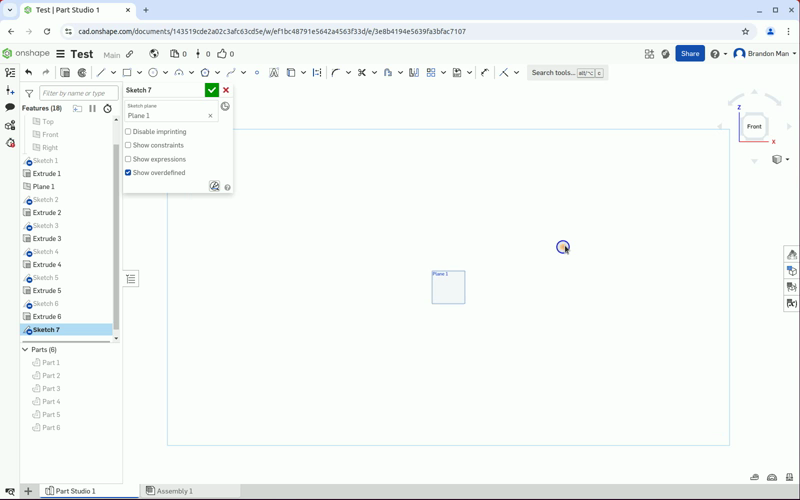
scroll(6)
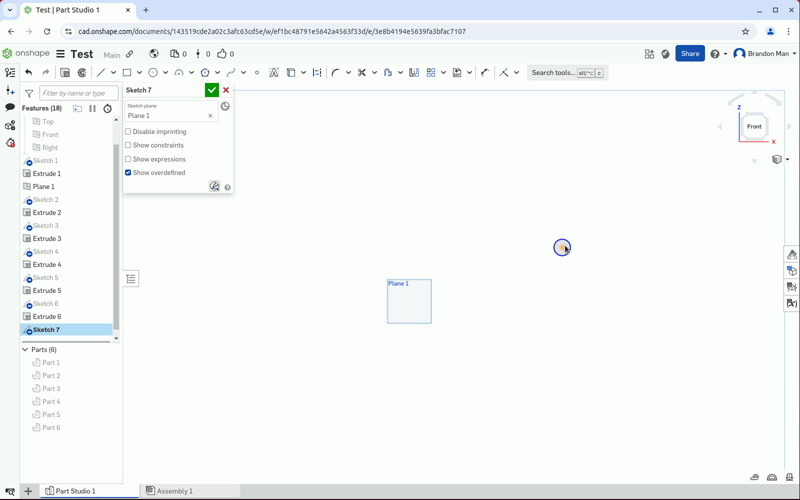
scroll(6)
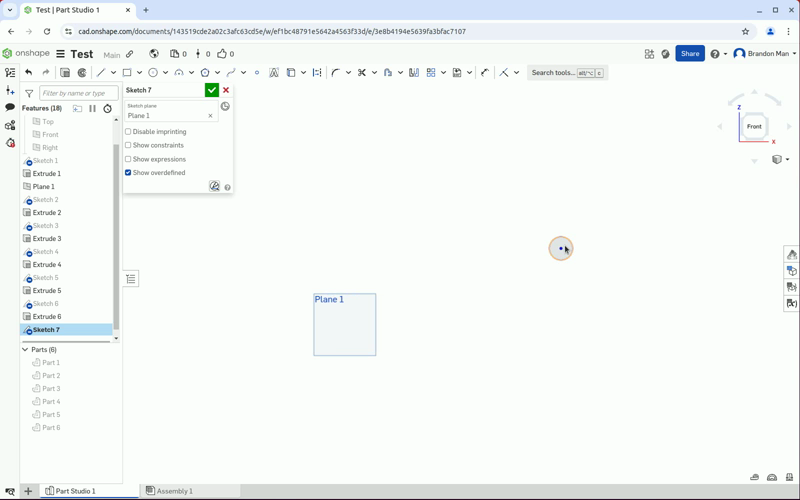
scroll(6)
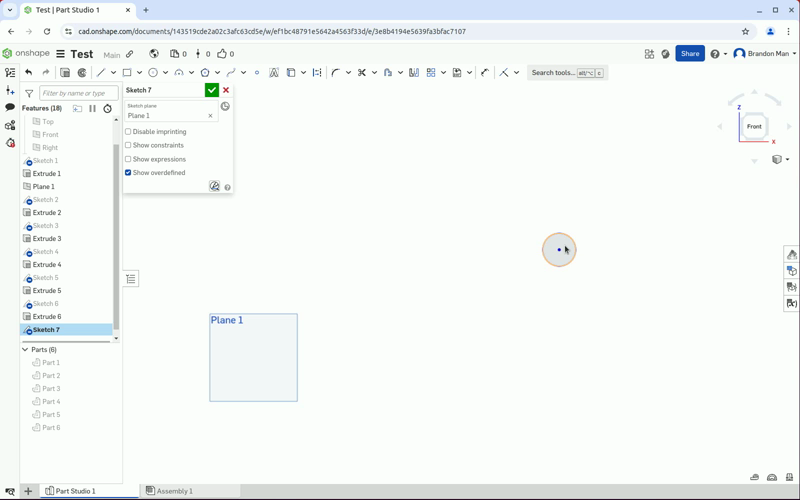
scroll(6)
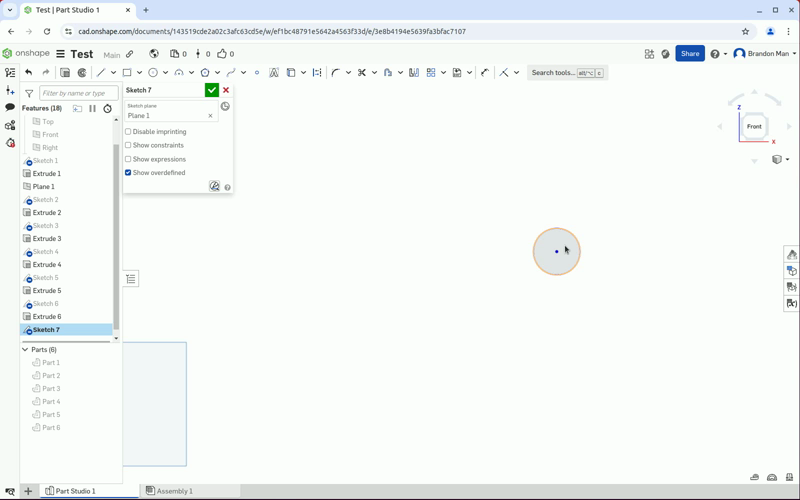
scroll(6)
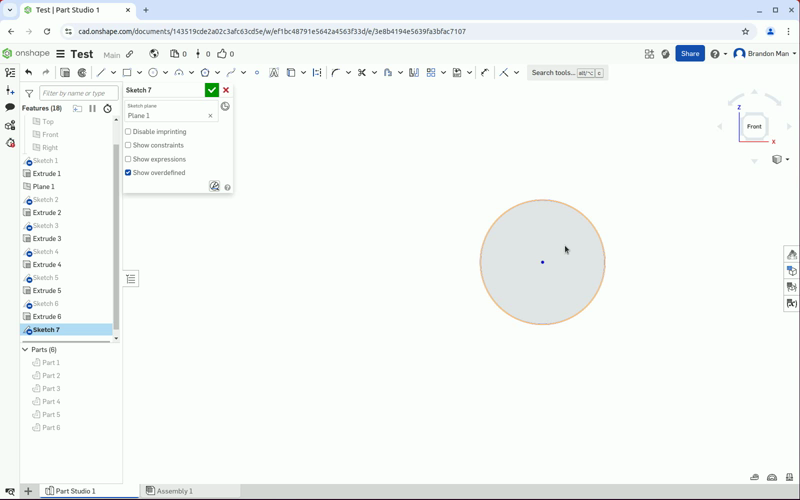
click(565, 245)
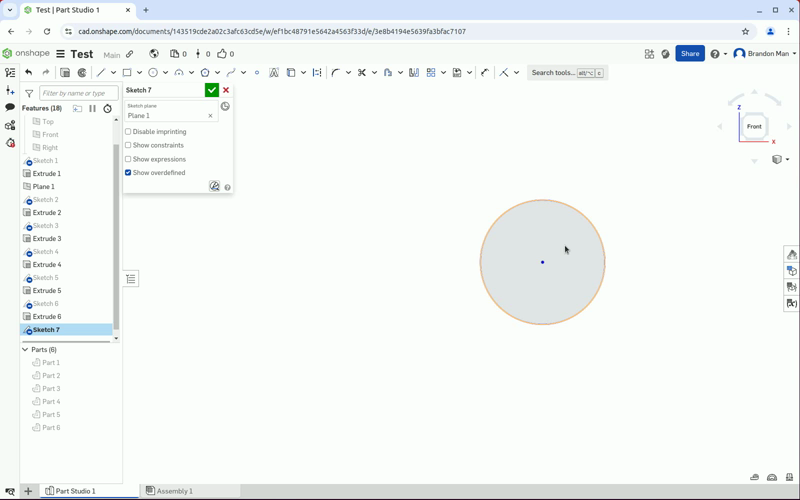
scroll(-6)
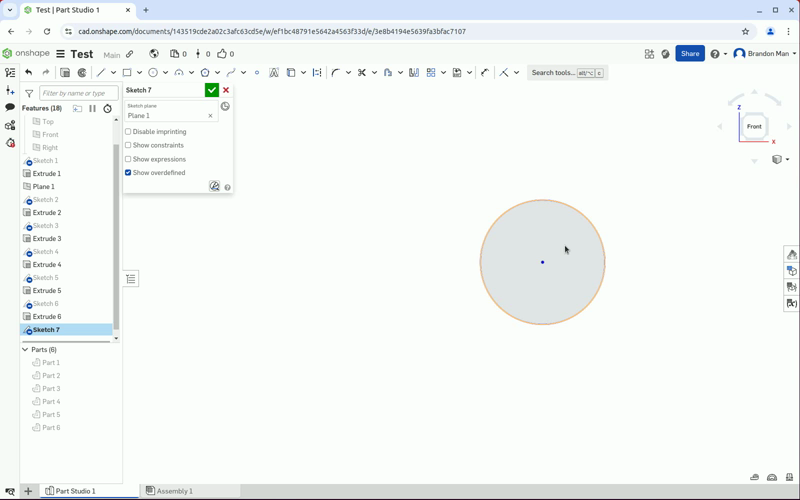
scroll(-6)
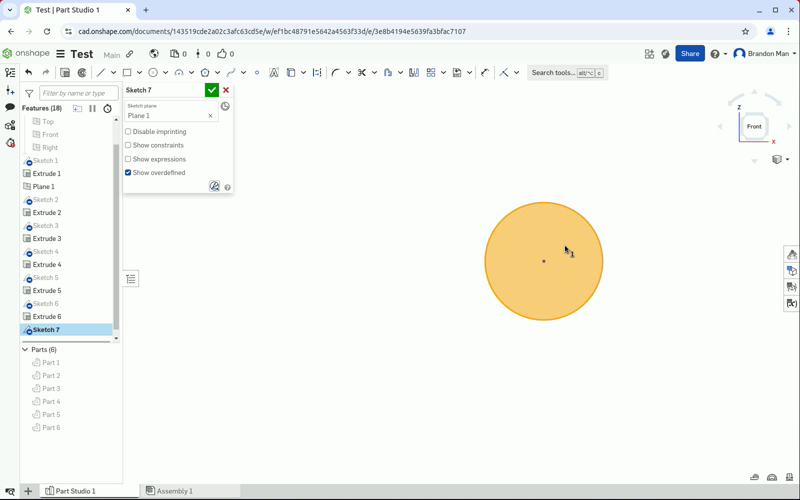
scroll(-6)
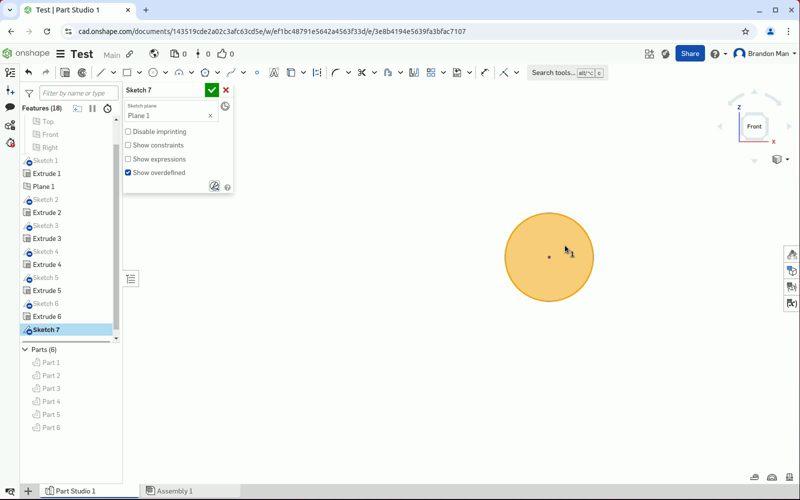
scroll(-6)
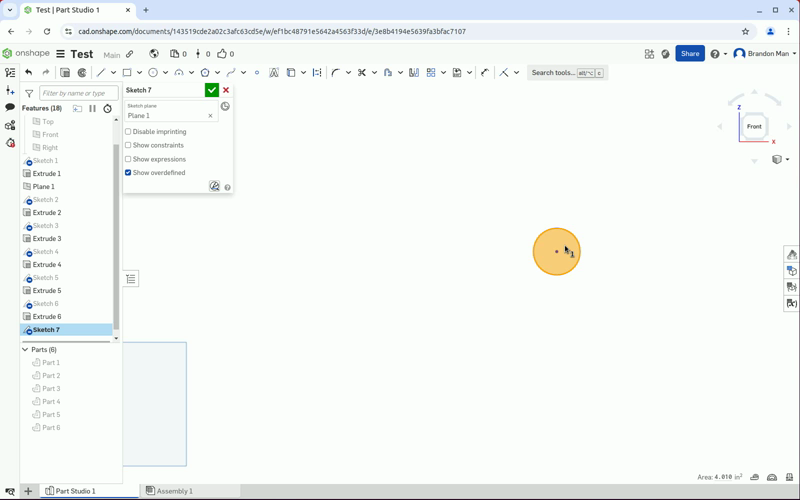
scroll(-6)
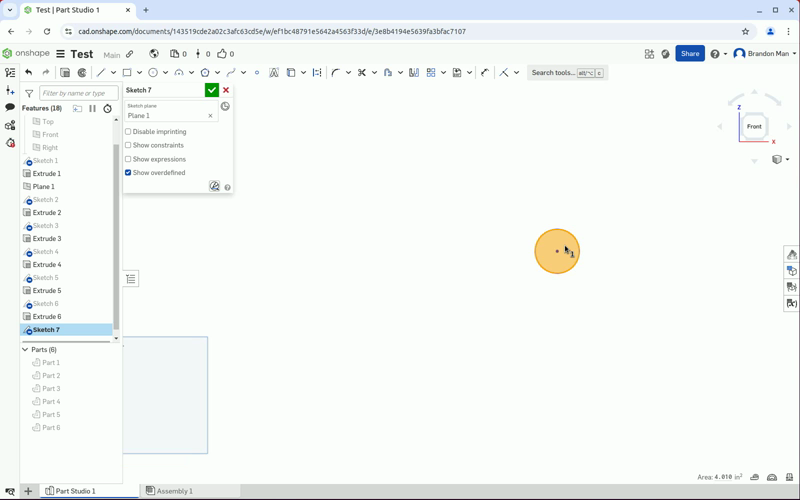
scroll(-6)
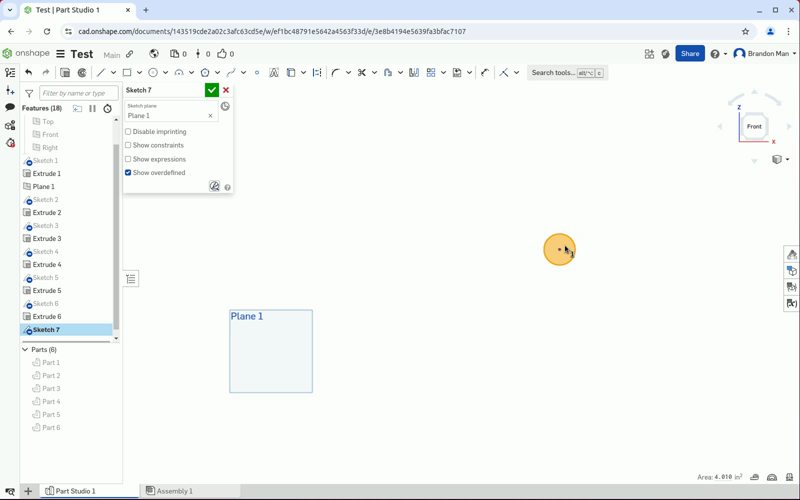
scroll(-6)
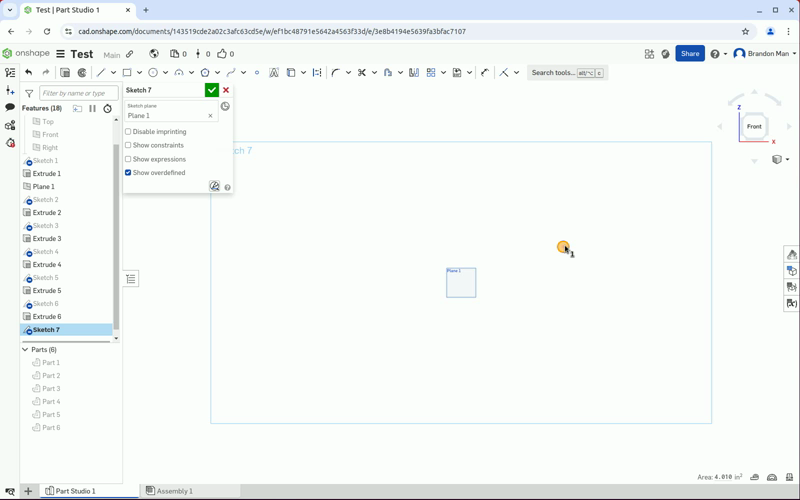
mouse_move(73, 352)
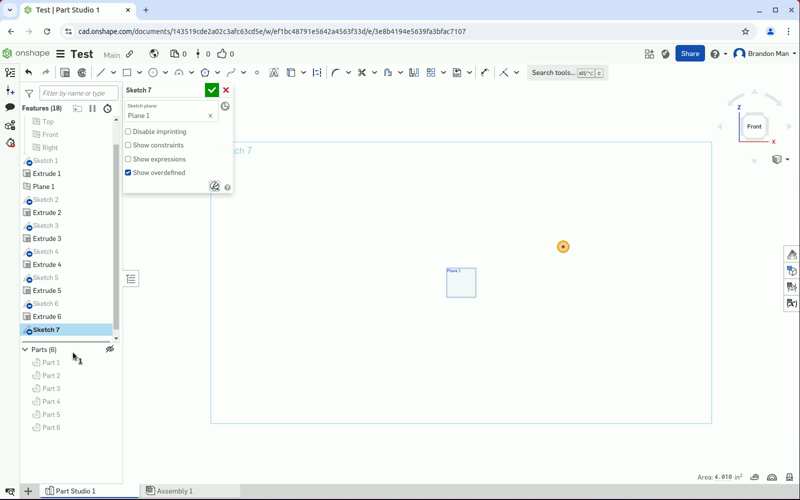
key(shift+y)
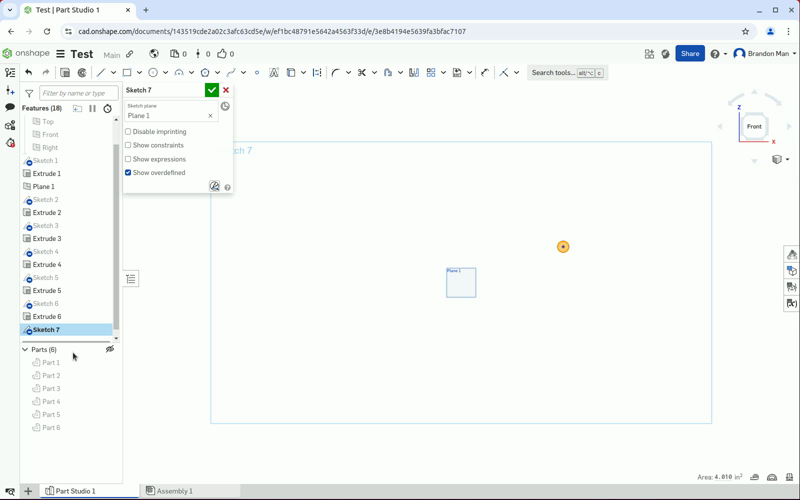
key(shift+e)
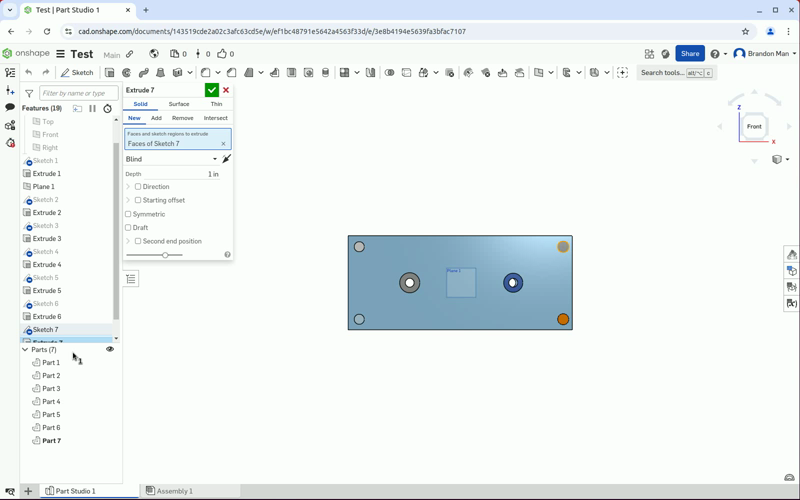
mouse_move(143, 106)
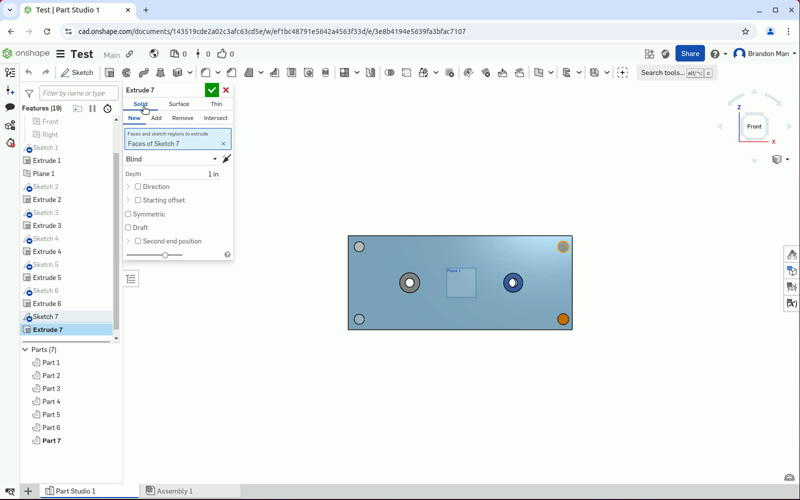
click(143, 106)
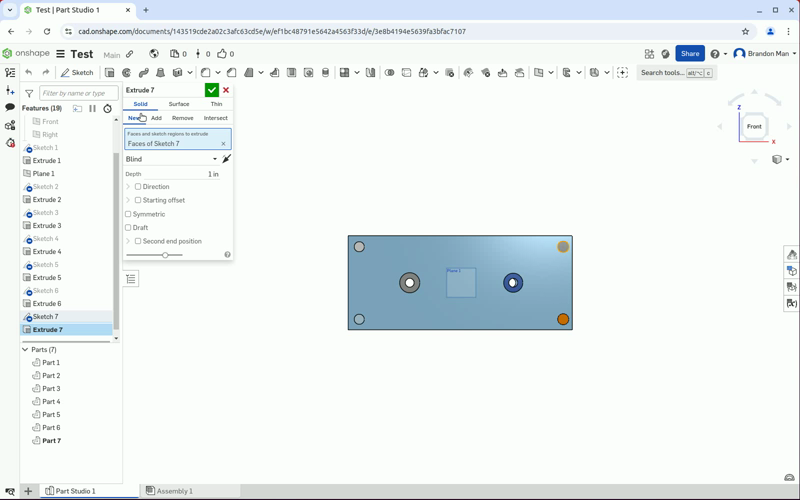
mouse_move(137, 120)
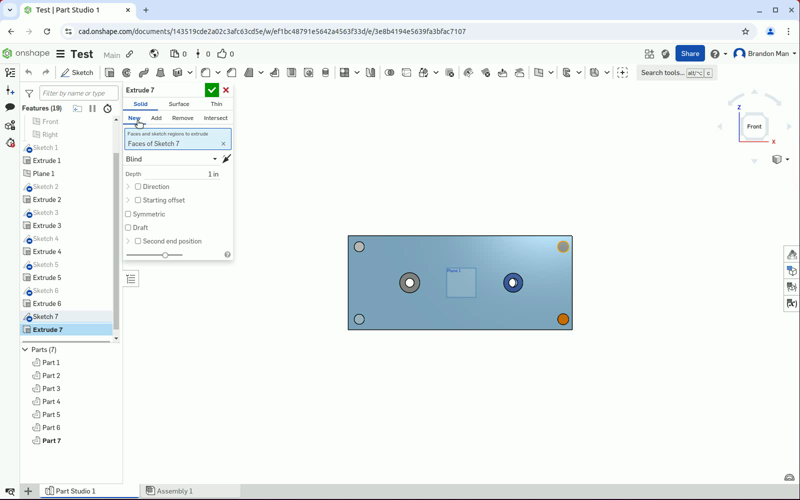
click(137, 120)
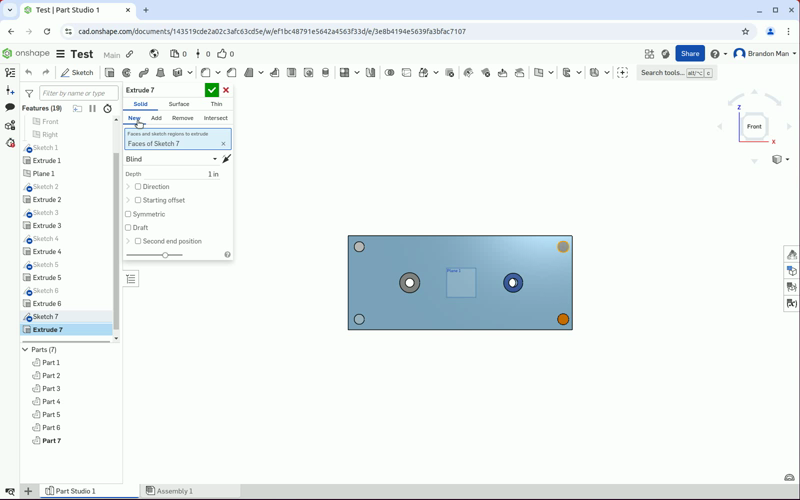
key(tab, 4)
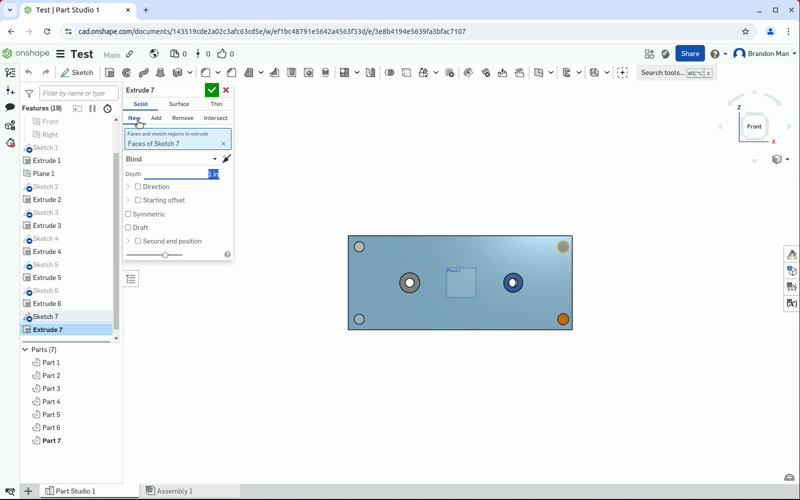
text(5.777)
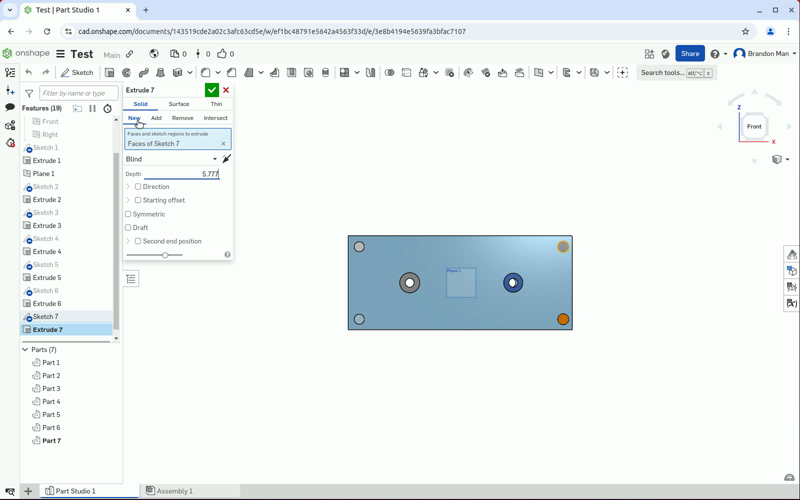
key(enter)
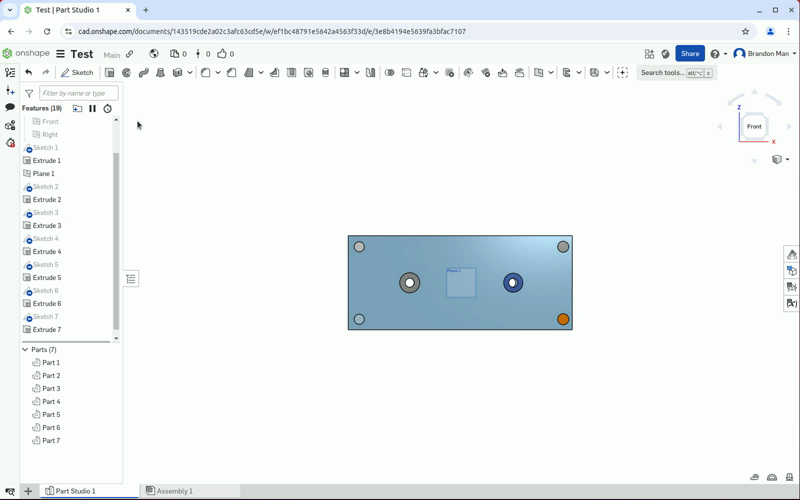
key(shift+h)
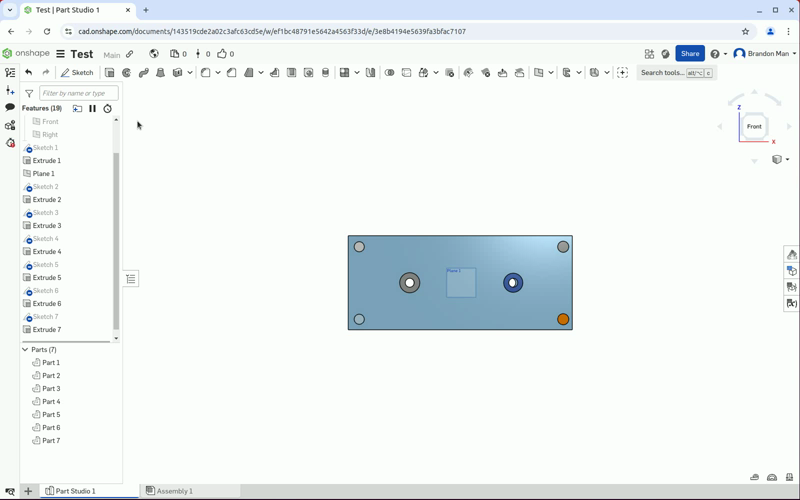
key(shift+h)
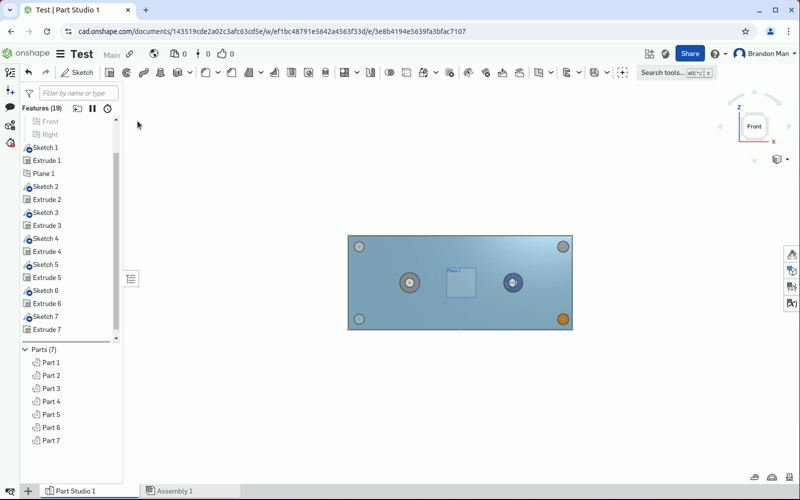
key(shift+7)
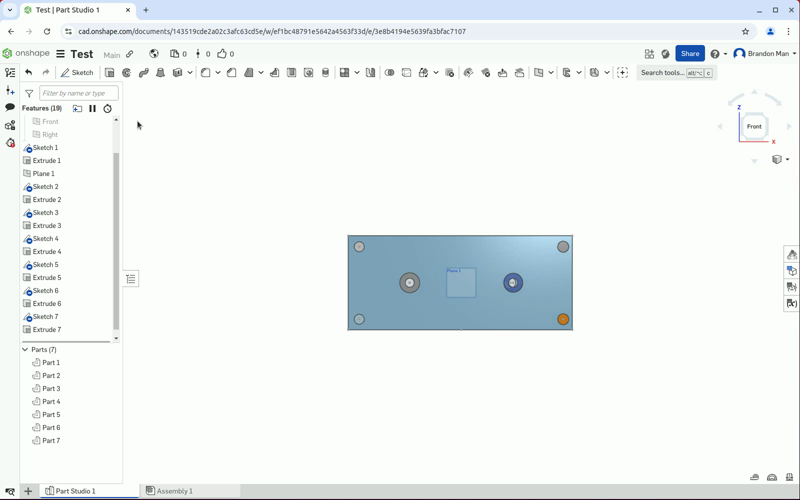
key(left, 2)
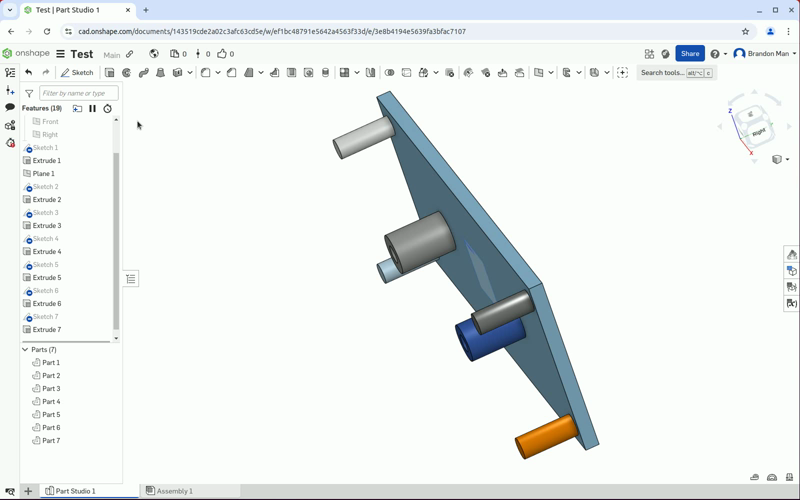
key(down, 2)
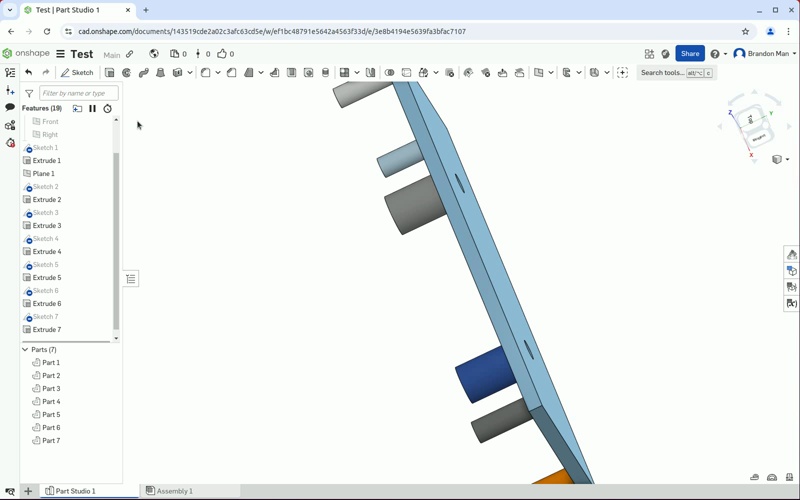
key(up, 2)
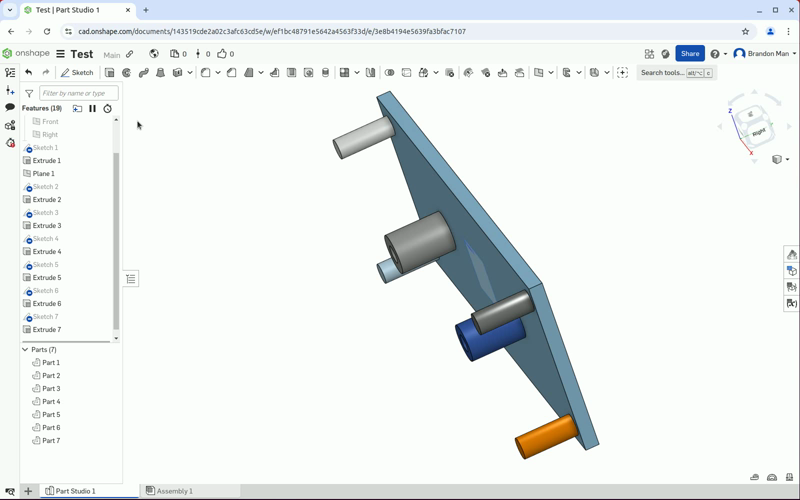
key(right, 2)
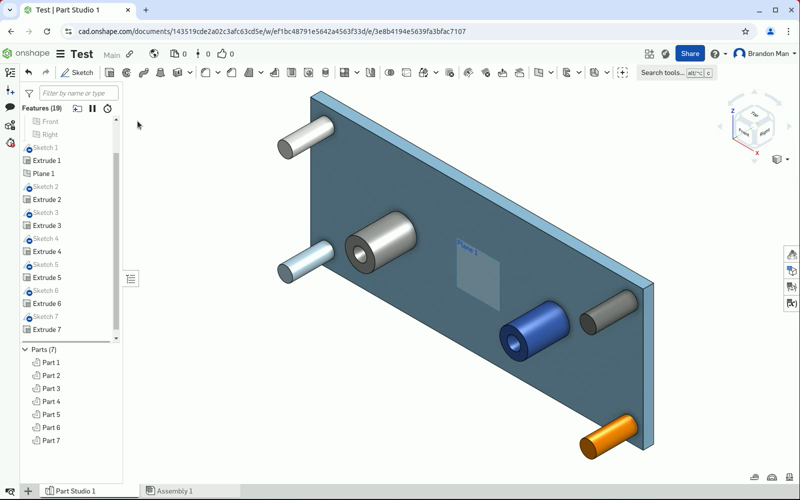
mouse_move(69, 150)
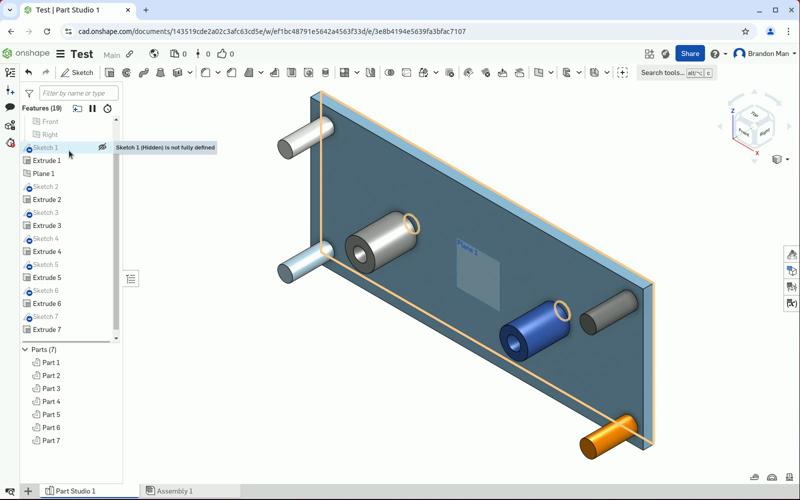
click(69, 150)